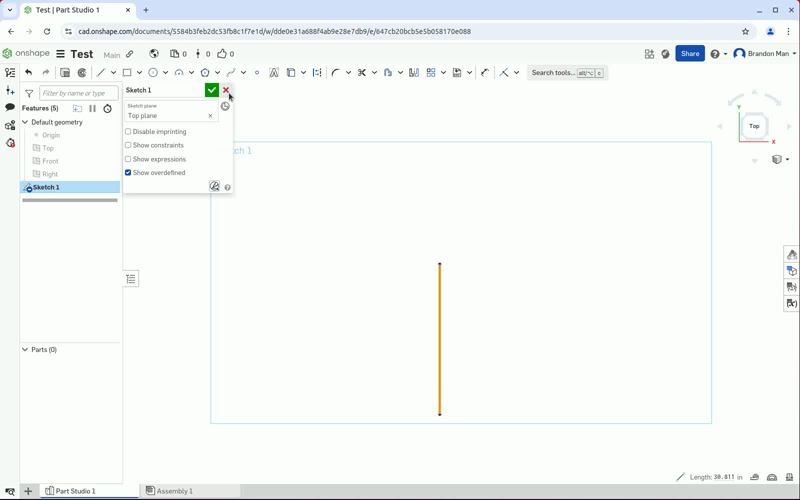
key(shift+h)
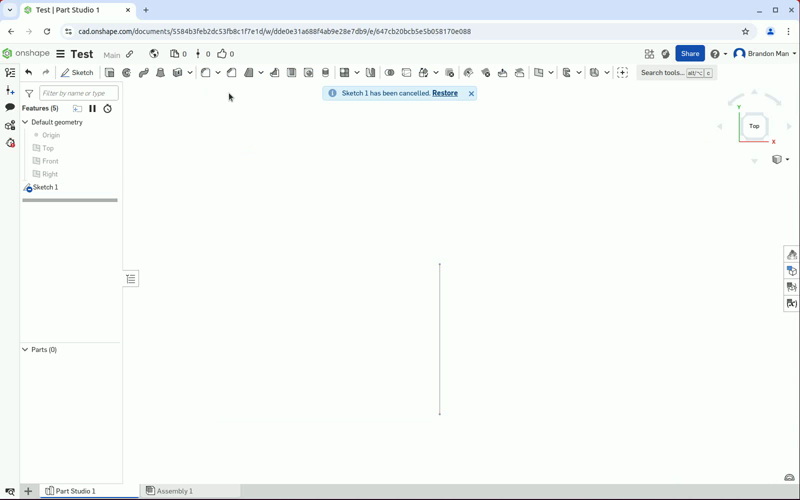
key(shift+s)
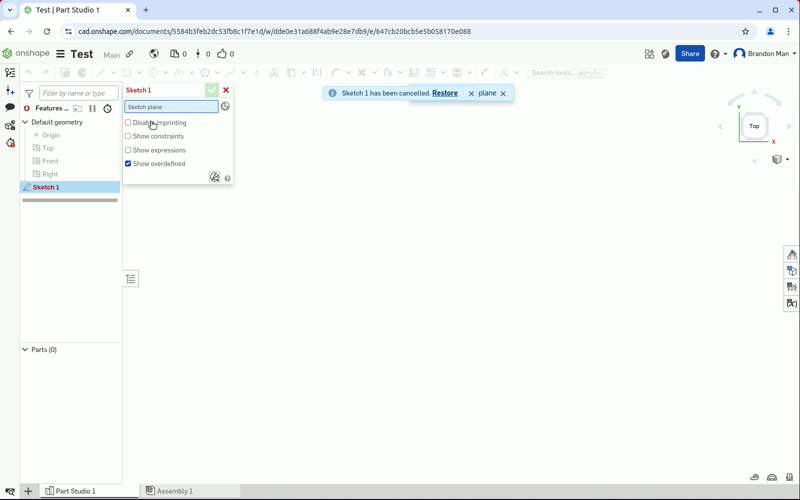
mouse_move(73, 150)
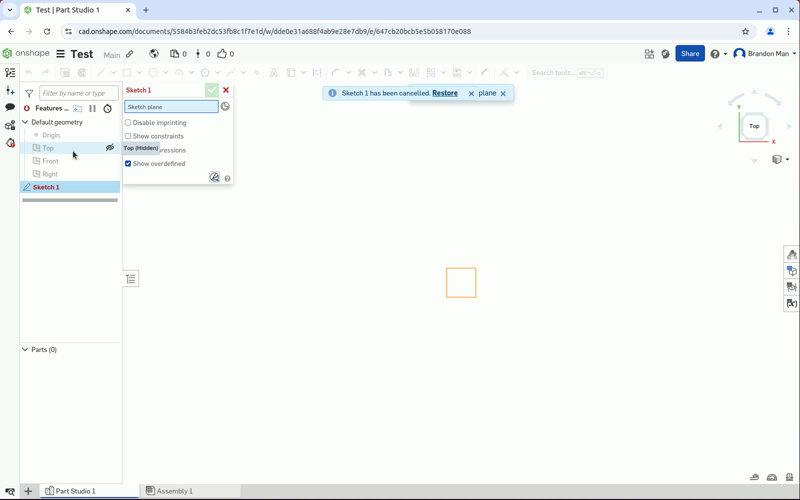
click(73, 150)
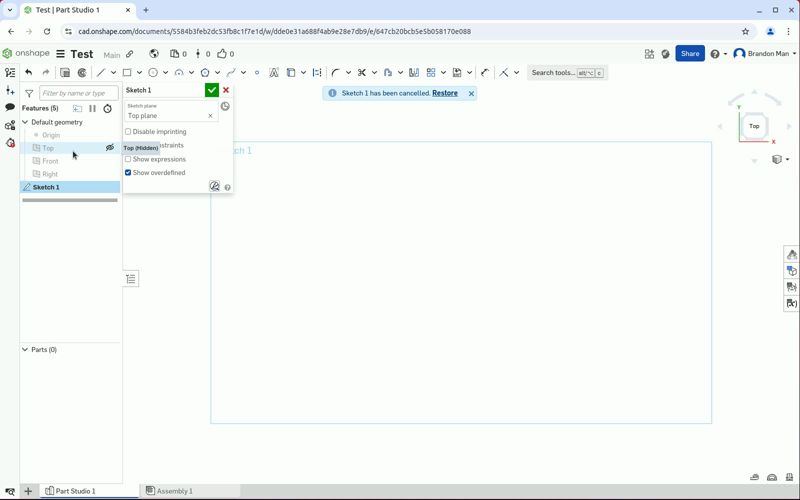
mouse_move(73, 352)
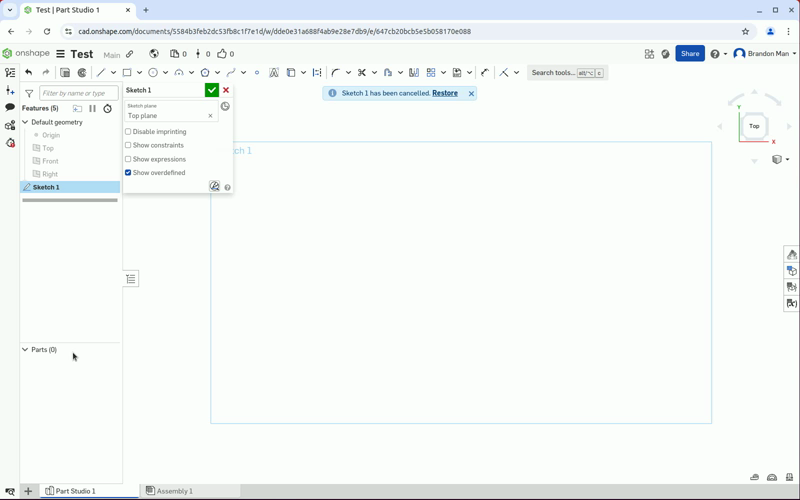
key(y)
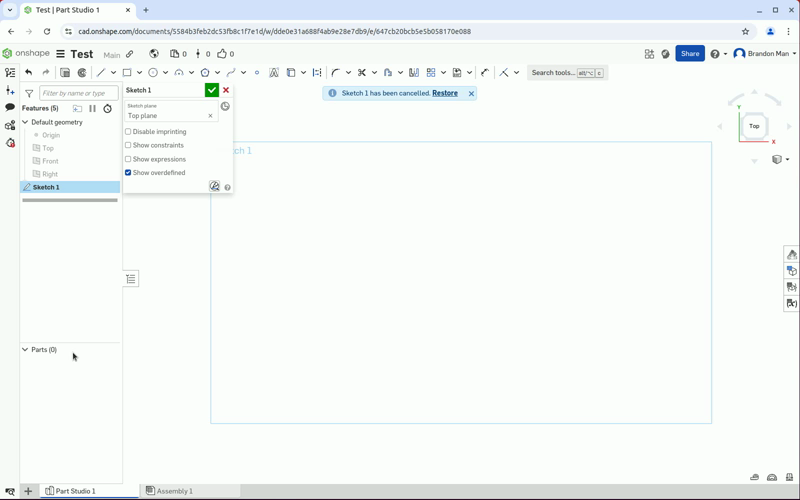
key(l)
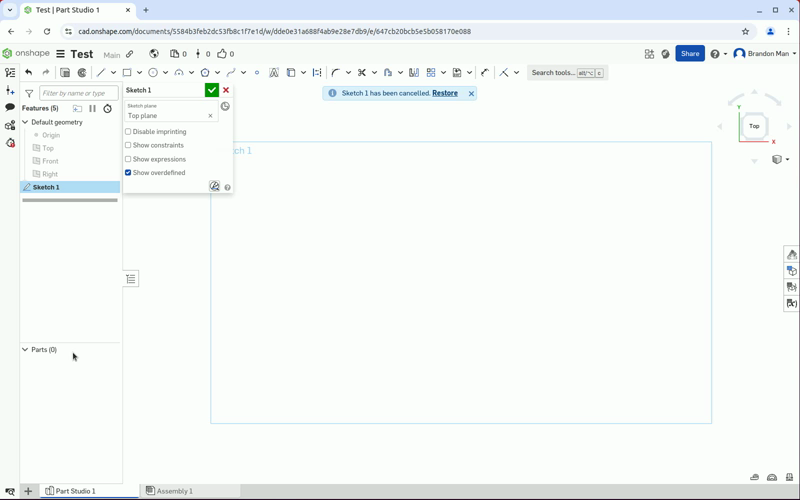
key_down(shift)
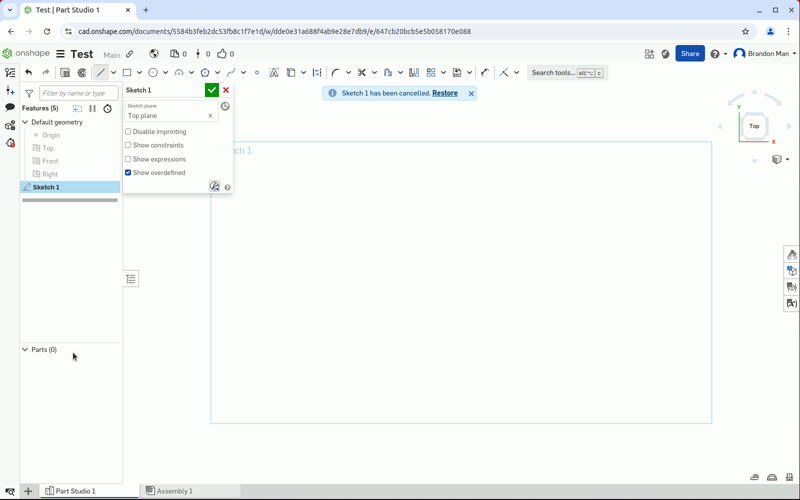
mouse_move(372, 359)
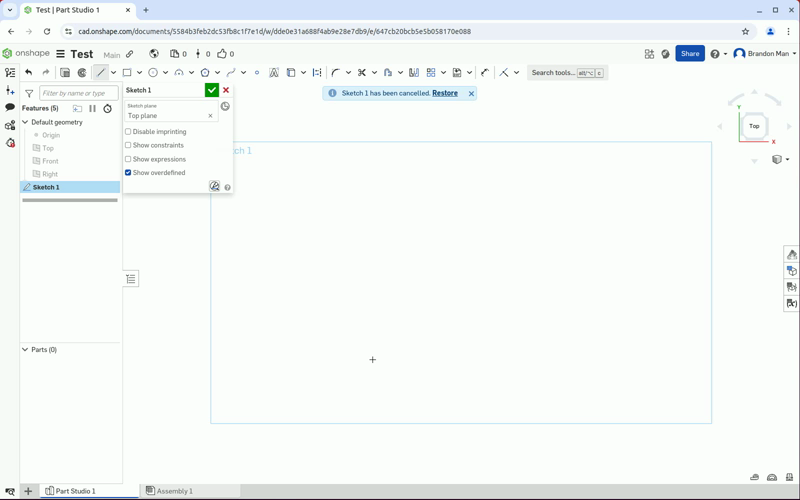
click(372, 359)
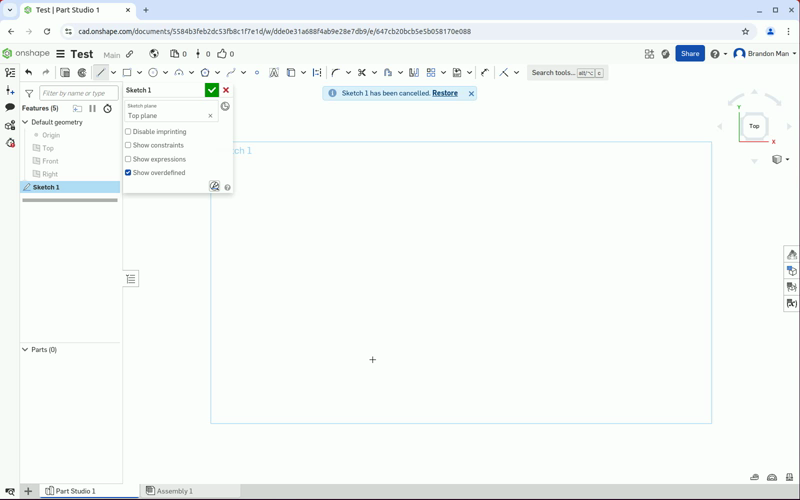
key_up(shift)
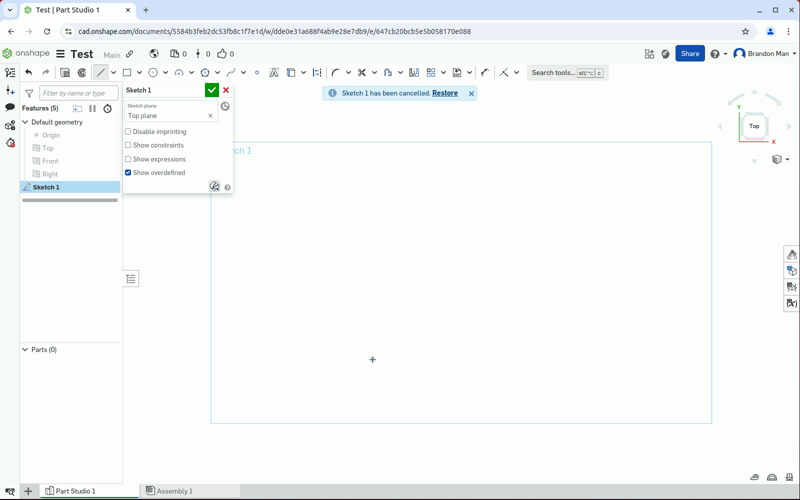
key_down(shift)
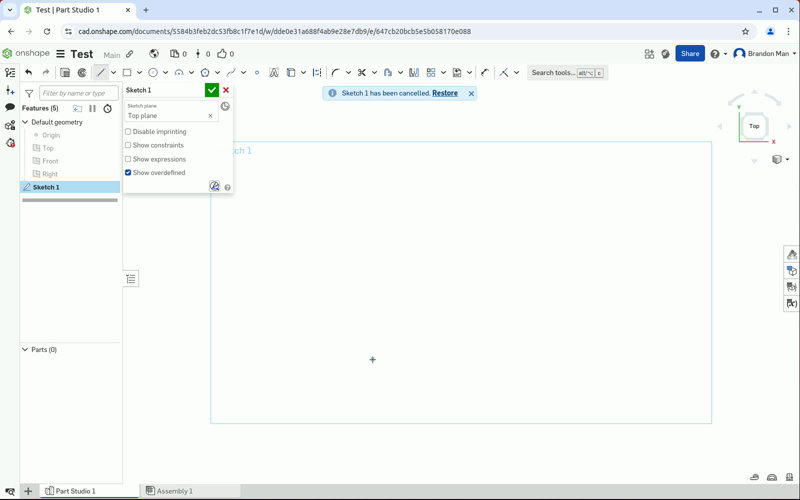
mouse_move(485, 359)
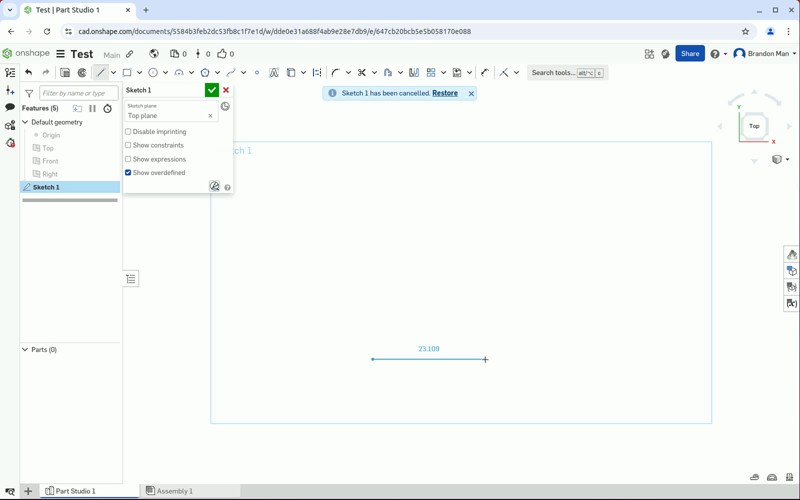
click(485, 359)
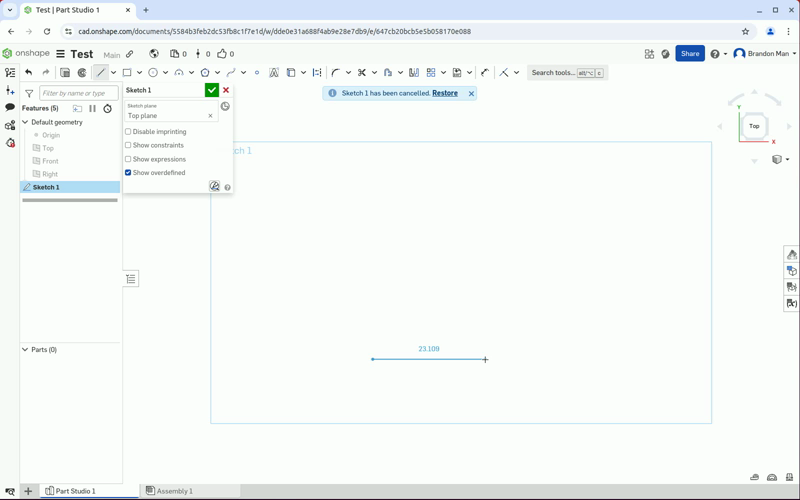
key_up(shift)
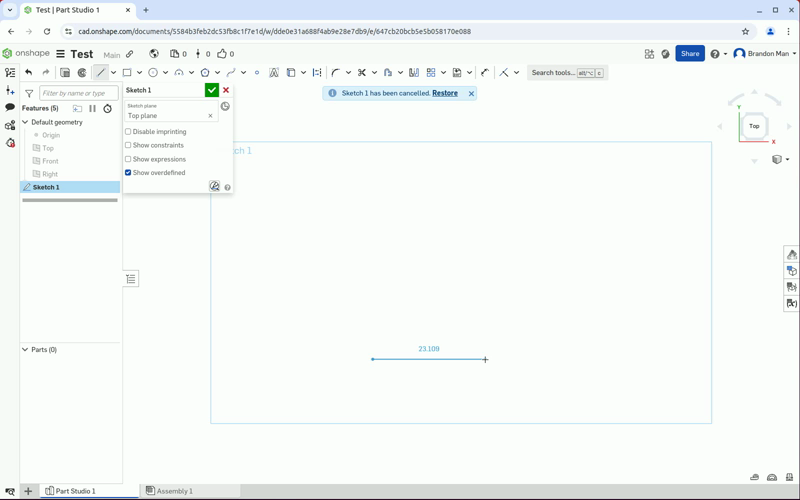
key_down(shift)
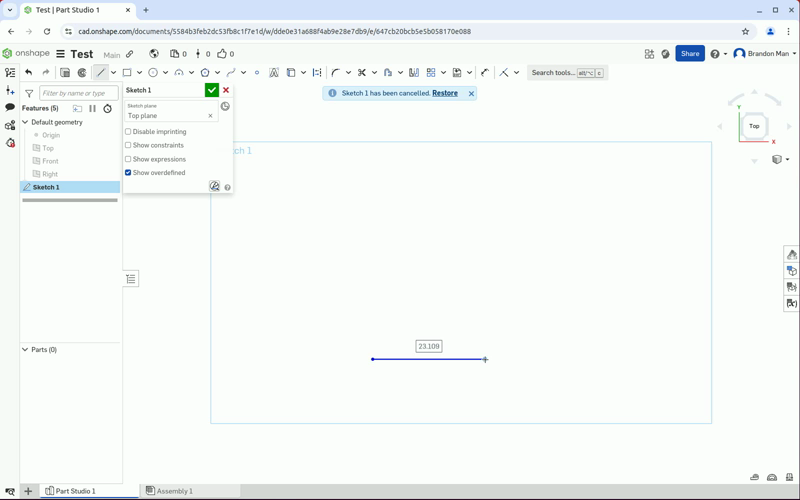
mouse_move(515, 359)
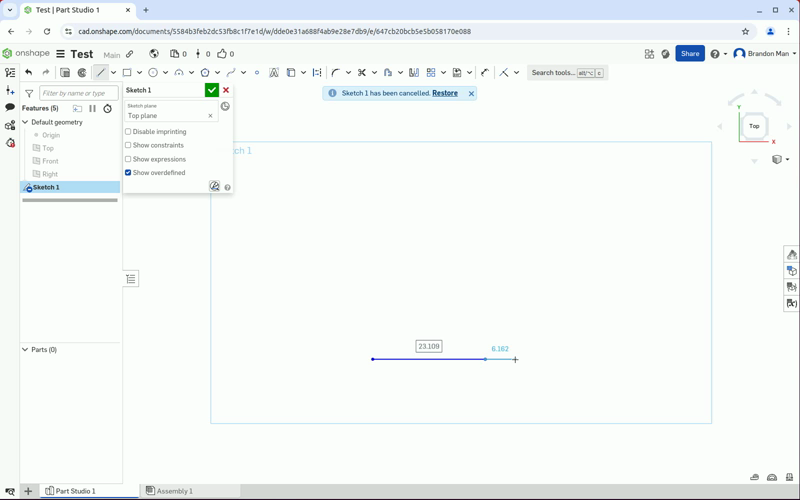
mouse_move(485, 355)
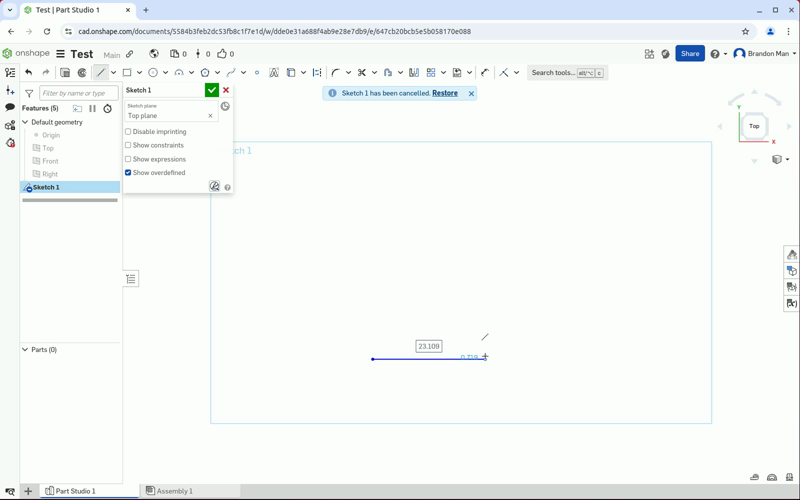
scroll(6)
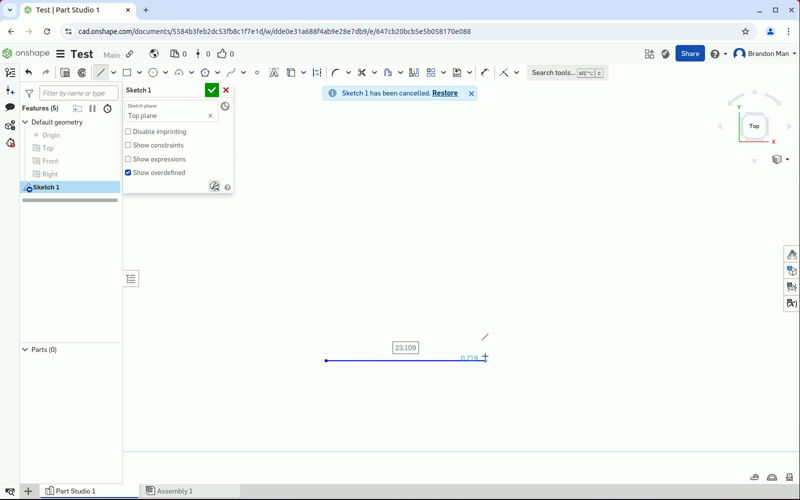
scroll(6)
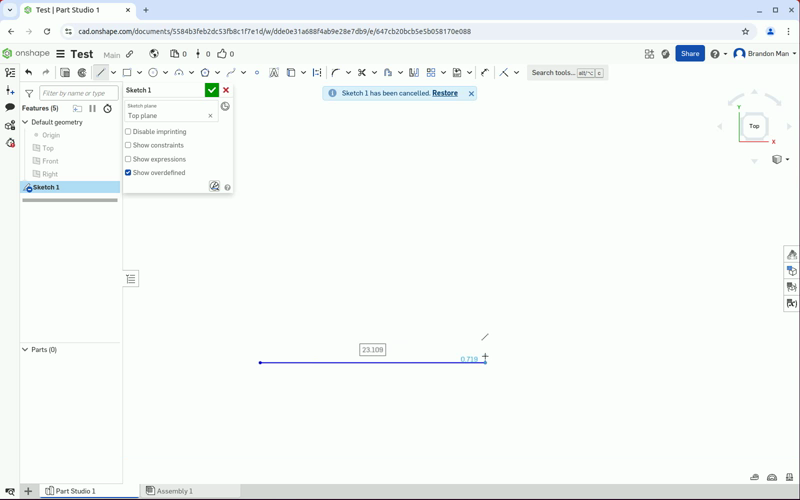
scroll(6)
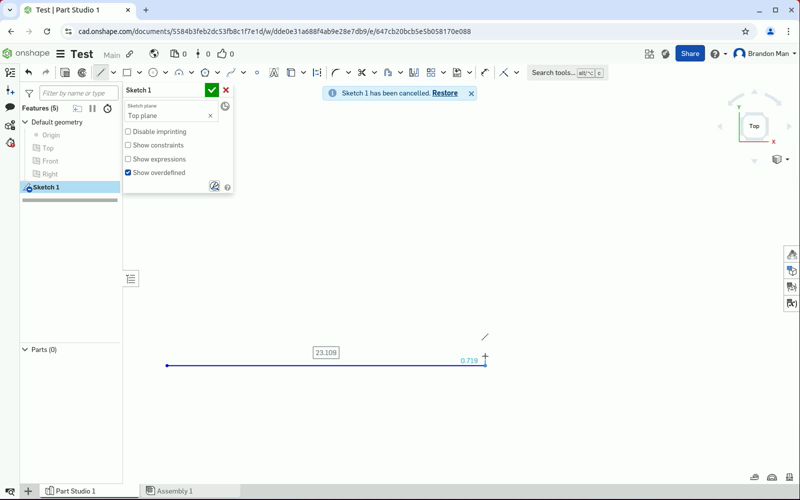
scroll(6)
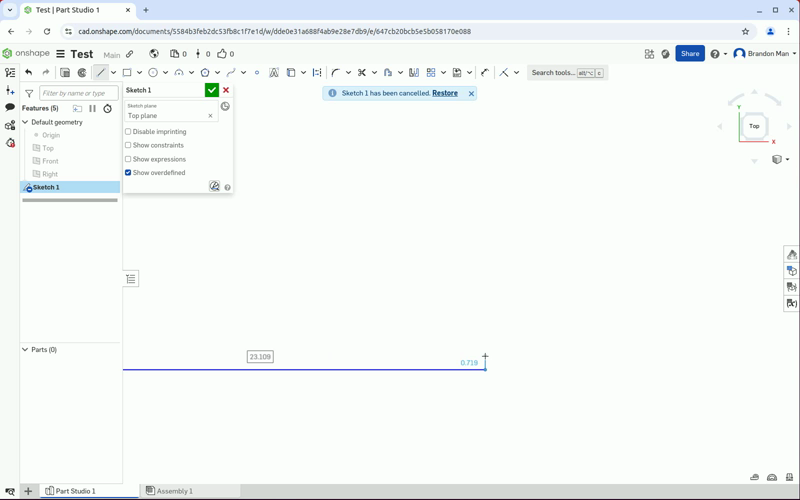
scroll(6)
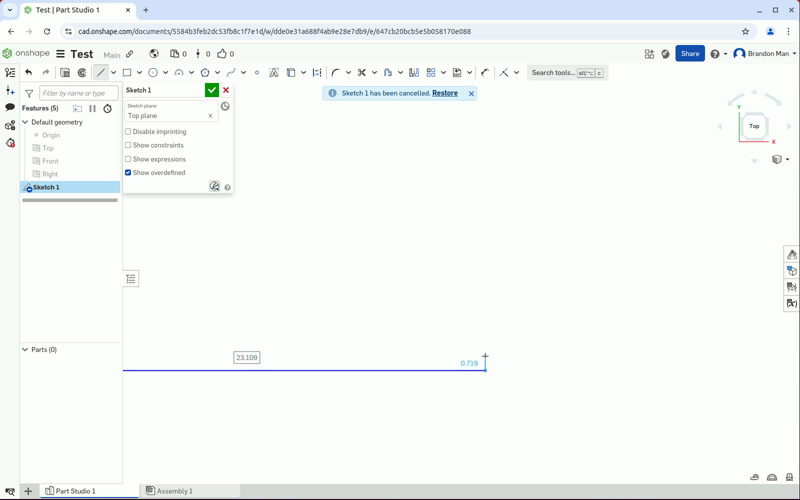
scroll(6)
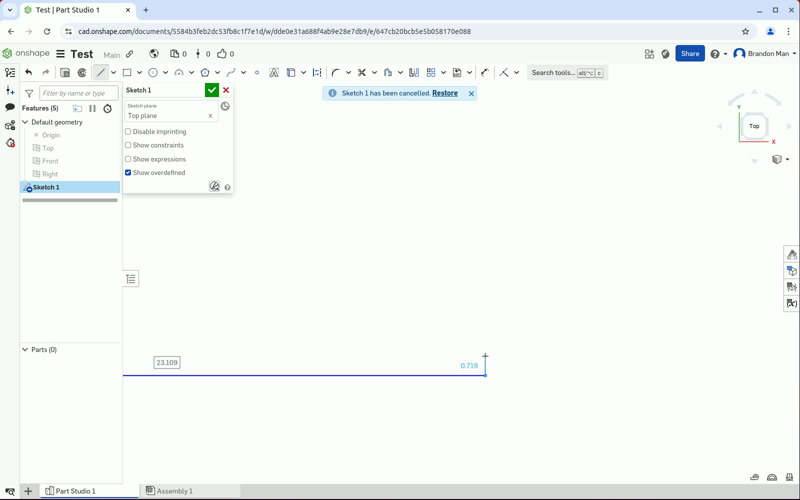
scroll(6)
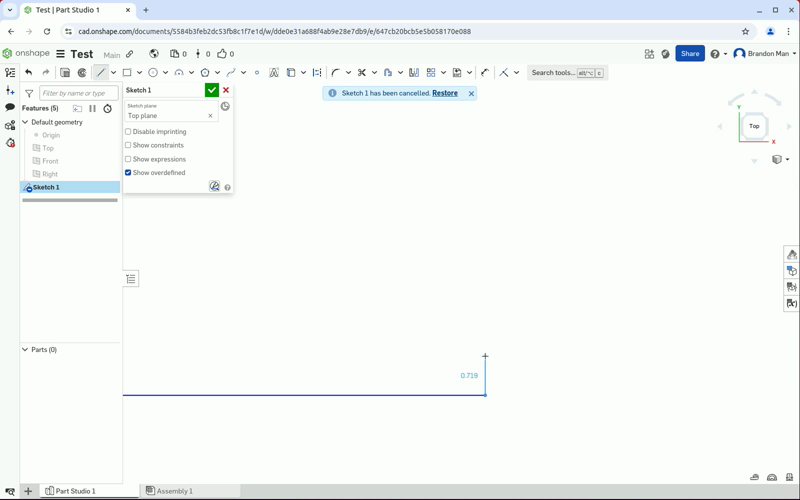
click(485, 355)
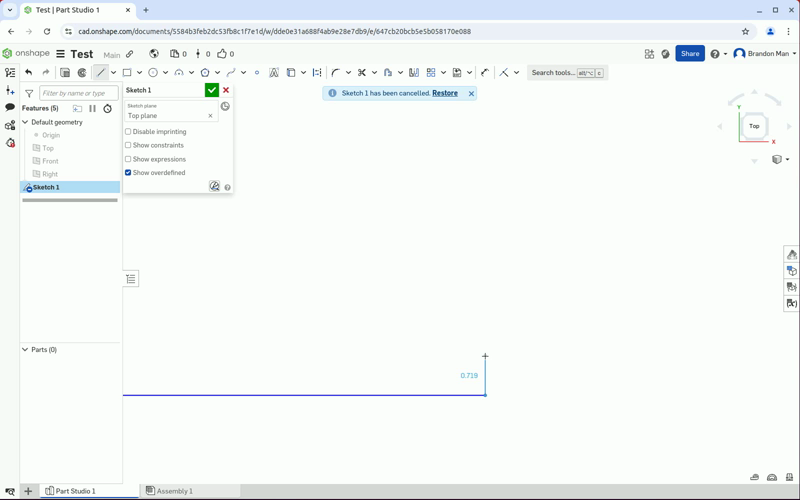
scroll(-6)
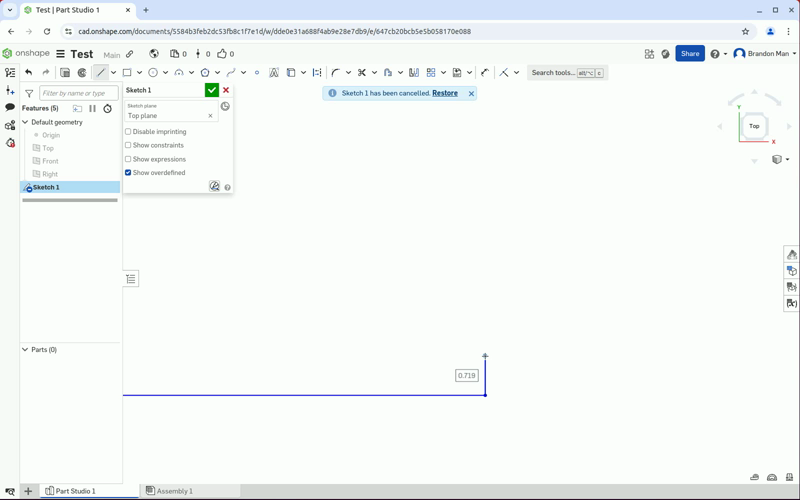
scroll(-6)
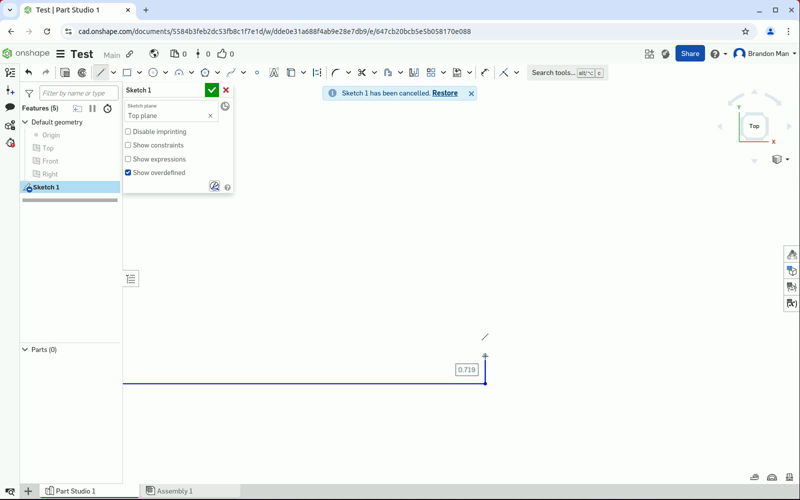
scroll(-6)
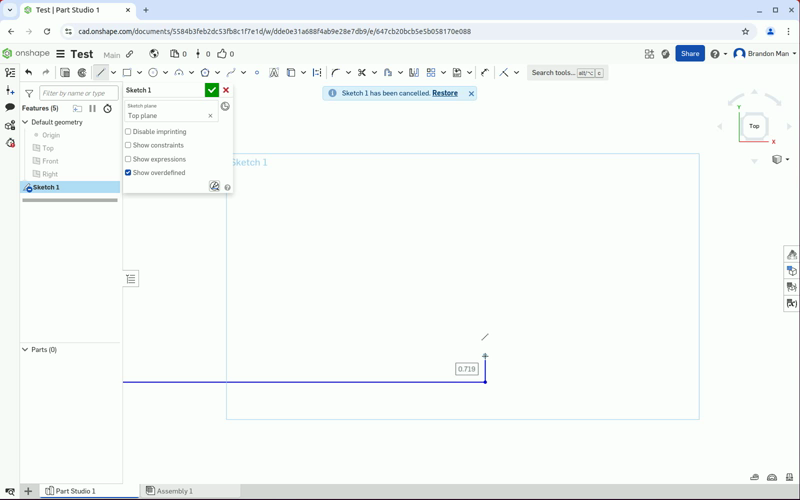
scroll(-6)
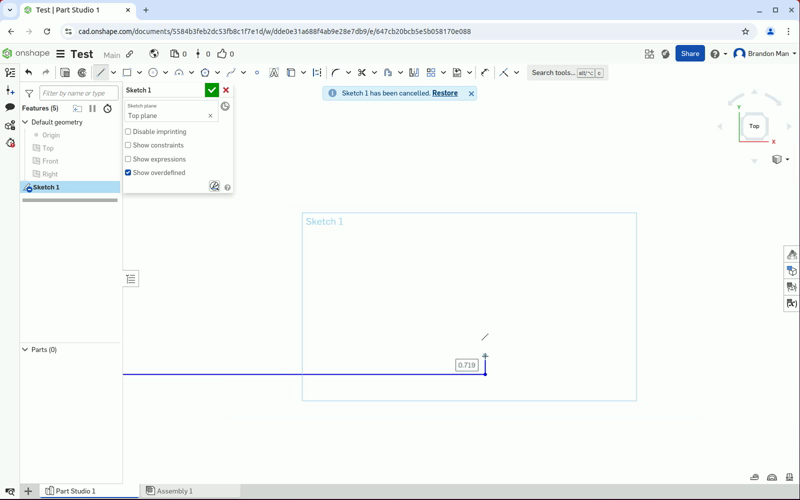
scroll(-6)
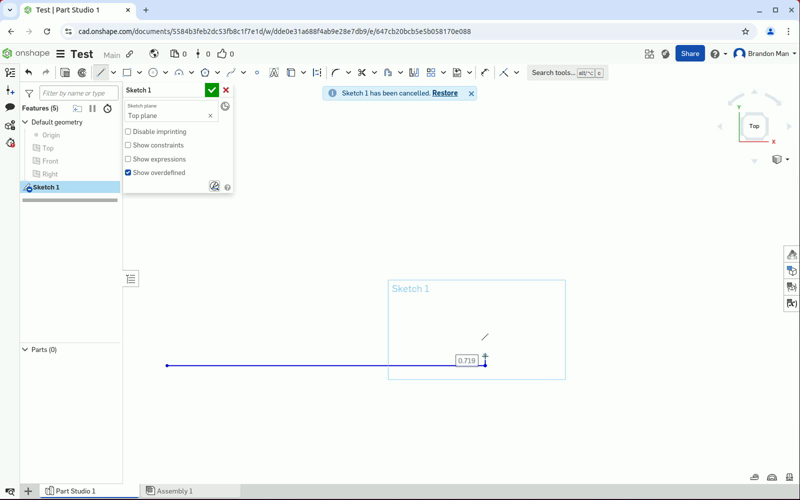
scroll(-6)
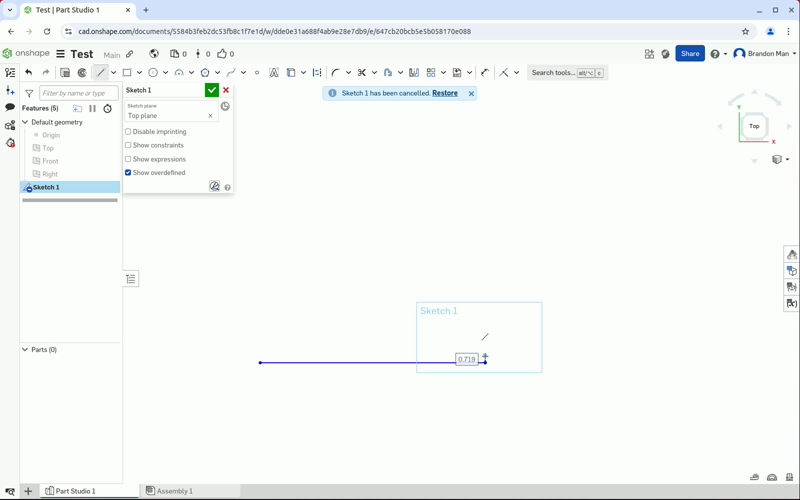
scroll(-6)
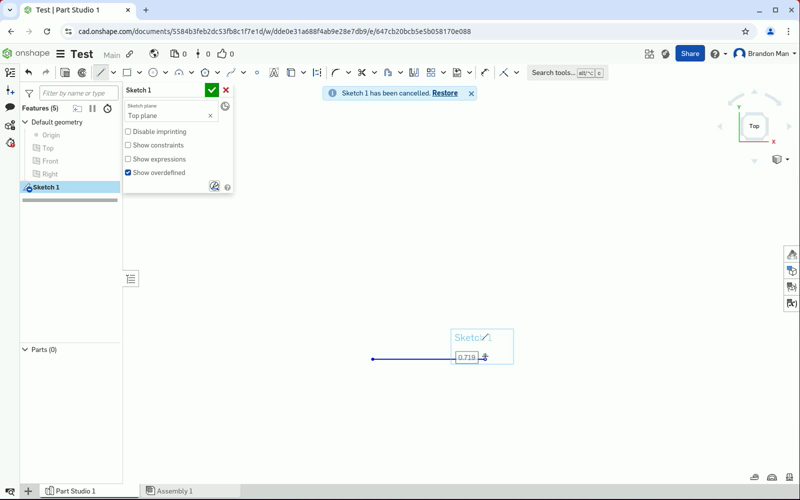
key_up(shift)
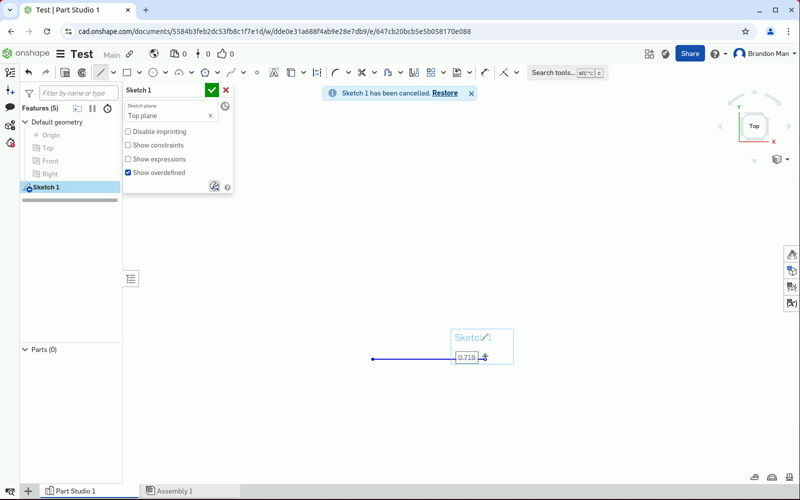
key_down(shift)
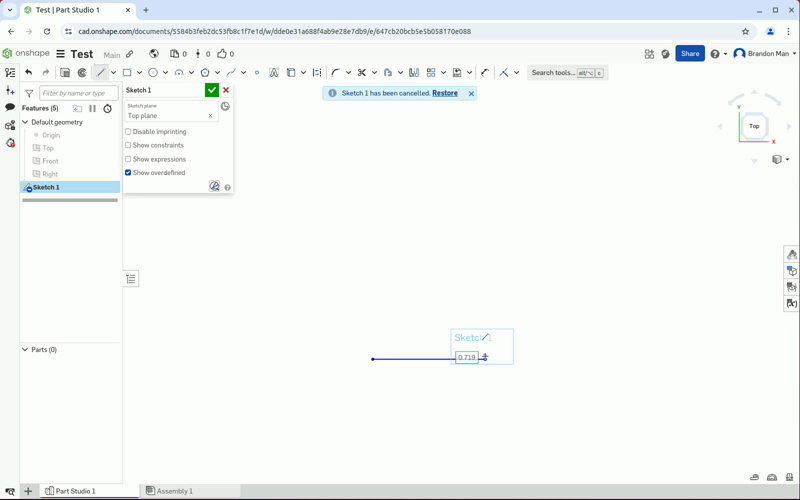
mouse_move(372, 355)
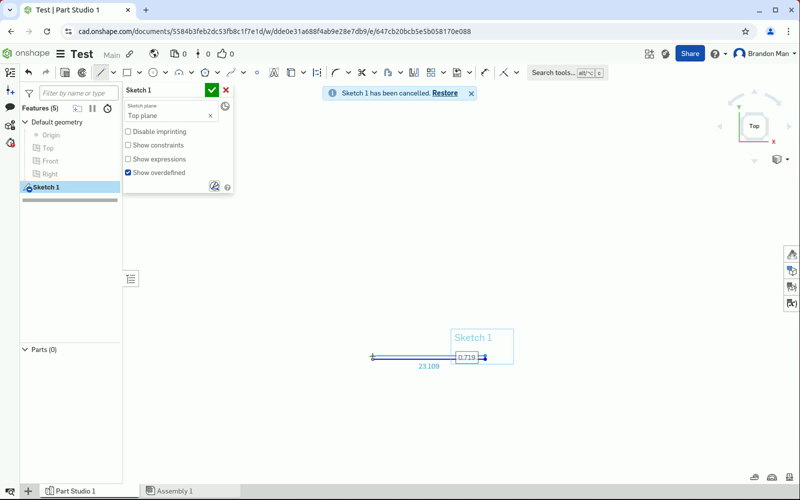
scroll(6)
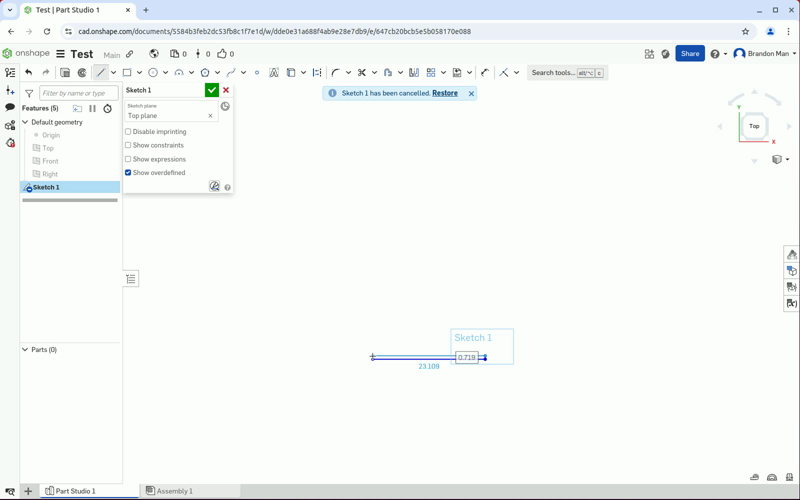
scroll(6)
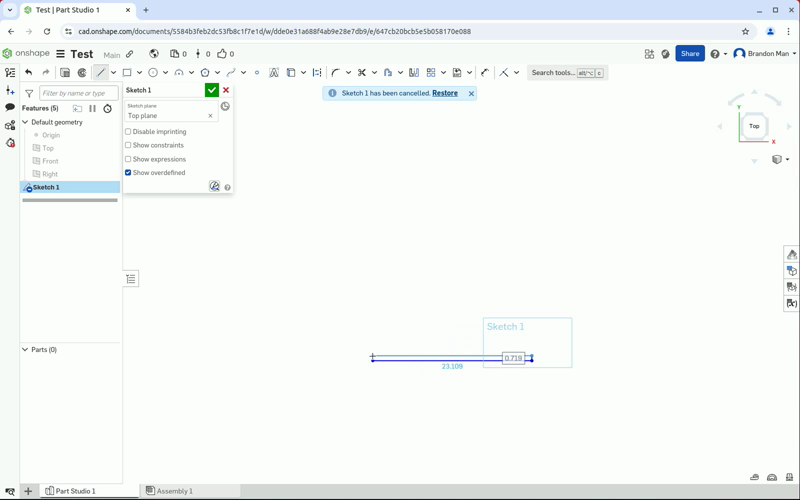
scroll(6)
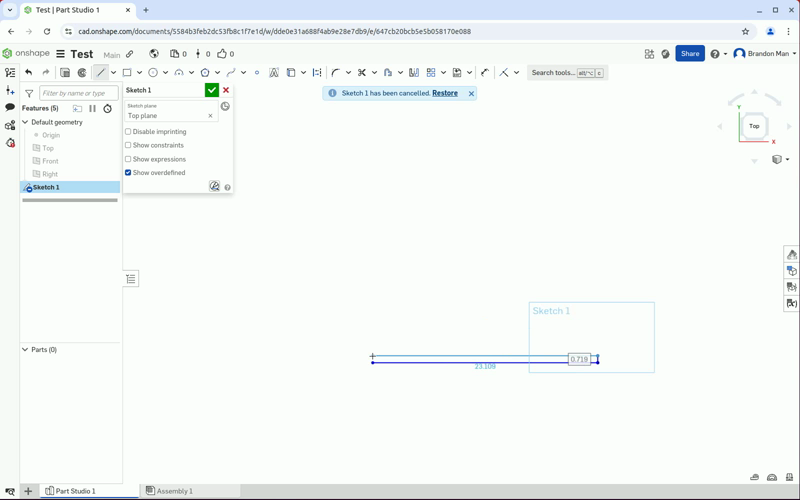
scroll(6)
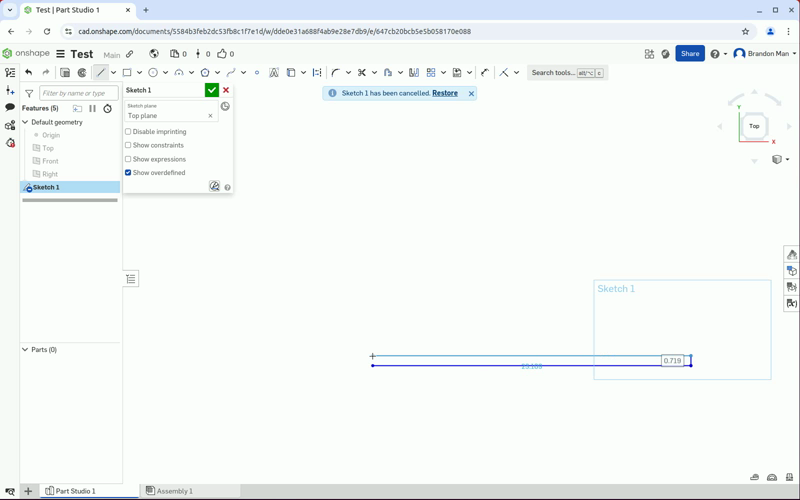
scroll(6)
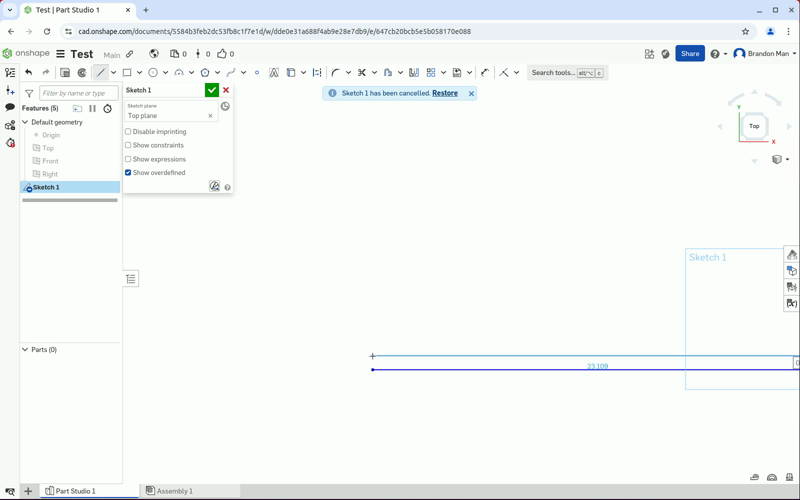
scroll(6)
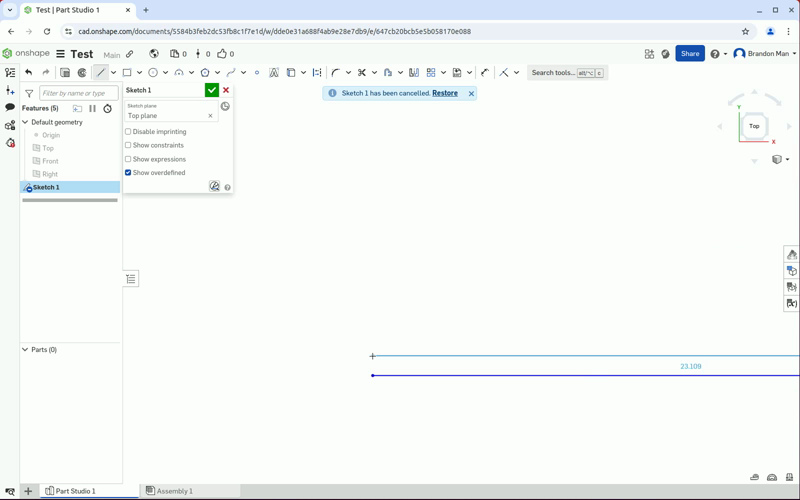
scroll(6)
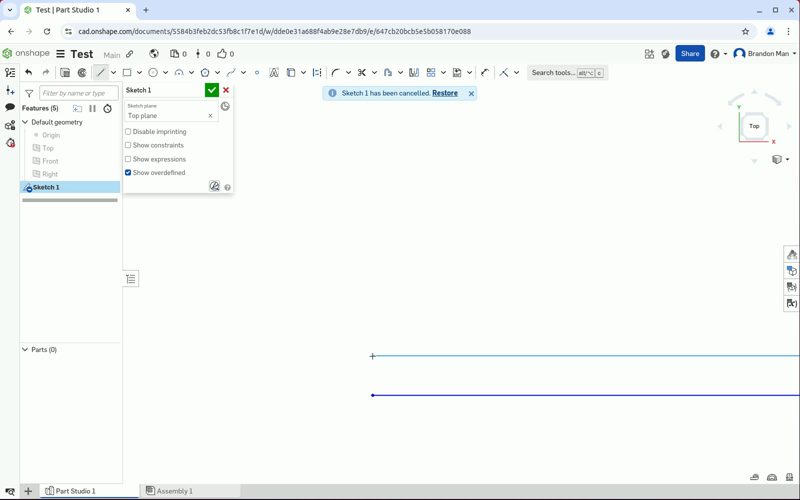
click(372, 355)
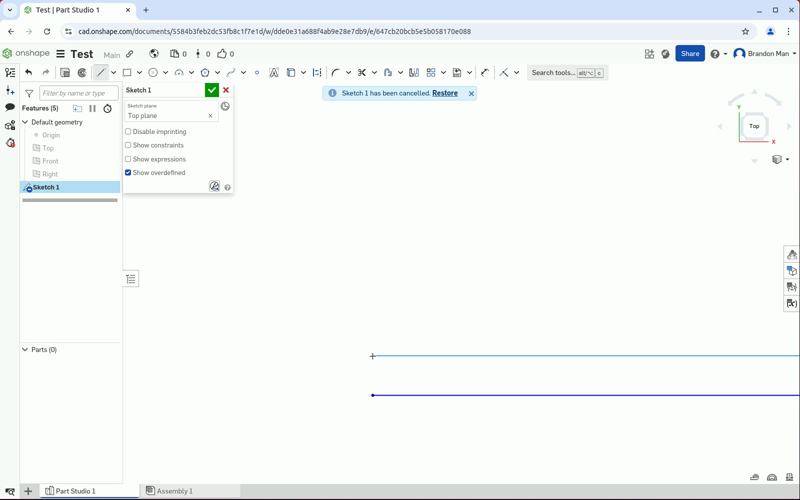
scroll(-6)
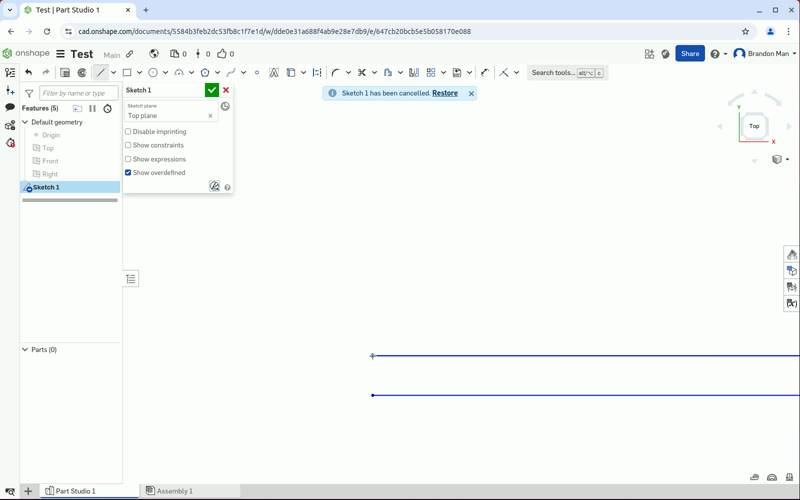
scroll(-6)
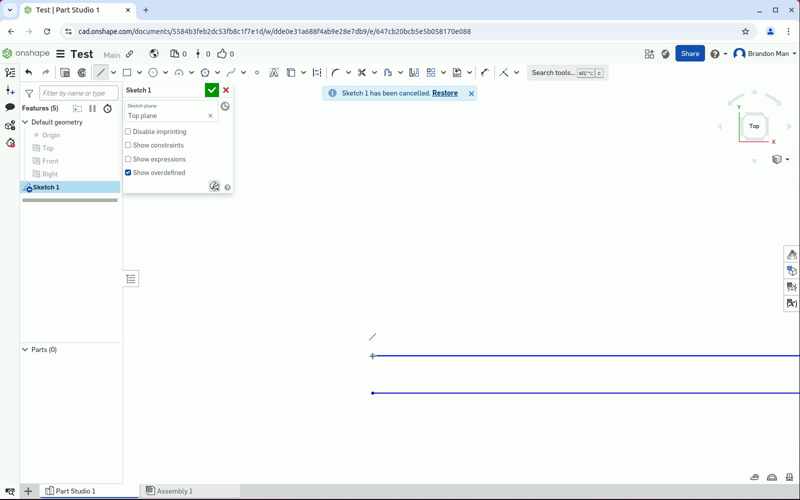
scroll(-6)
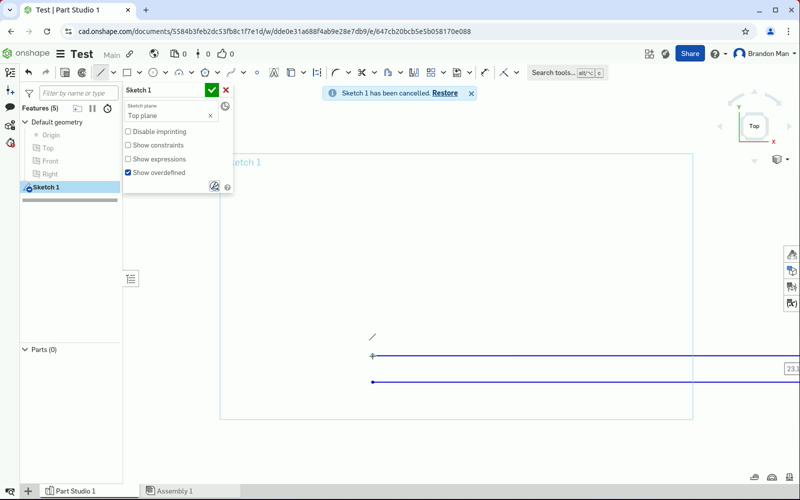
scroll(-6)
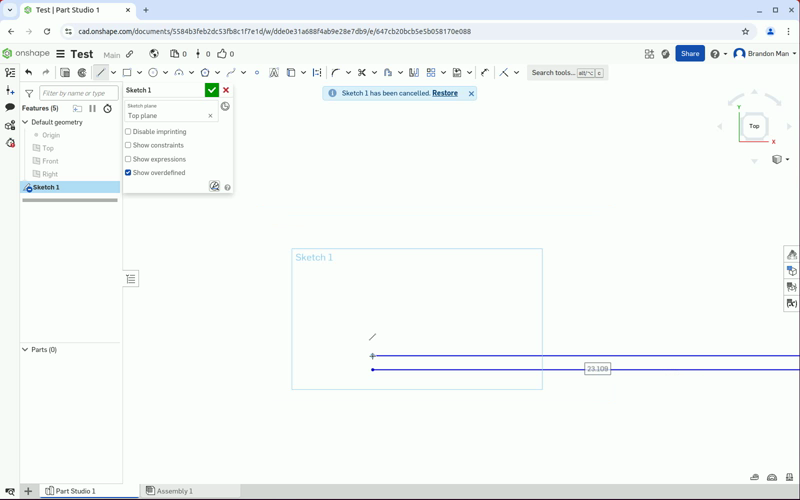
scroll(-6)
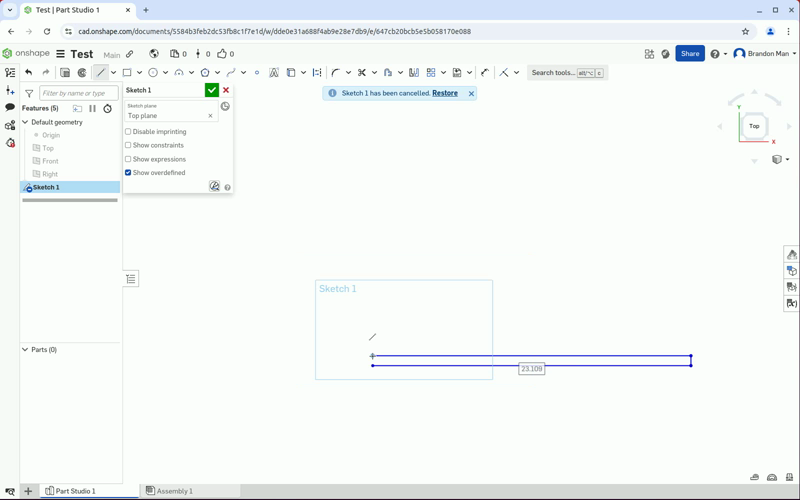
scroll(-6)
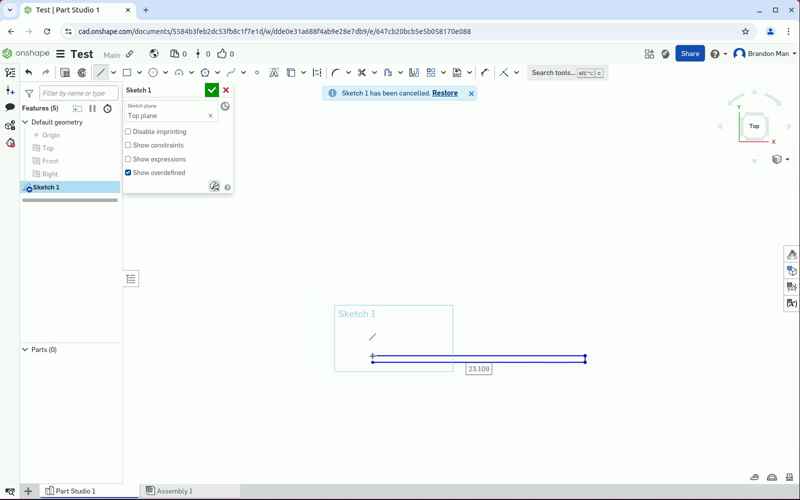
scroll(-6)
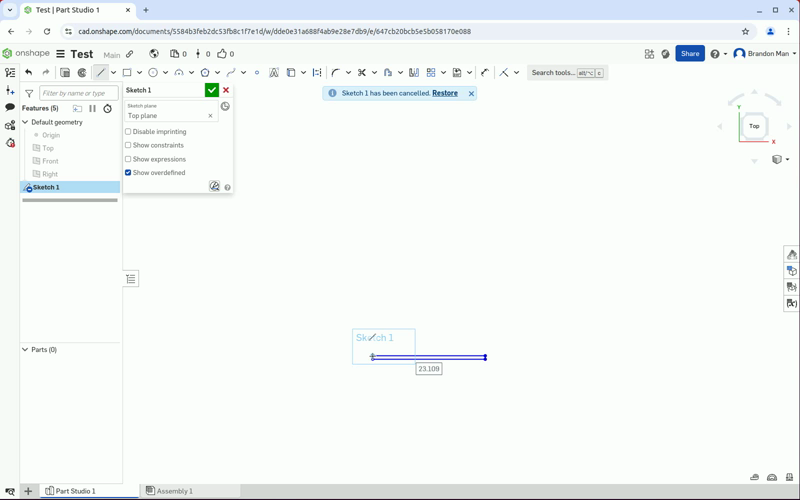
key_up(shift)
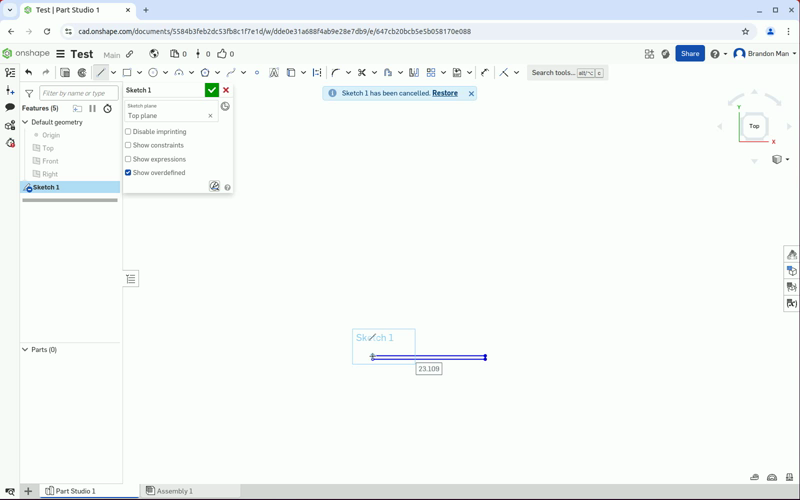
mouse_move(402, 355)
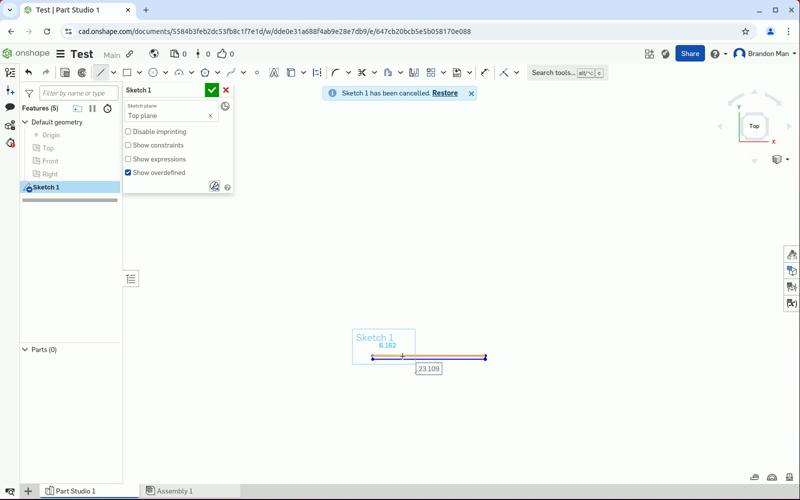
key_down(shift)
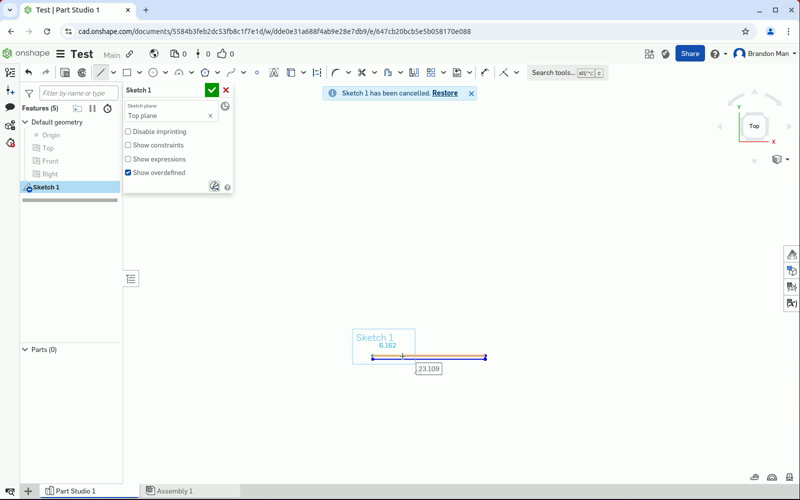
mouse_move(372, 359)
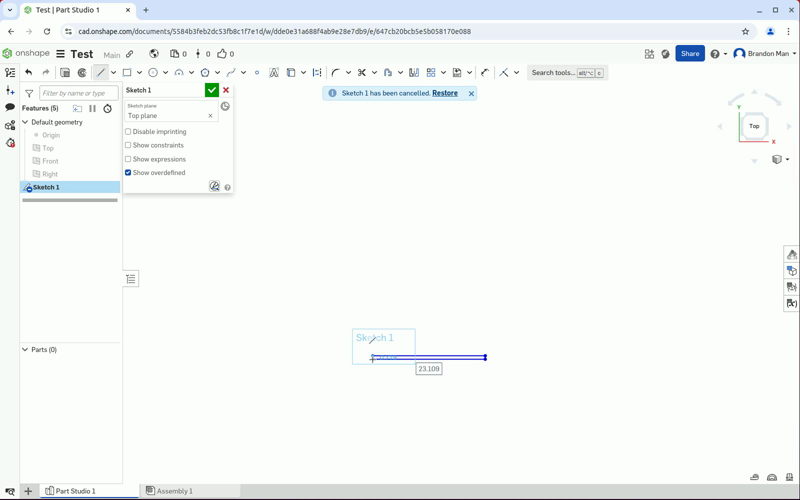
scroll(6)
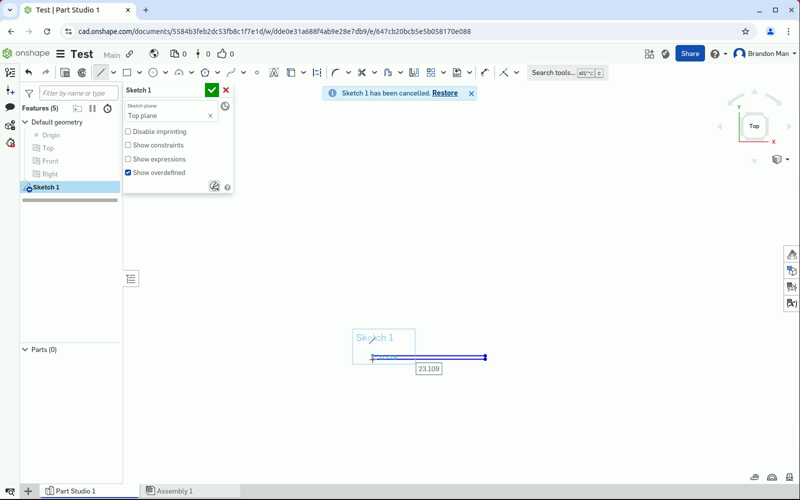
scroll(6)
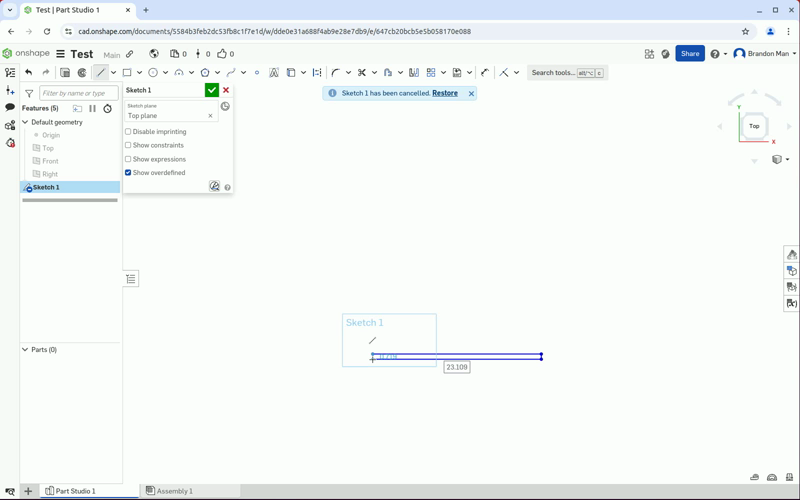
scroll(6)
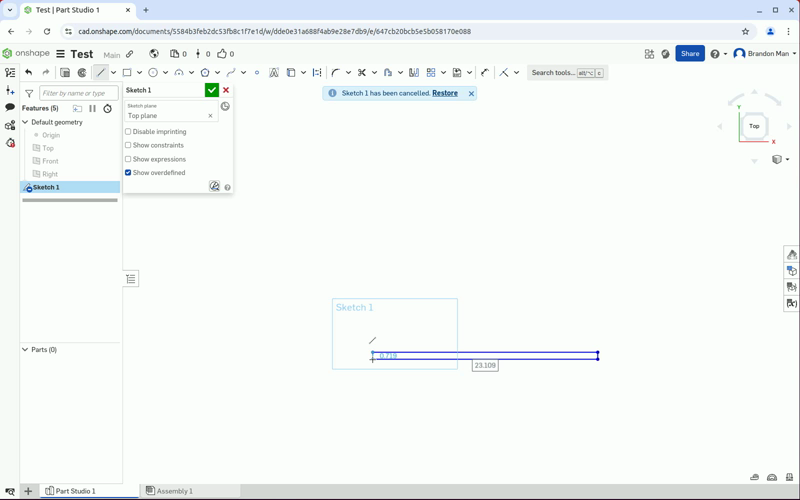
scroll(6)
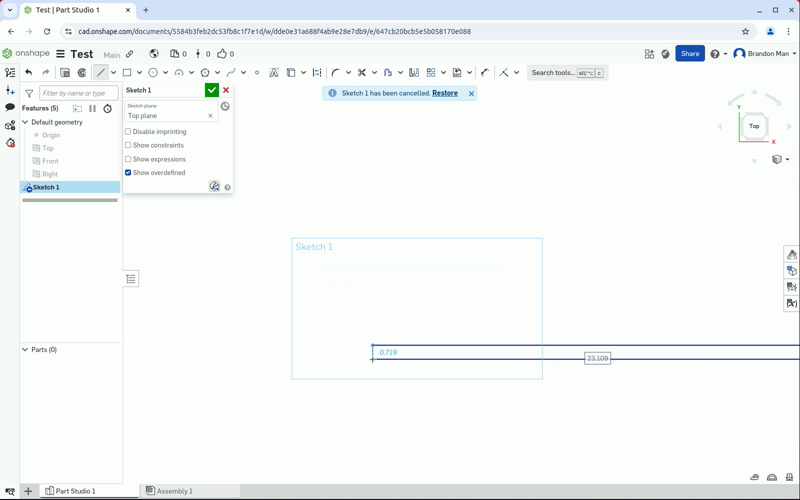
scroll(6)
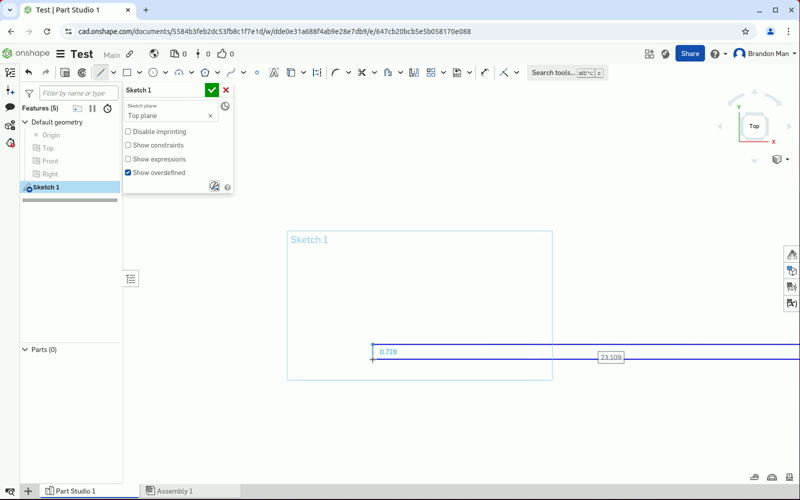
scroll(6)
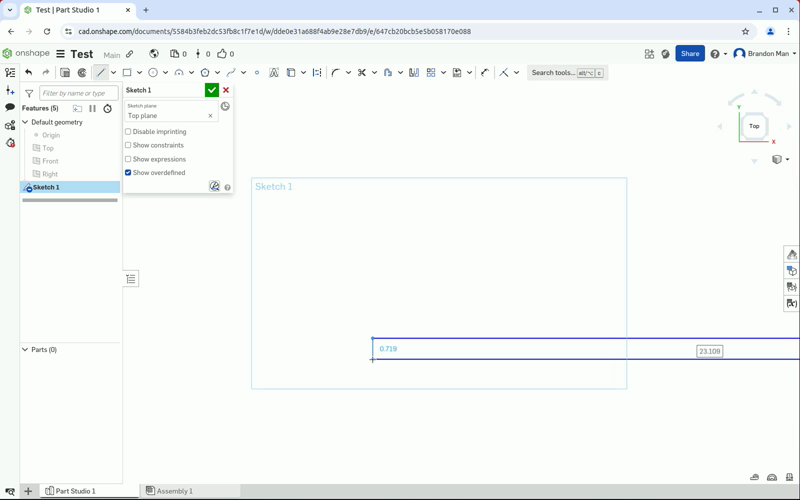
scroll(6)
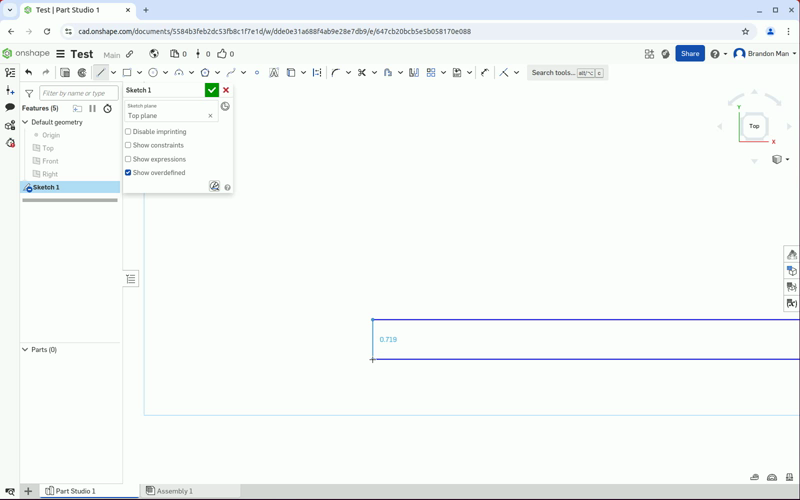
key_up(shift)
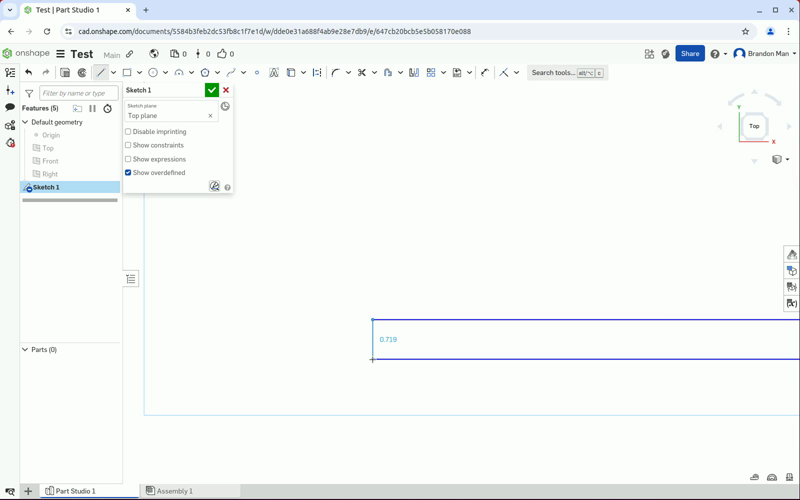
click(372, 359)
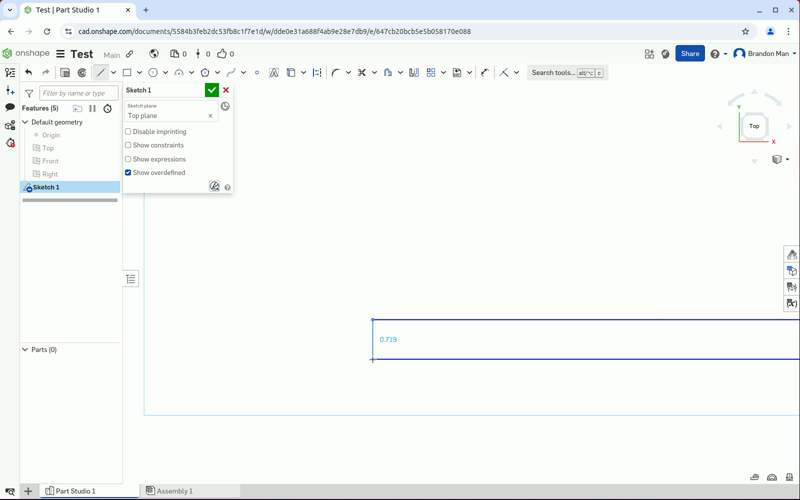
scroll(-6)
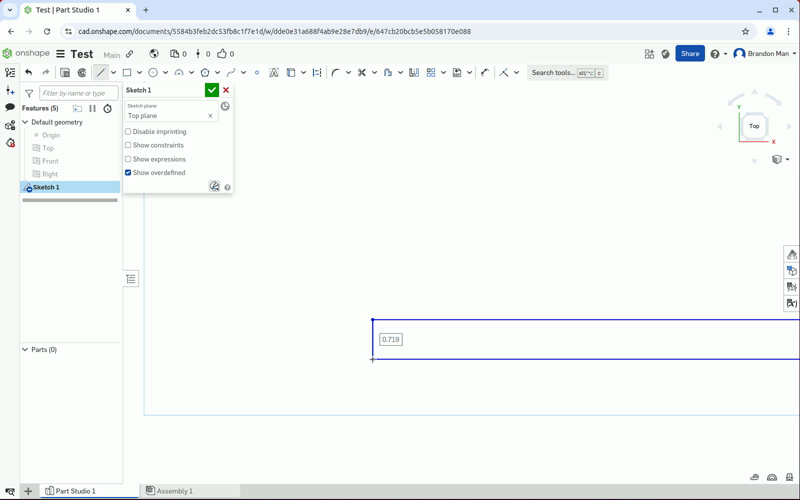
scroll(-6)
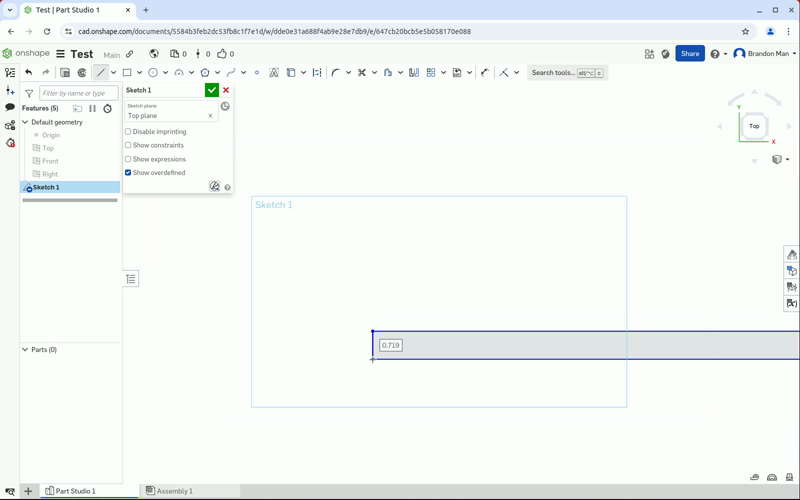
scroll(-6)
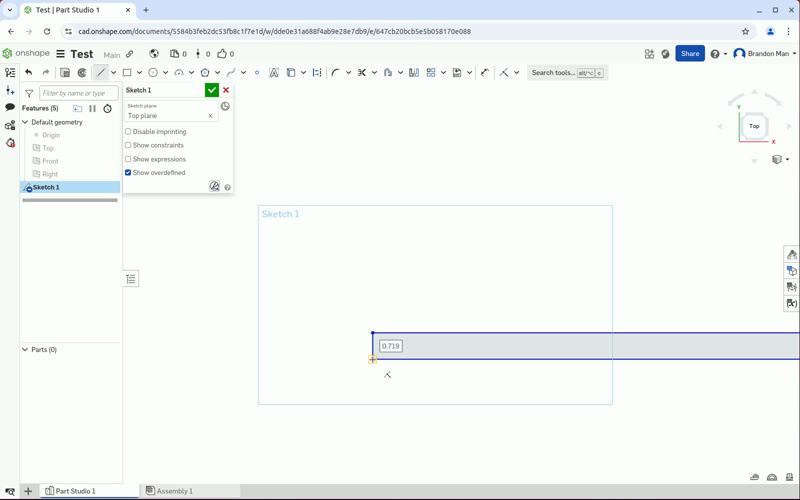
scroll(-6)
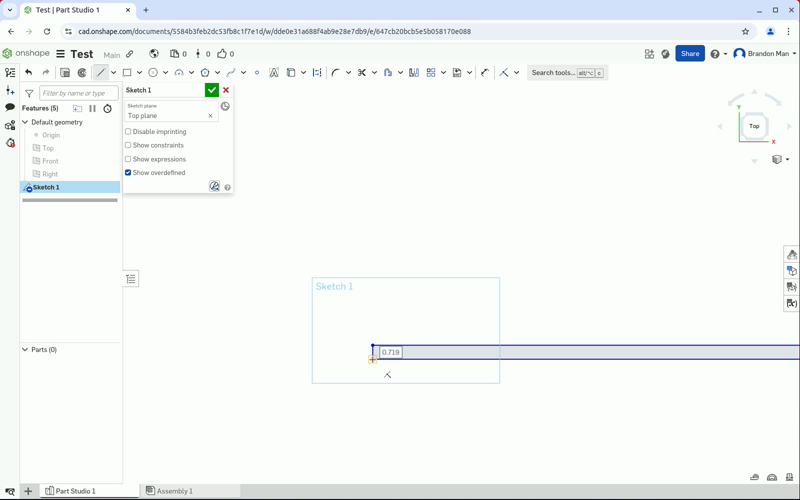
scroll(-6)
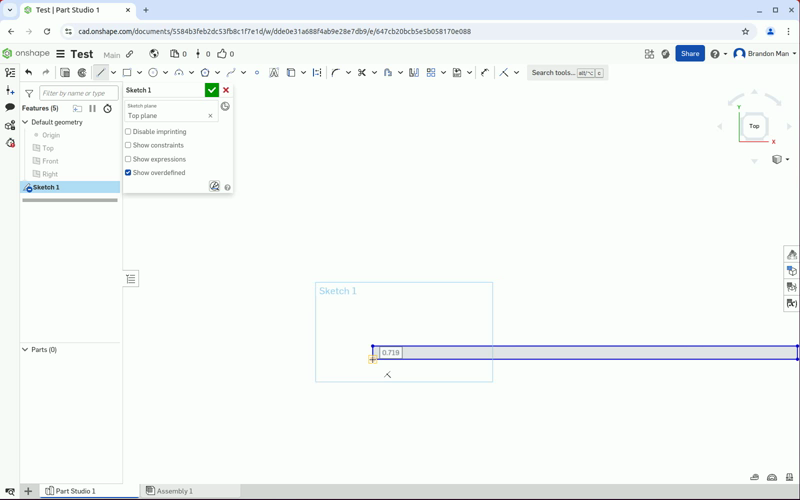
scroll(-6)
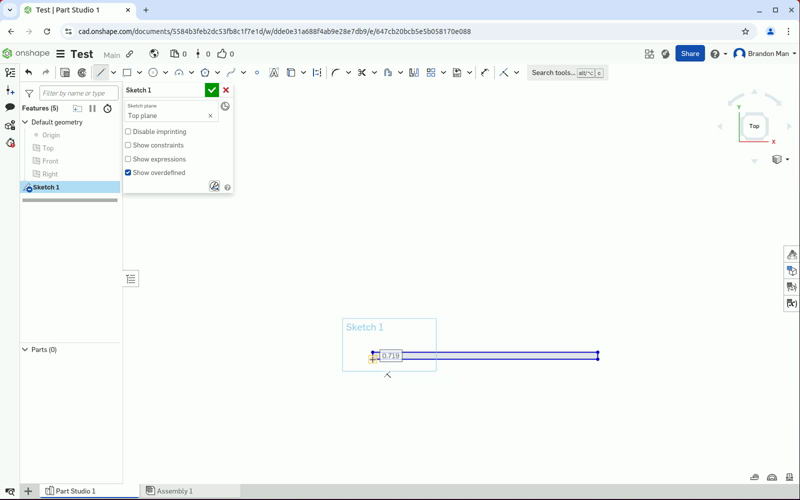
scroll(-6)
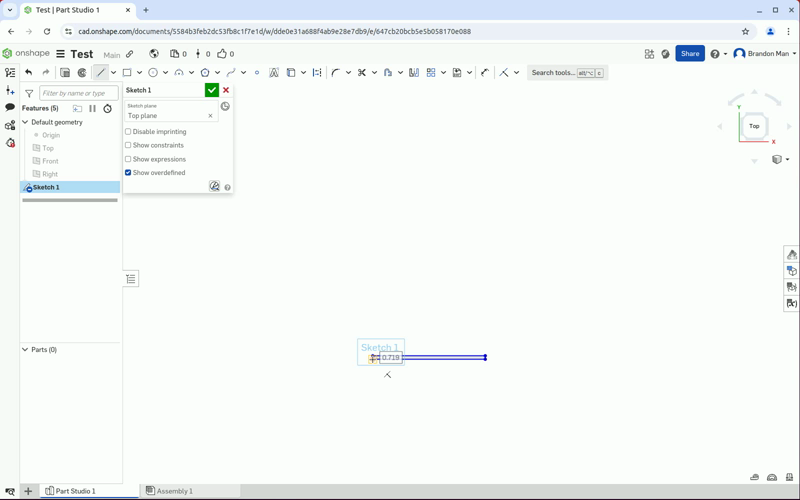
key(esc)
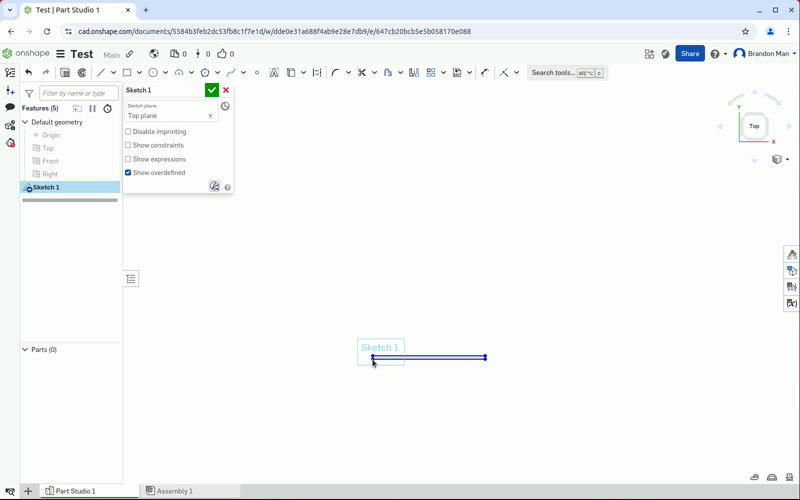
mouse_move(418, 356)
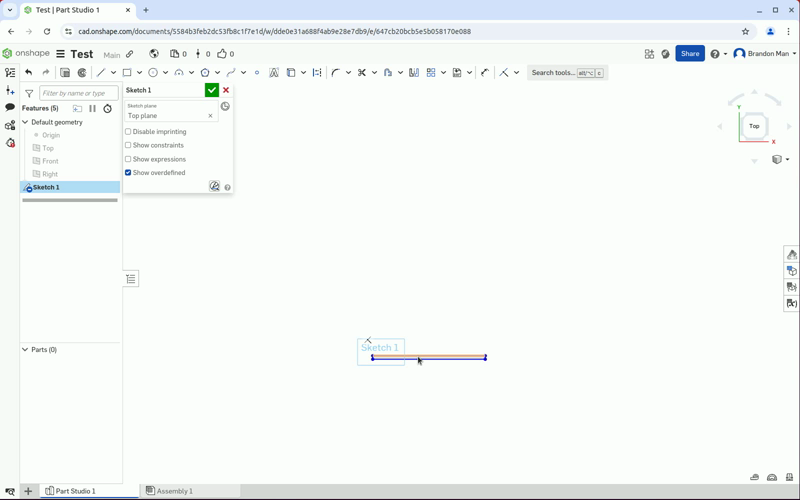
scroll(6)
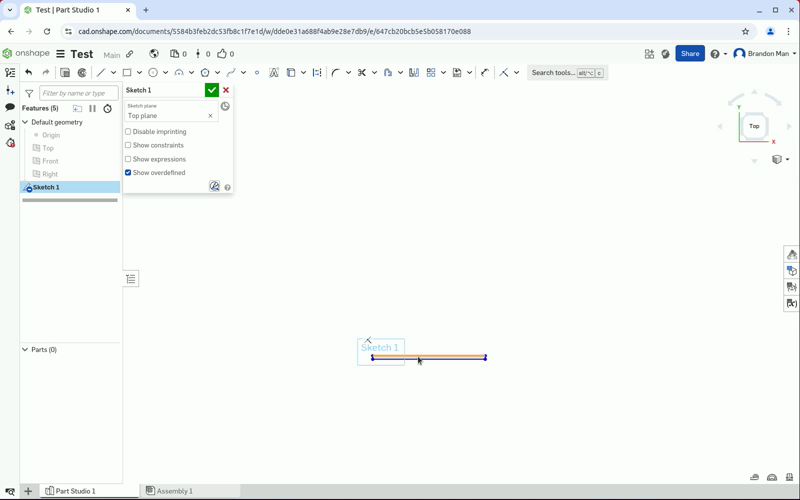
scroll(6)
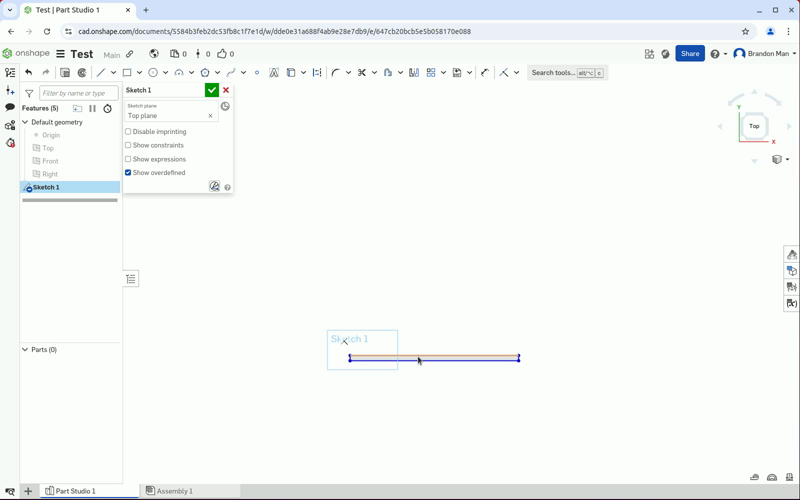
scroll(6)
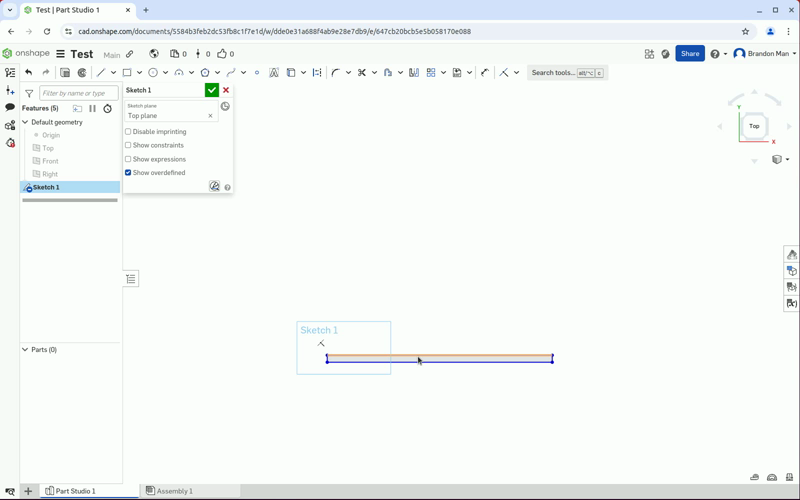
scroll(6)
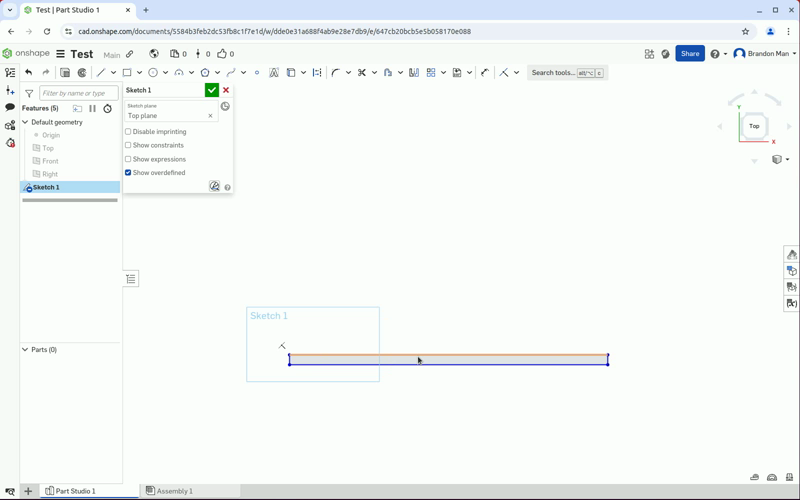
scroll(6)
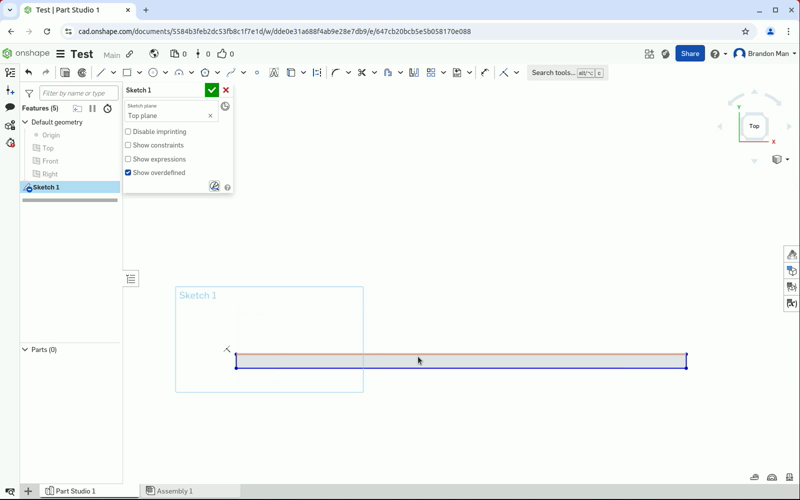
scroll(6)
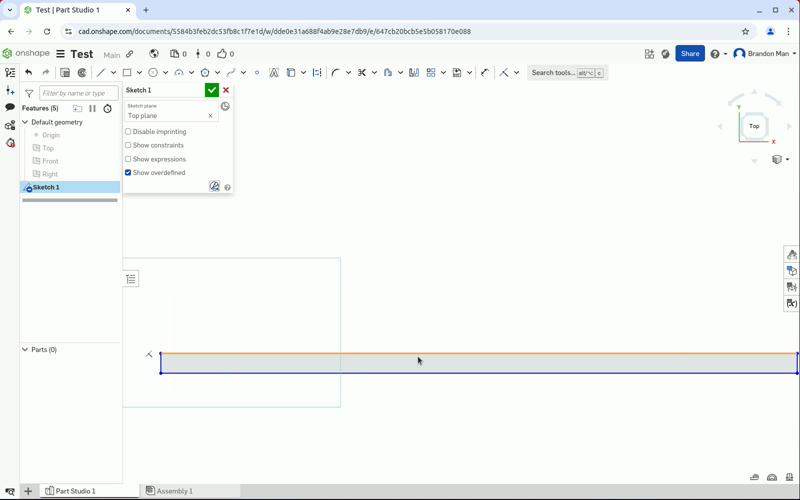
scroll(6)
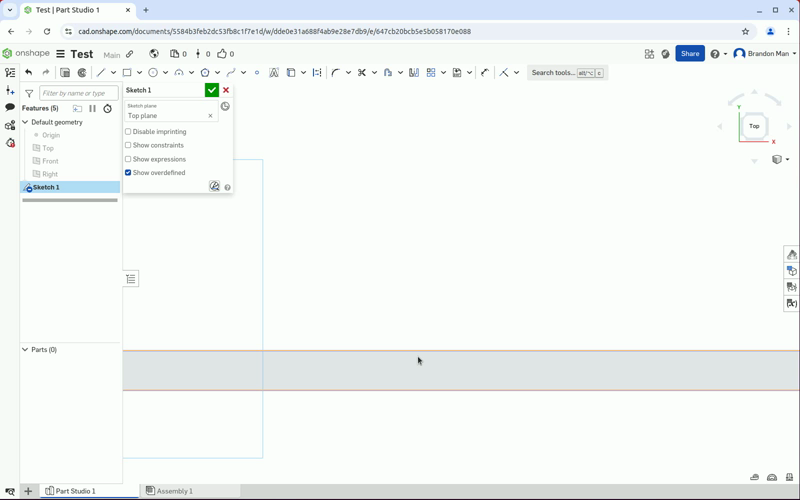
click(418, 356)
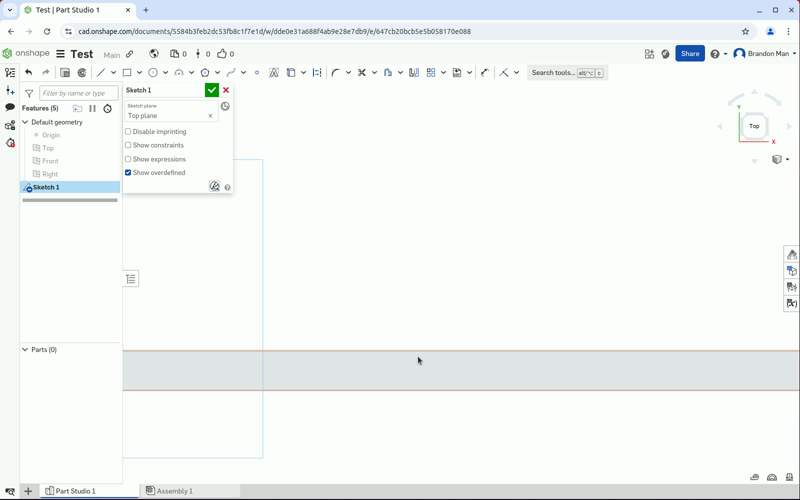
scroll(-6)
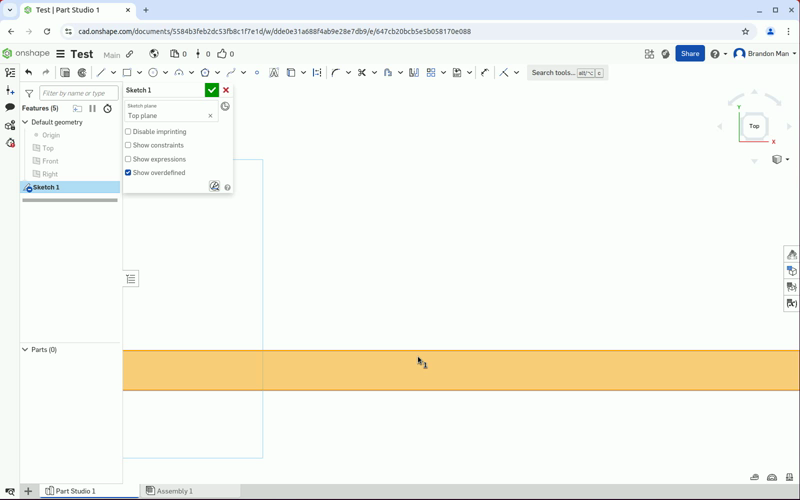
scroll(-6)
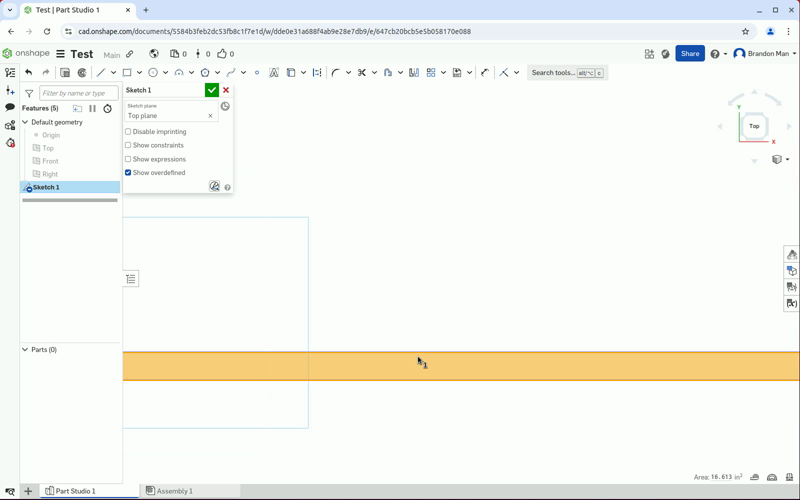
scroll(-6)
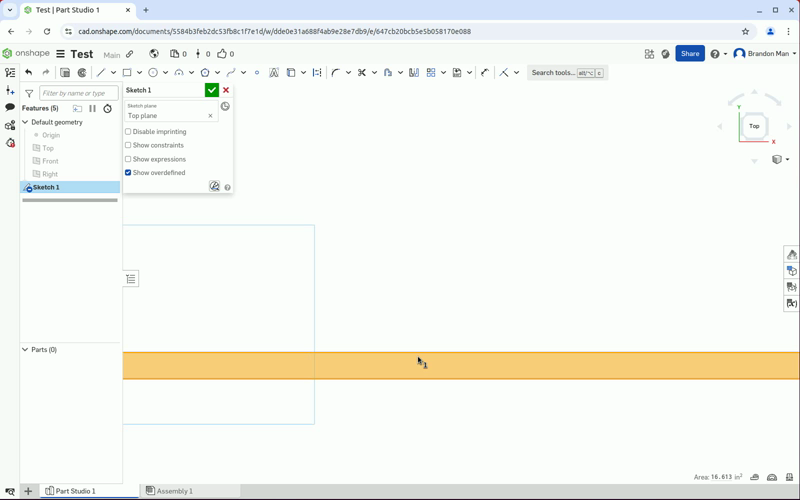
scroll(-6)
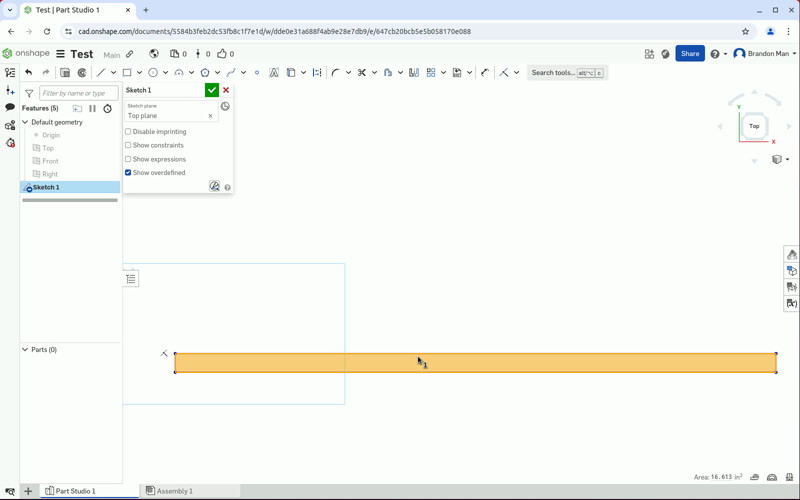
scroll(-6)
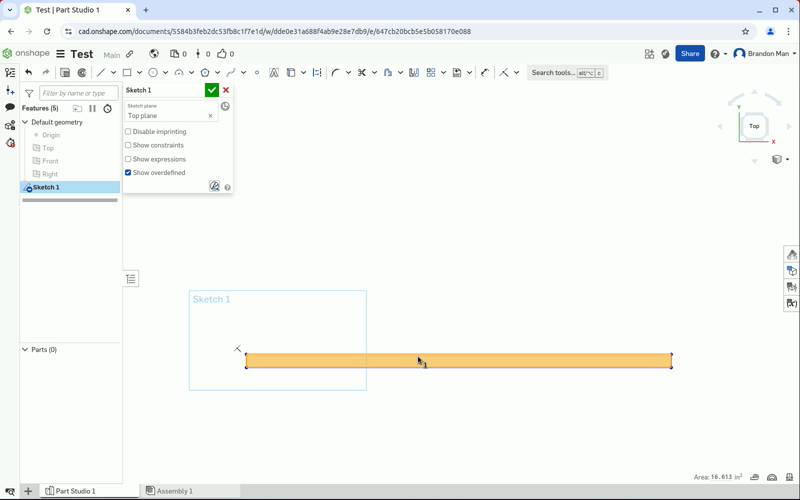
scroll(-6)
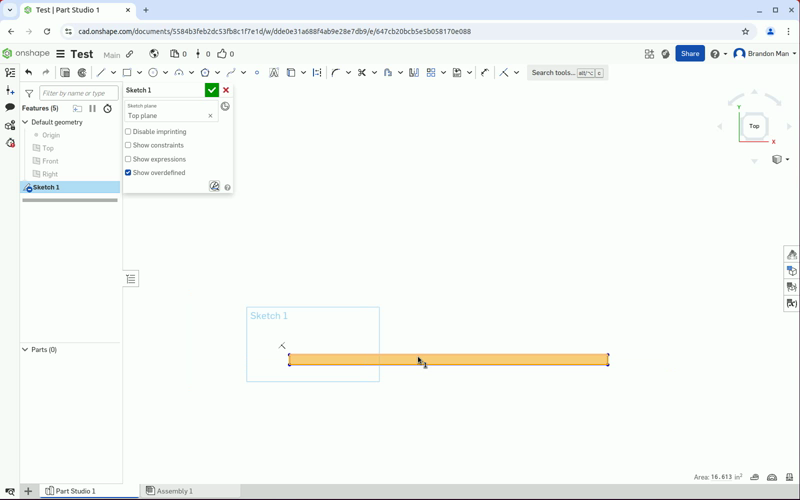
scroll(-6)
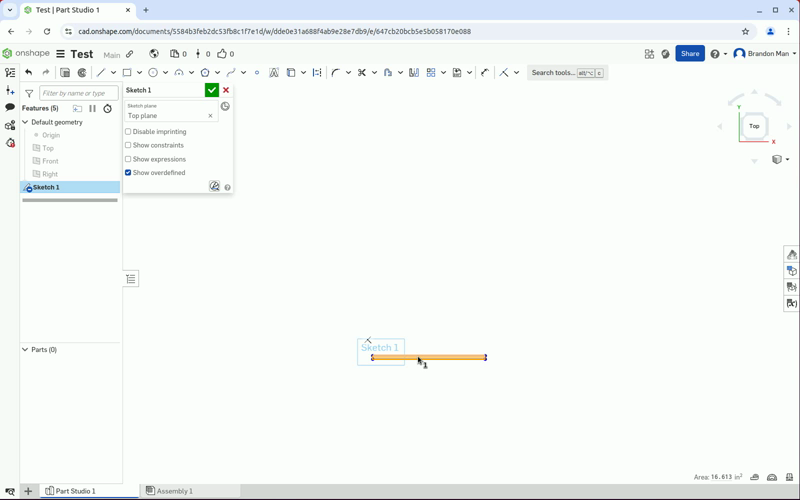
mouse_move(73, 352)
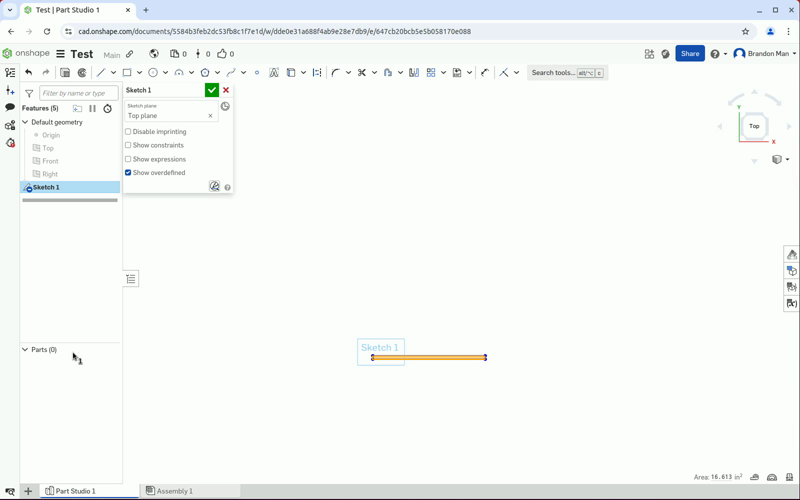
key(shift+y)
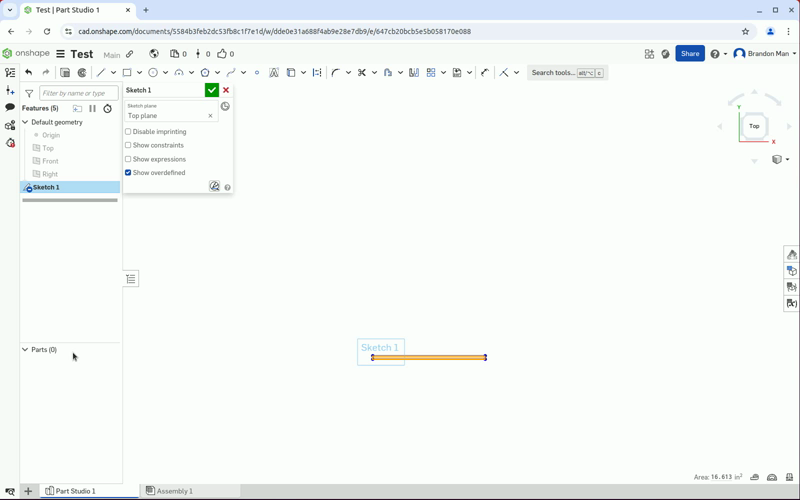
key(shift+e)
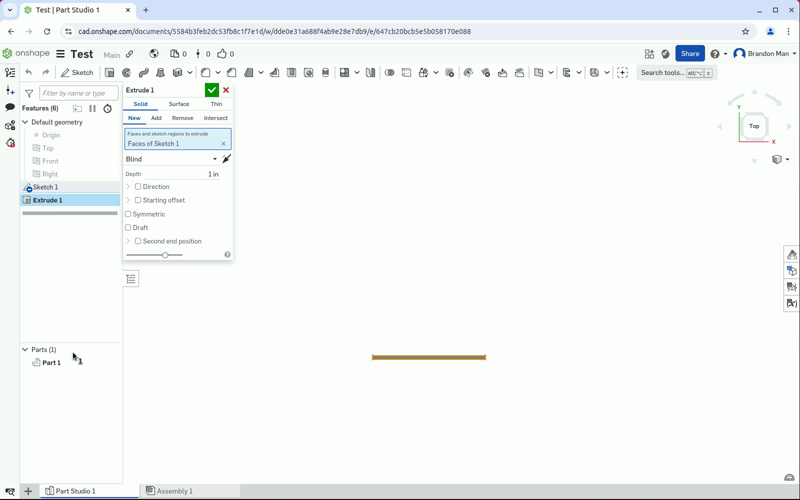
mouse_move(143, 106)
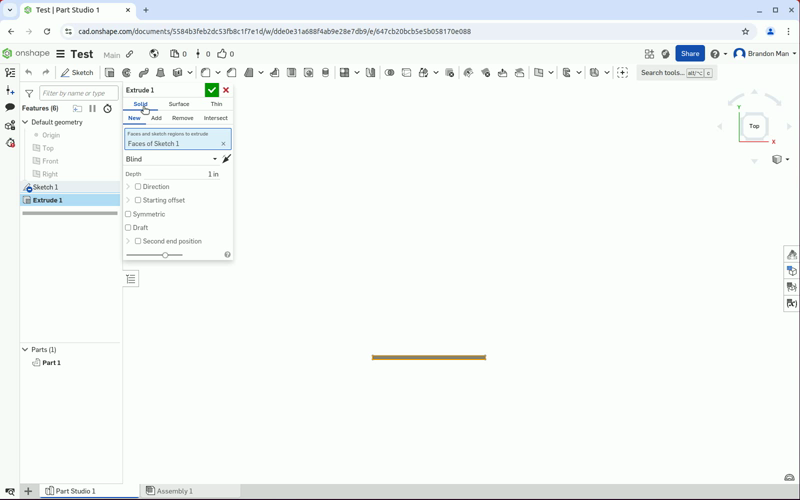
click(143, 106)
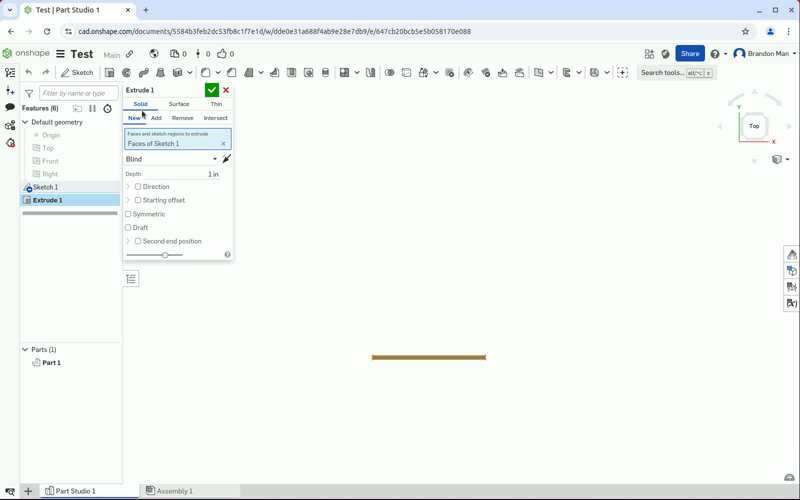
mouse_move(137, 120)
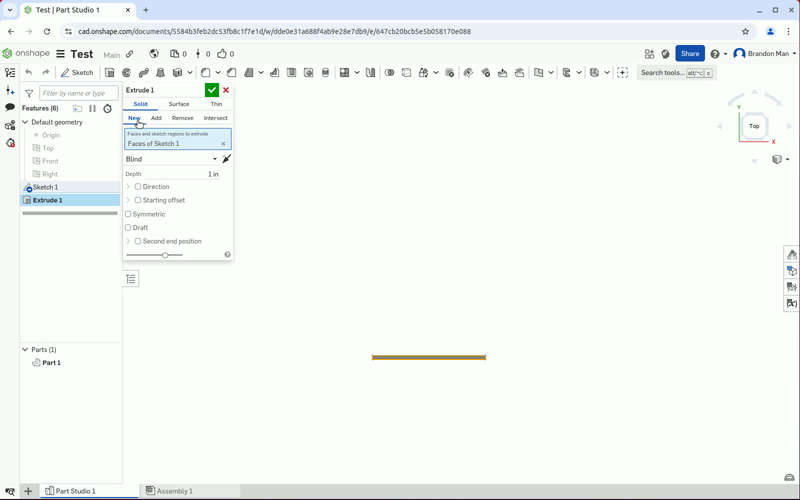
click(137, 120)
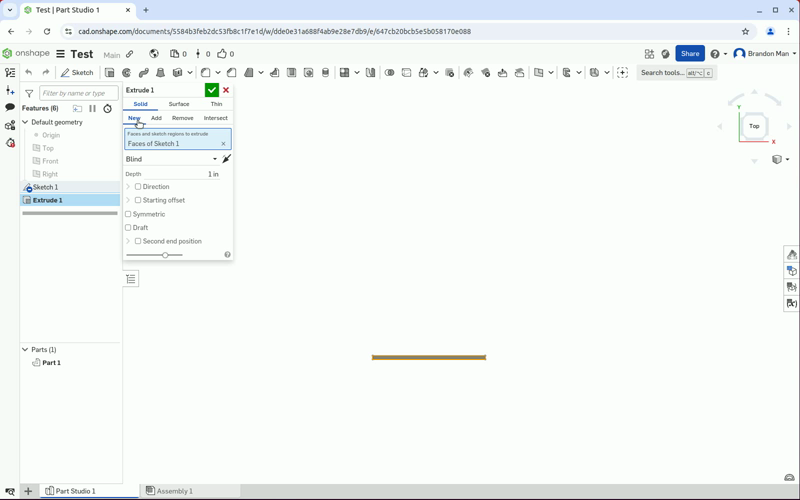
key(tab, 4)
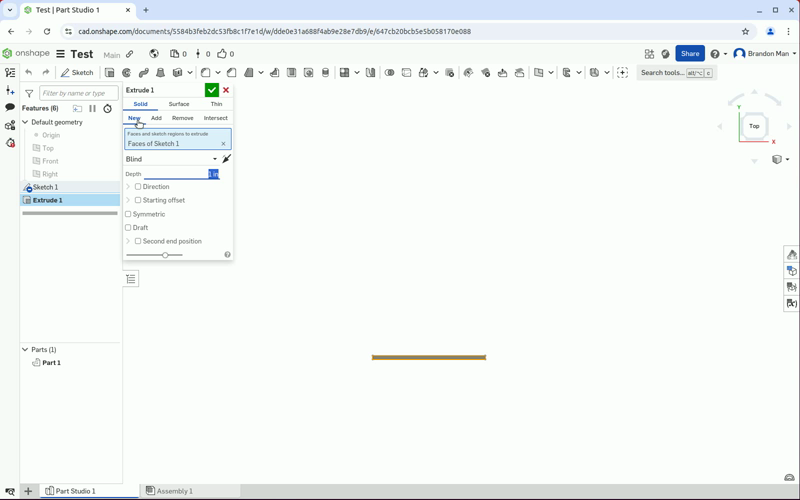
text(0.481)
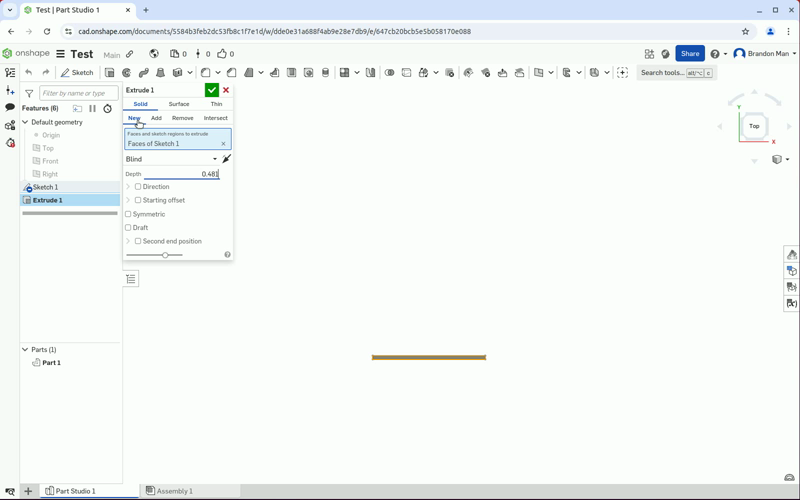
key(enter)
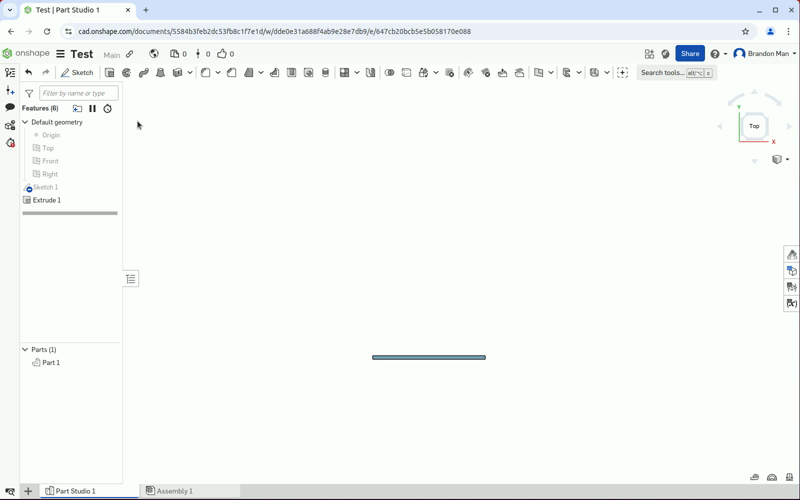
key(shift+h)
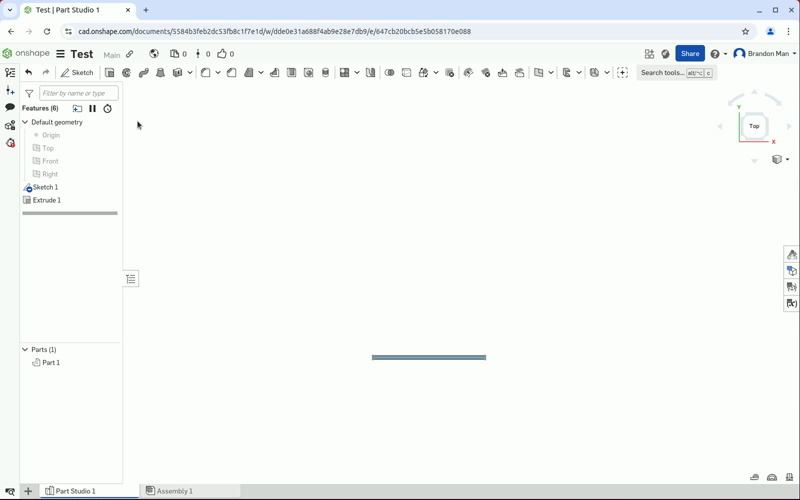
key(shift+h)
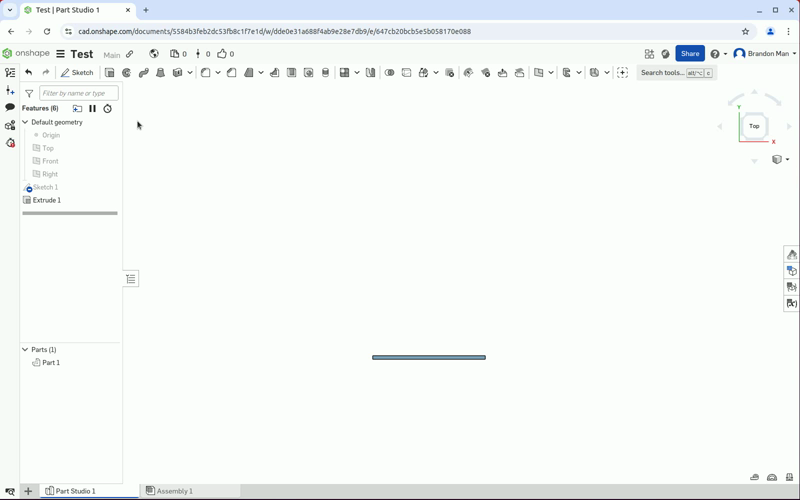
mouse_move(73, 189)
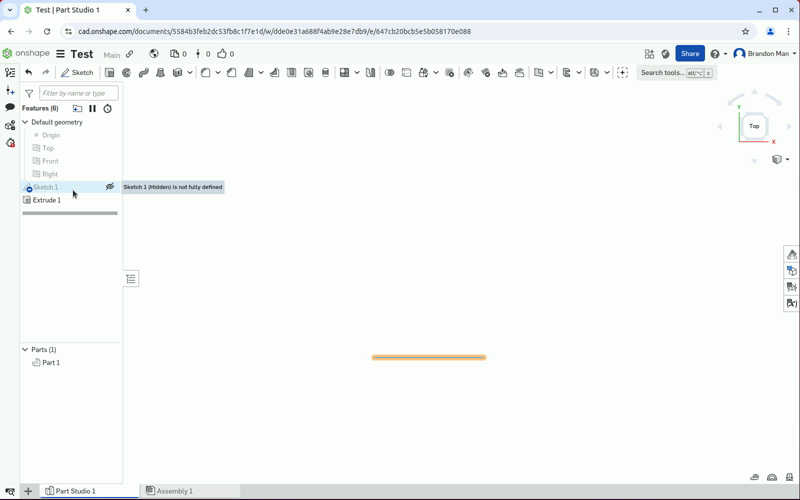
click(73, 189)
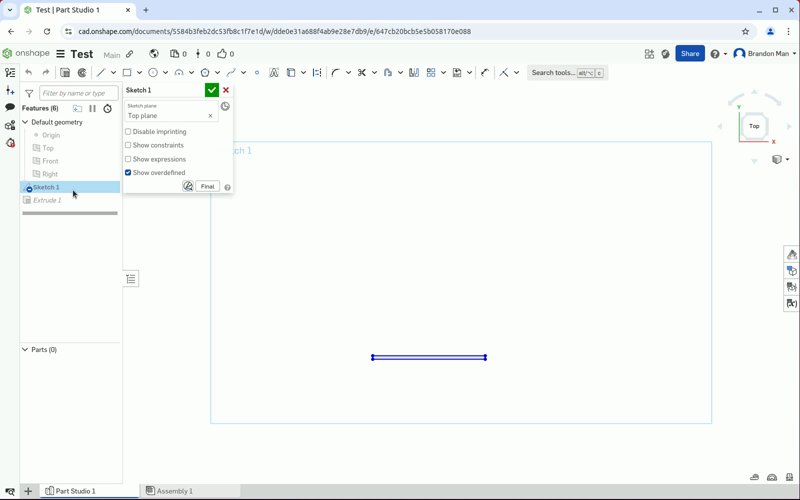
mouse_move(229, 92)
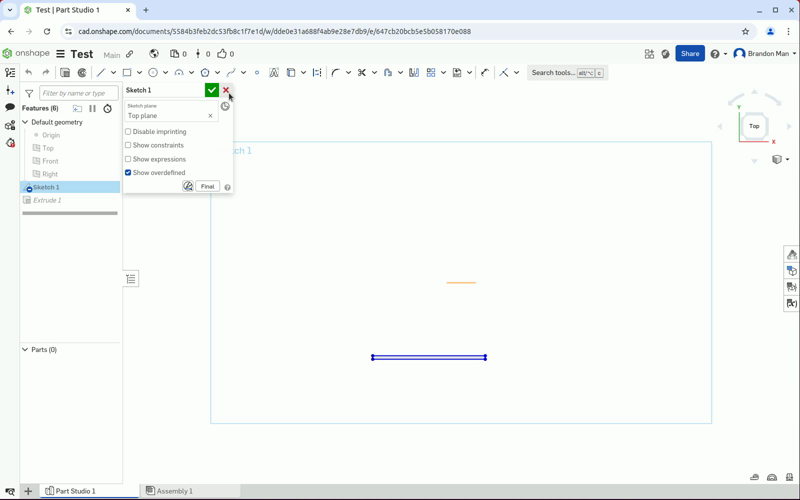
click(229, 92)
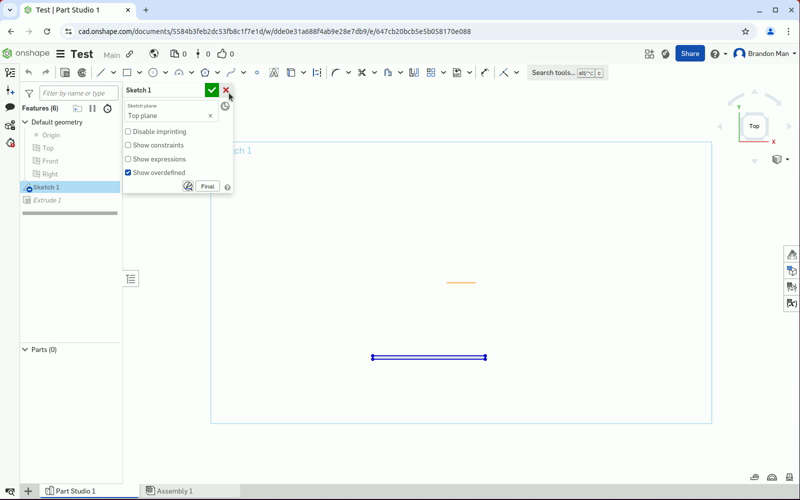
key(shift+s)
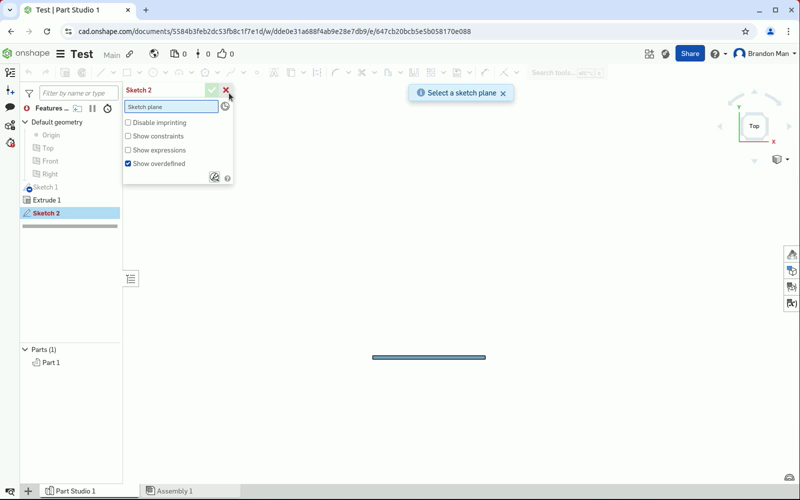
mouse_move(73, 150)
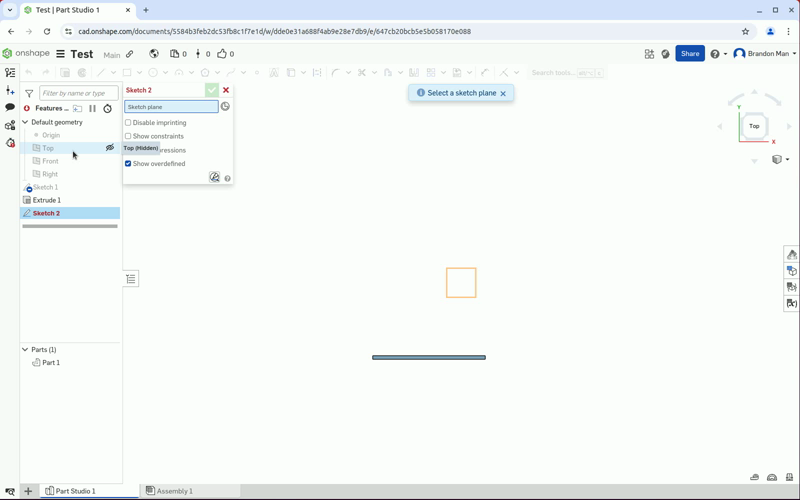
click(73, 150)
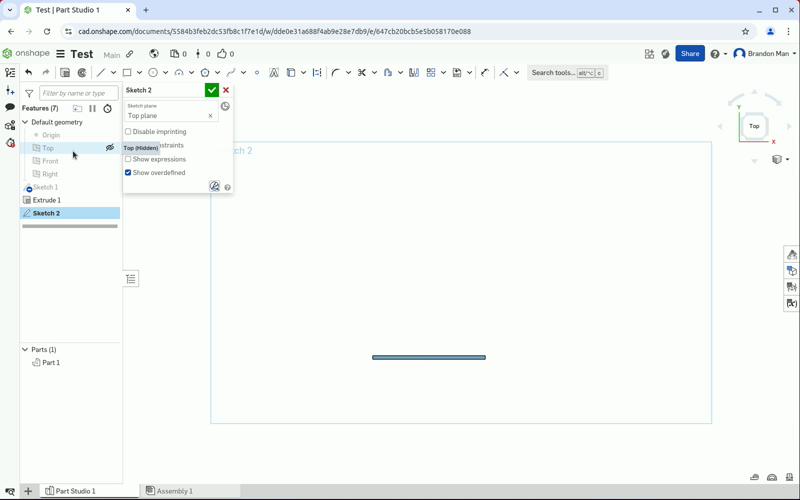
mouse_move(73, 352)
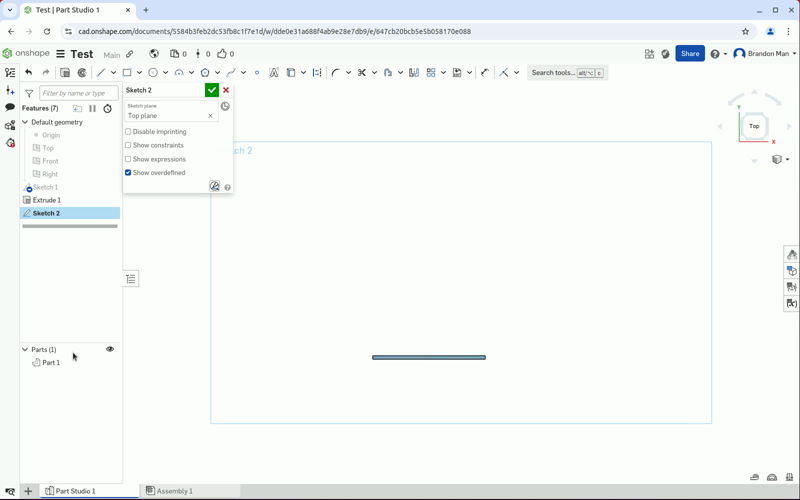
key(y)
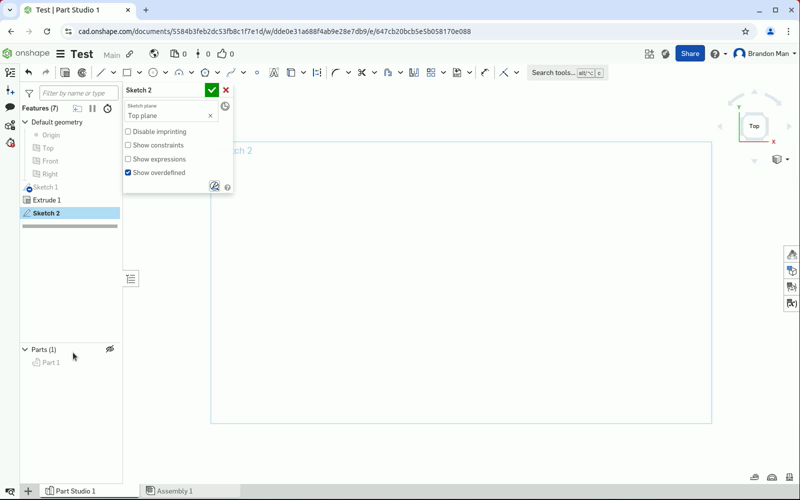
key(l)
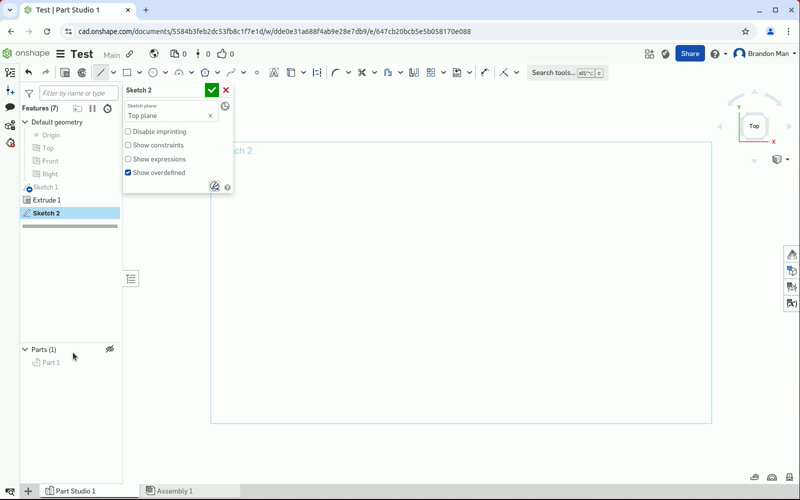
key_down(shift)
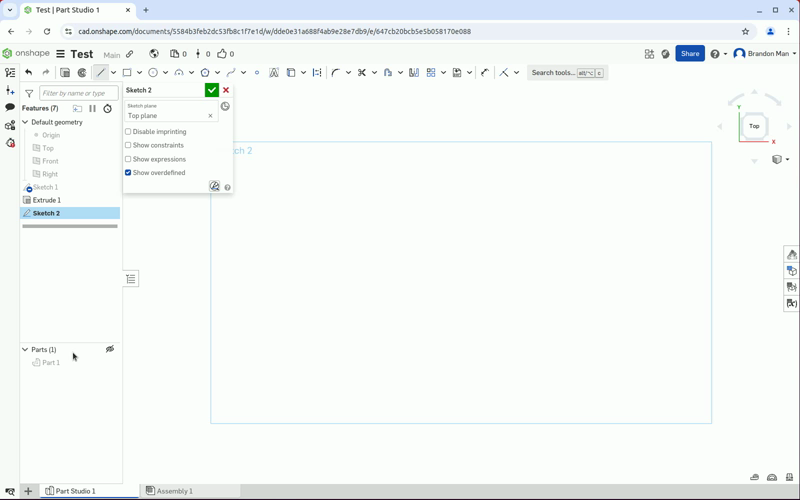
mouse_move(372, 207)
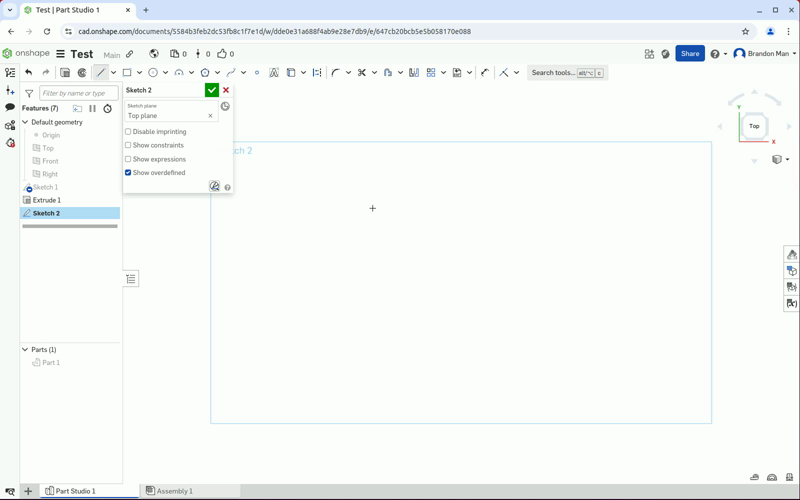
click(372, 207)
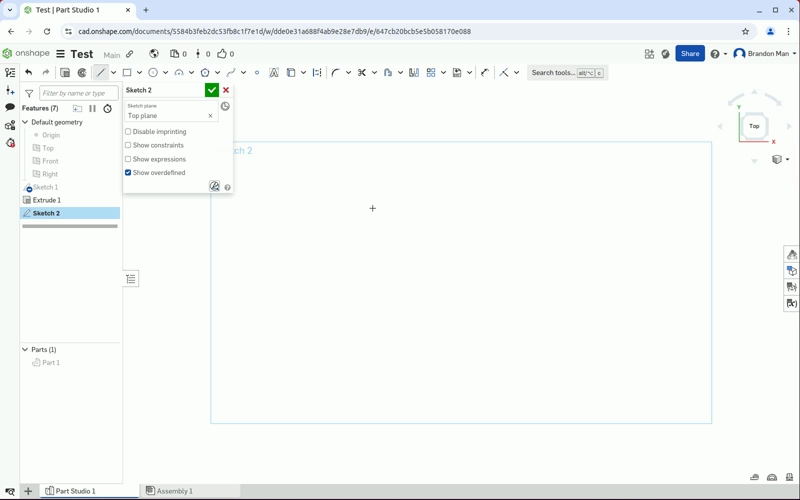
key_up(shift)
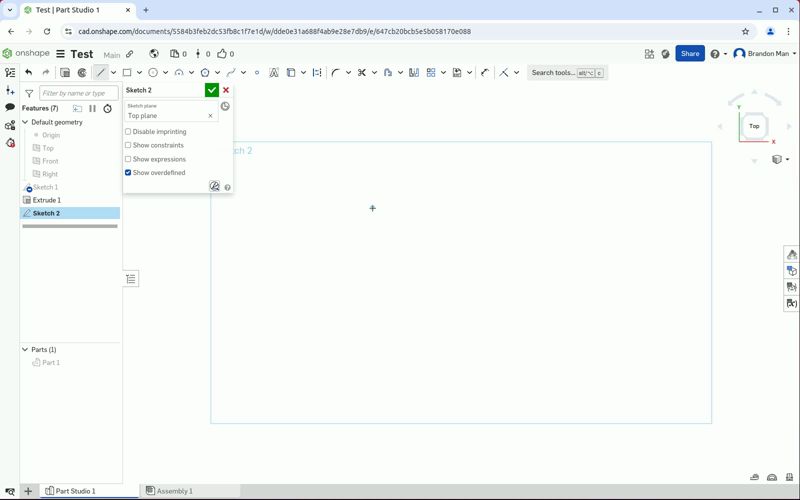
key_down(shift)
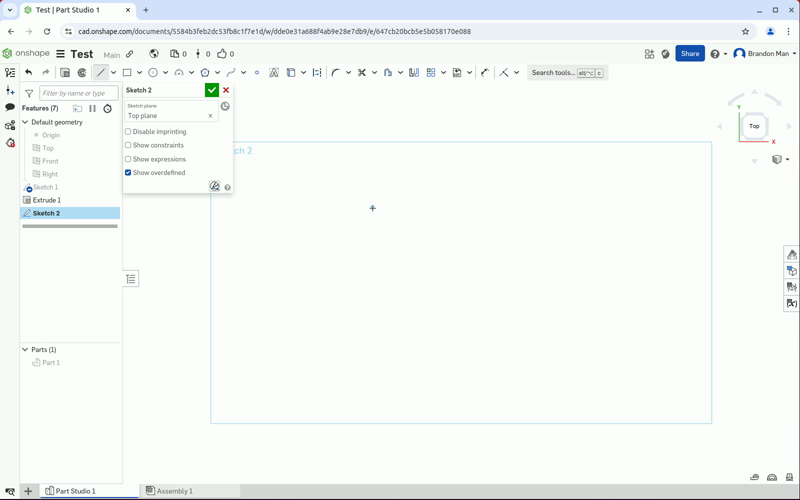
mouse_move(485, 207)
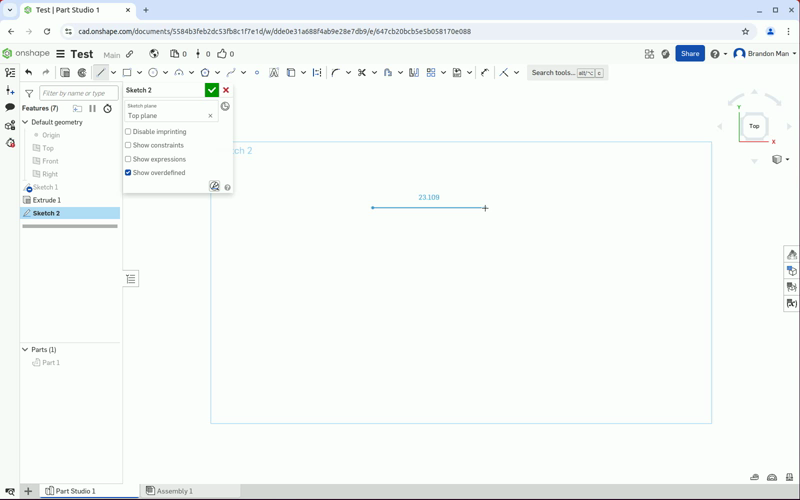
click(485, 207)
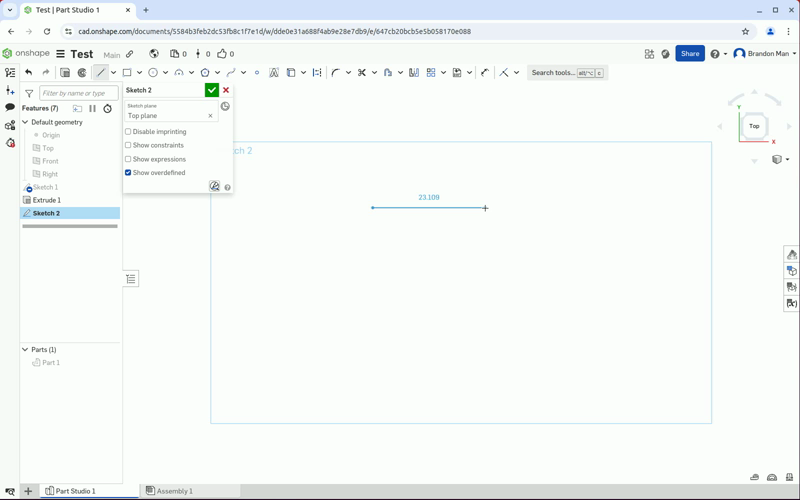
key_up(shift)
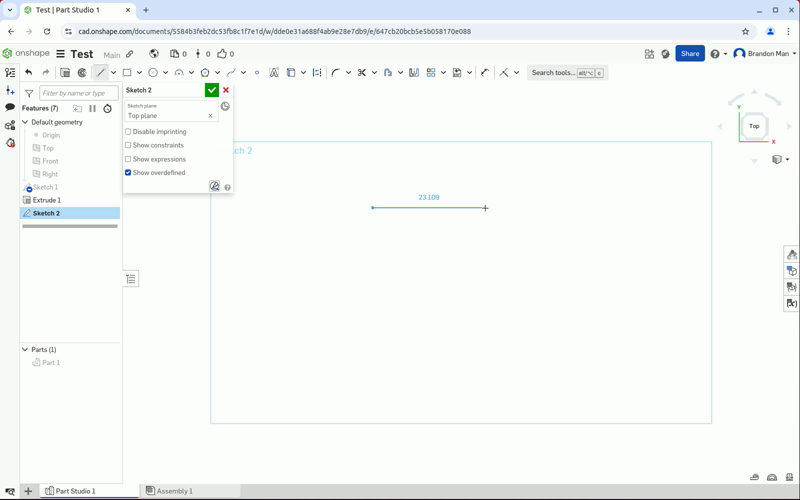
key_down(shift)
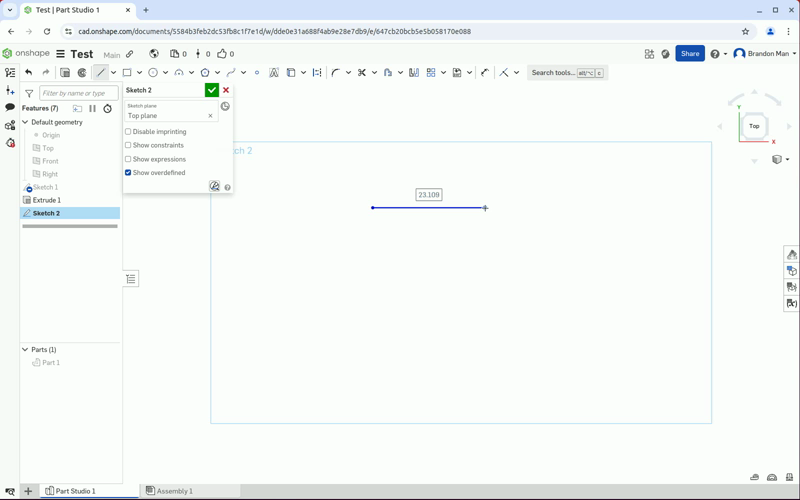
mouse_move(515, 207)
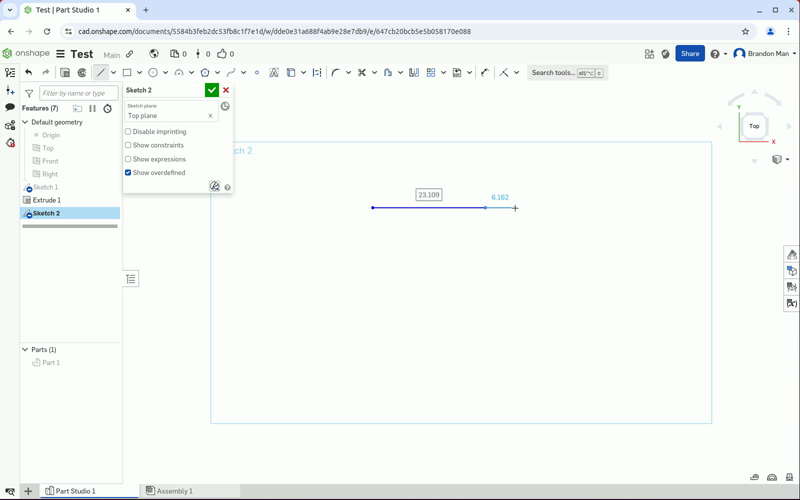
mouse_move(485, 204)
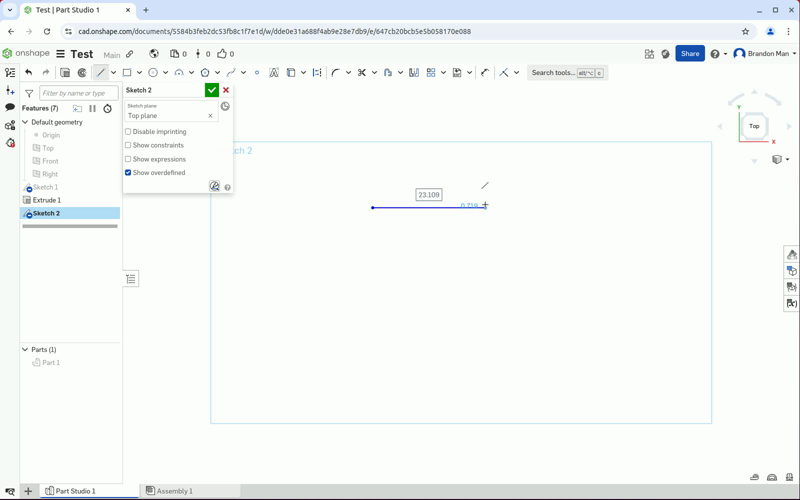
scroll(6)
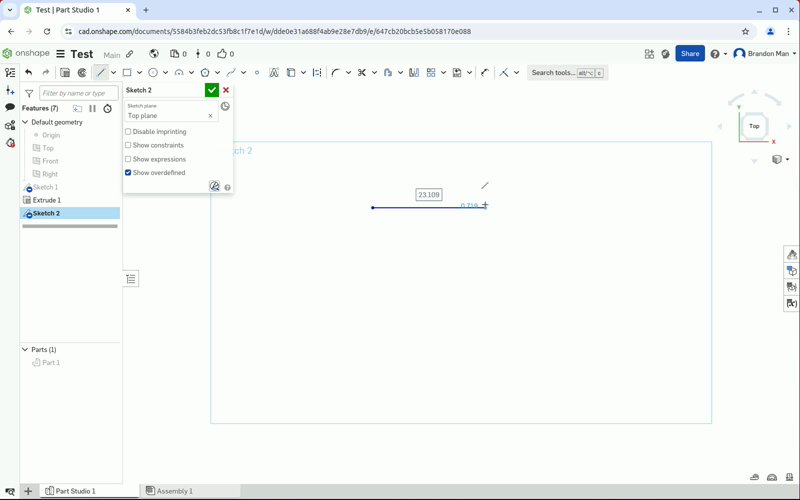
scroll(6)
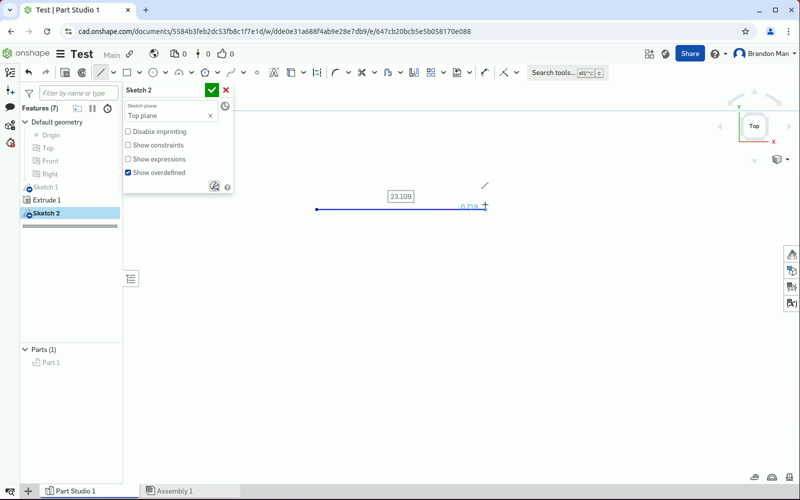
scroll(6)
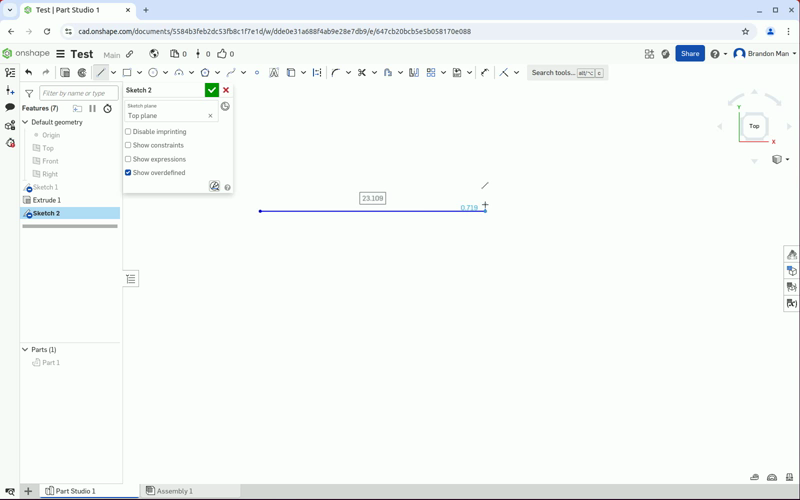
scroll(6)
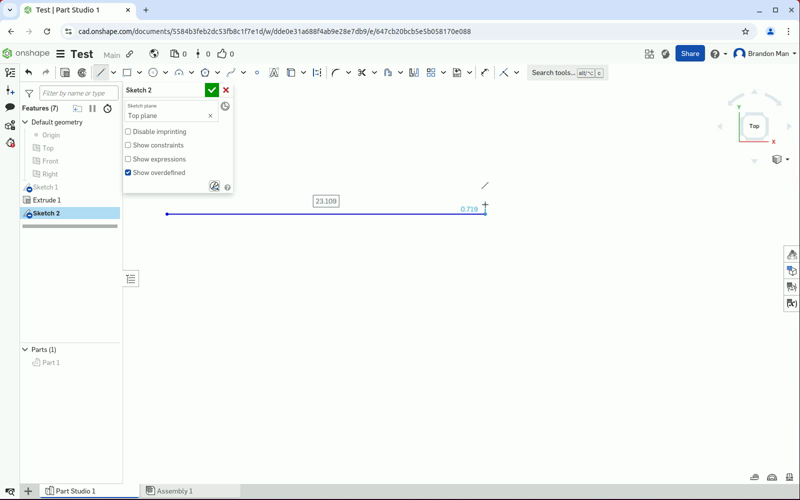
scroll(6)
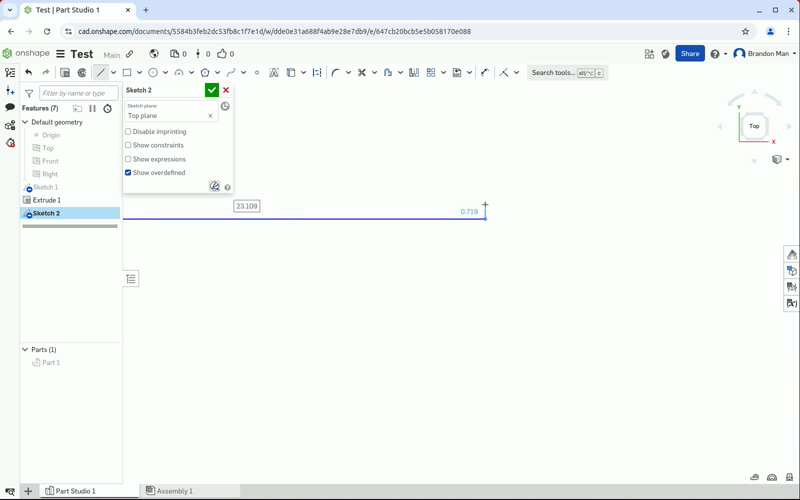
scroll(6)
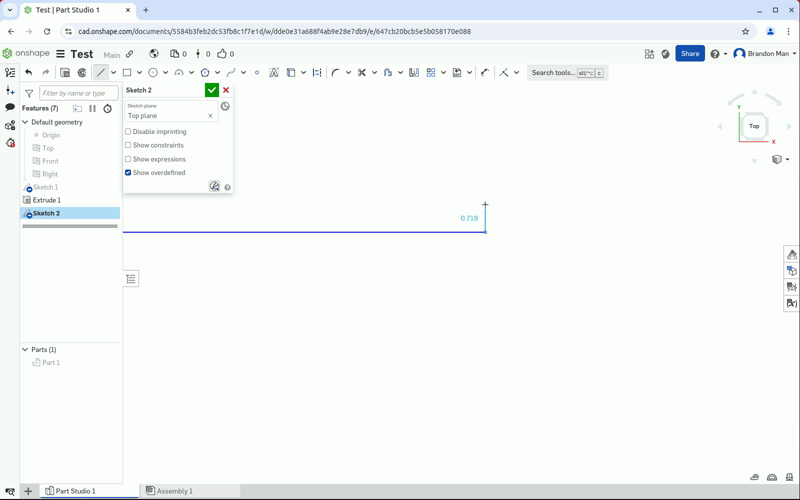
scroll(6)
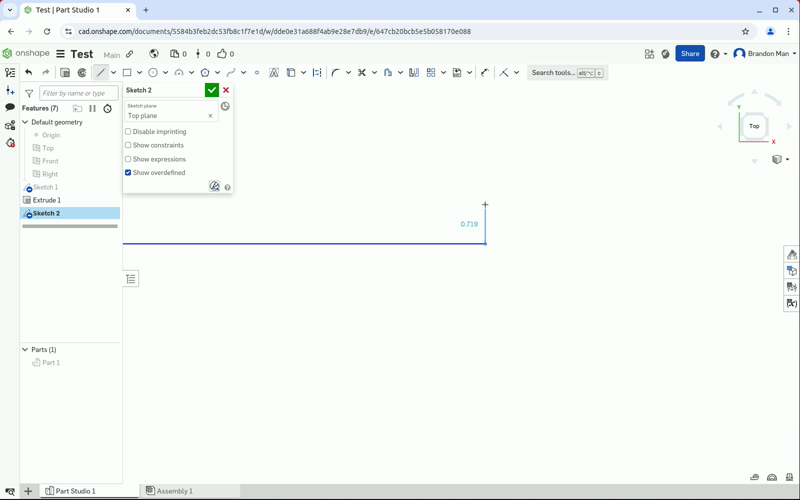
click(485, 204)
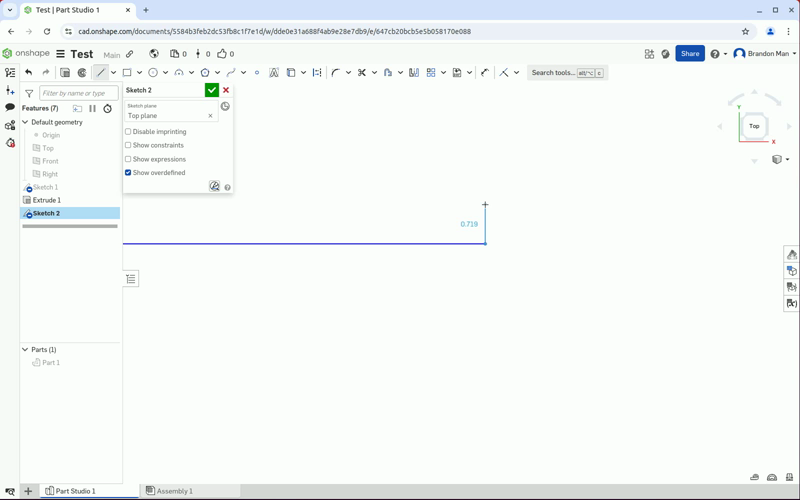
scroll(-6)
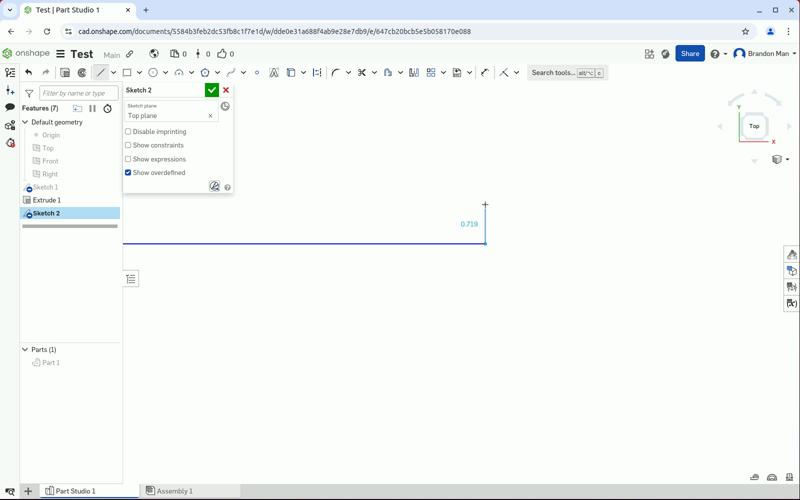
scroll(-6)
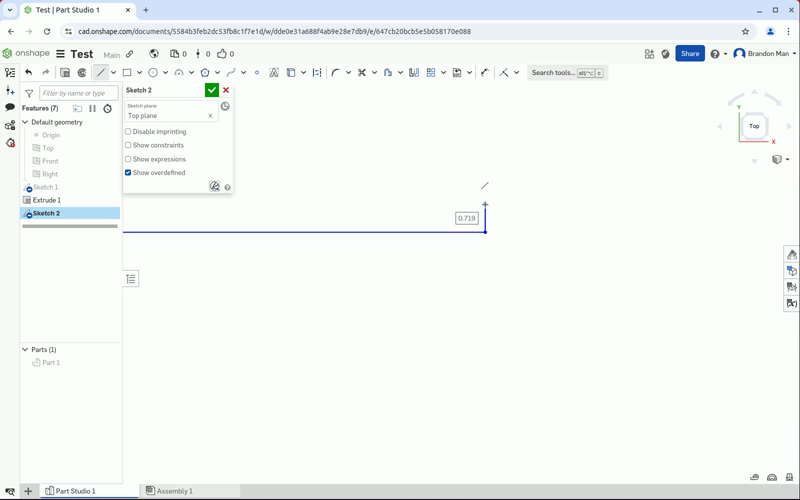
scroll(-6)
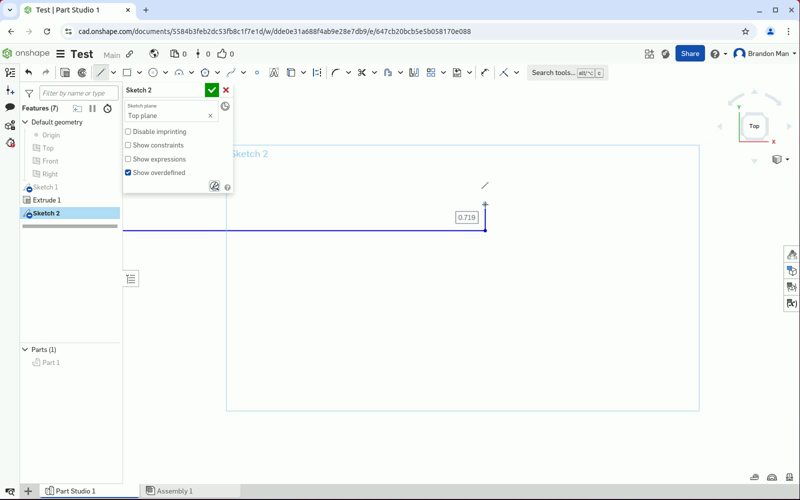
scroll(-6)
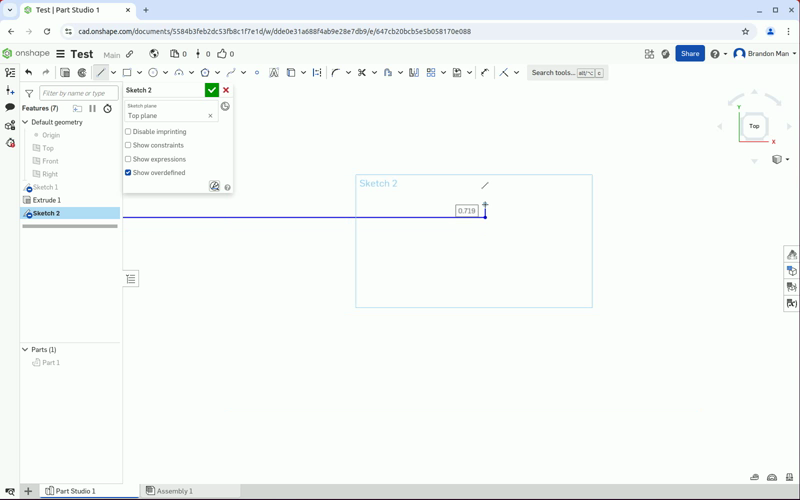
scroll(-6)
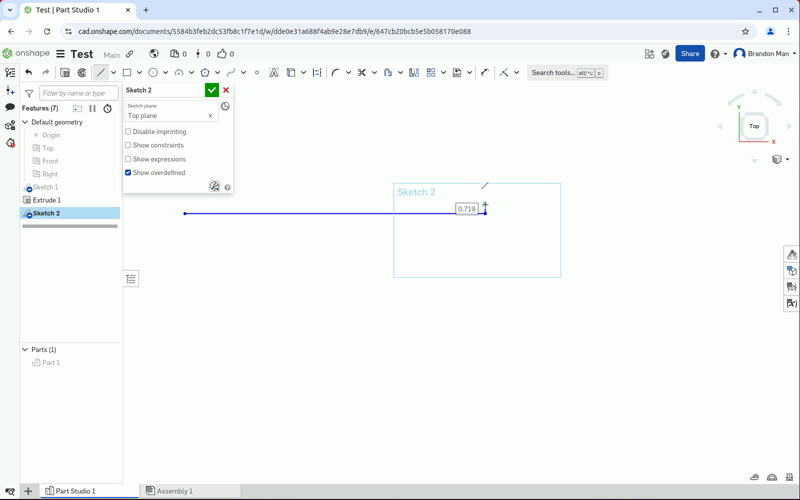
scroll(-6)
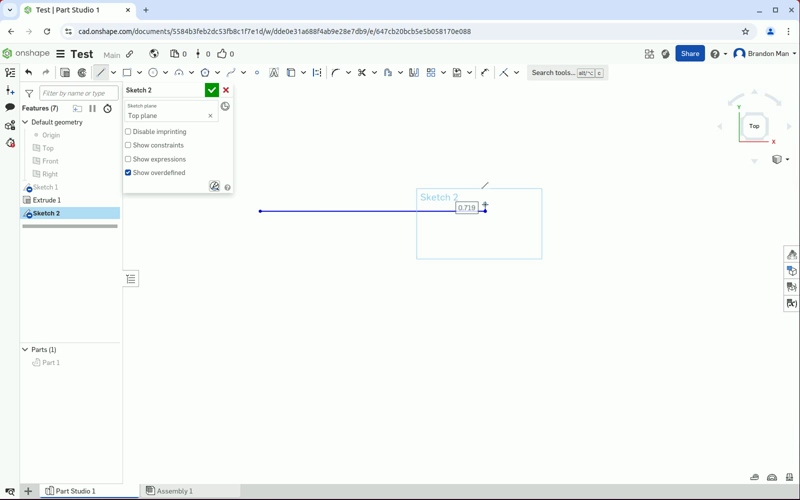
scroll(-6)
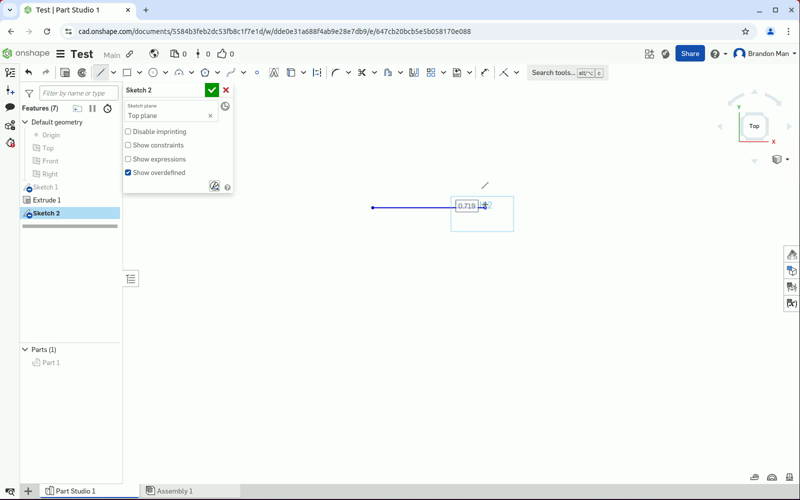
key_up(shift)
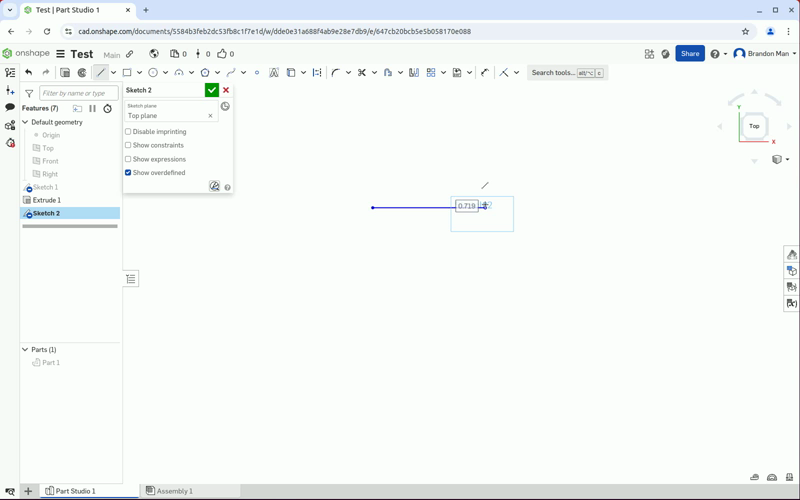
key_down(shift)
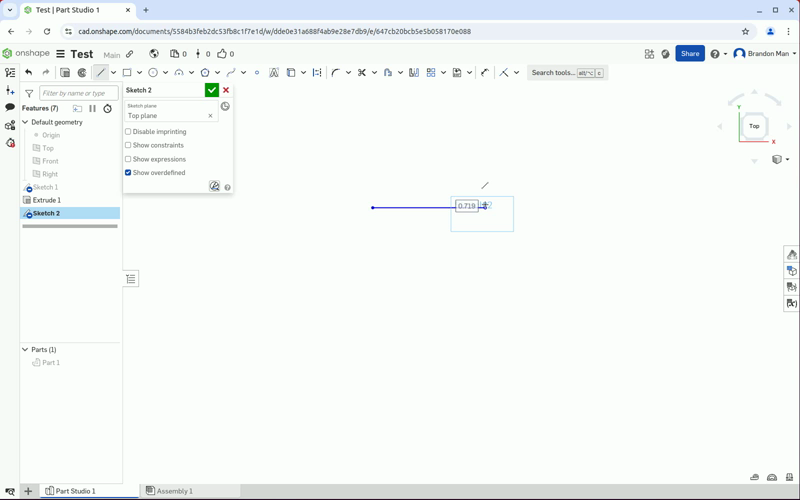
mouse_move(372, 204)
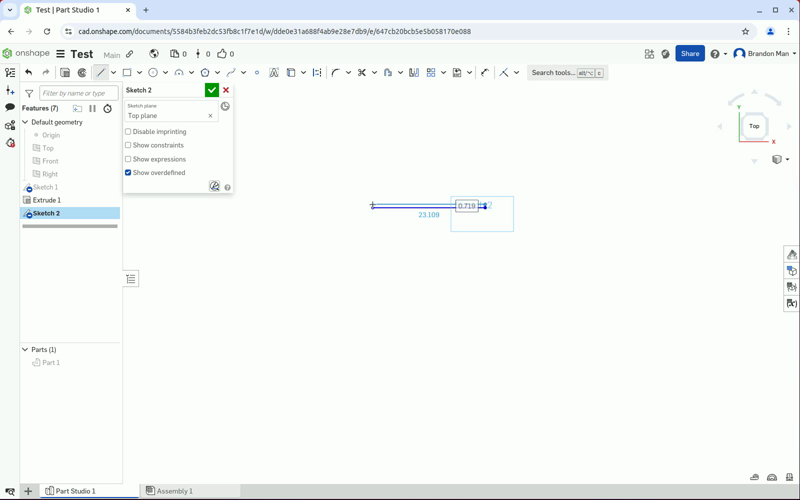
scroll(6)
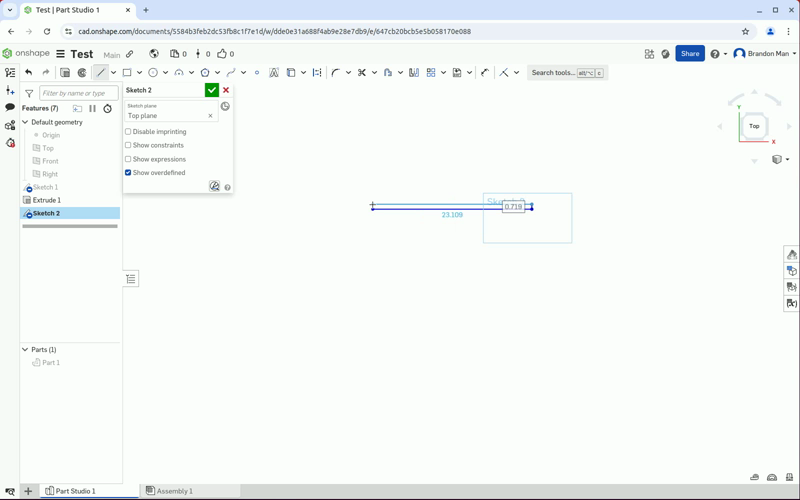
scroll(6)
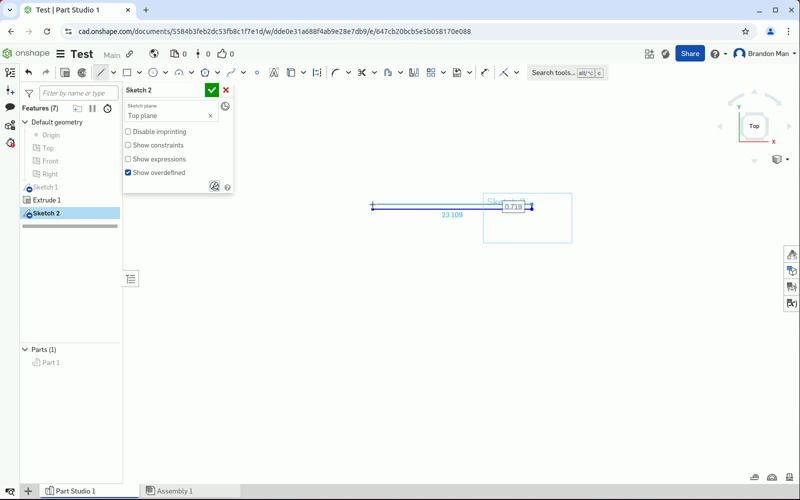
scroll(6)
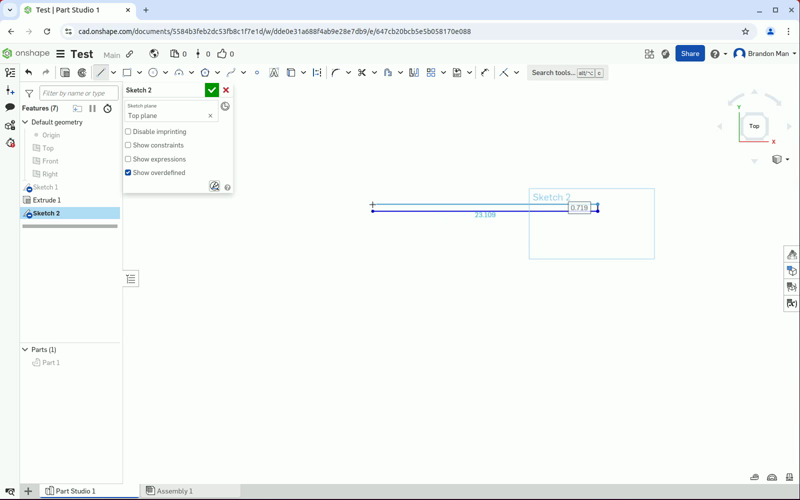
scroll(6)
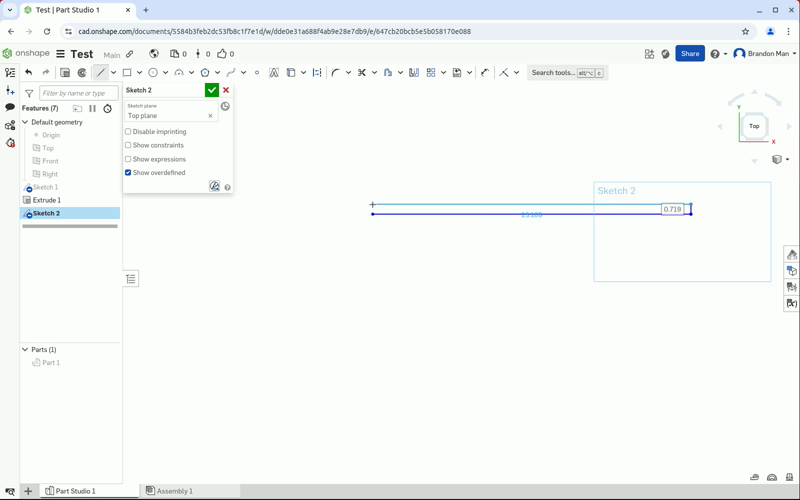
scroll(6)
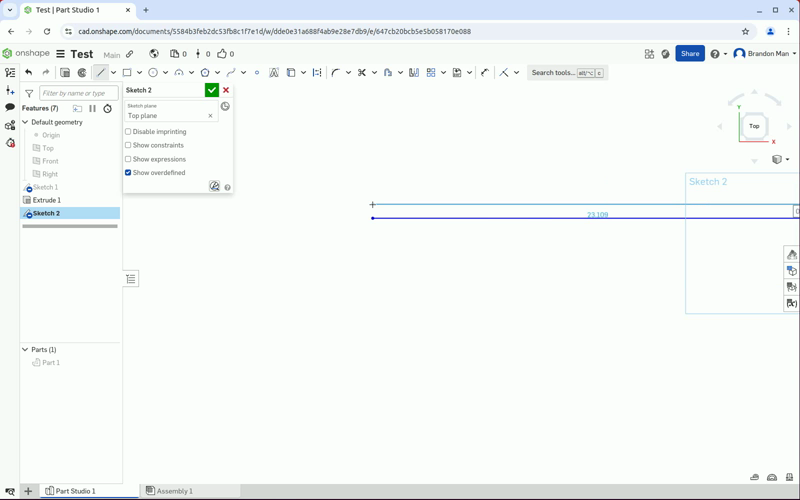
scroll(6)
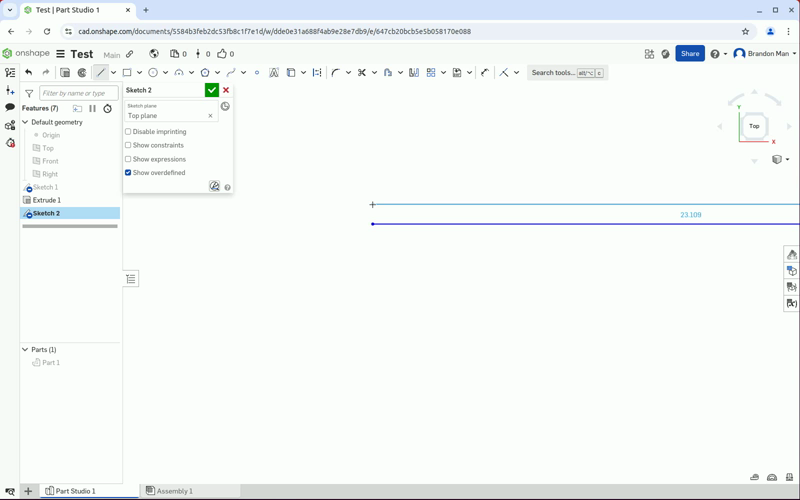
scroll(6)
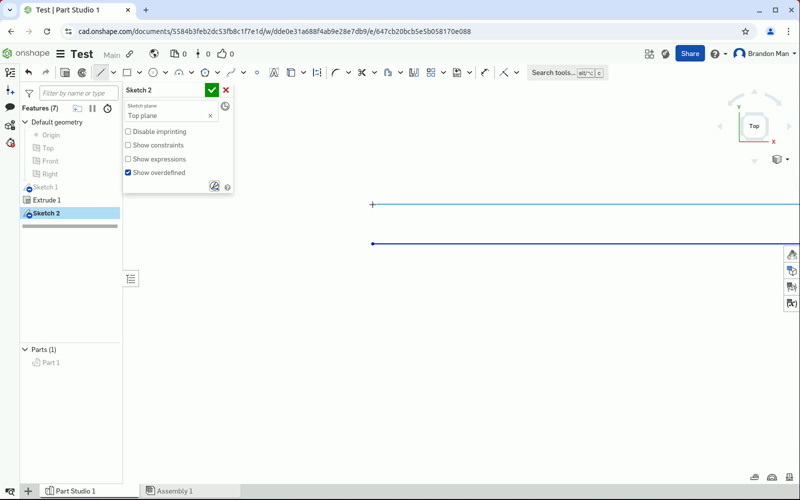
click(372, 204)
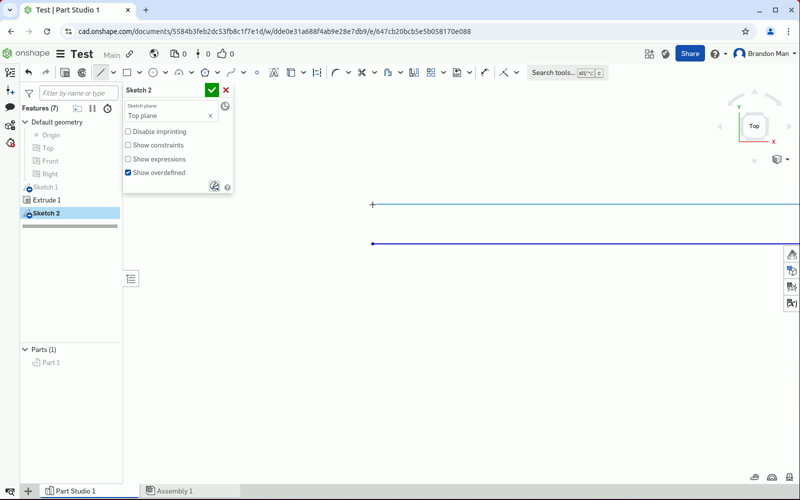
scroll(-6)
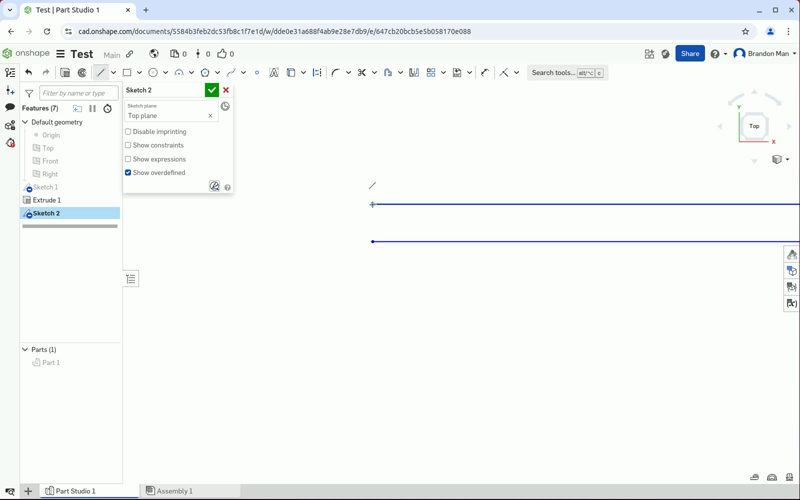
scroll(-6)
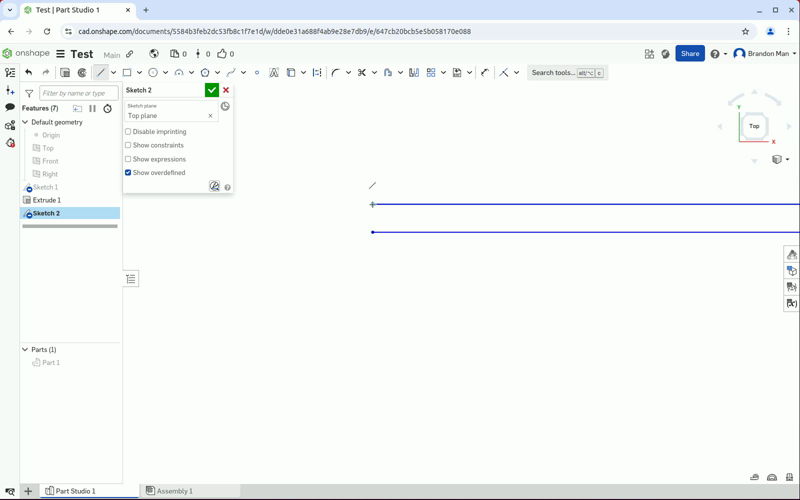
scroll(-6)
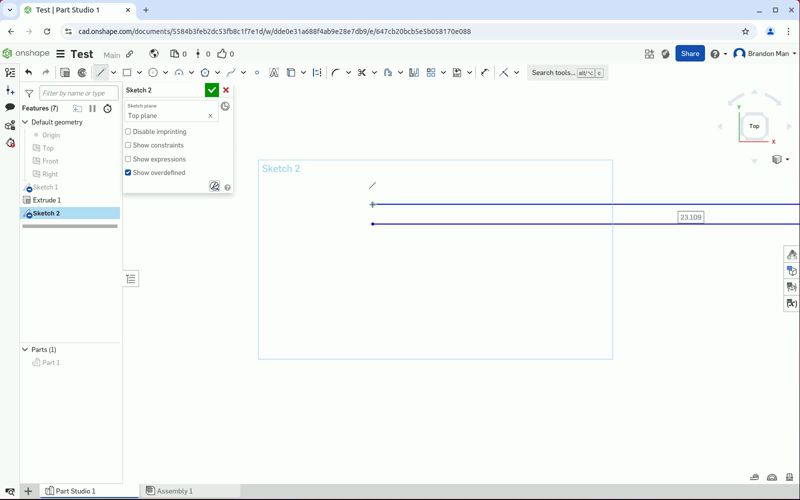
scroll(-6)
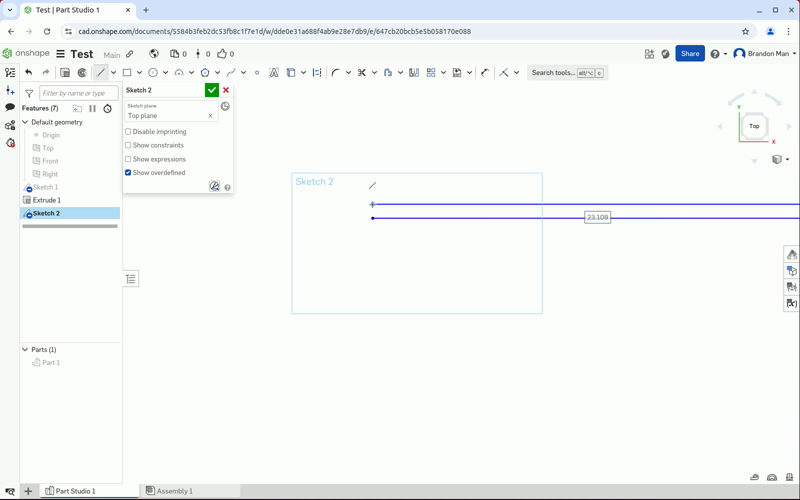
scroll(-6)
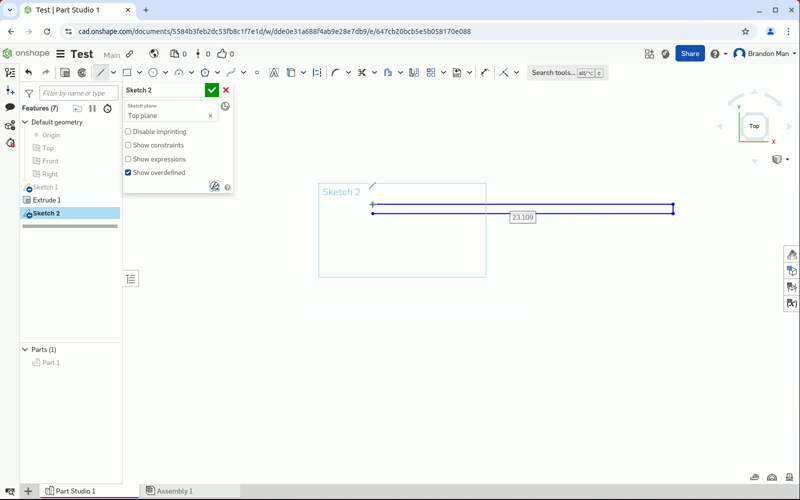
scroll(-6)
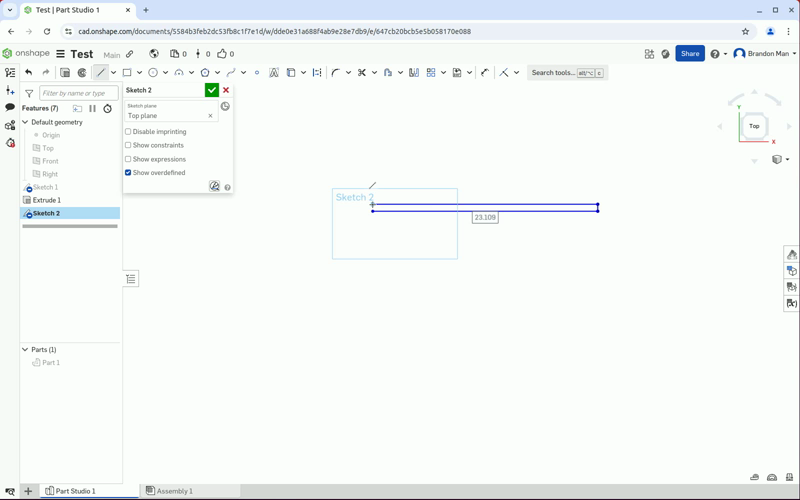
scroll(-6)
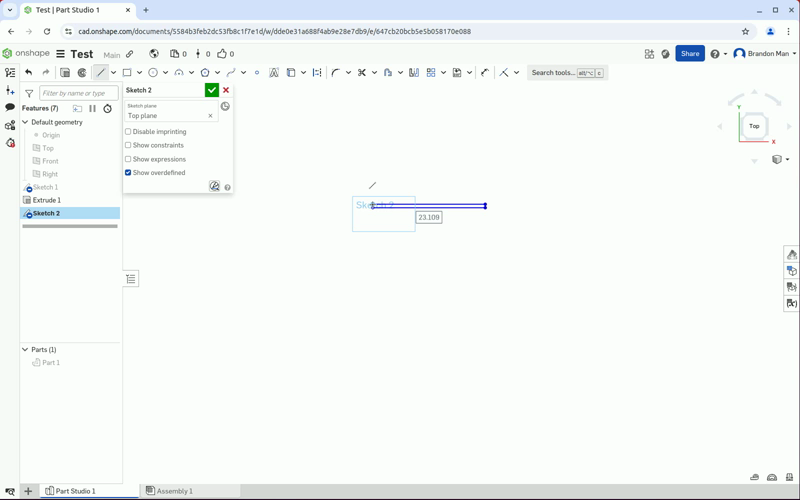
key_up(shift)
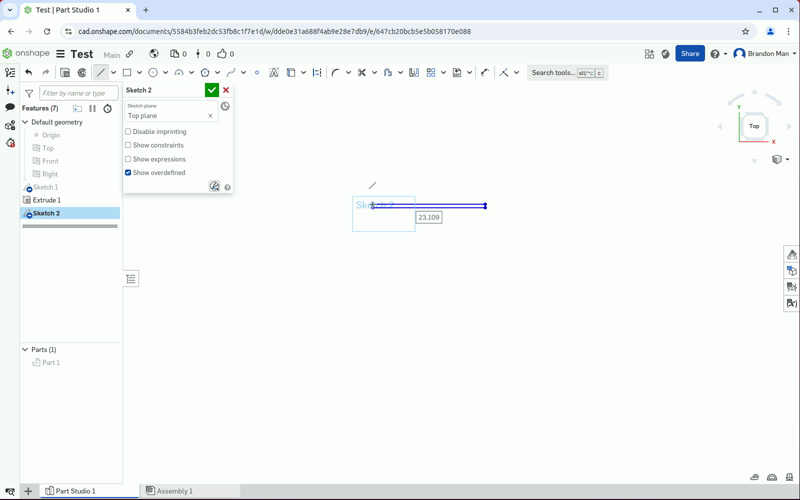
mouse_move(402, 204)
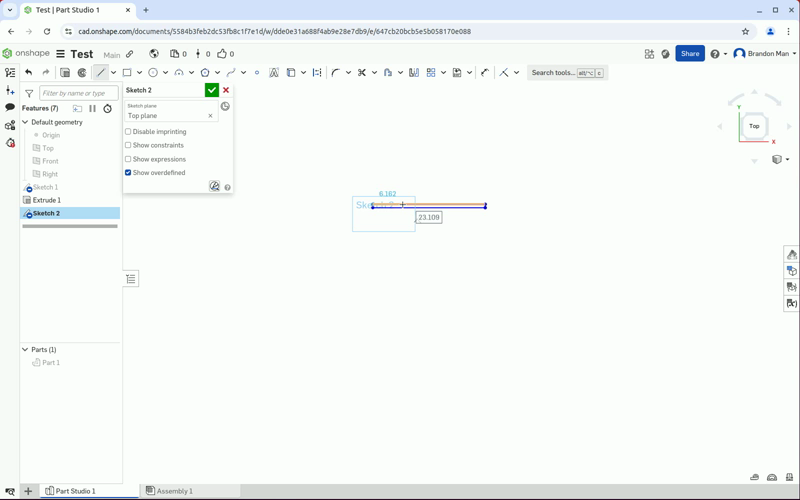
key_down(shift)
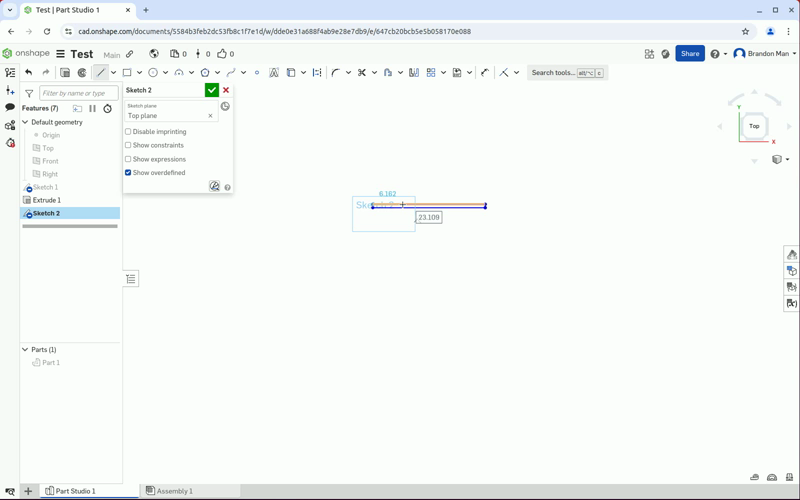
mouse_move(372, 207)
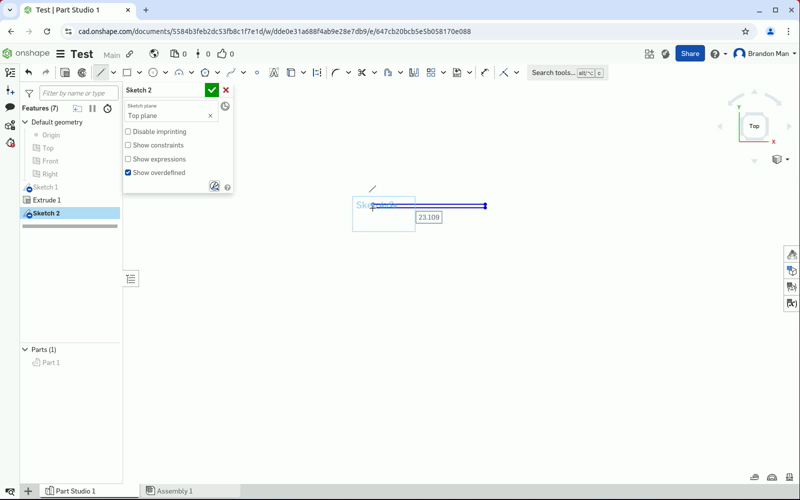
scroll(6)
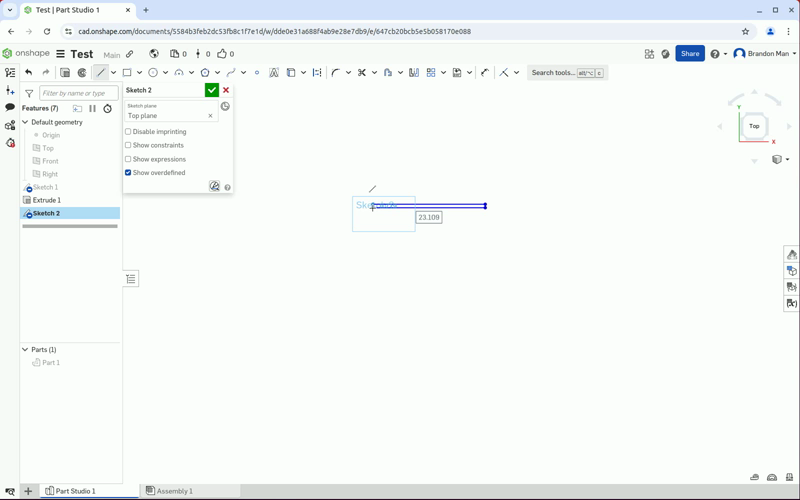
scroll(6)
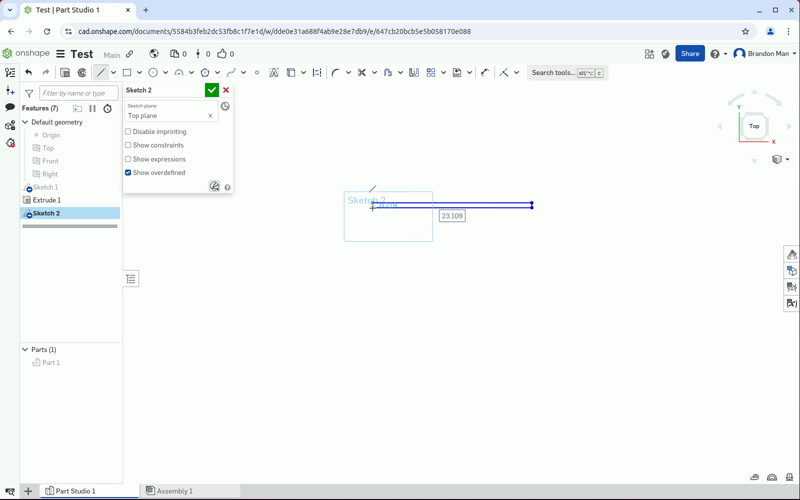
scroll(6)
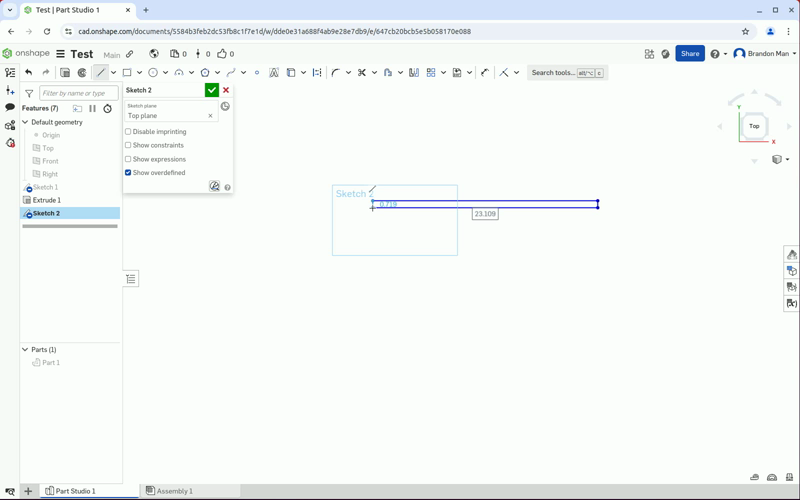
scroll(6)
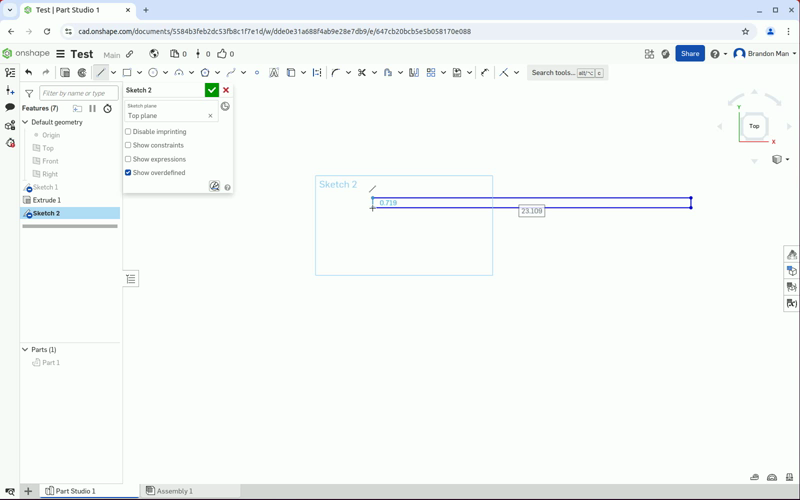
scroll(6)
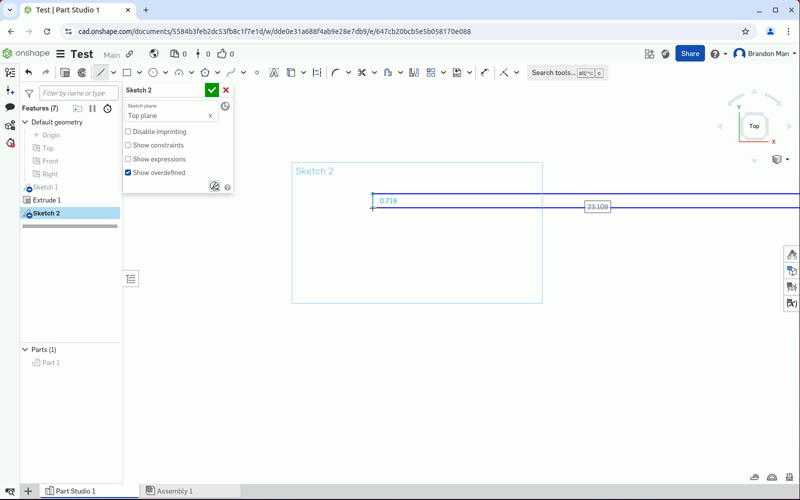
scroll(6)
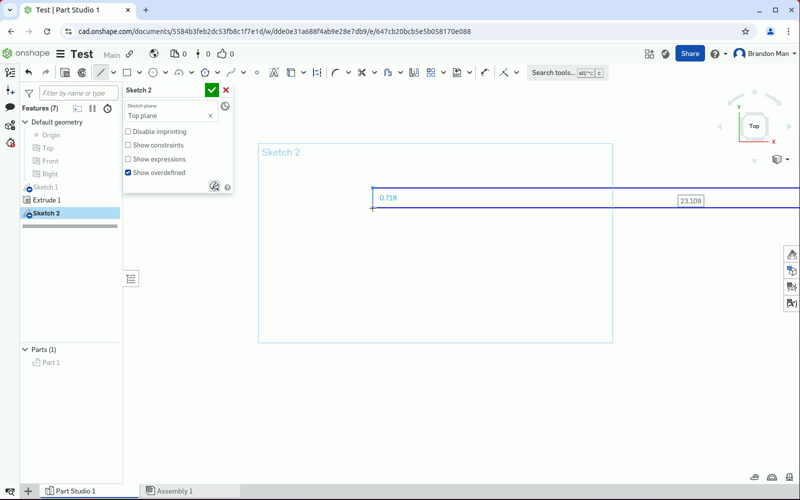
scroll(6)
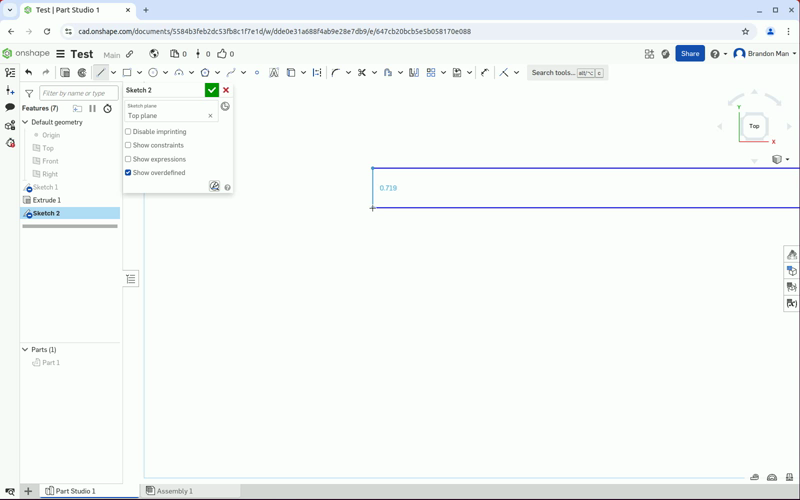
key_up(shift)
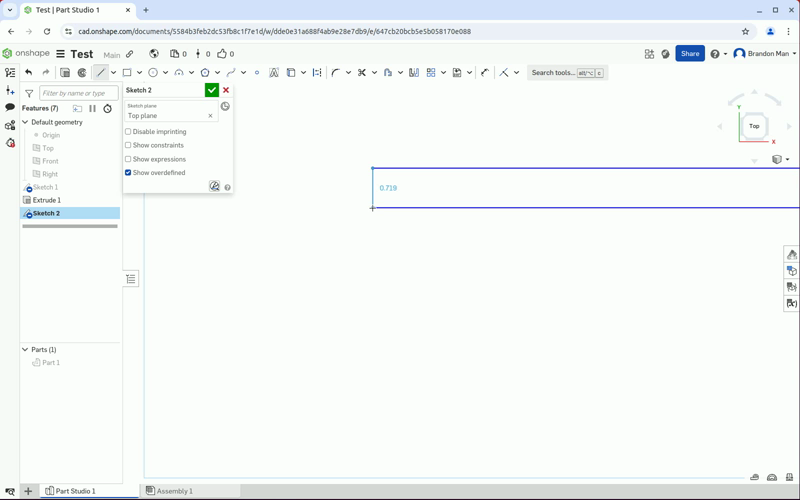
click(372, 207)
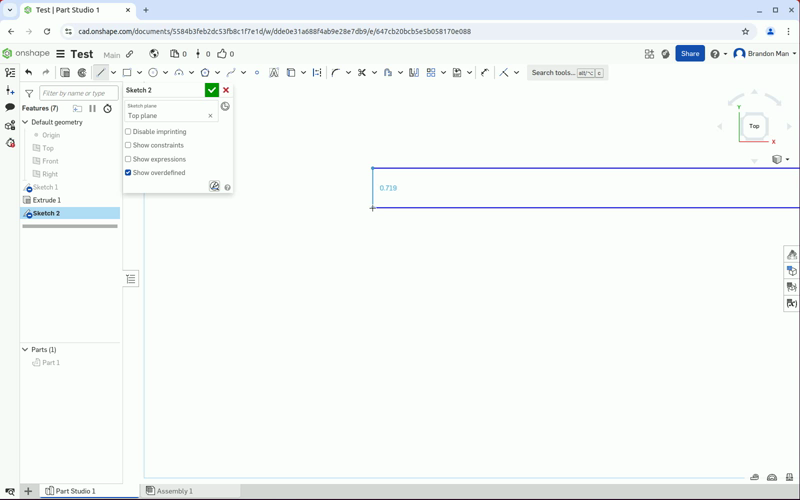
scroll(-6)
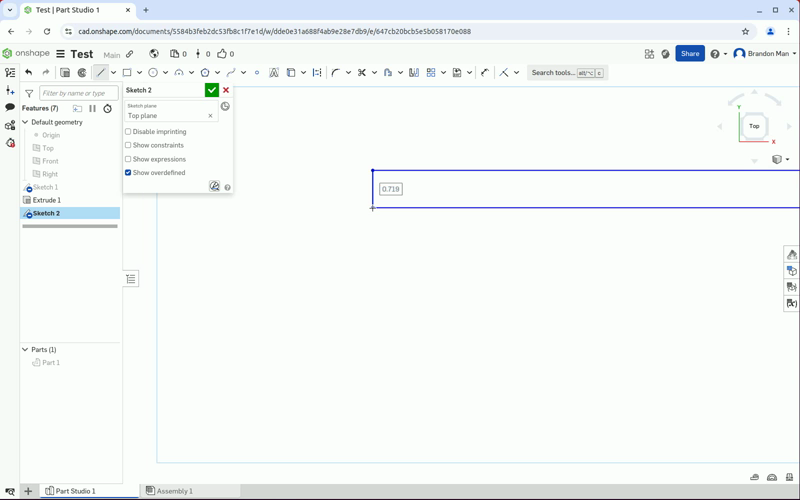
scroll(-6)
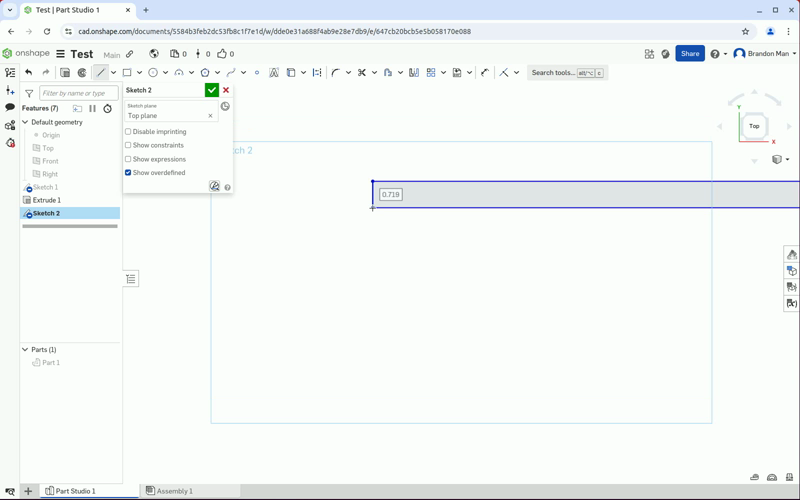
scroll(-6)
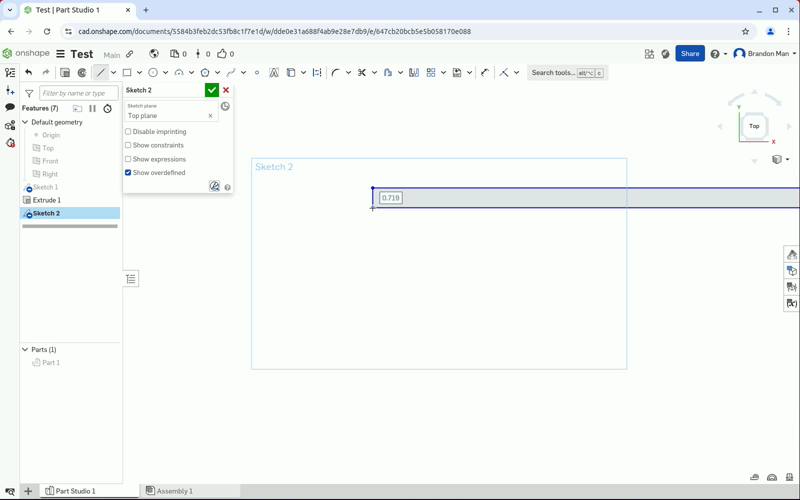
scroll(-6)
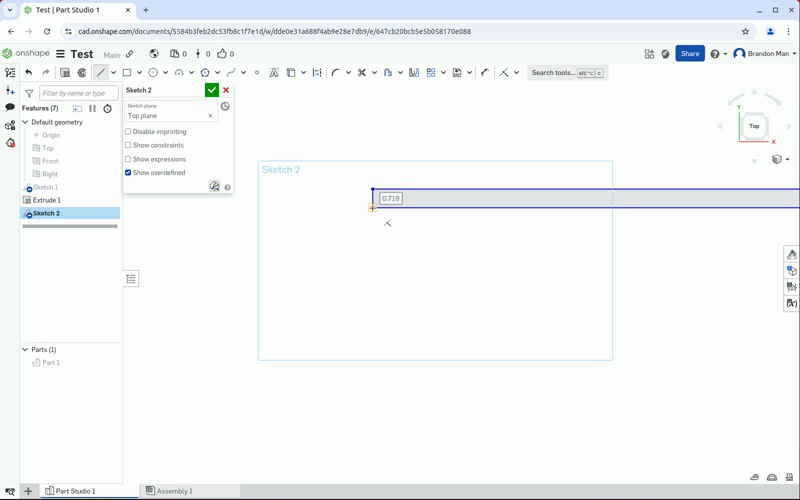
scroll(-6)
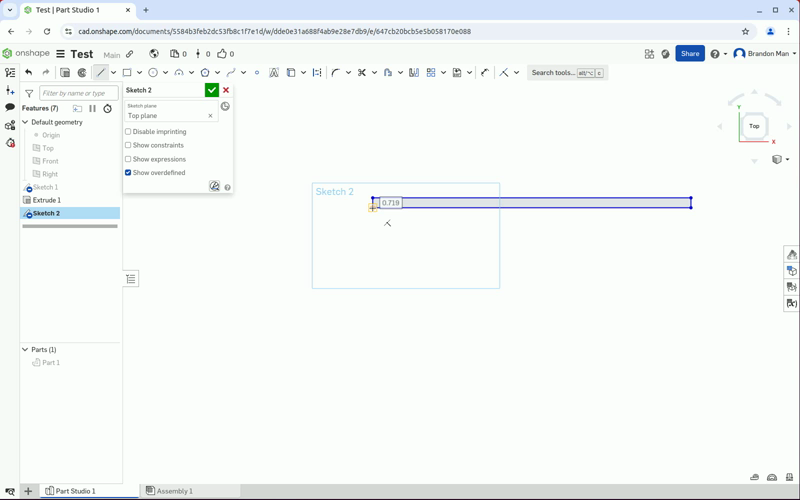
scroll(-6)
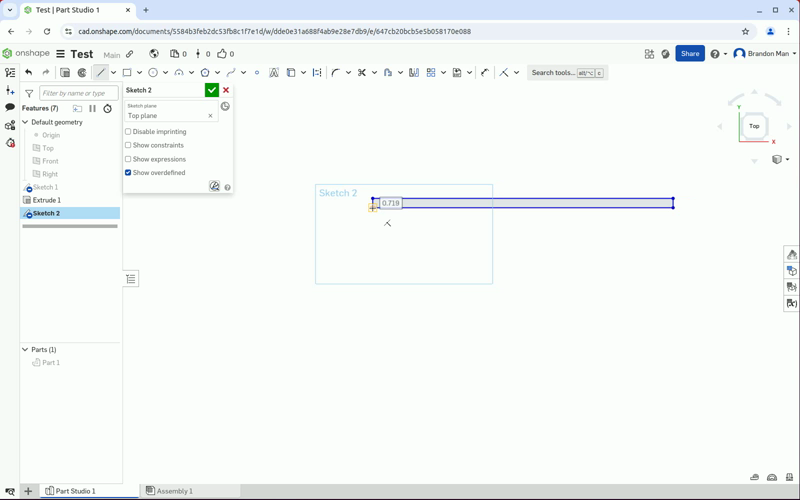
scroll(-6)
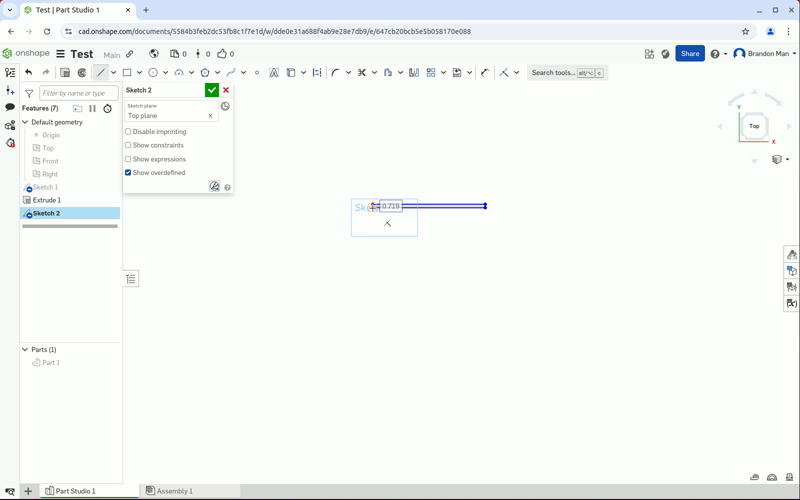
key(esc)
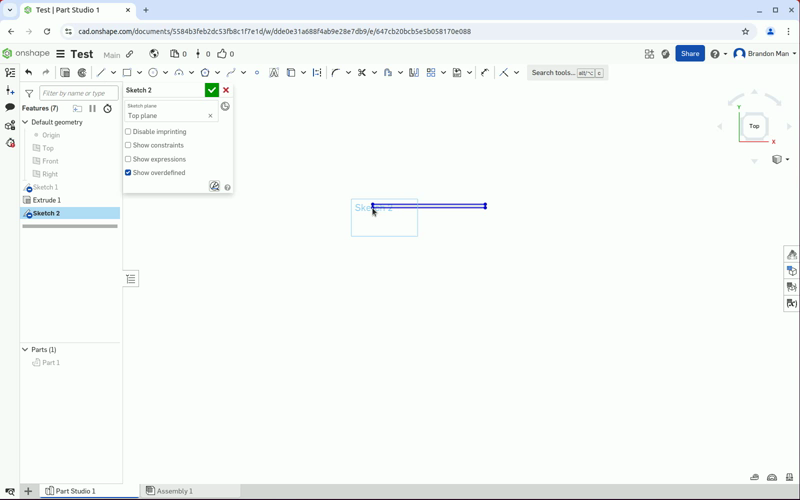
mouse_move(467, 206)
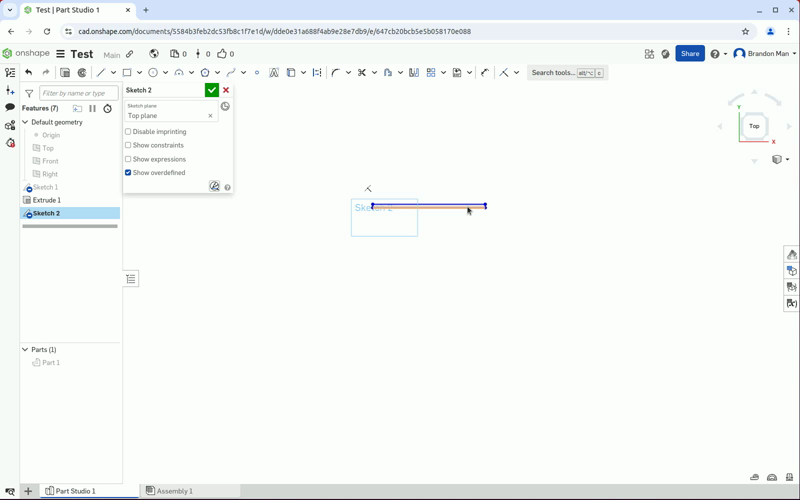
scroll(6)
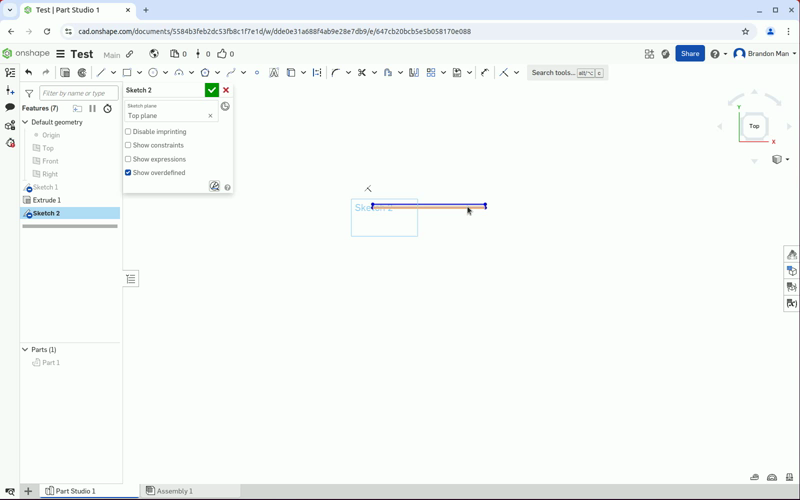
scroll(6)
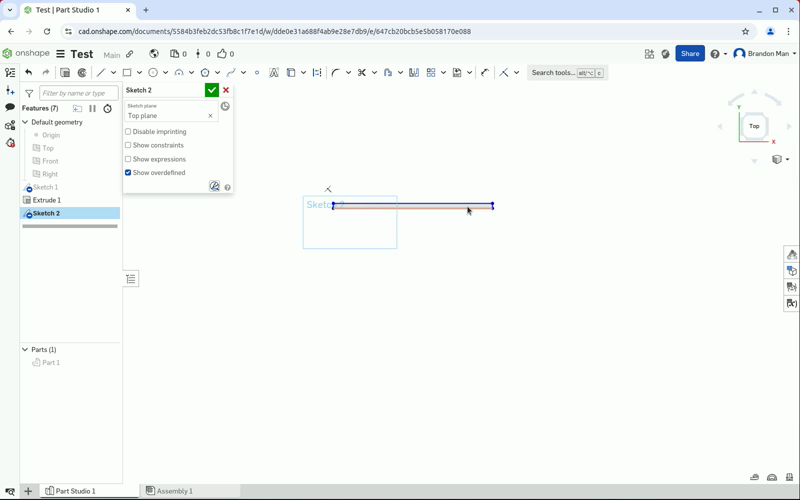
scroll(6)
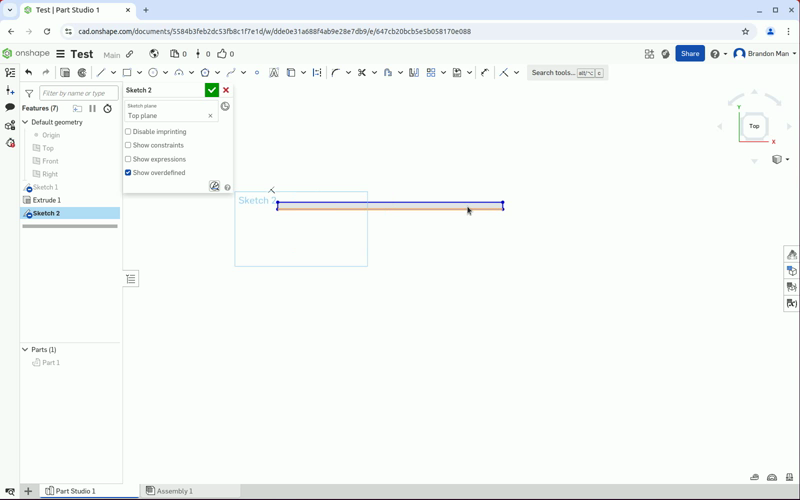
scroll(6)
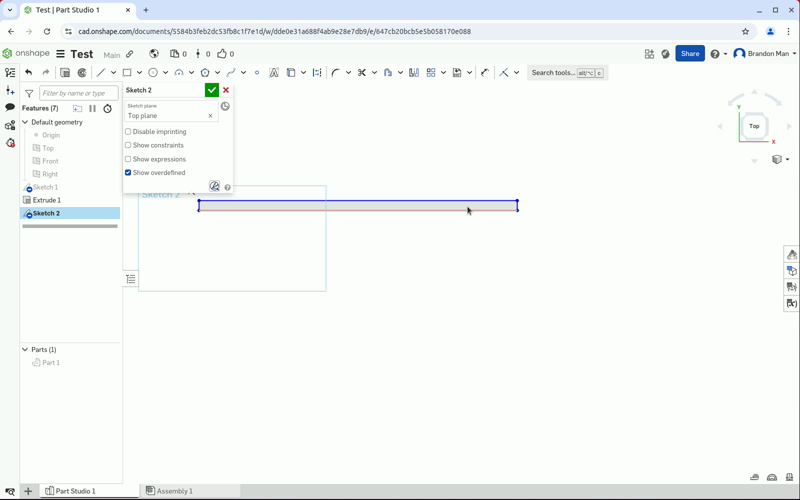
scroll(6)
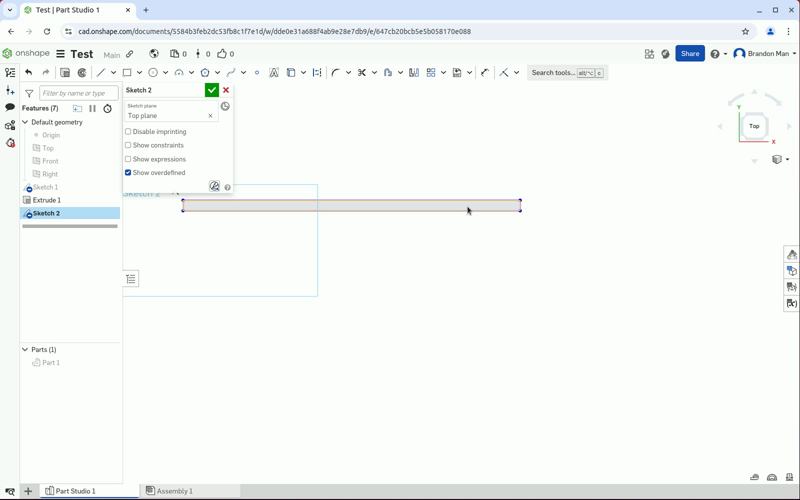
scroll(6)
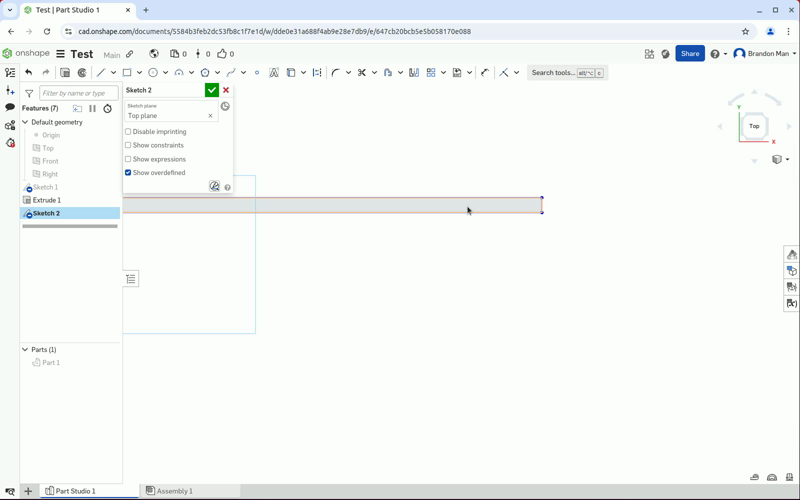
scroll(6)
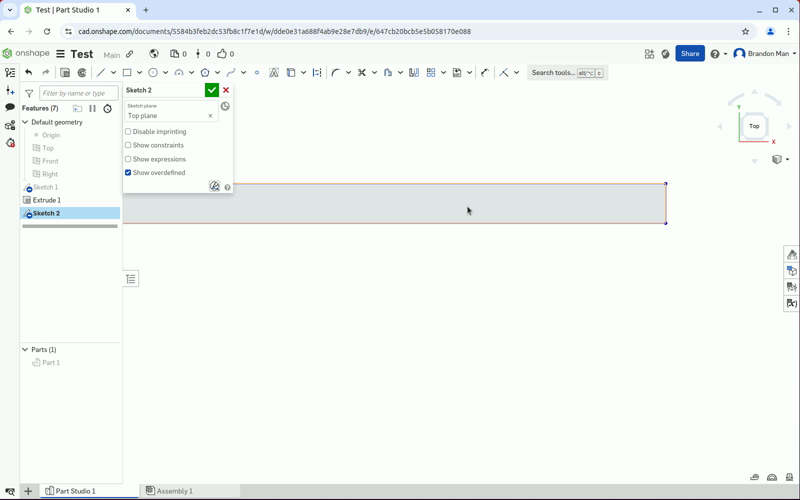
click(467, 206)
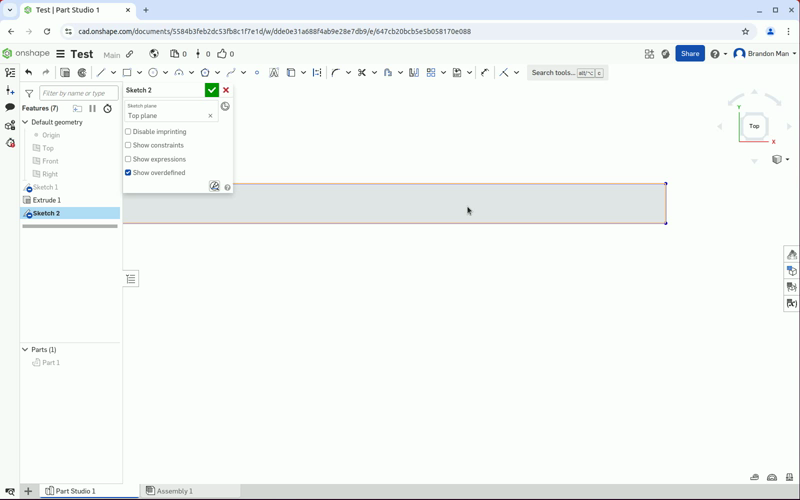
scroll(-6)
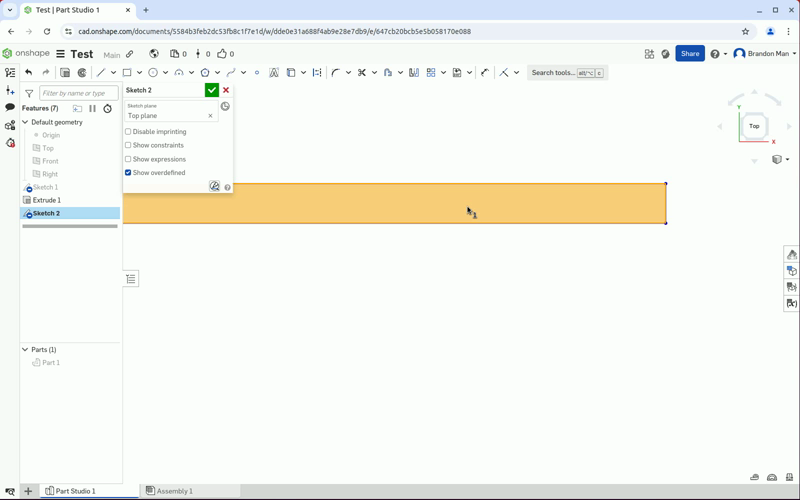
scroll(-6)
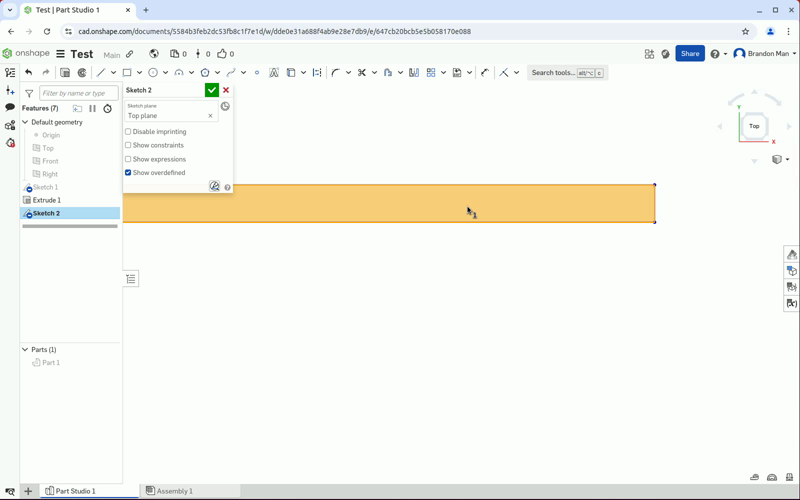
scroll(-6)
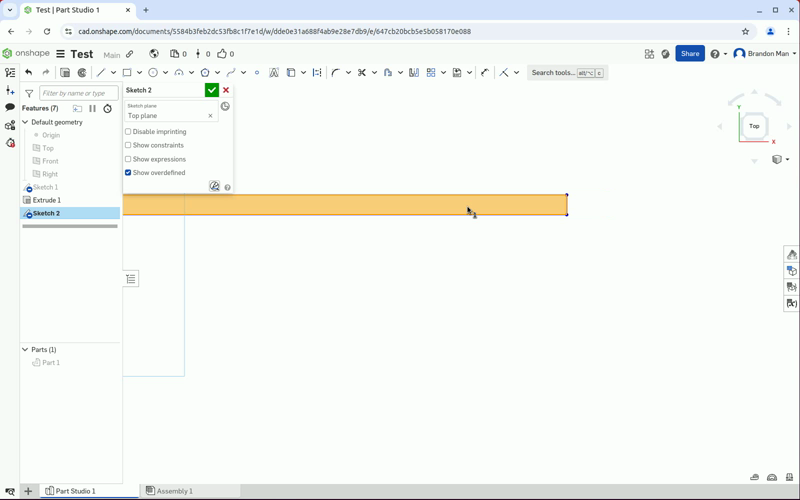
scroll(-6)
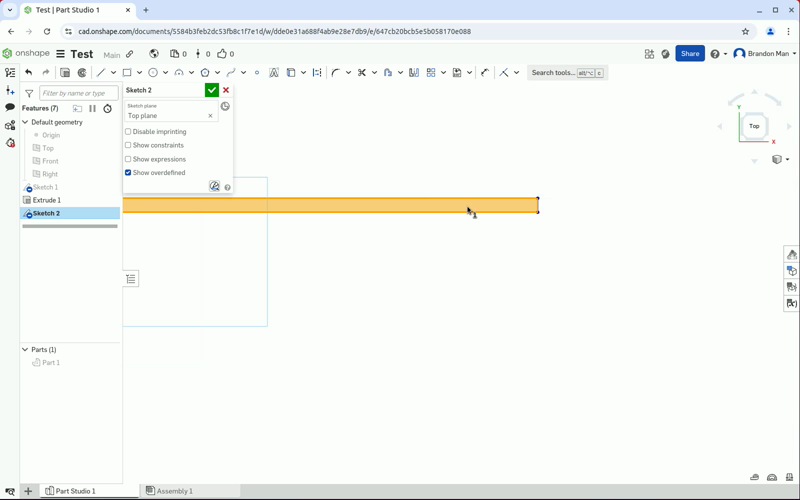
scroll(-6)
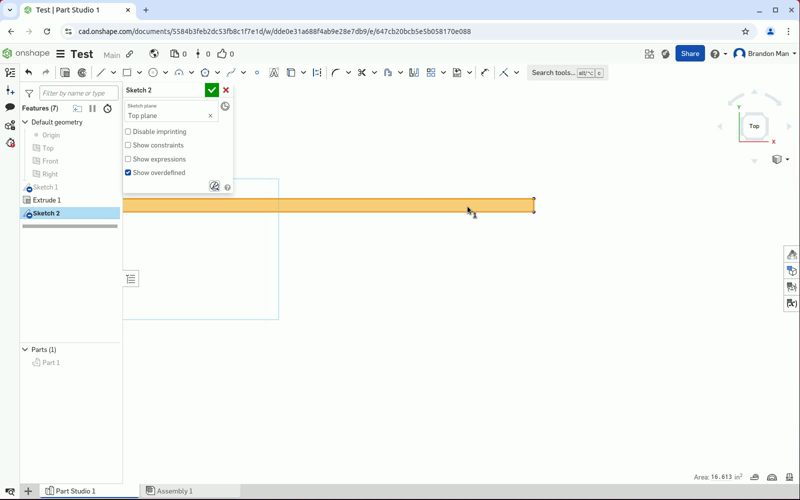
scroll(-6)
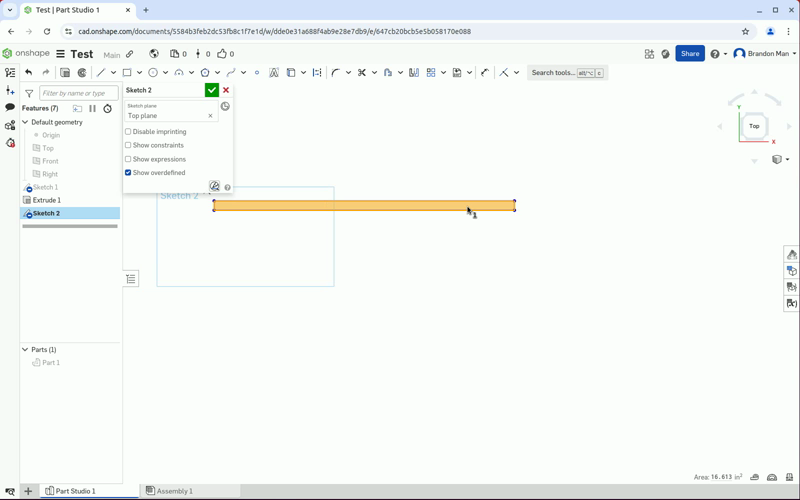
scroll(-6)
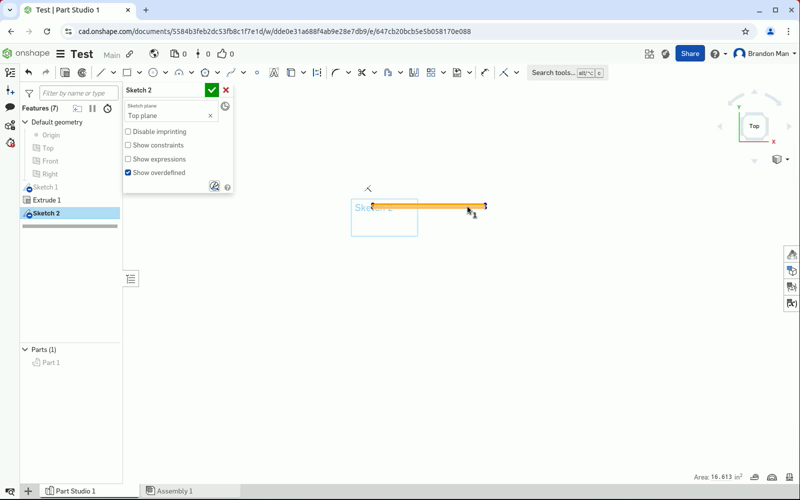
mouse_move(73, 352)
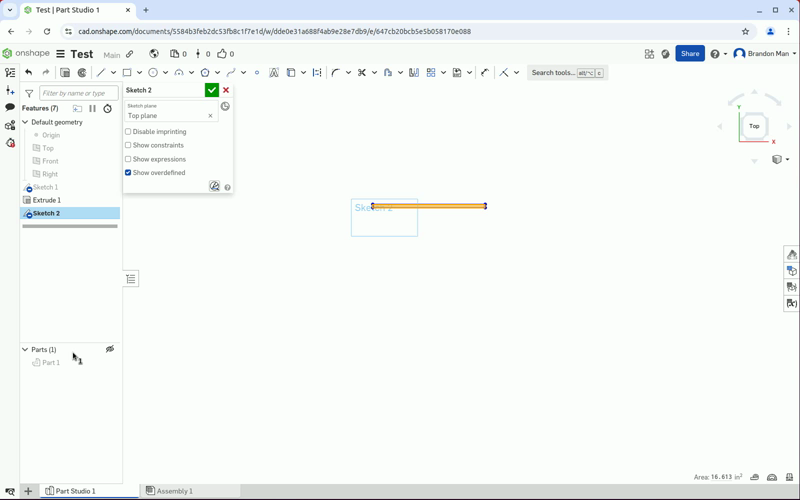
key(shift+y)
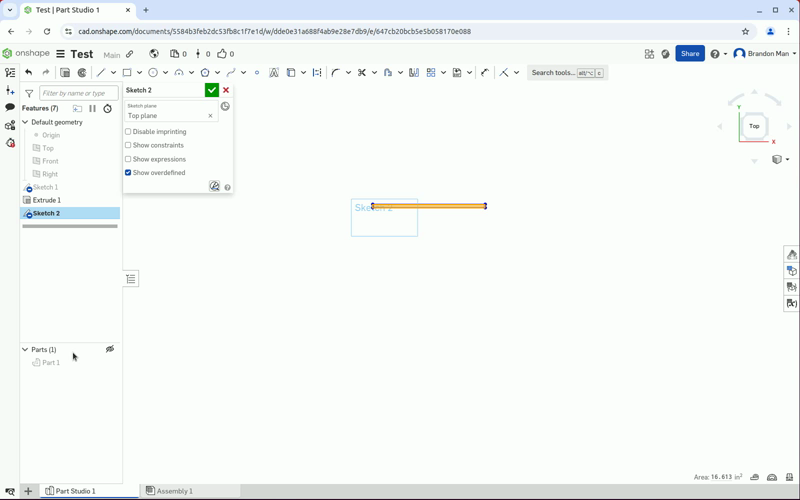
key(shift+e)
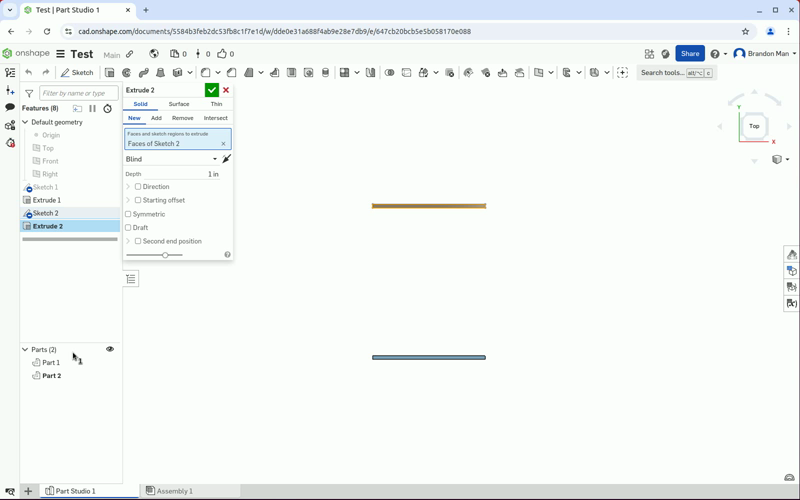
mouse_move(143, 106)
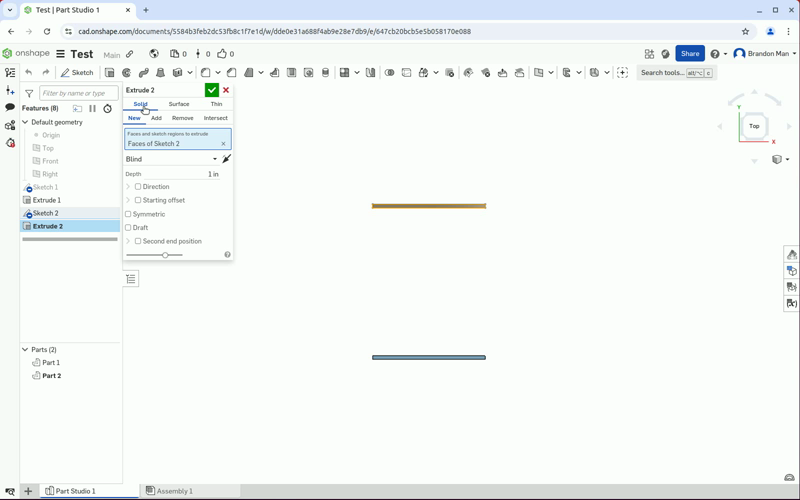
click(143, 106)
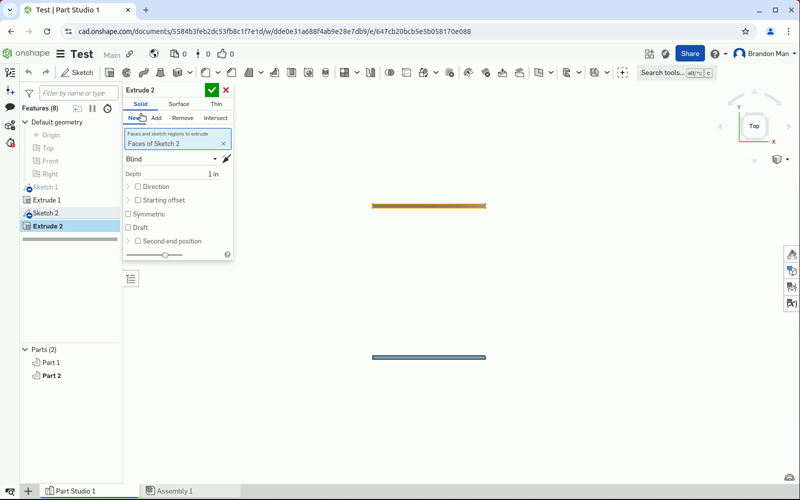
mouse_move(137, 120)
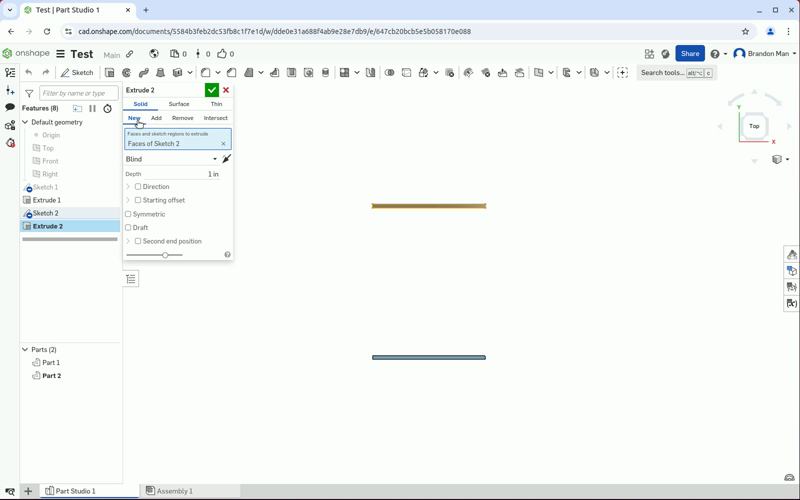
click(137, 120)
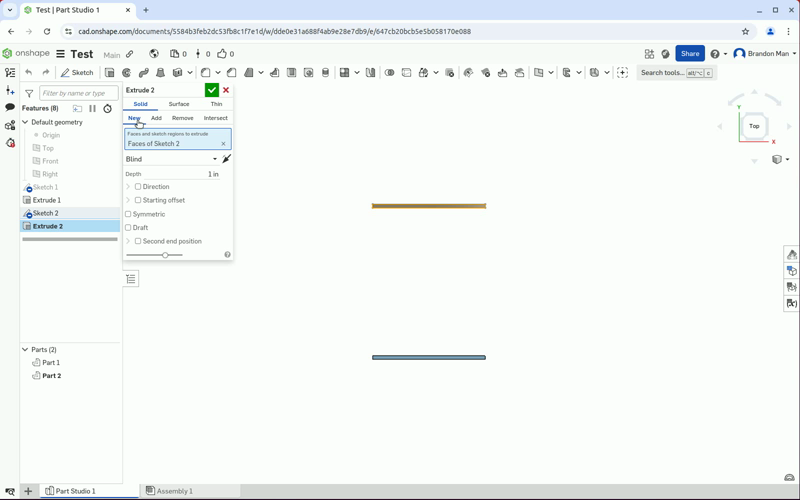
key(tab, 4)
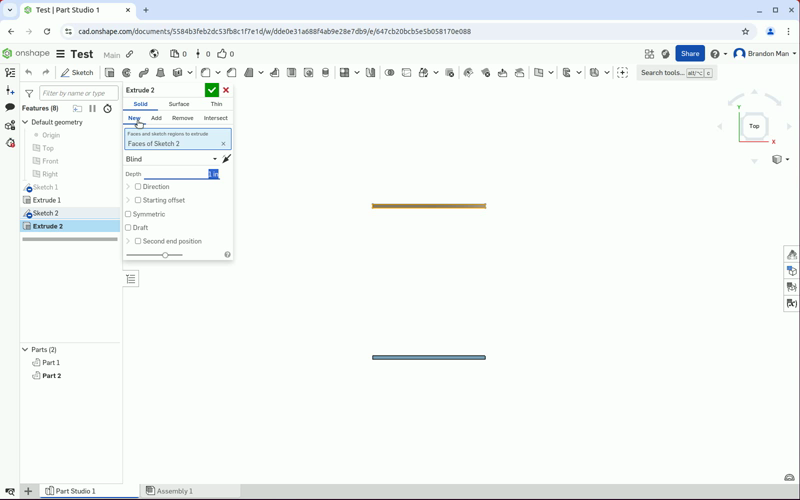
text(0.481)
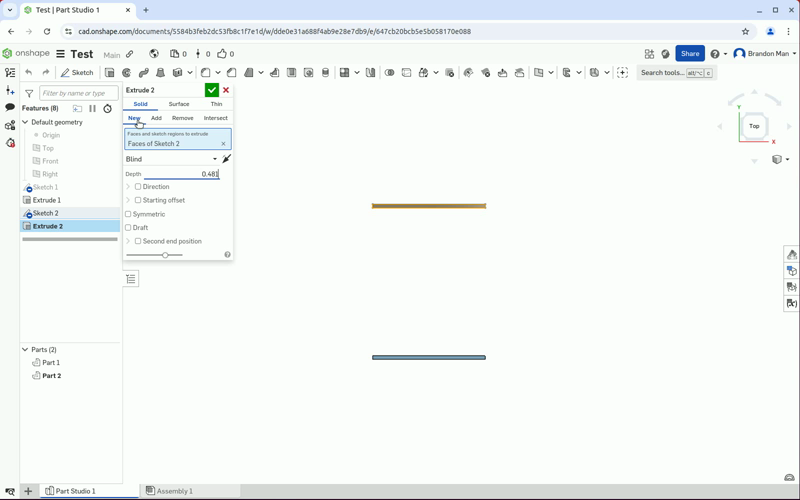
key(enter)
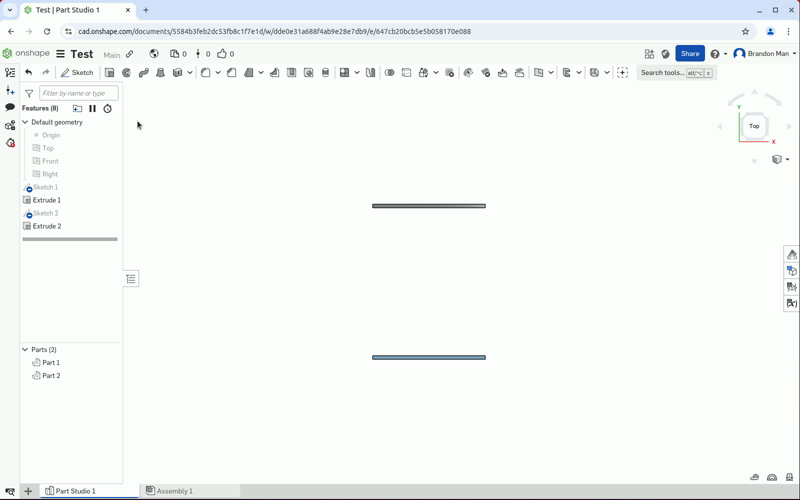
key(shift+h)
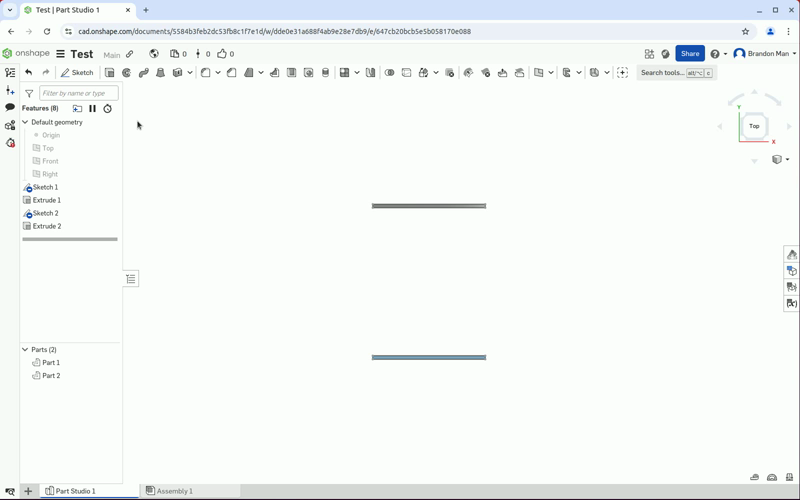
key(shift+h)
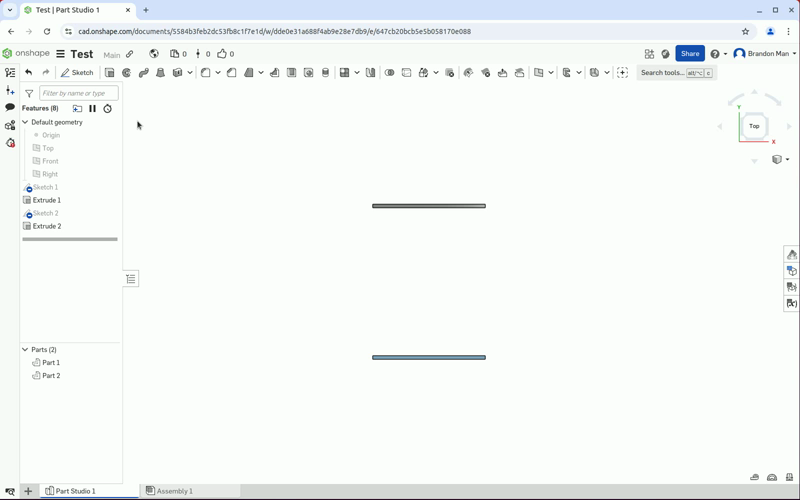
mouse_move(73, 189)
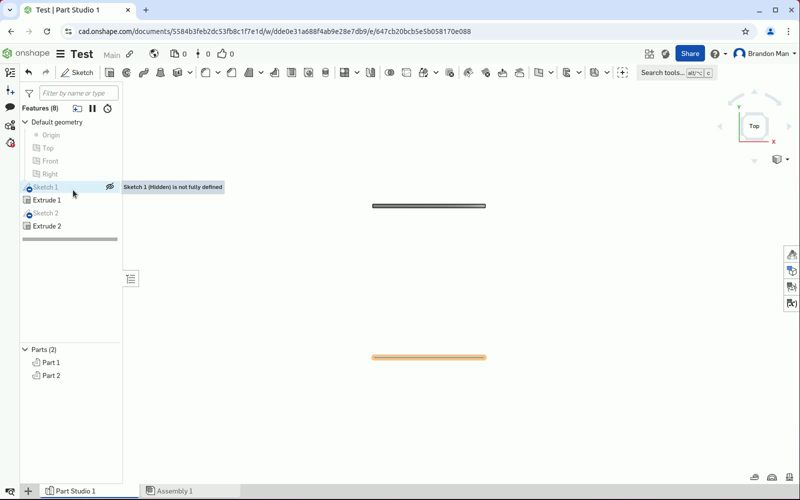
click(73, 189)
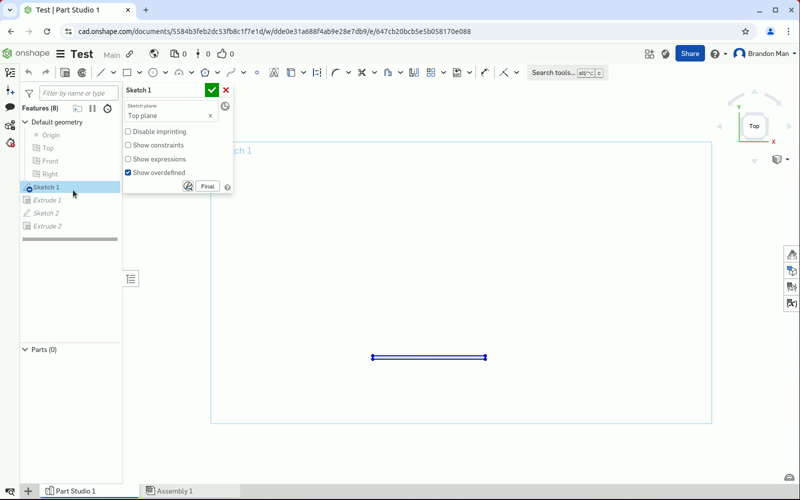
mouse_move(229, 92)
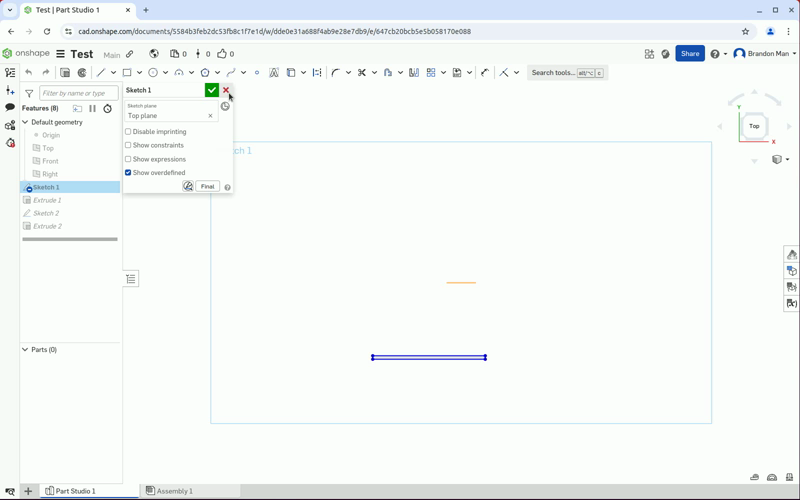
click(229, 92)
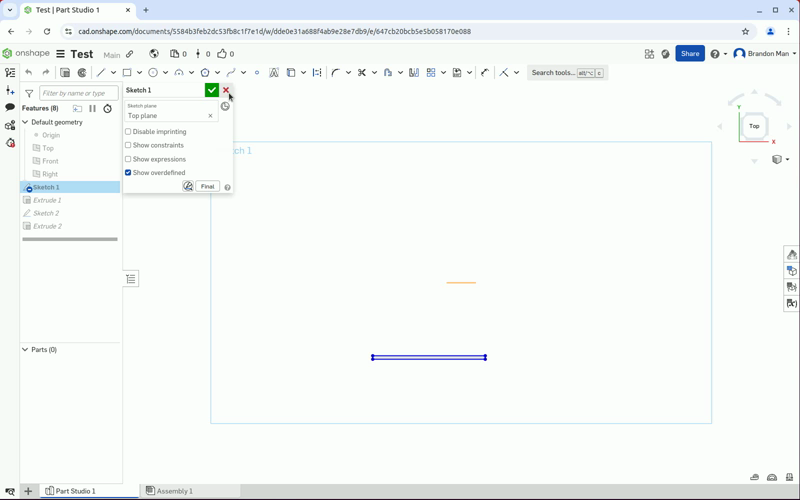
key(shift+s)
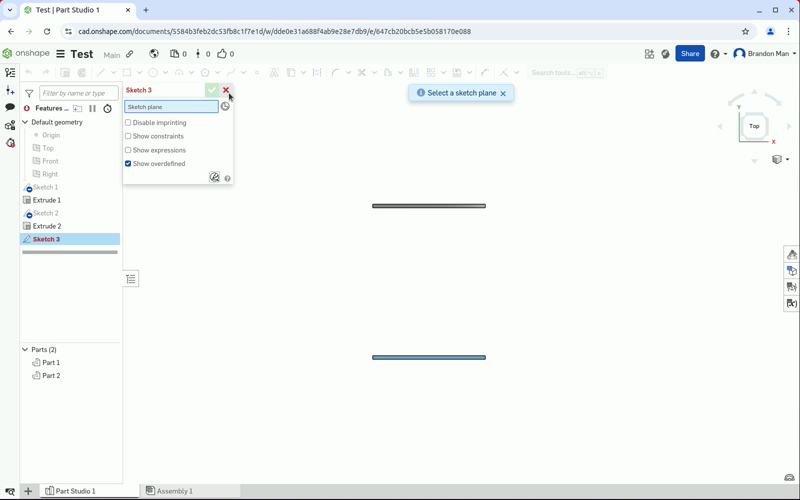
mouse_move(73, 150)
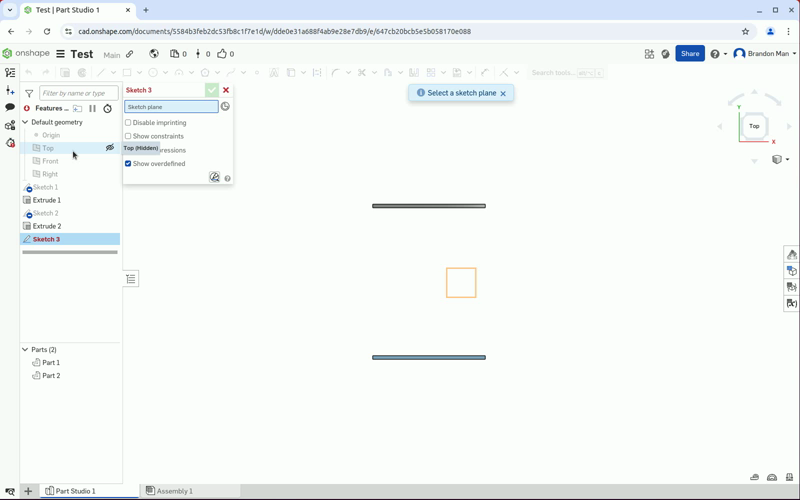
click(73, 150)
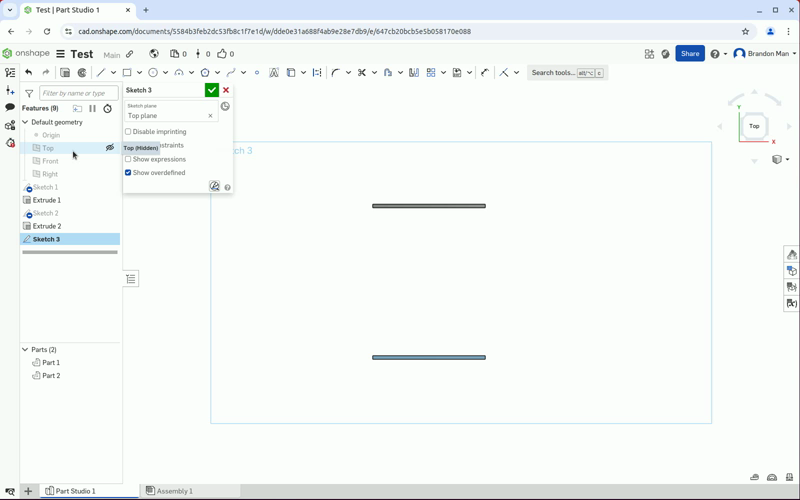
mouse_move(73, 352)
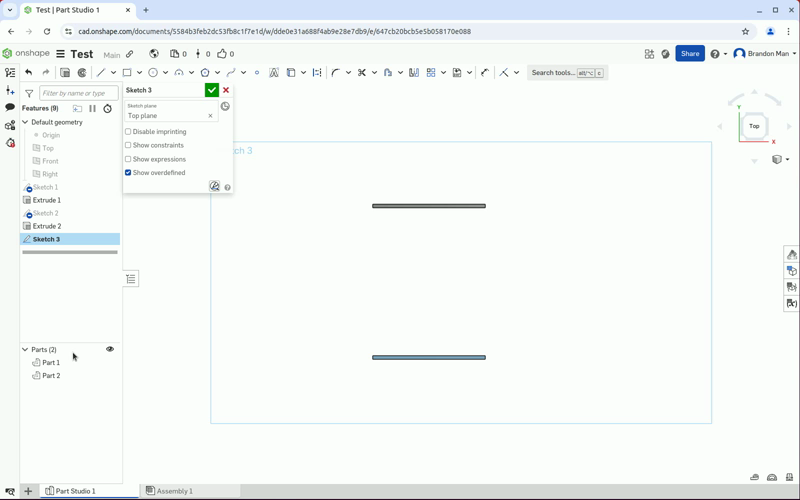
key(y)
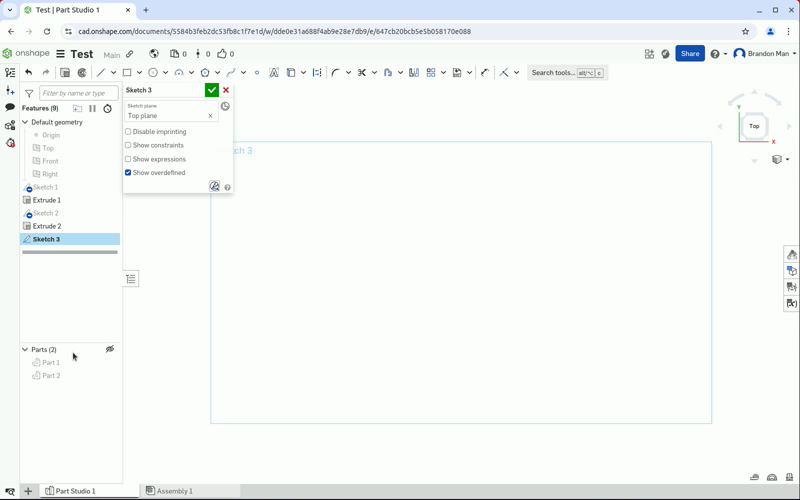
key(l)
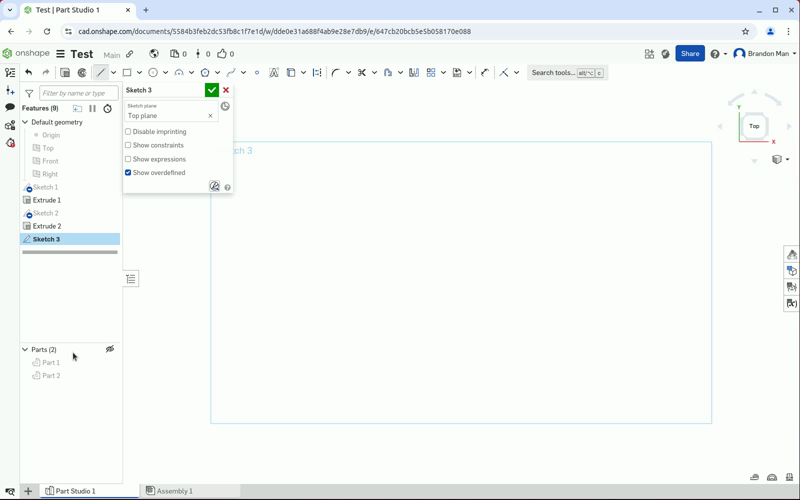
key_down(shift)
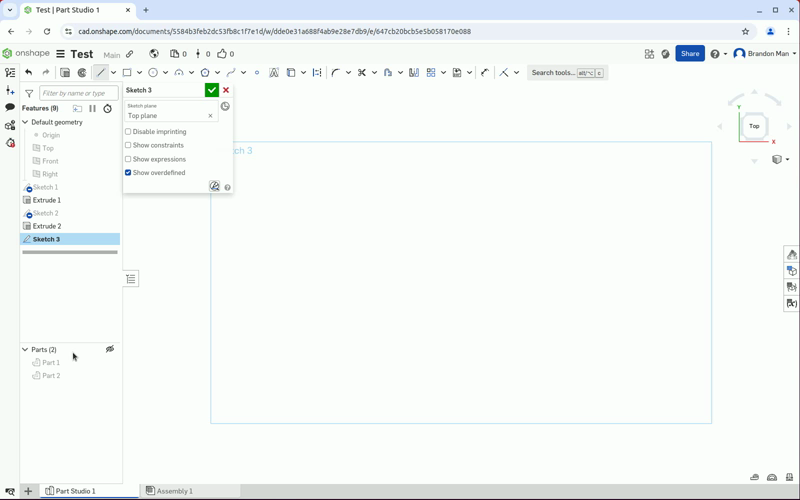
mouse_move(372, 354)
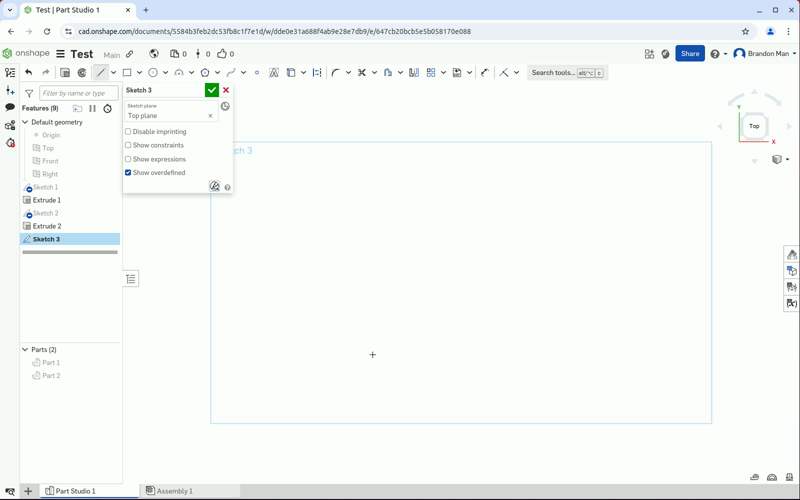
click(372, 354)
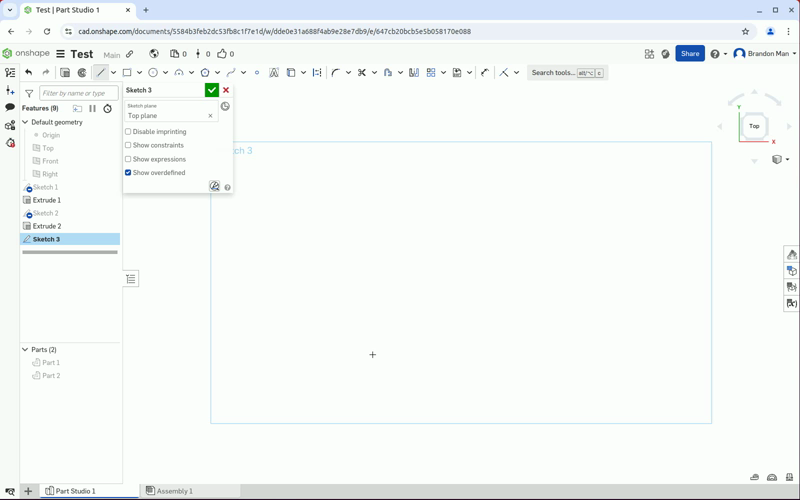
key_up(shift)
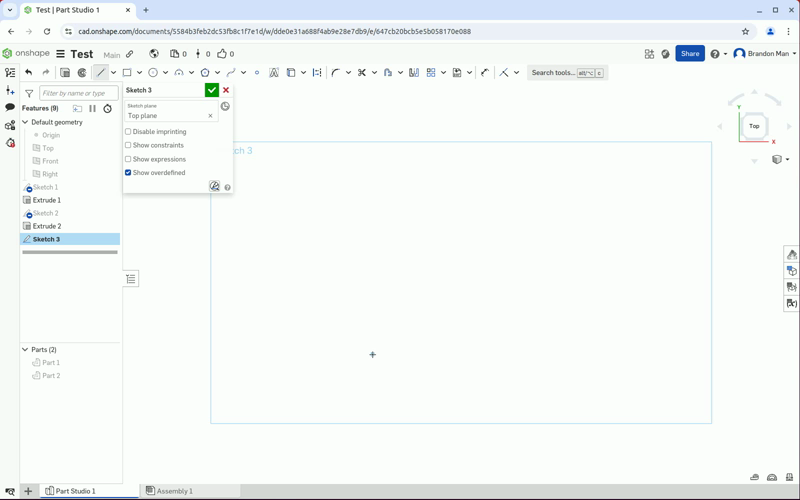
key_down(shift)
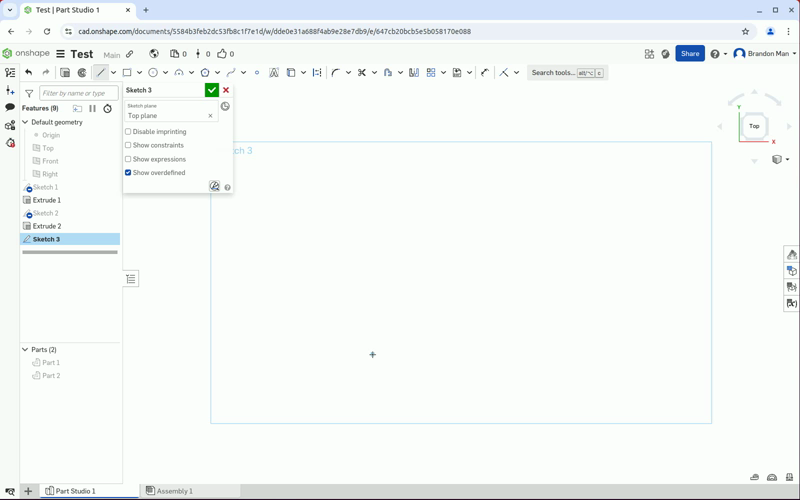
mouse_move(486, 354)
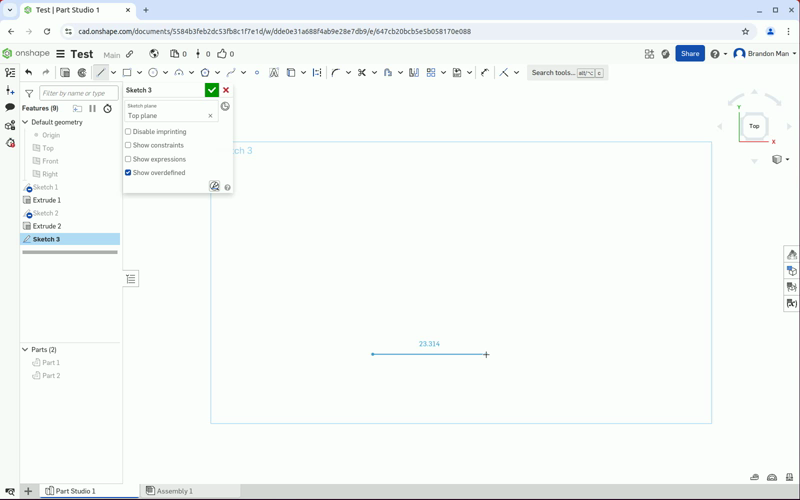
click(486, 354)
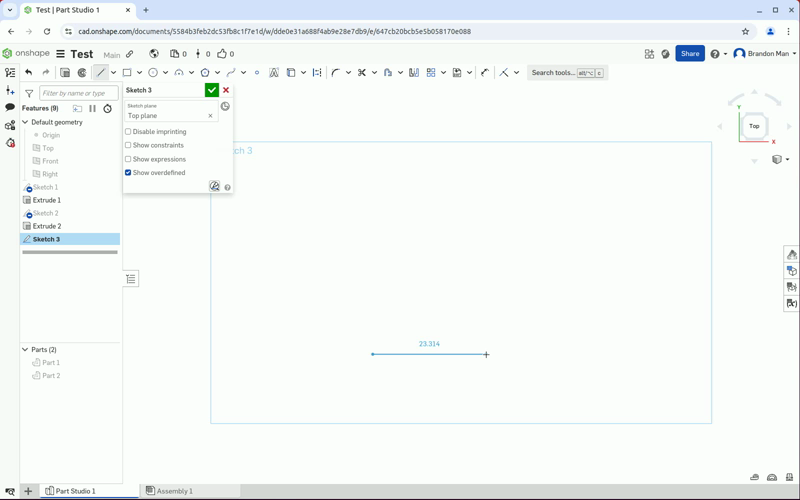
key_up(shift)
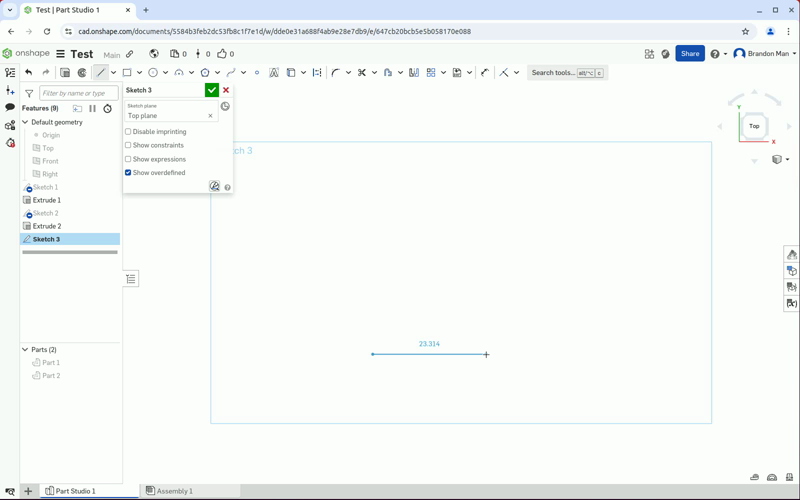
key_down(shift)
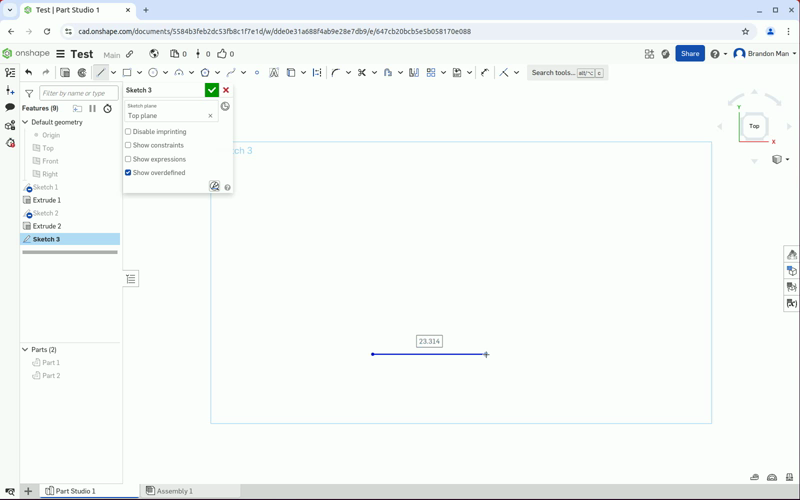
mouse_move(486, 207)
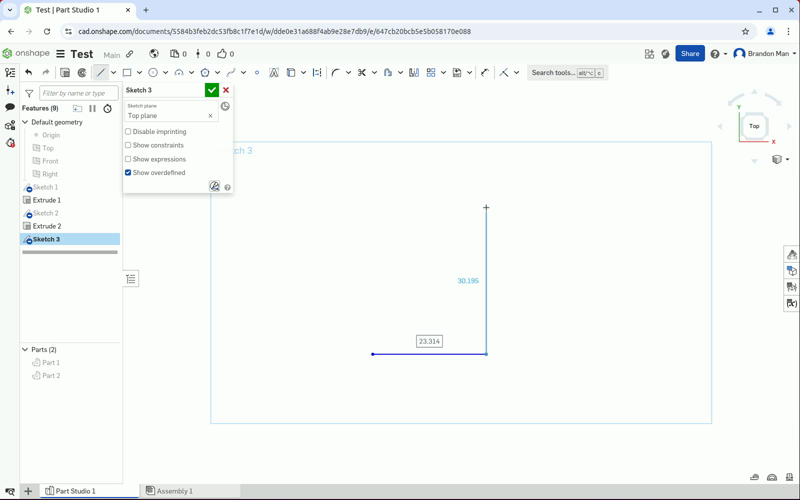
click(486, 207)
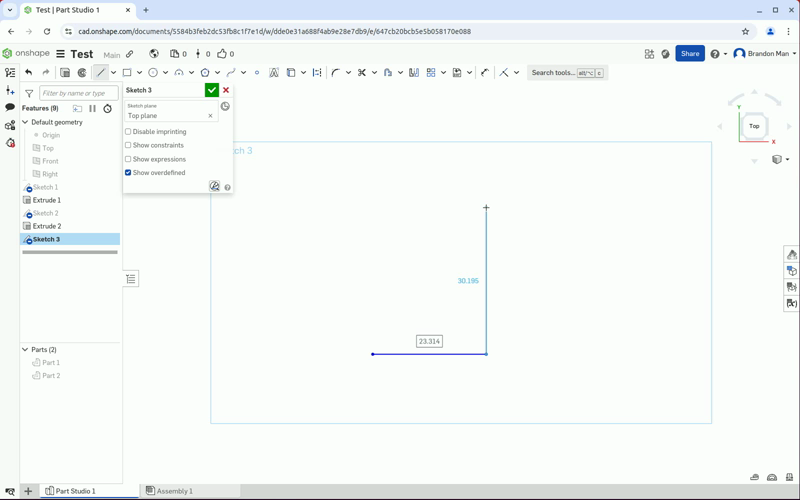
key_up(shift)
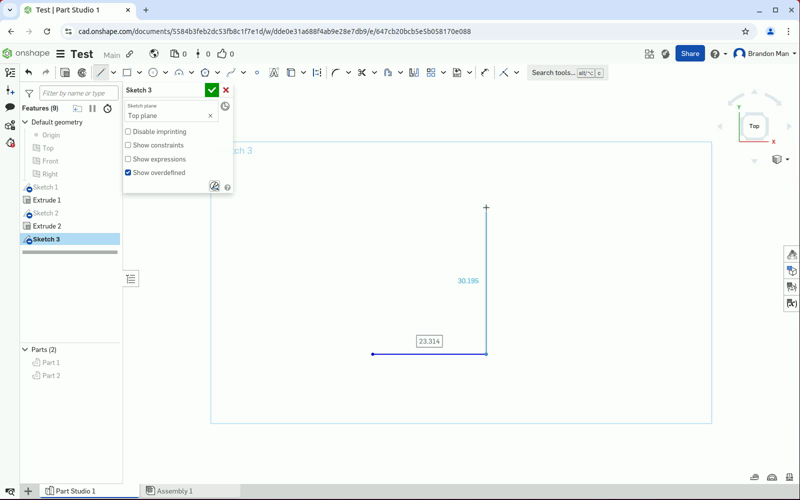
key_down(shift)
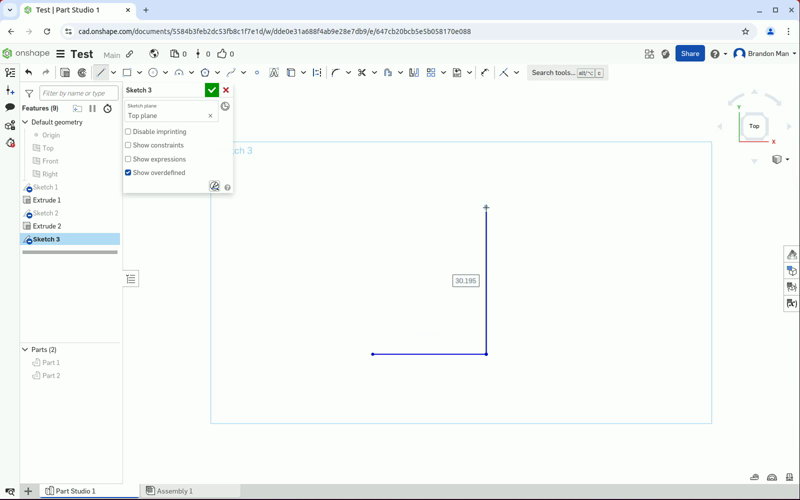
mouse_move(372, 207)
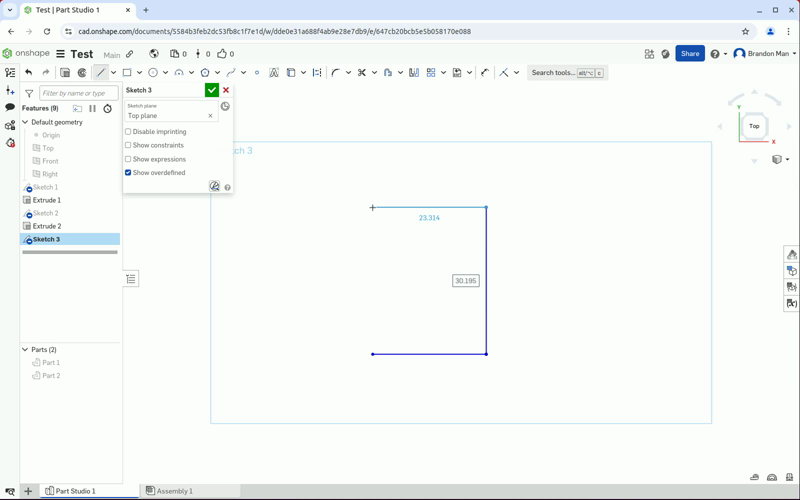
click(372, 207)
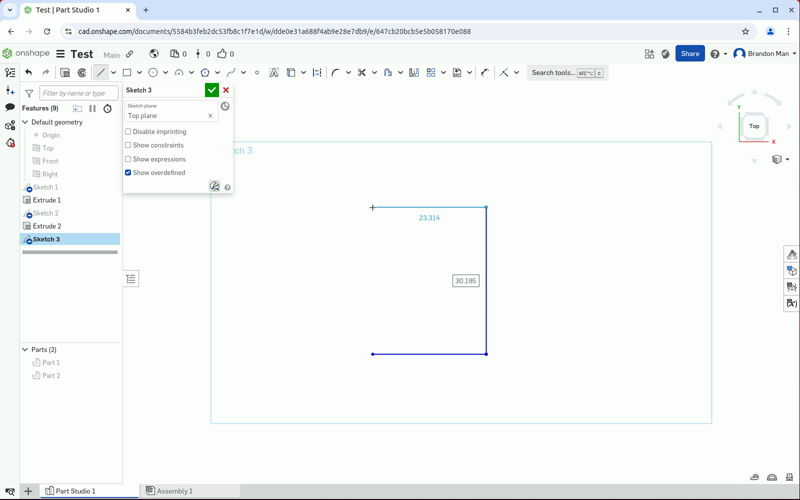
key_up(shift)
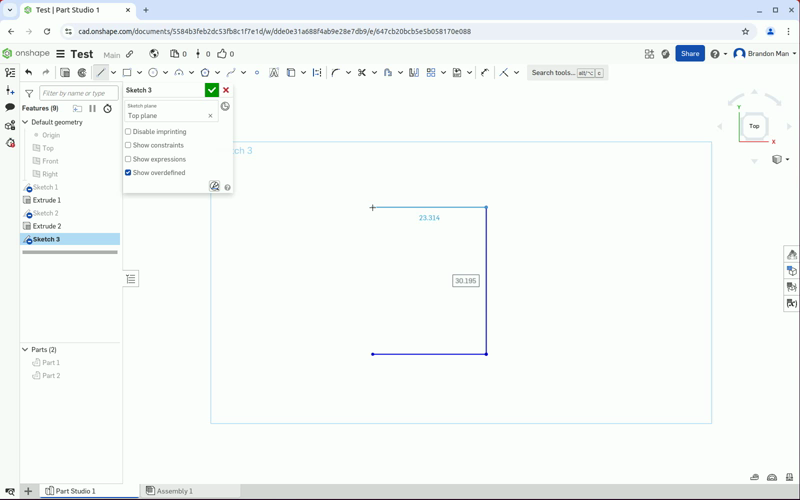
key_down(shift)
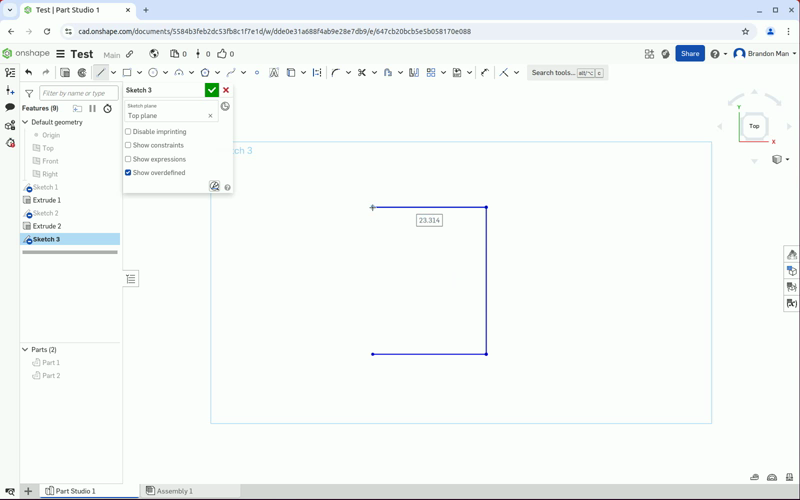
mouse_move(372, 354)
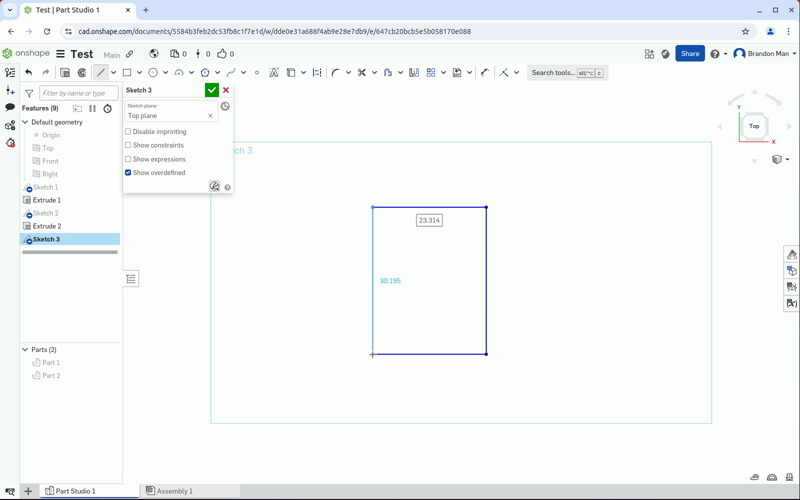
key_up(shift)
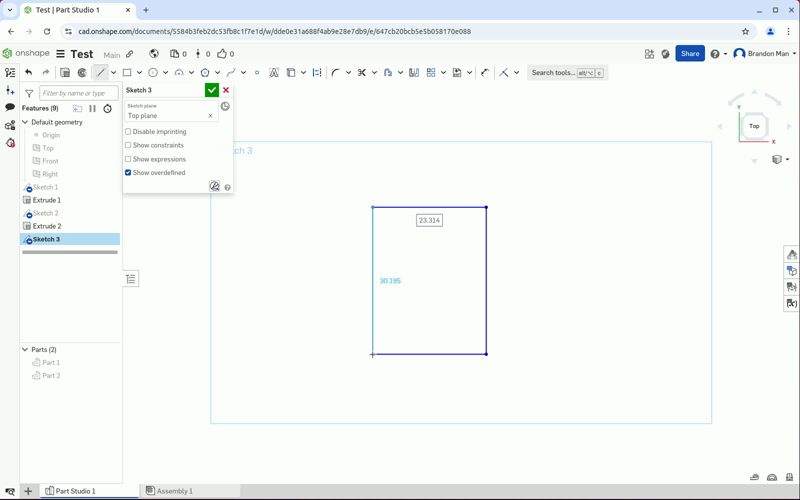
click(372, 354)
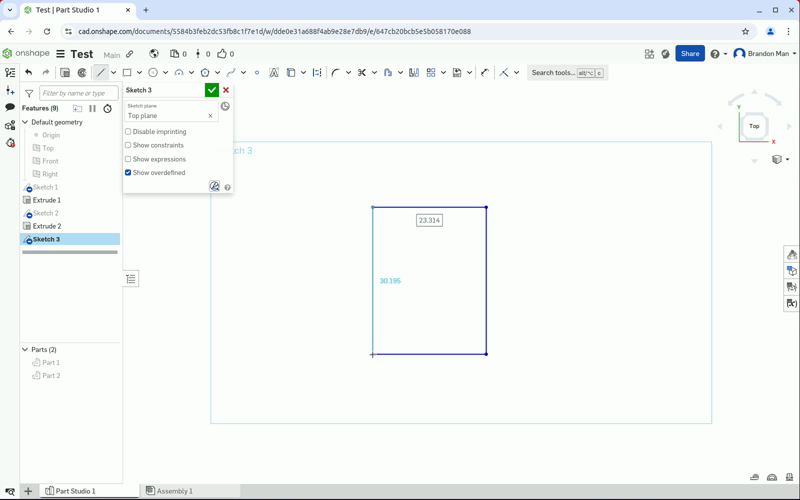
key(esc)
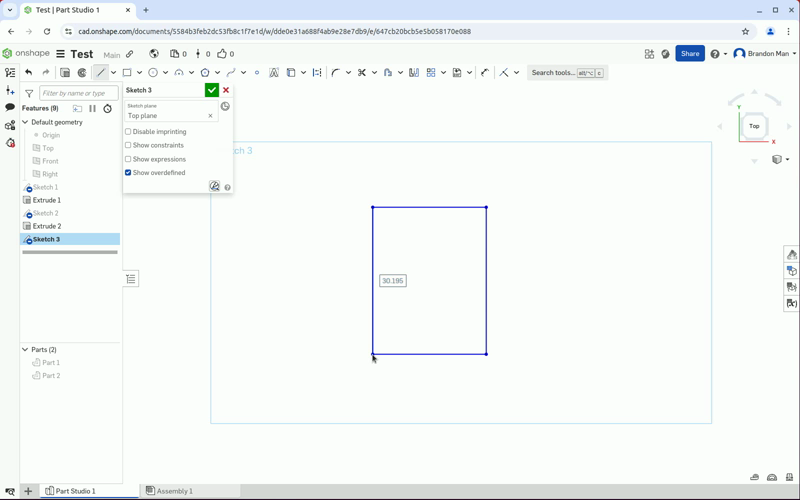
mouse_move(444, 287)
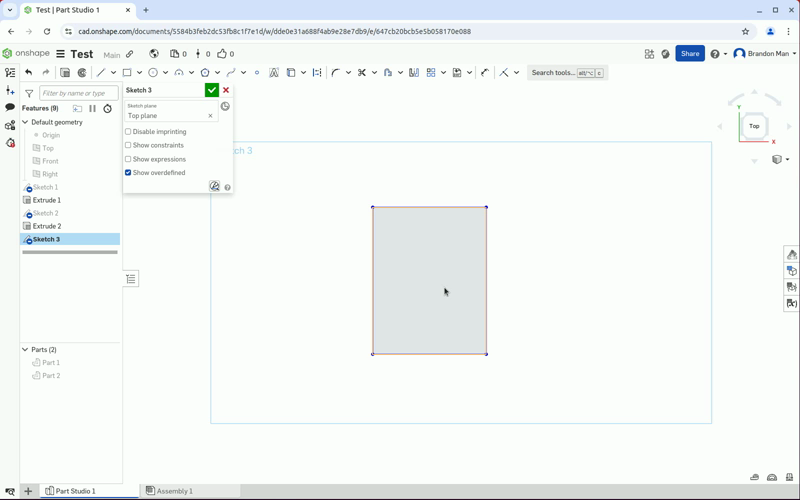
click(444, 287)
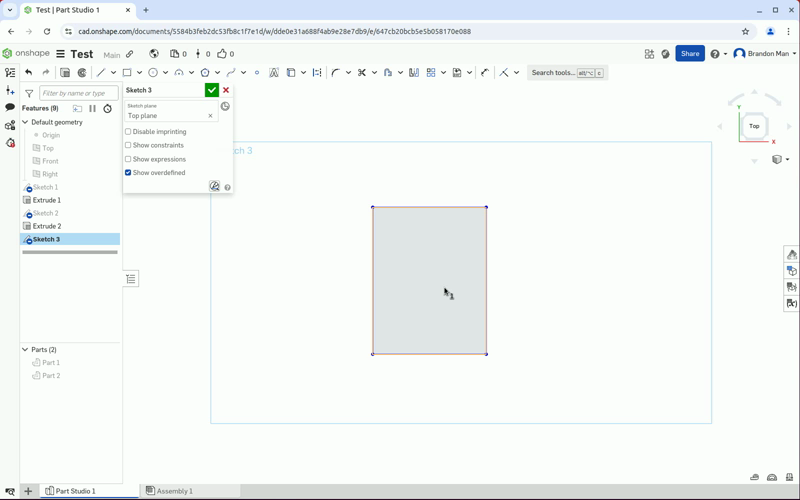
mouse_move(73, 352)
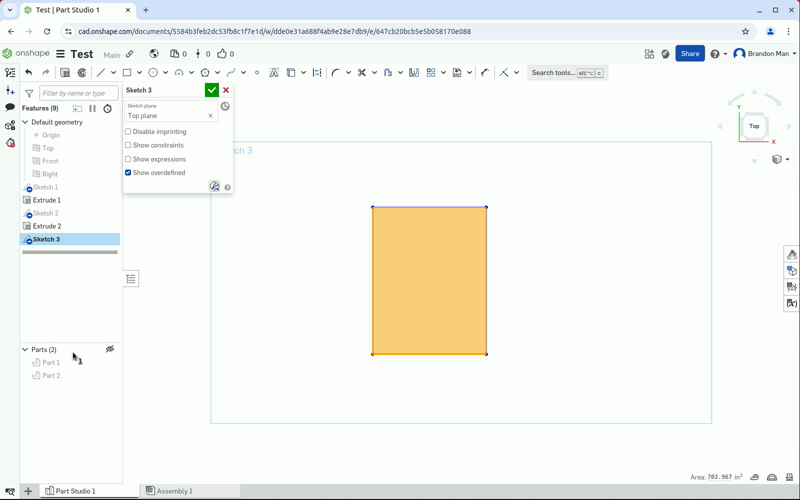
key(shift+y)
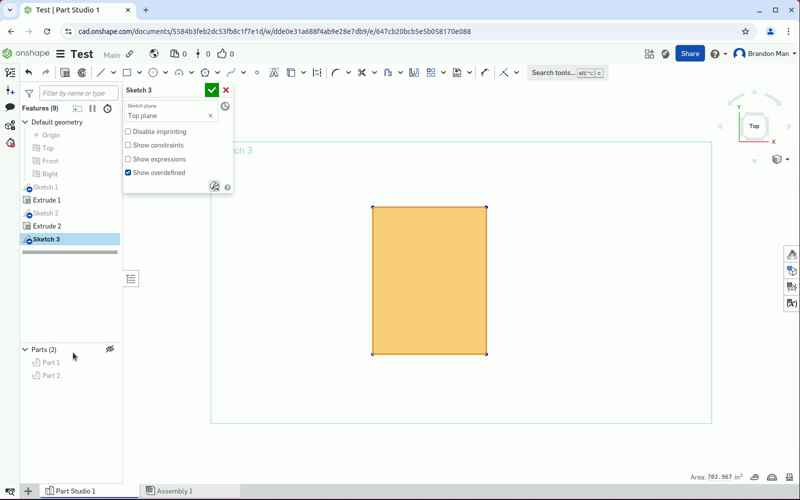
key(shift+e)
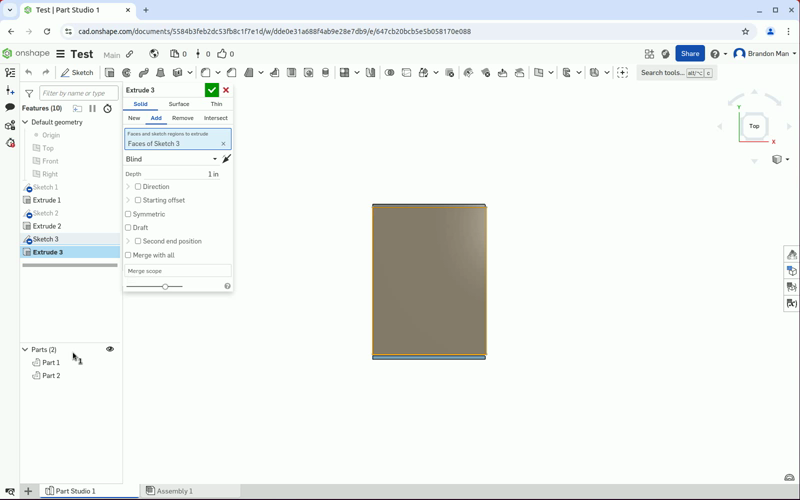
mouse_move(143, 106)
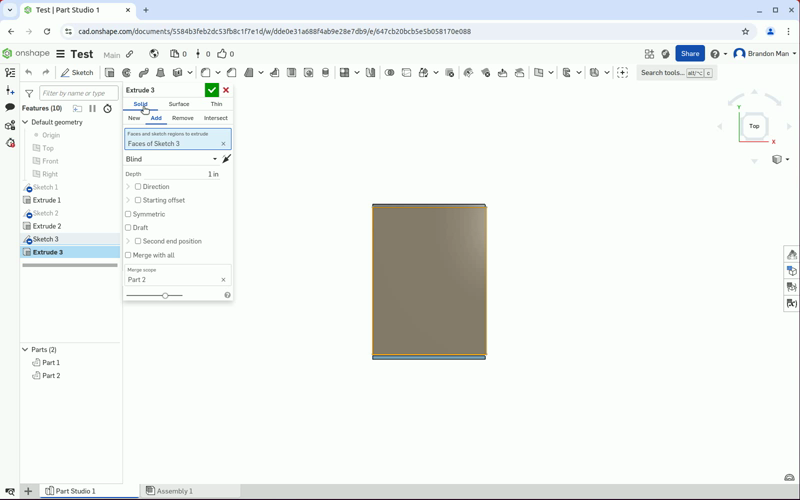
click(143, 106)
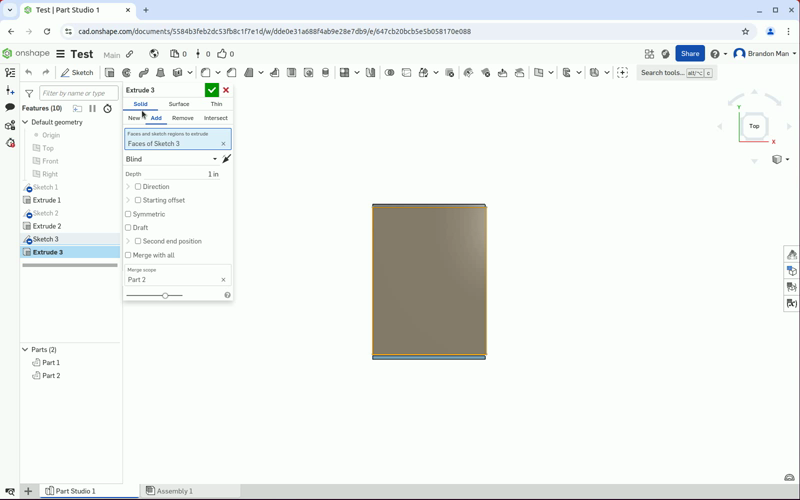
mouse_move(137, 120)
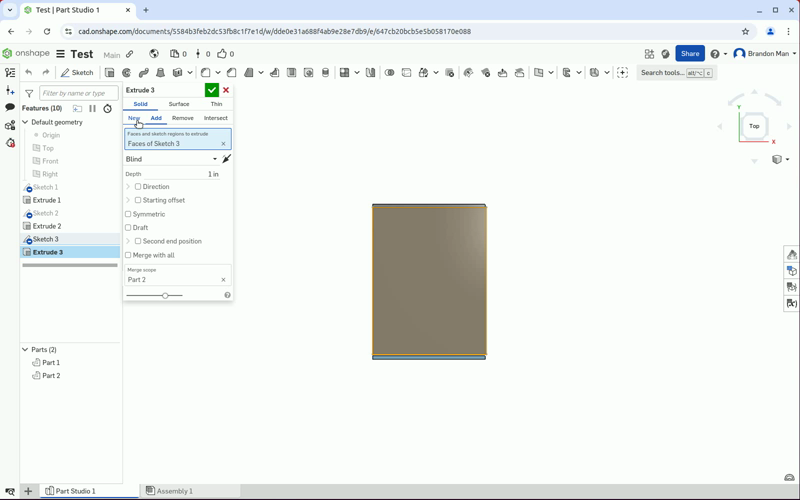
click(137, 120)
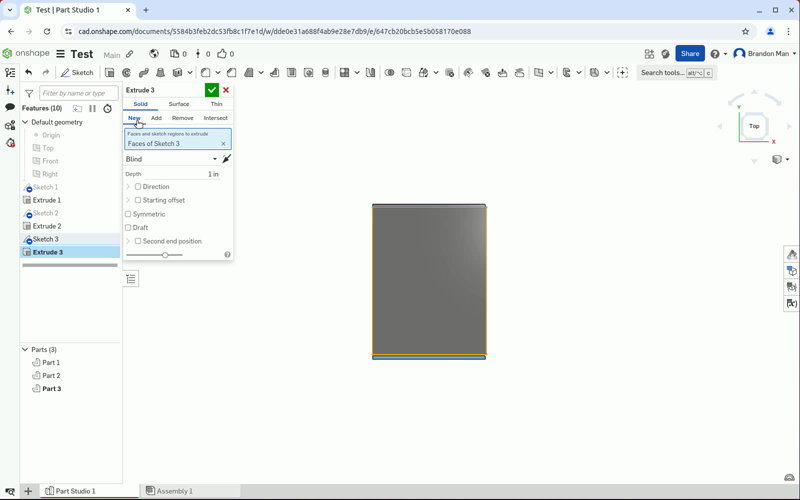
key(tab, 4)
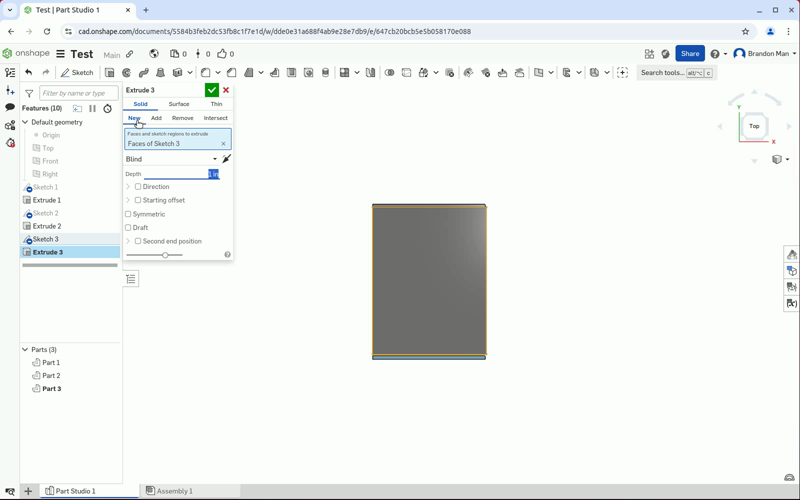
text(0.481)
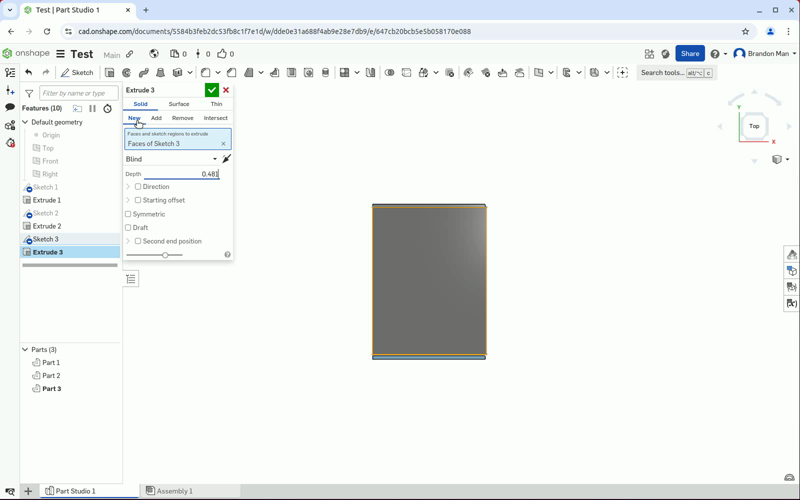
key(enter)
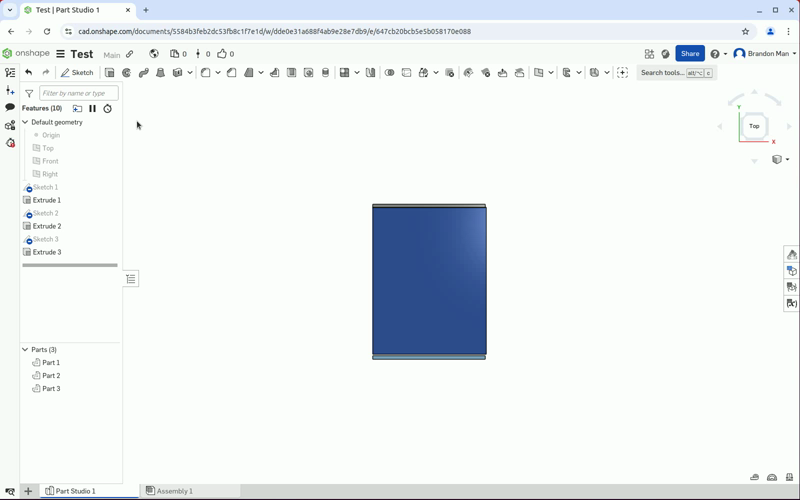
key(shift+h)
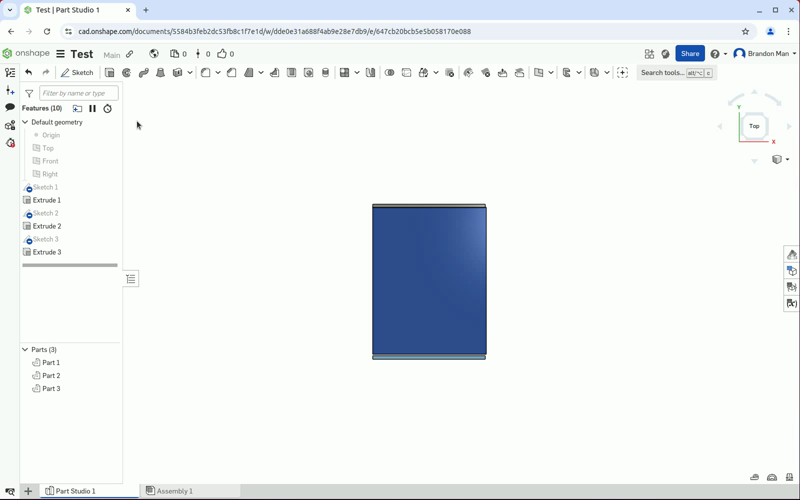
key(shift+h)
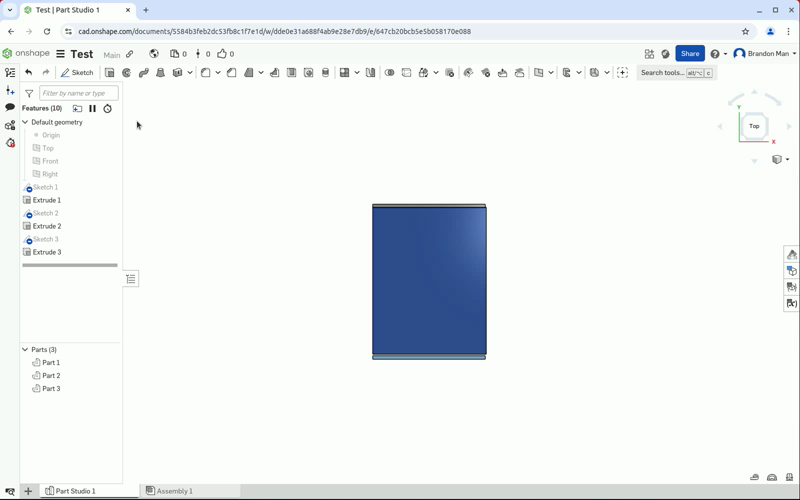
mouse_move(73, 189)
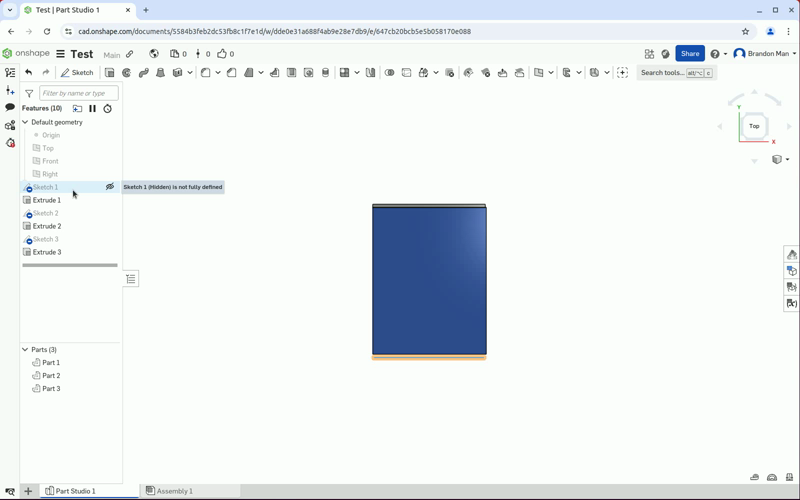
click(73, 189)
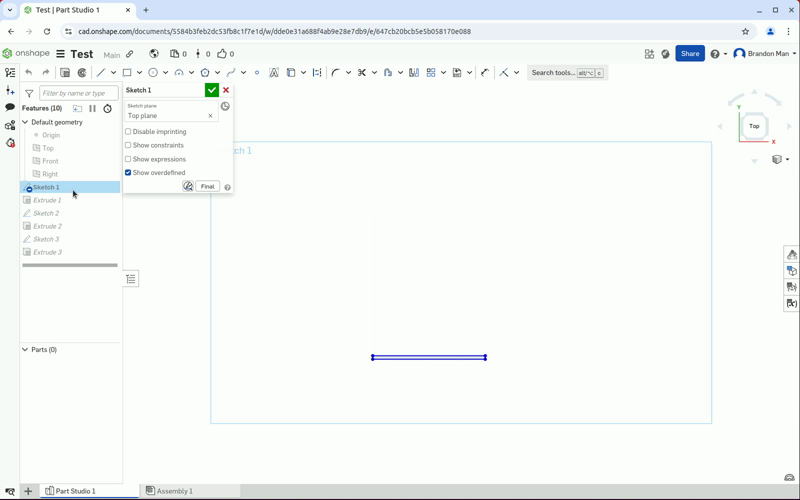
mouse_move(229, 92)
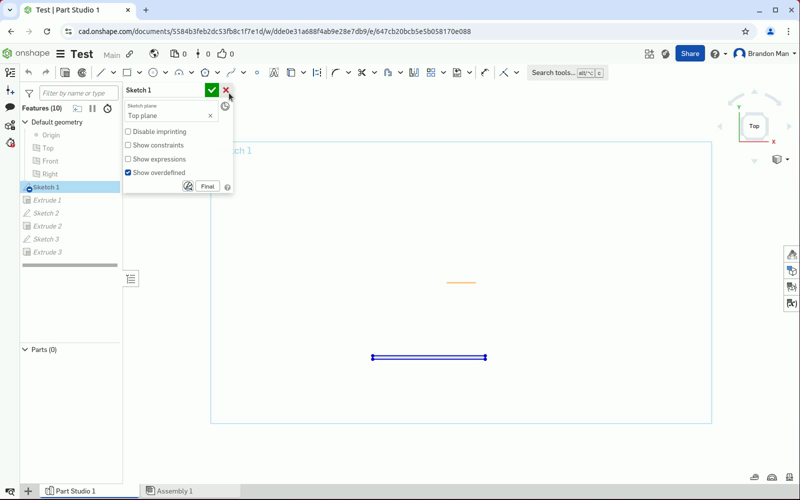
click(229, 92)
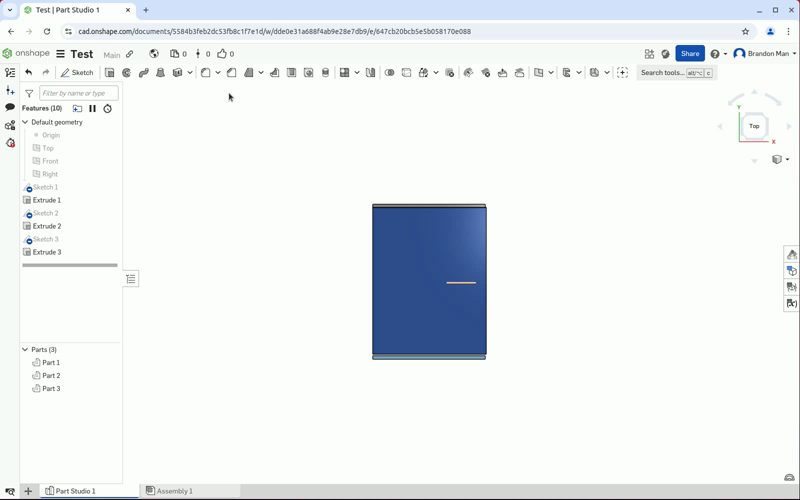
mouse_move(73, 352)
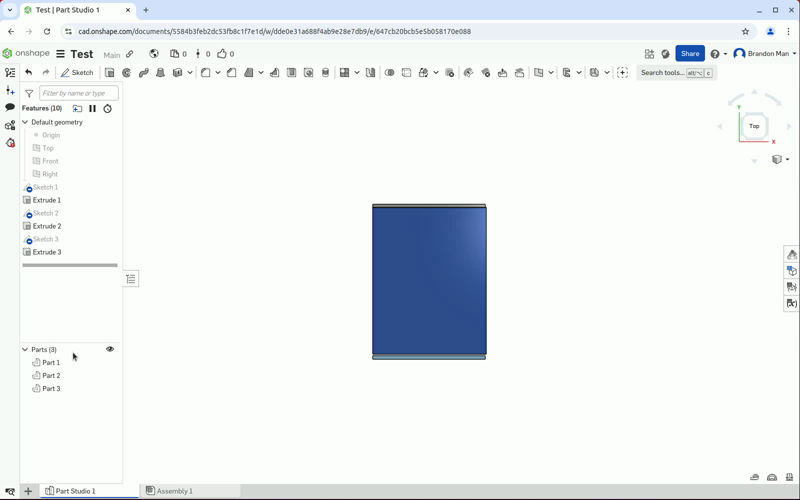
key(y)
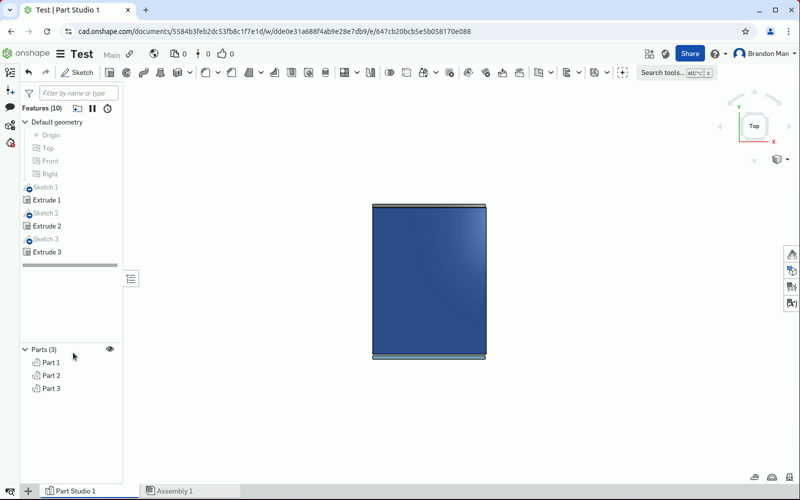
key(shift+p)
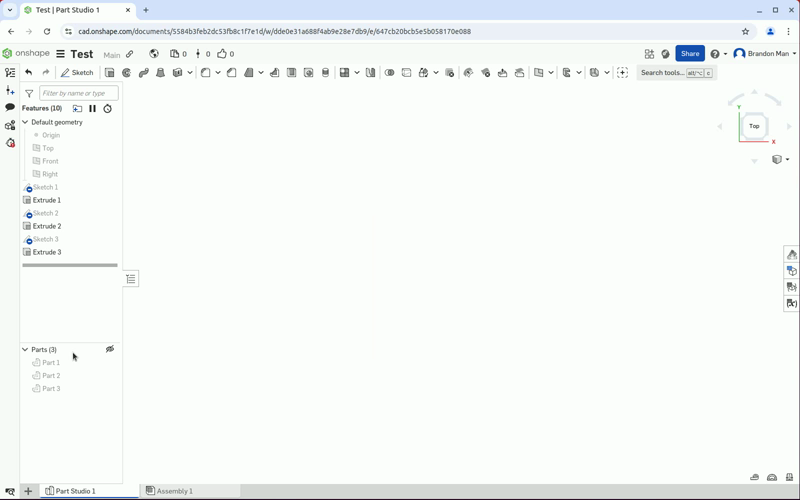
key(space)
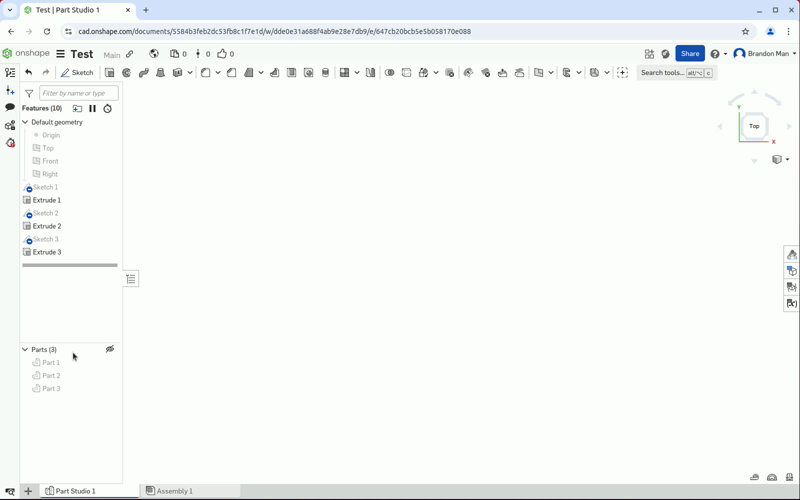
key_down(shift)
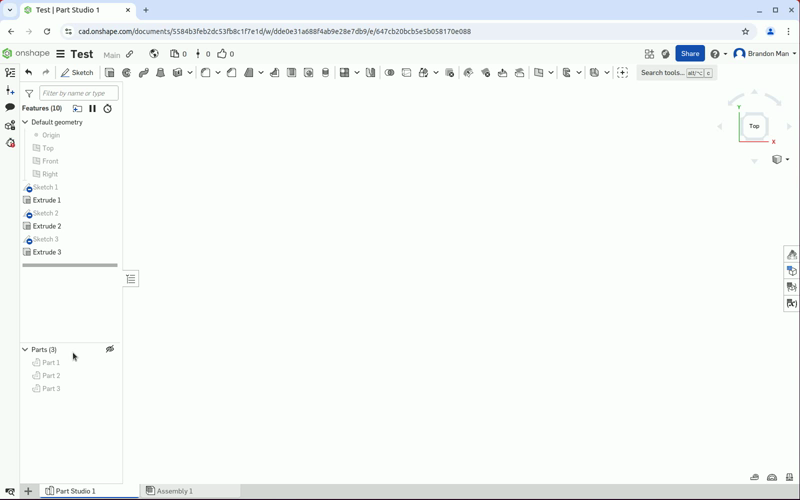
key(up)
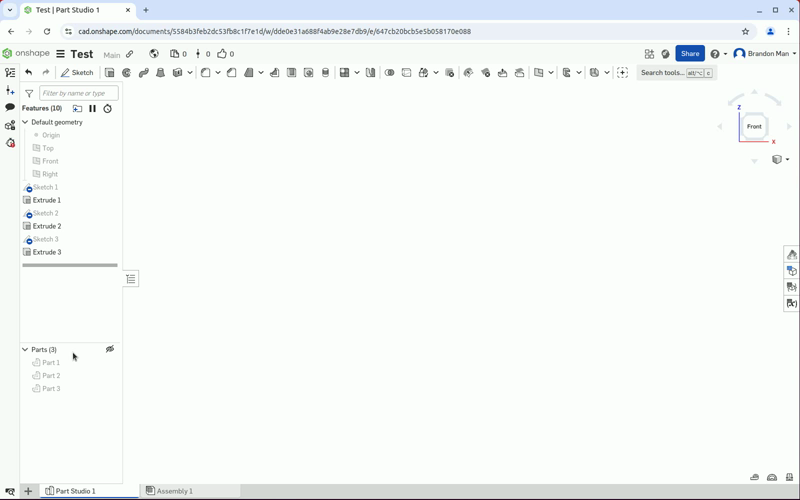
key_up(shift)
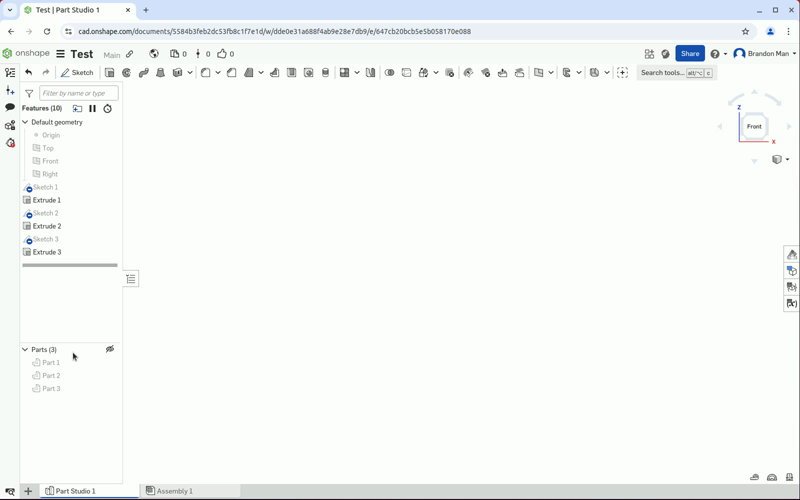
mouse_move(73, 352)
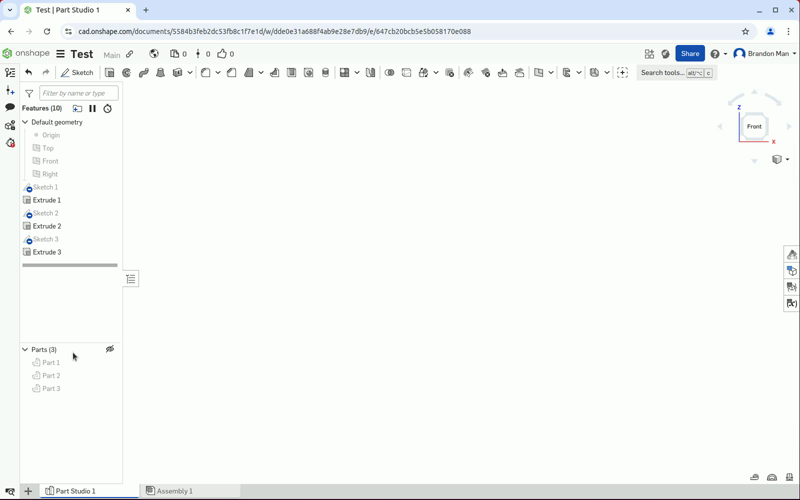
key(shift+y)
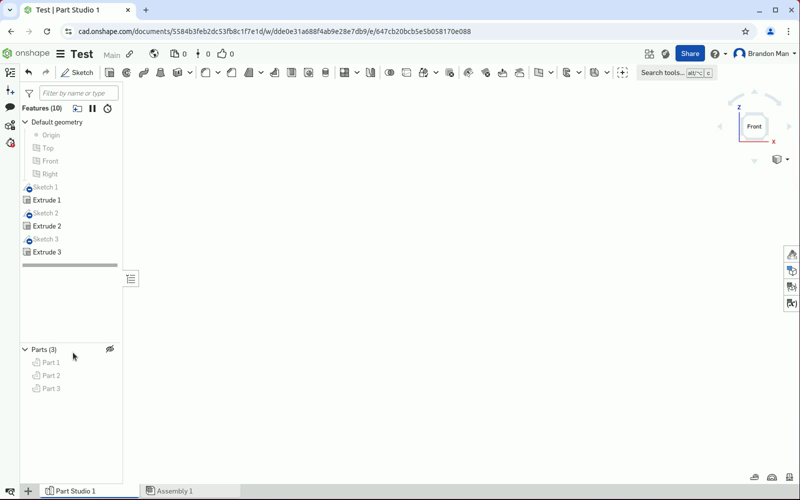
key(shift+s)
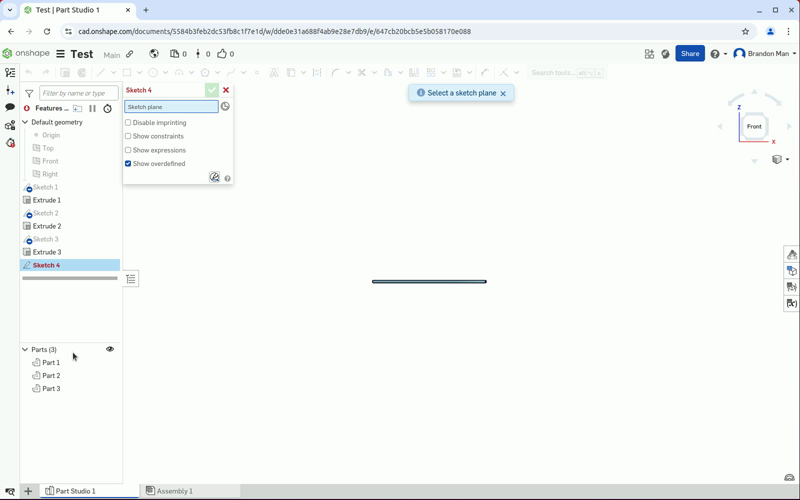
mouse_move(73, 163)
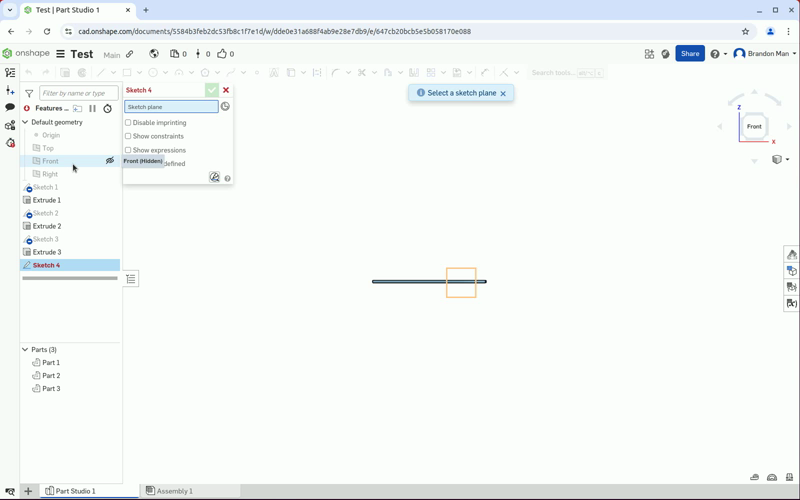
click(73, 163)
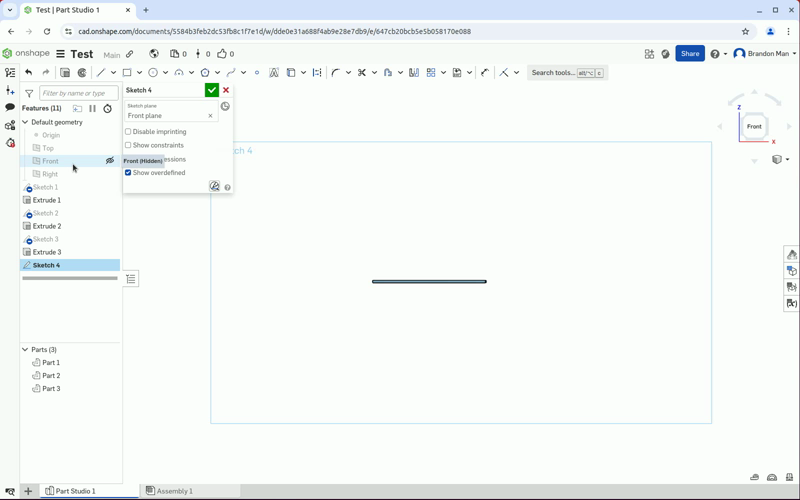
mouse_move(73, 352)
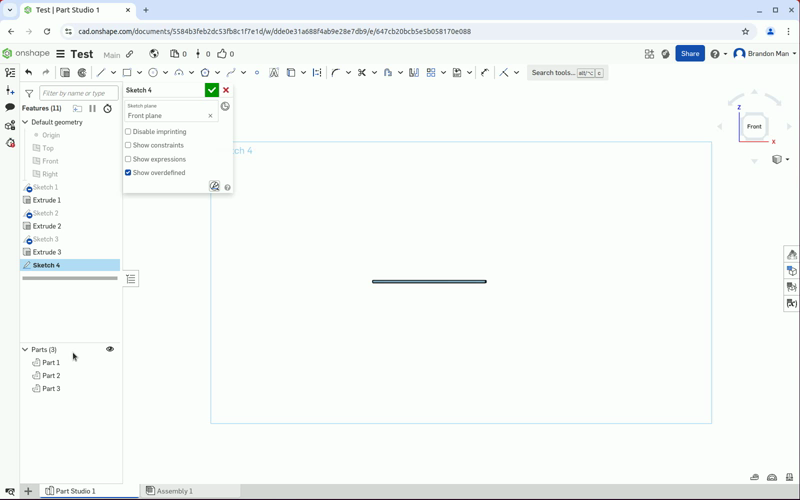
key(y)
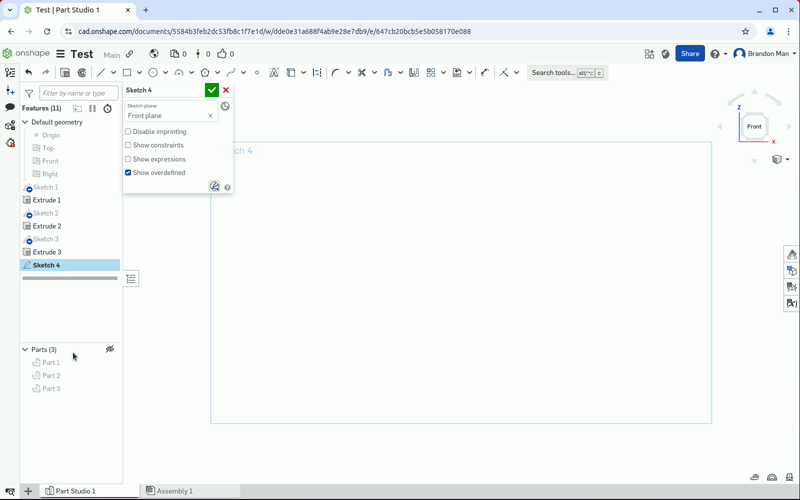
key(l)
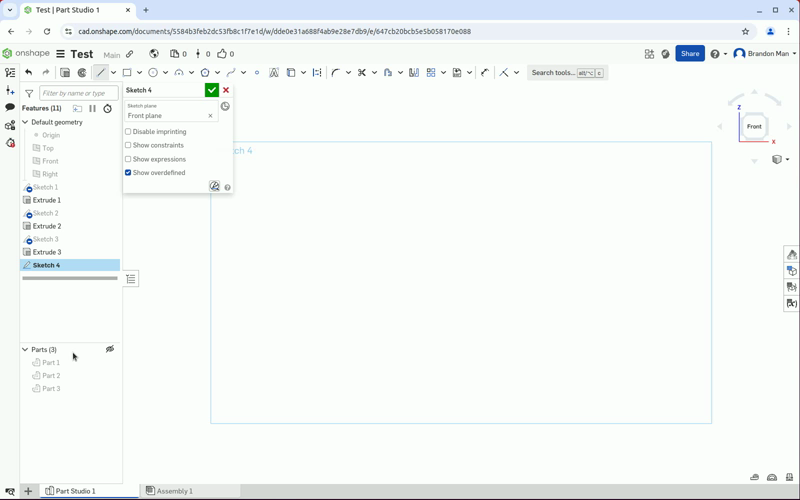
key_down(shift)
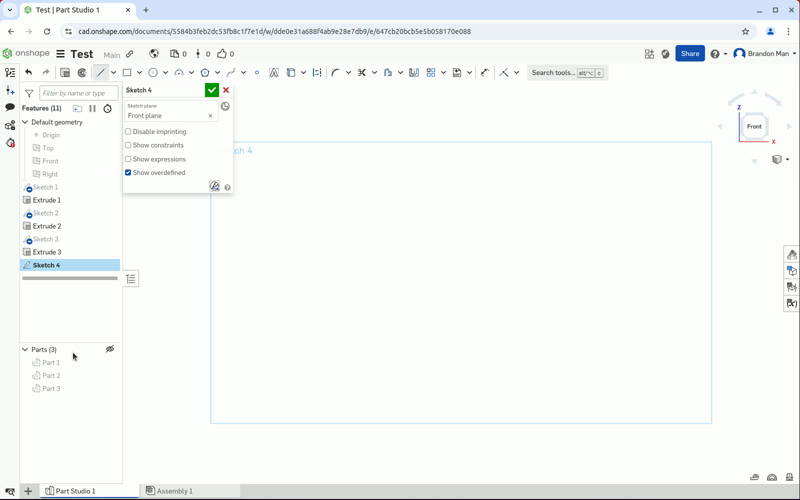
mouse_move(348, 253)
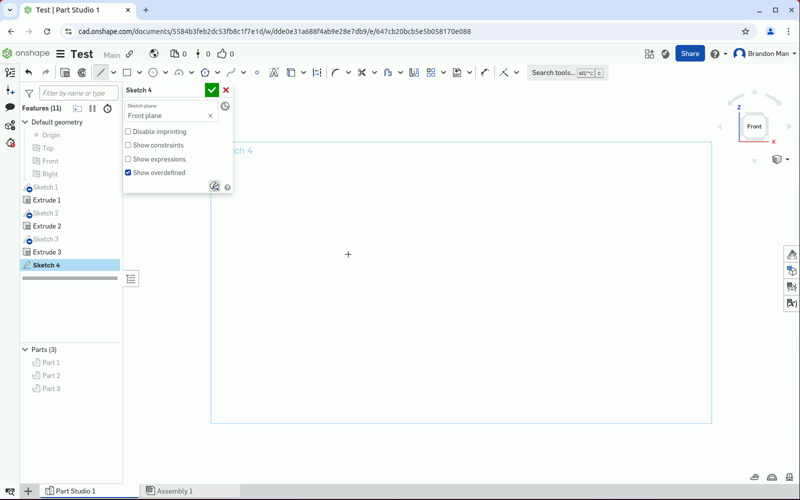
click(348, 253)
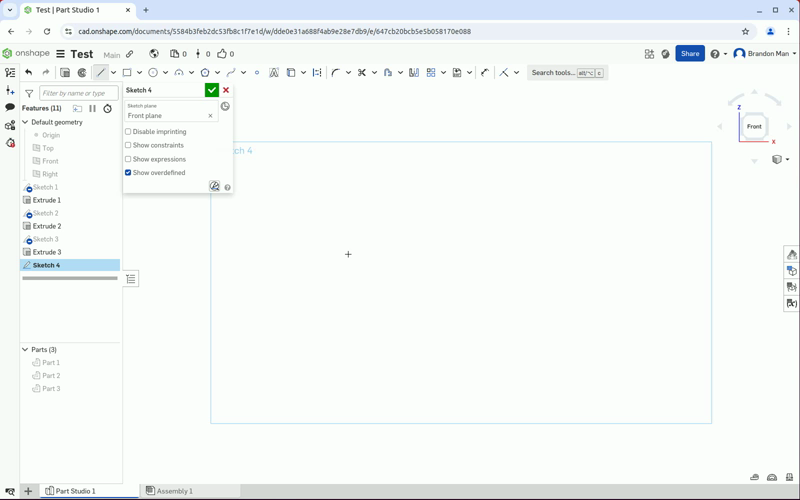
key_up(shift)
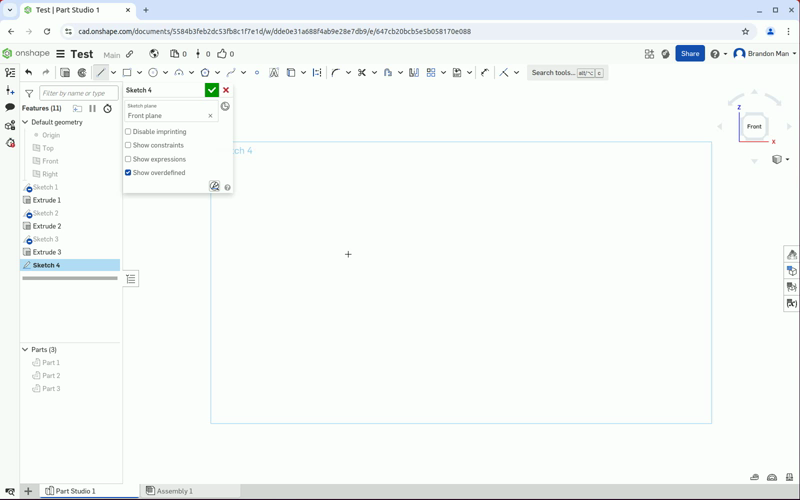
key_down(shift)
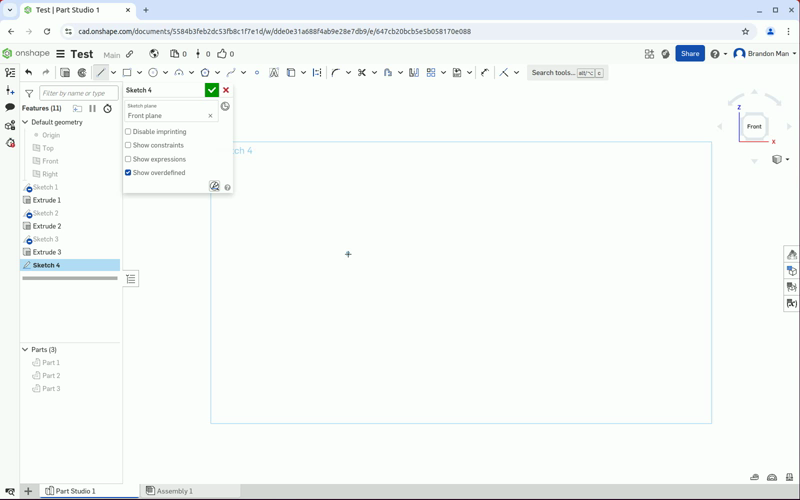
mouse_move(460, 253)
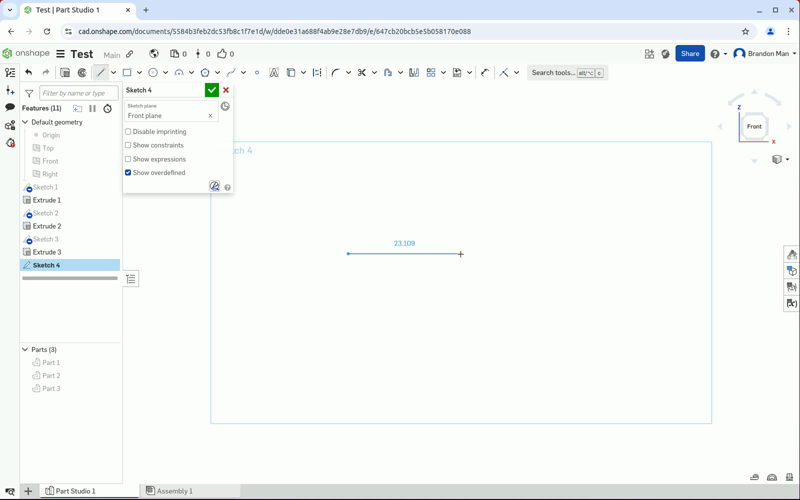
click(460, 253)
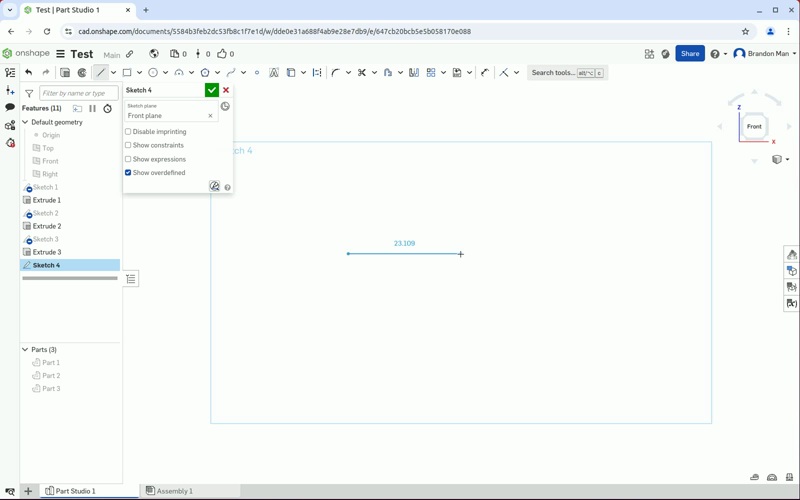
key_up(shift)
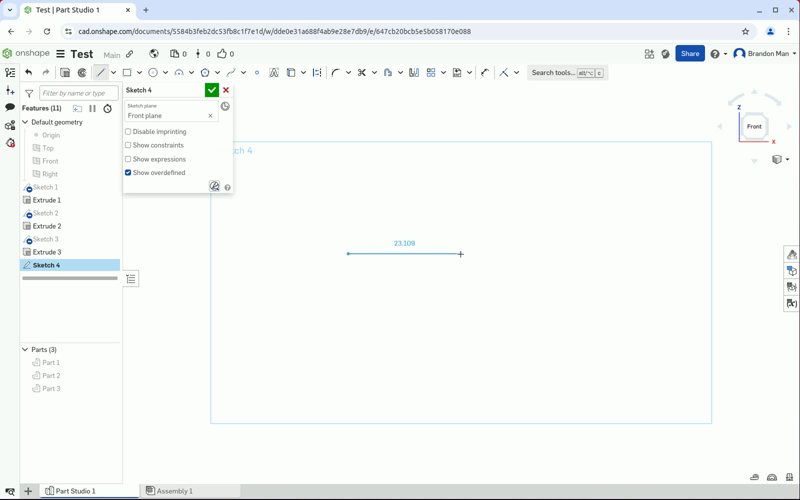
key_down(shift)
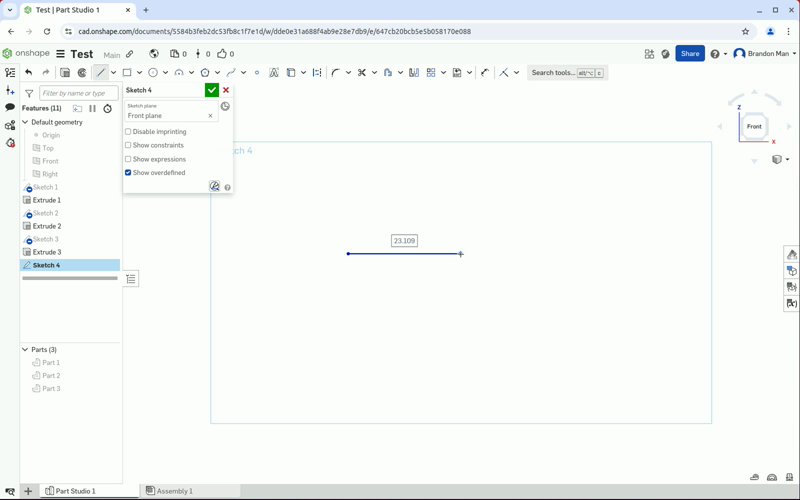
mouse_move(490, 253)
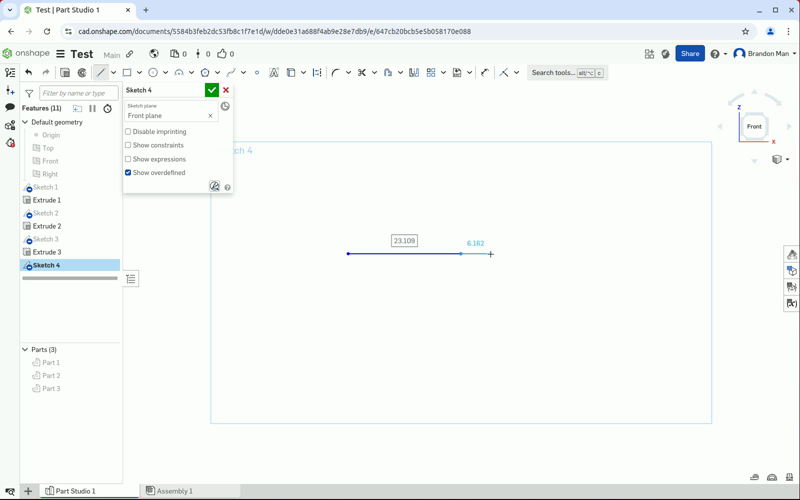
mouse_move(460, 230)
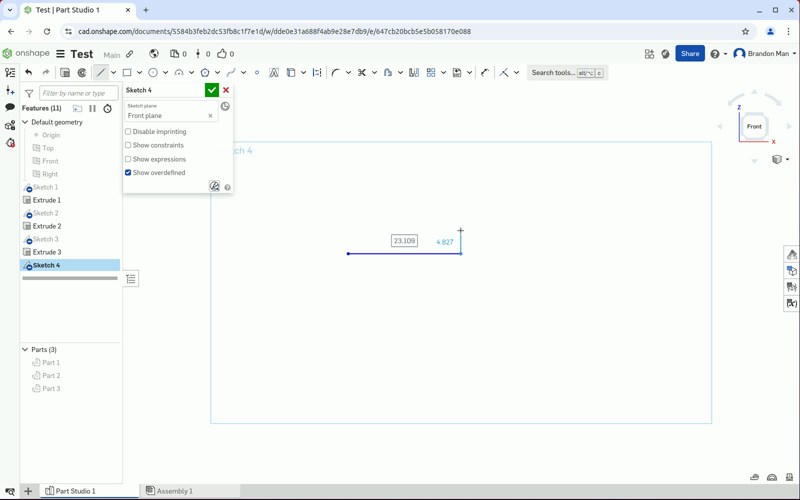
click(460, 230)
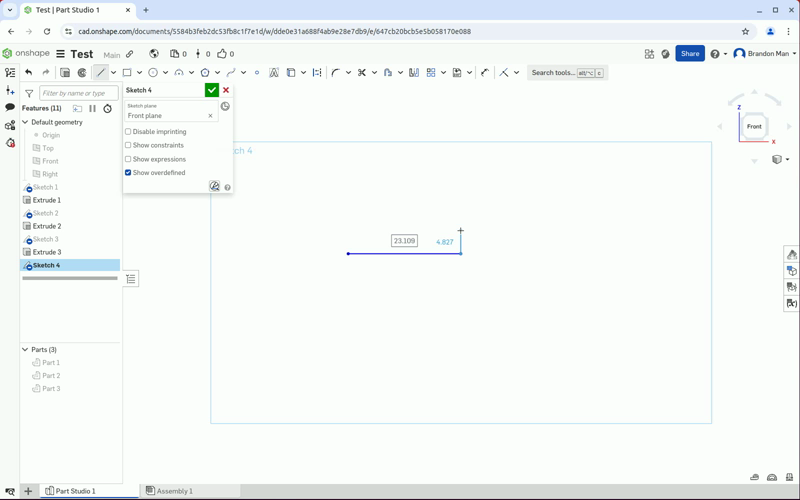
key_up(shift)
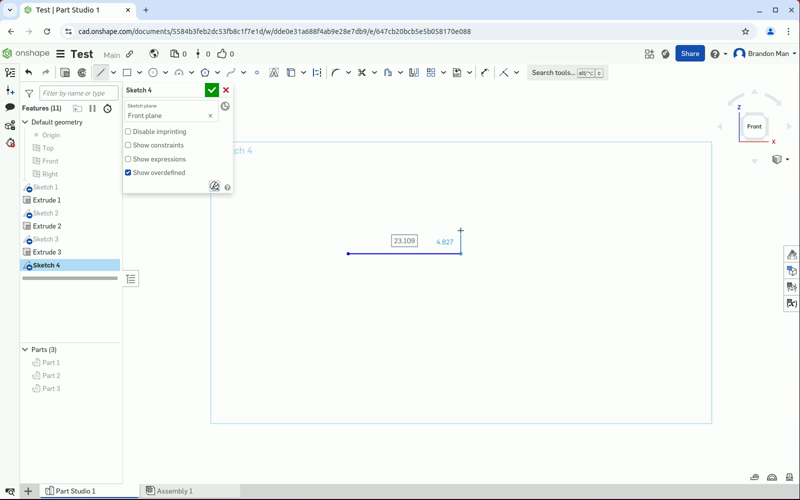
key_down(shift)
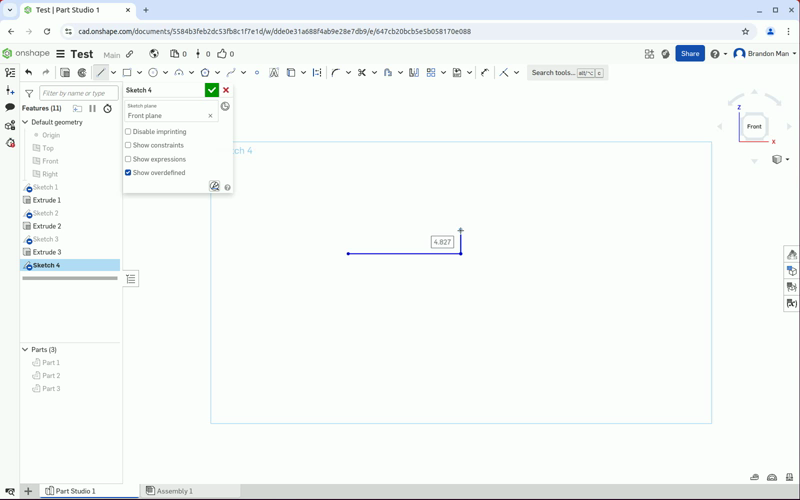
mouse_move(348, 230)
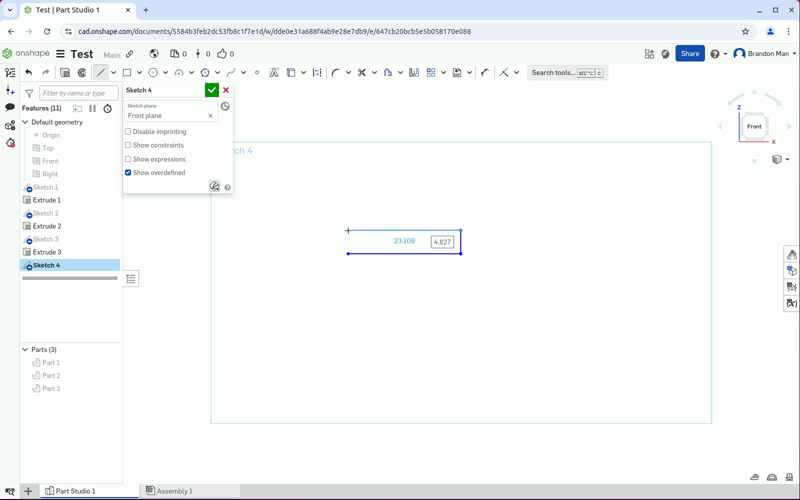
click(348, 230)
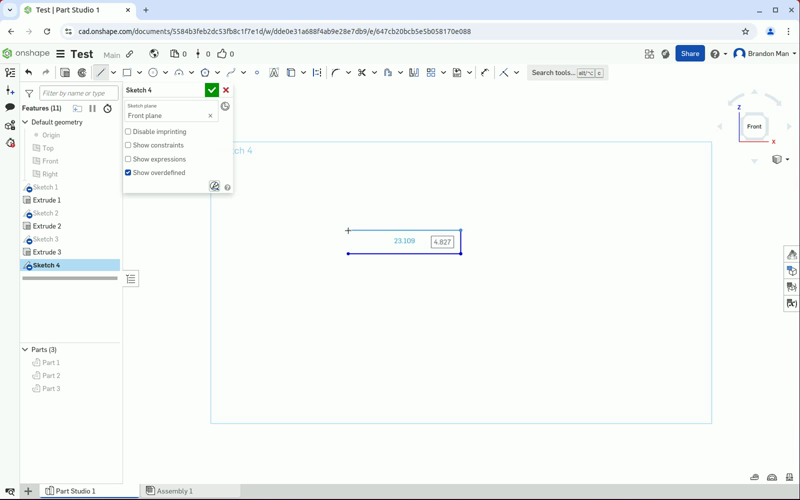
key_up(shift)
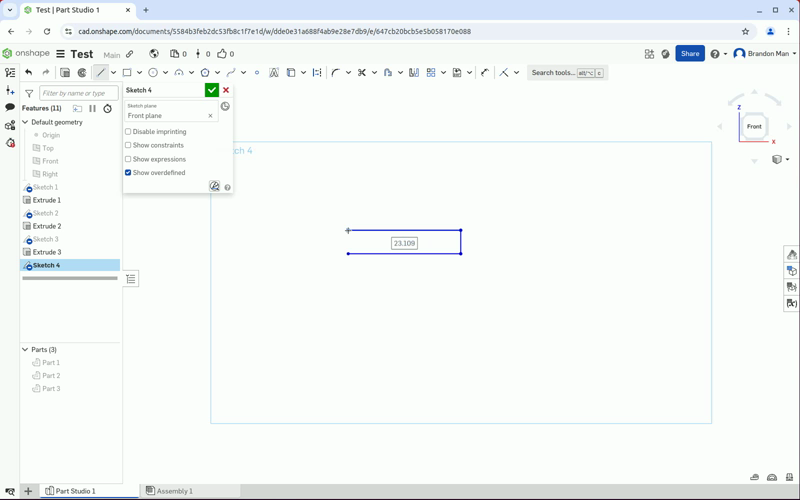
mouse_move(378, 230)
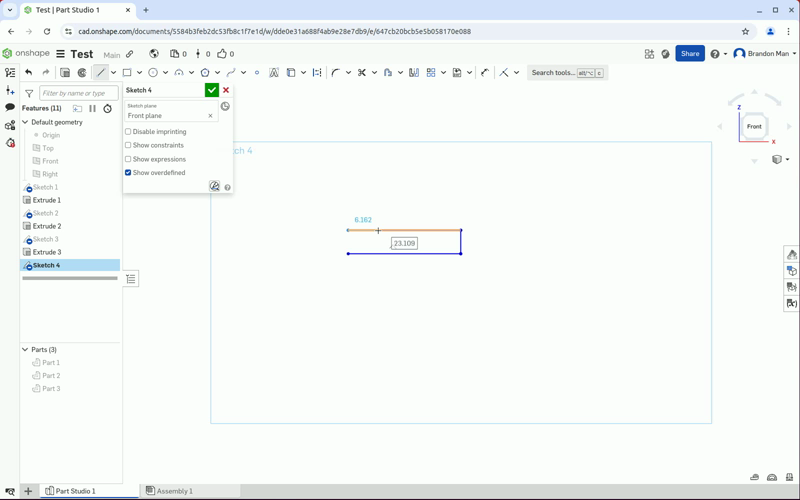
key_down(shift)
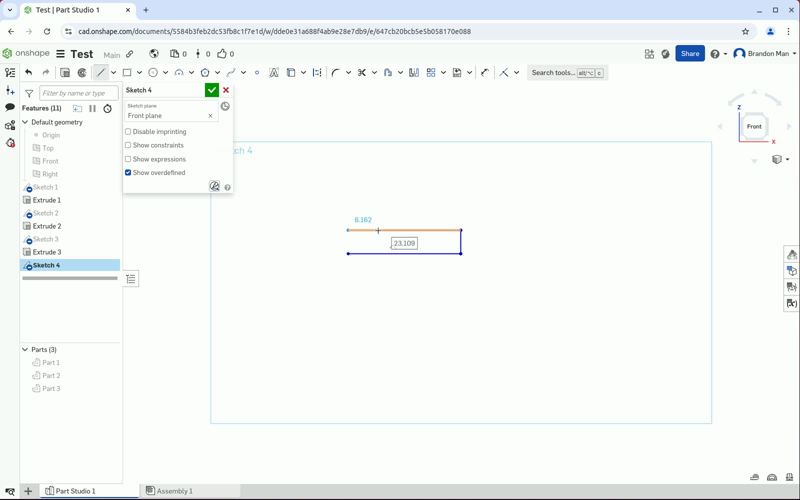
mouse_move(348, 253)
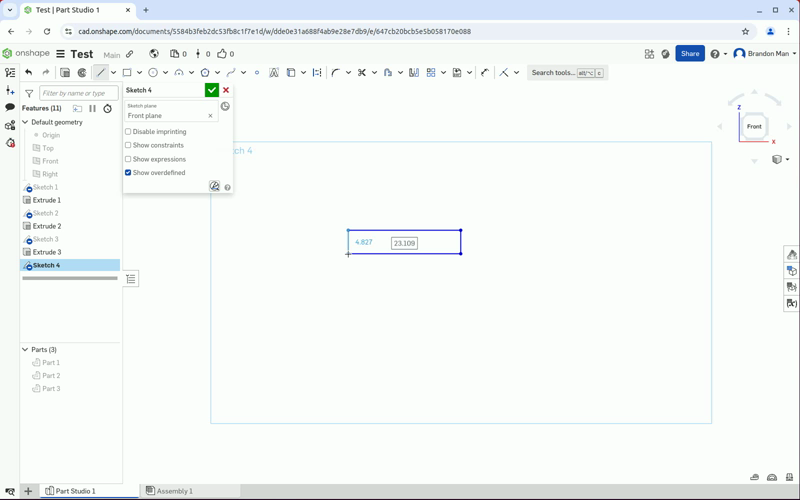
key_up(shift)
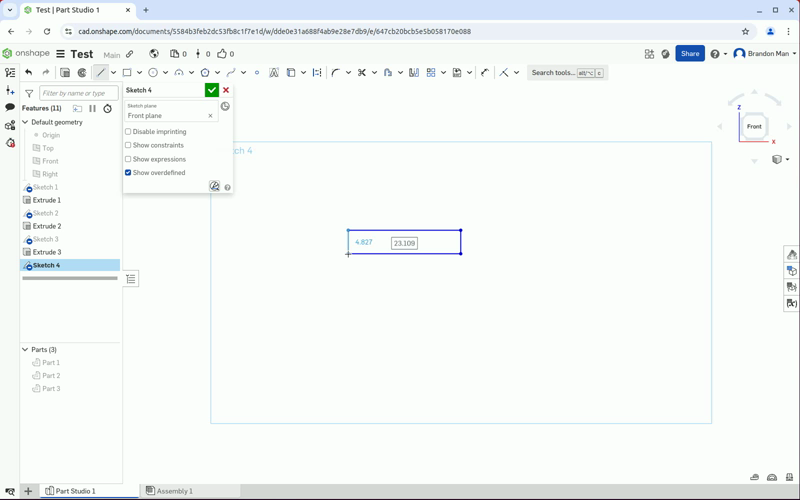
click(348, 253)
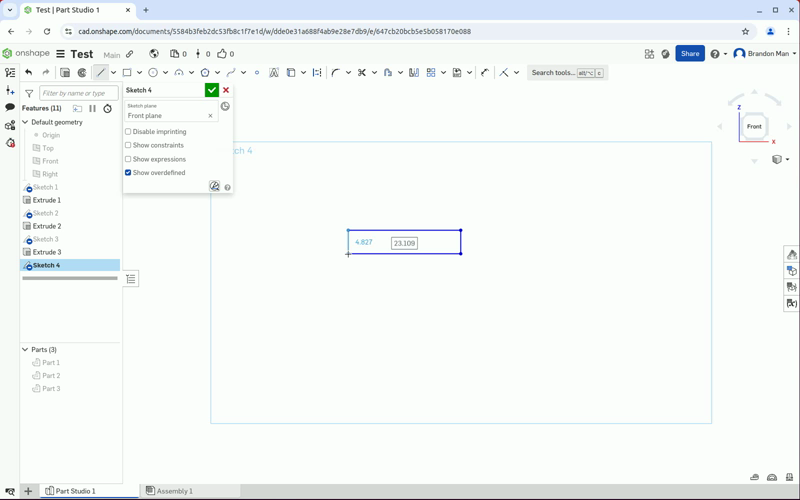
key(esc)
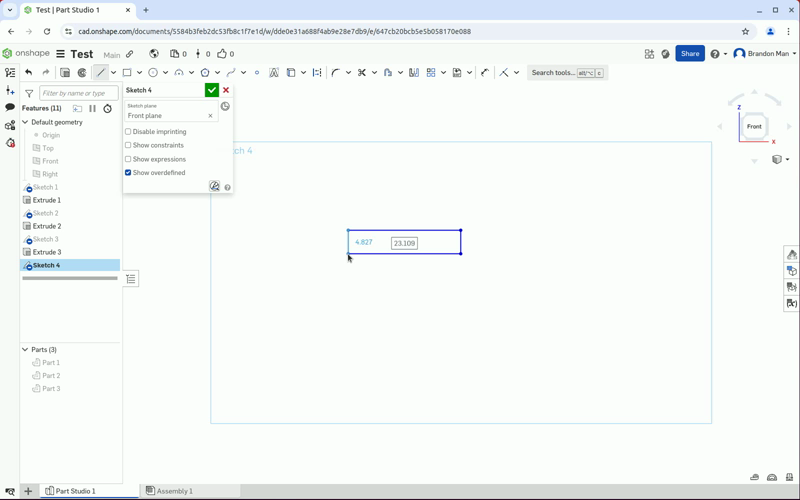
mouse_move(389, 232)
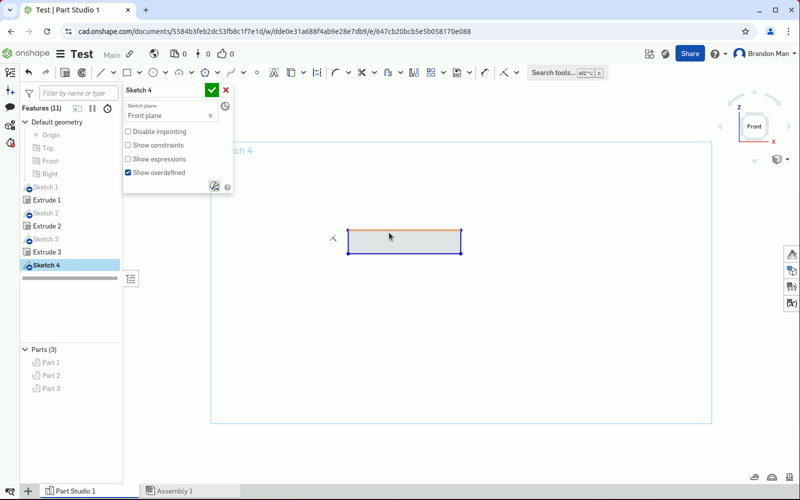
click(389, 232)
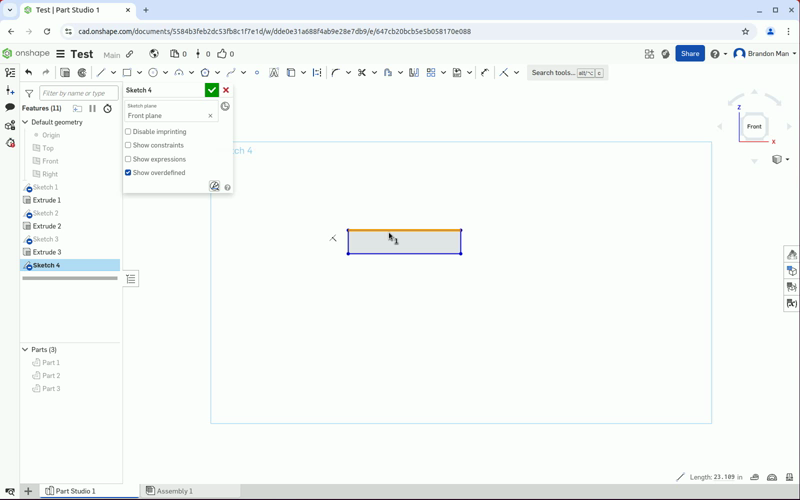
mouse_move(73, 352)
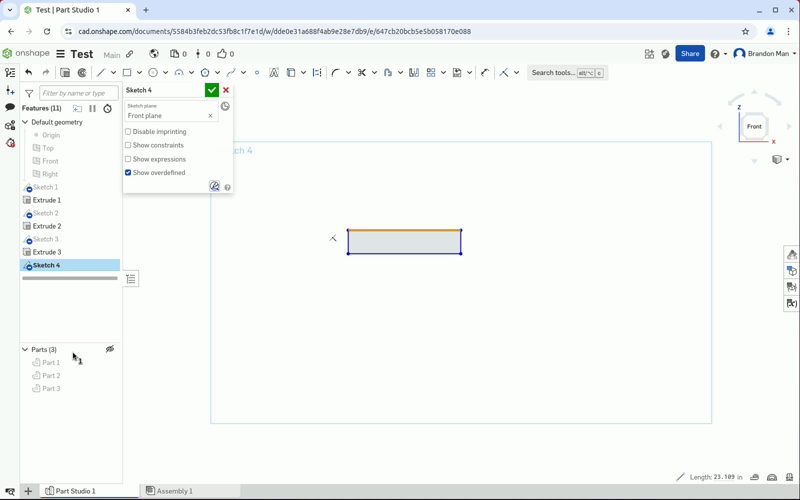
key(shift+y)
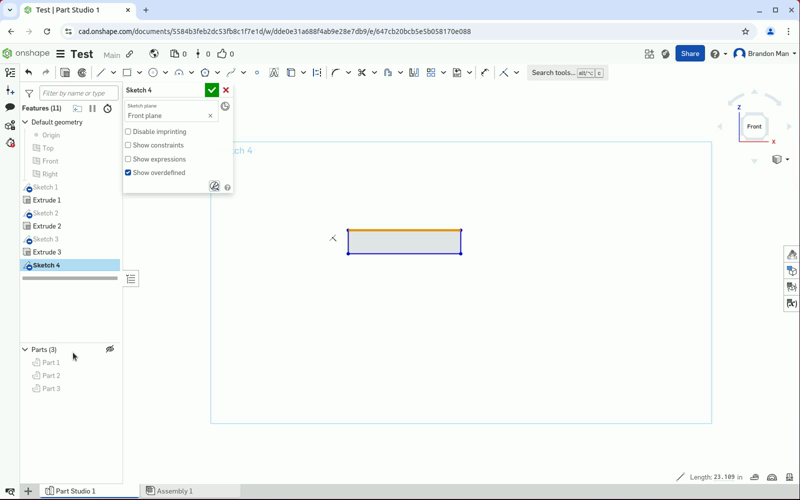
key(shift+e)
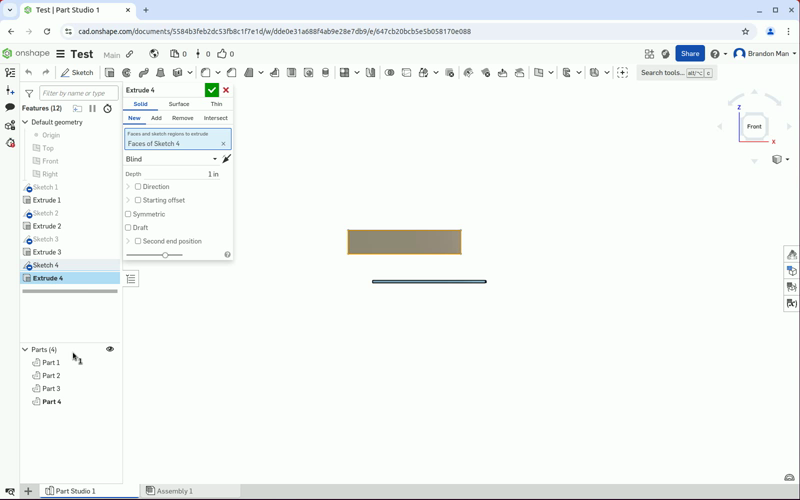
mouse_move(143, 106)
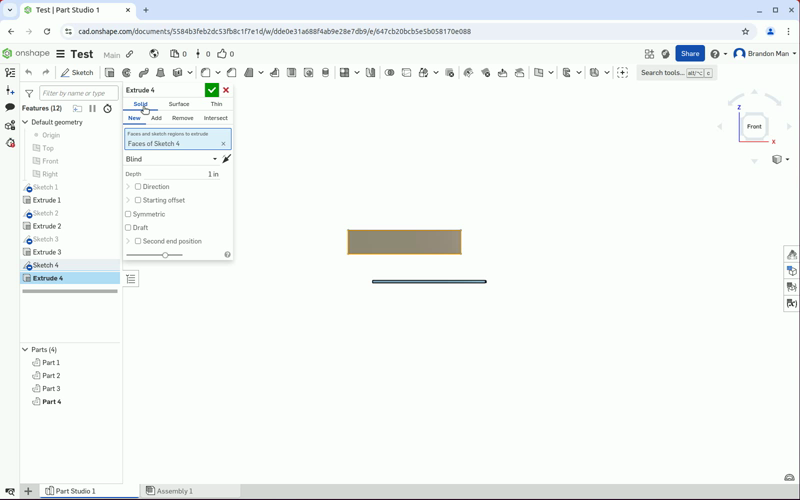
click(143, 106)
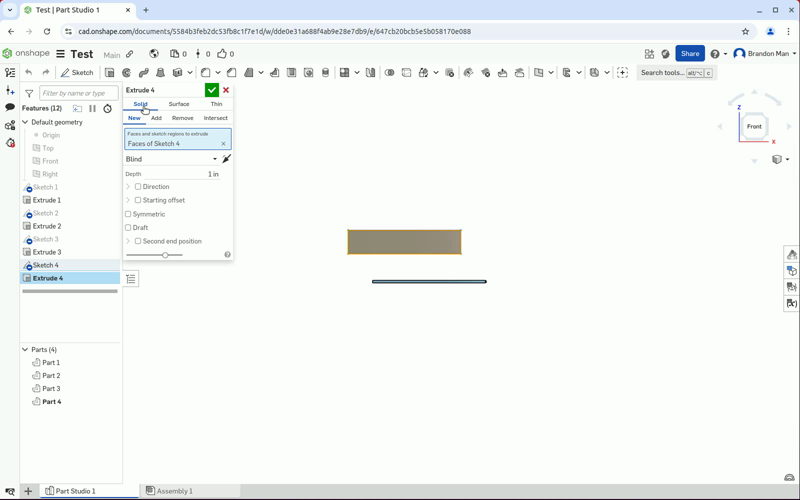
mouse_move(137, 120)
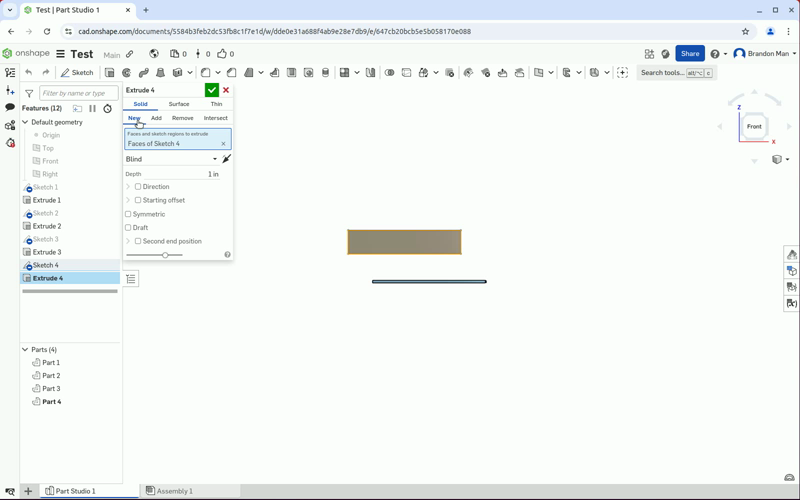
click(137, 120)
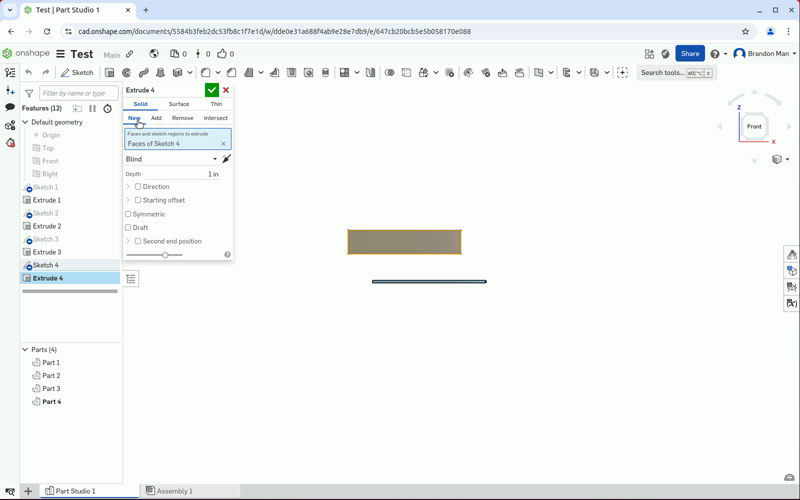
key(tab, 4)
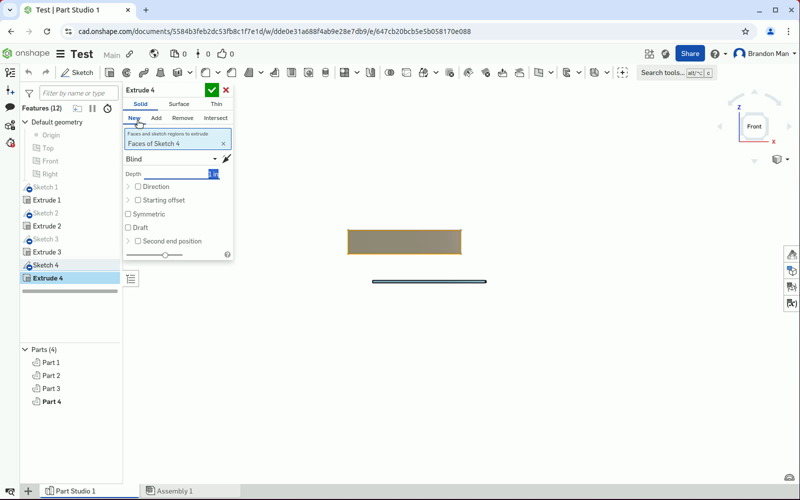
text(0.722)
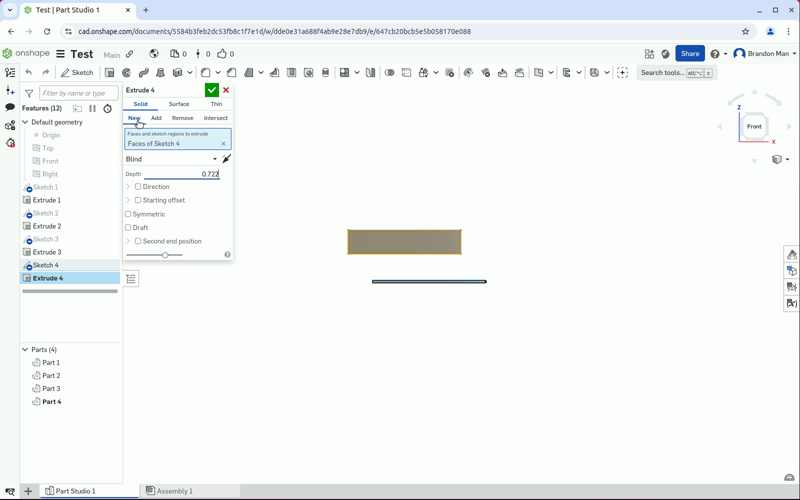
key(enter)
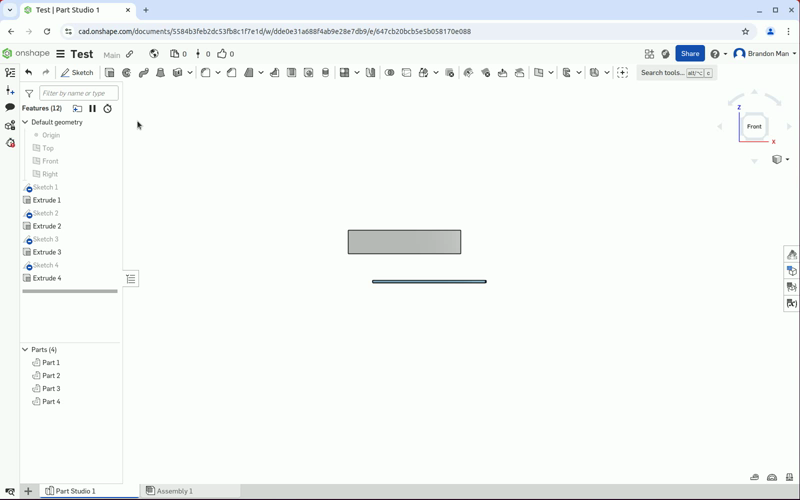
key(shift+h)
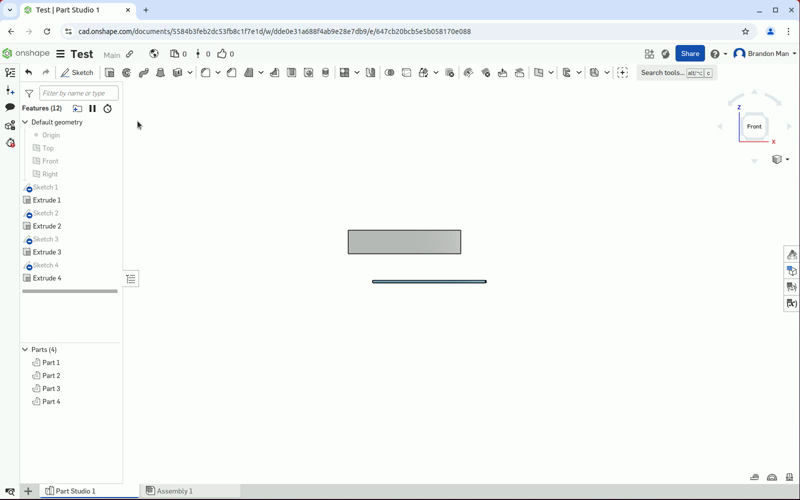
key(shift+h)
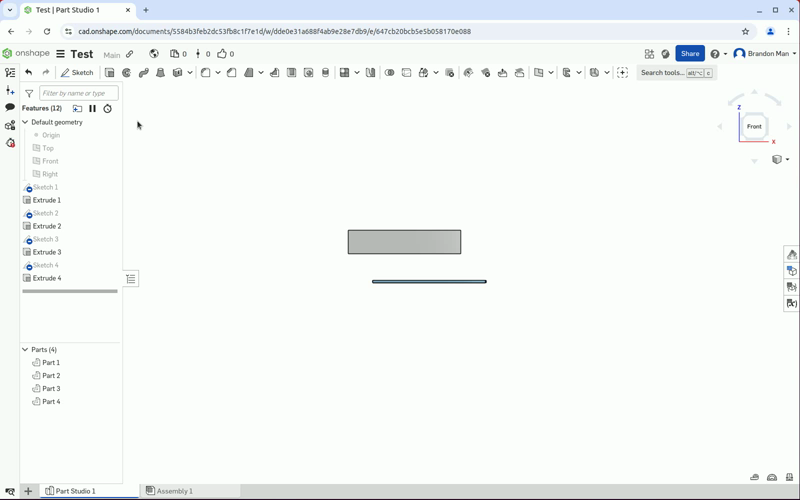
mouse_move(73, 189)
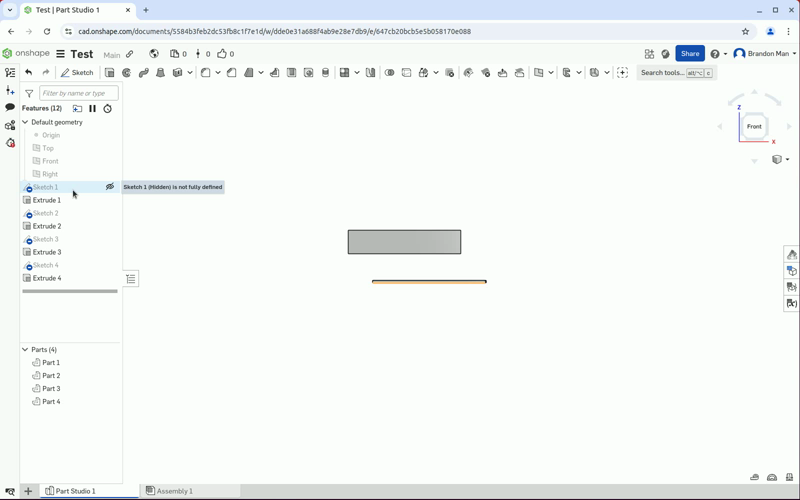
click(73, 189)
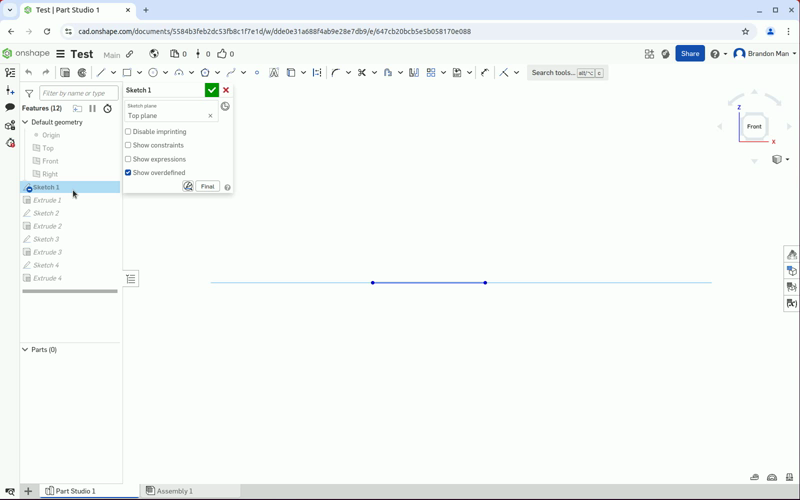
mouse_move(229, 92)
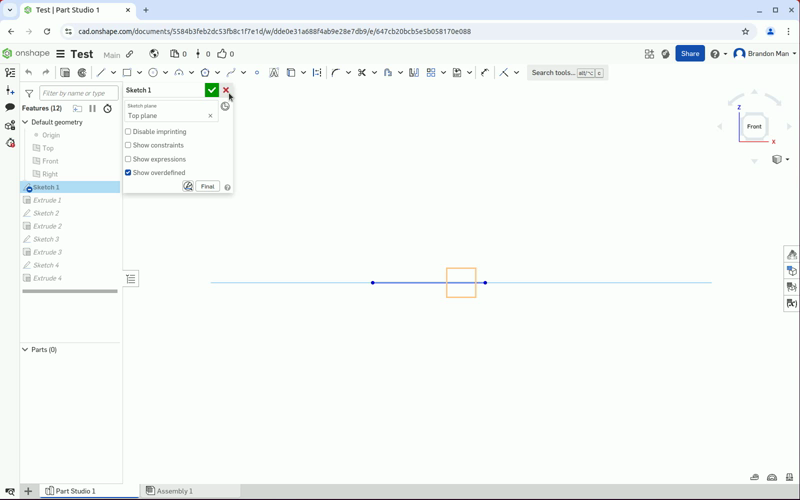
click(229, 92)
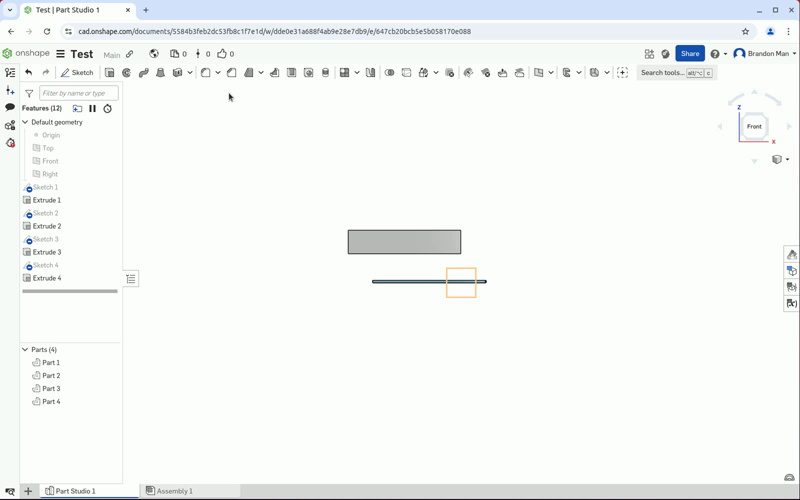
mouse_move(73, 352)
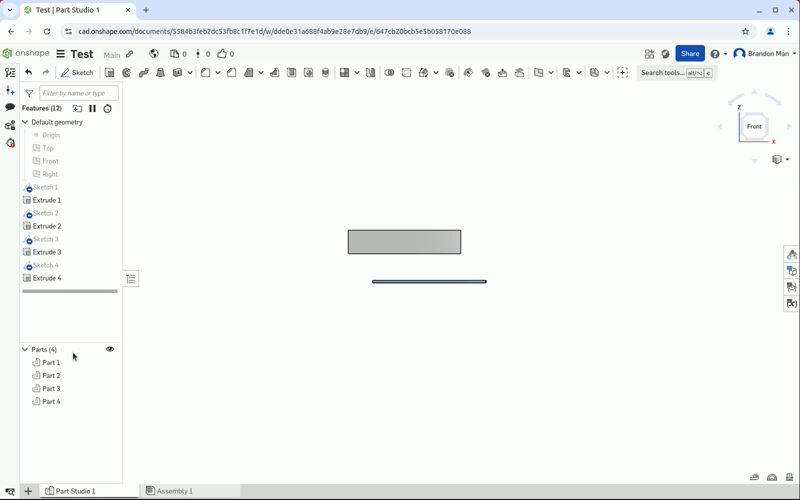
key(y)
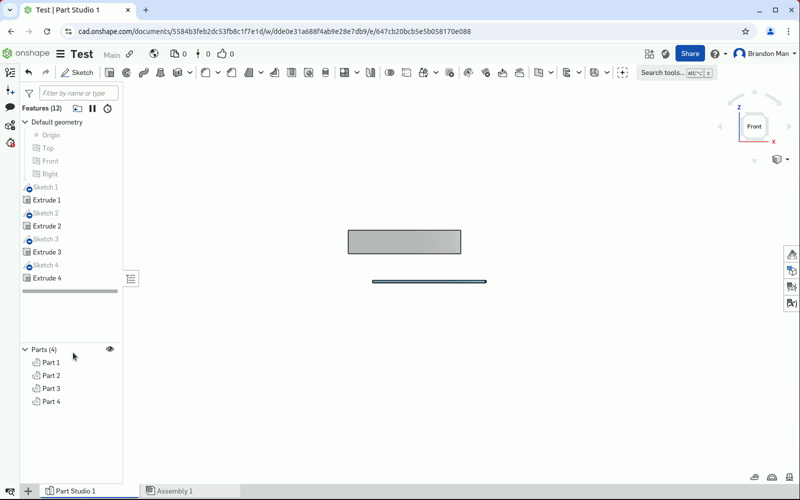
key(shift+p)
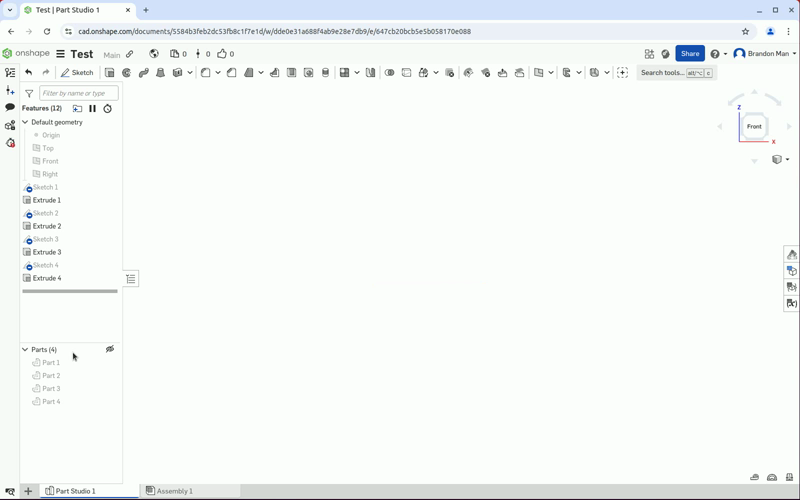
key(space)
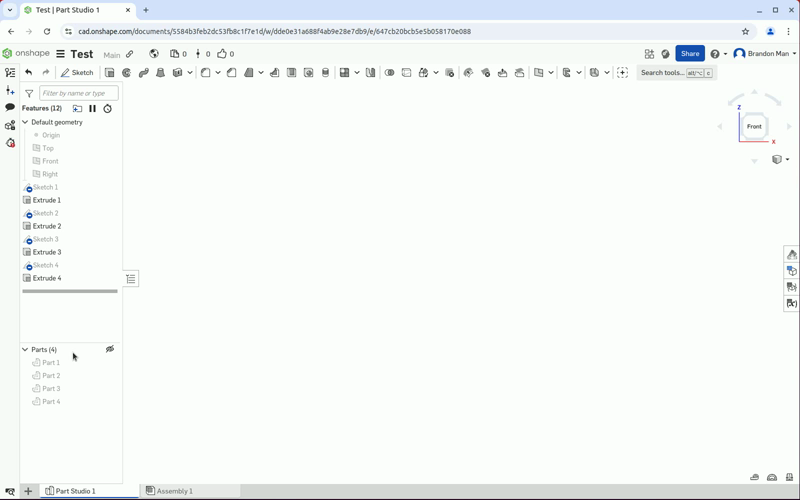
key_down(shift)
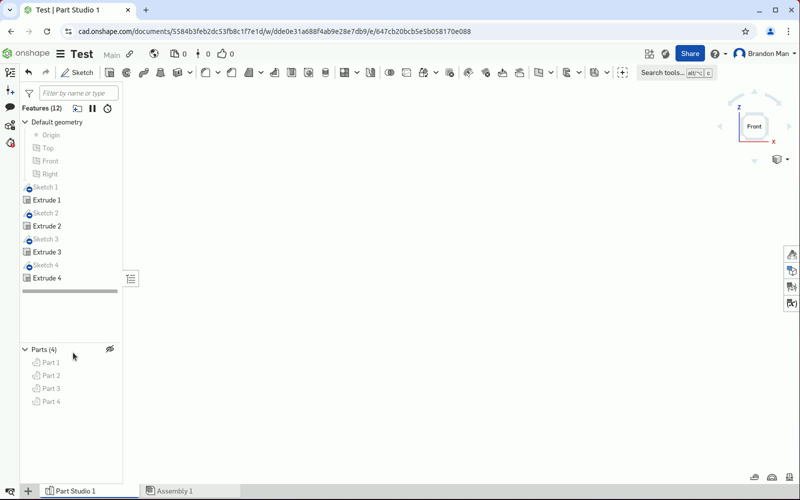
key(left)
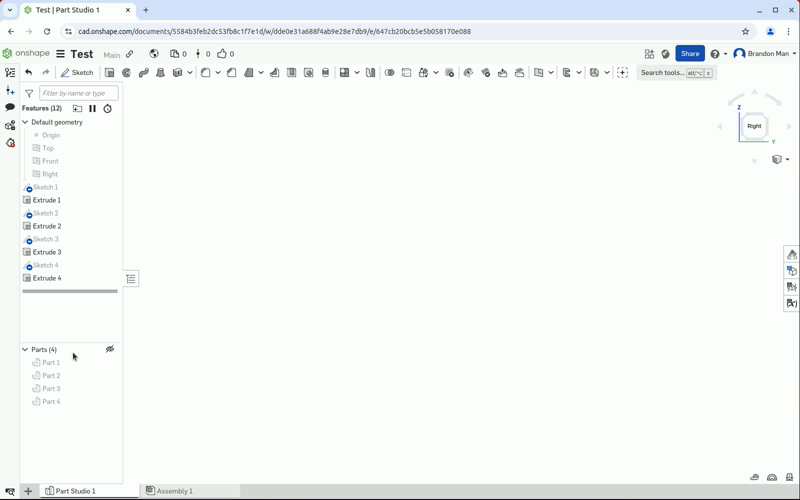
key_up(shift)
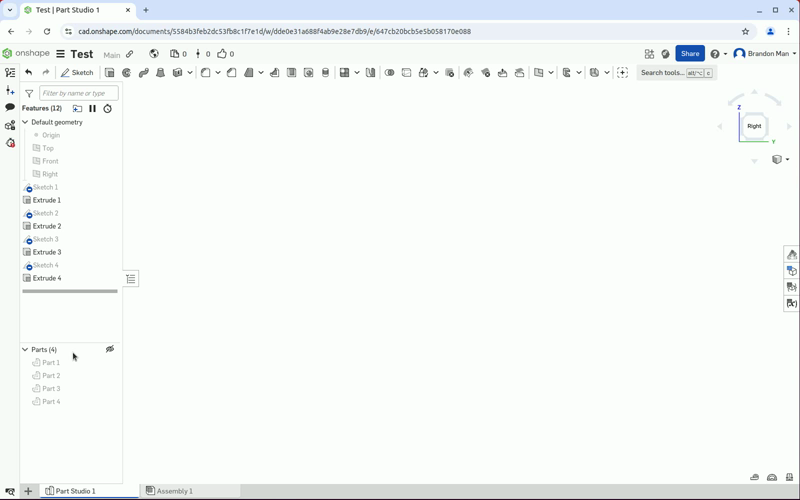
mouse_move(73, 352)
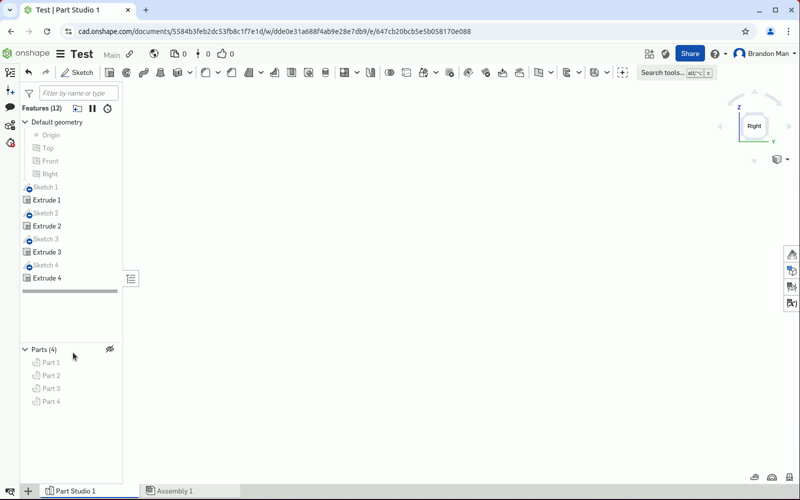
key(shift+y)
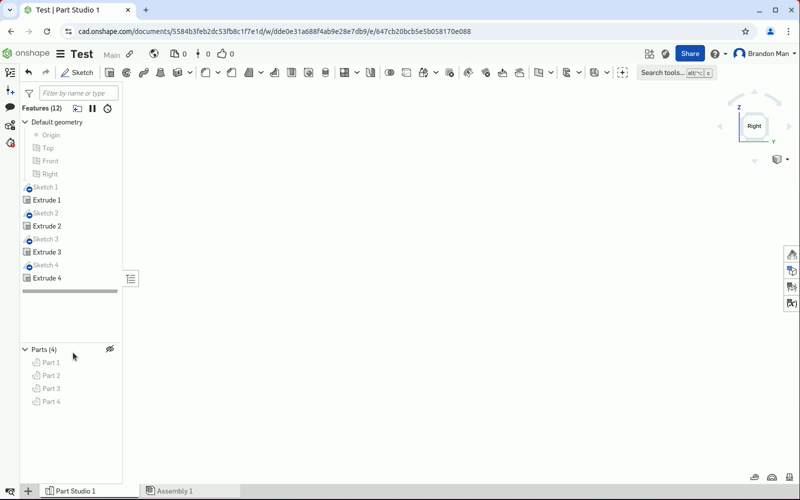
key(shift+s)
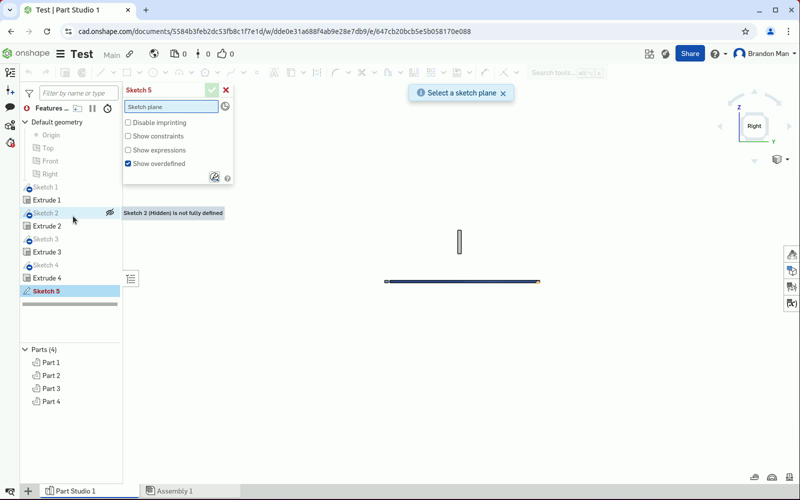
scroll(3)
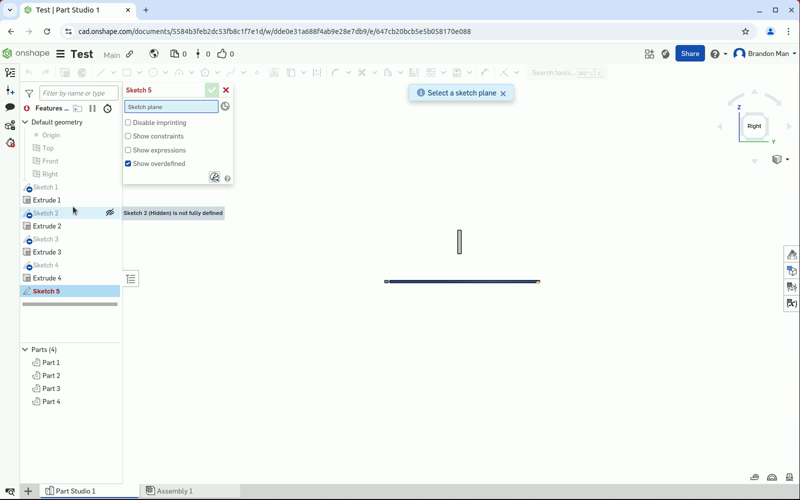
mouse_move(73, 176)
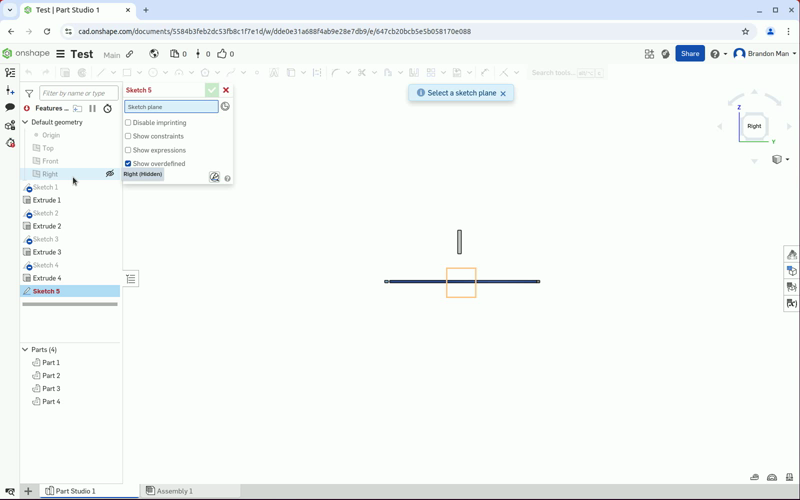
click(73, 176)
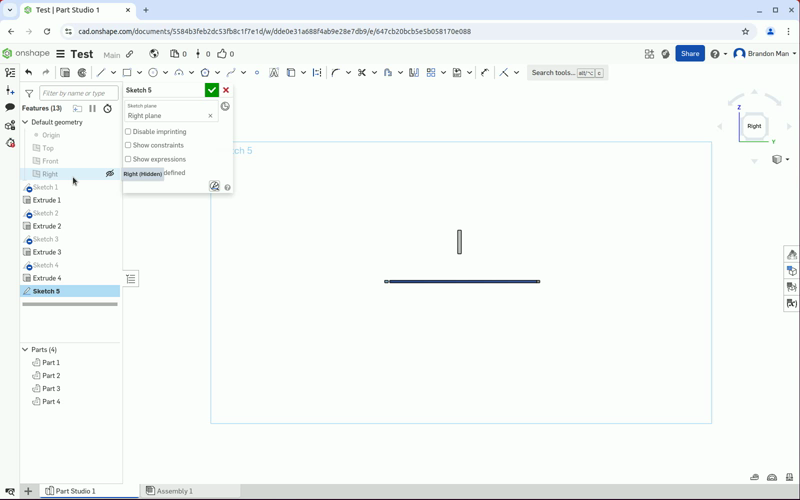
mouse_move(73, 352)
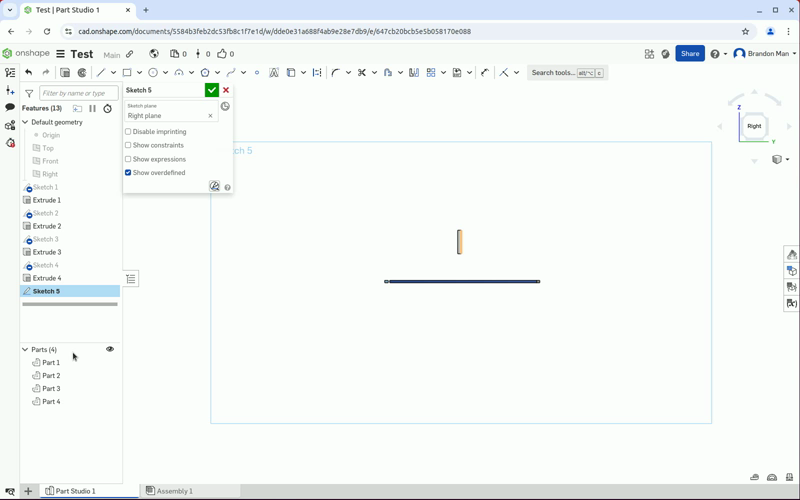
key(y)
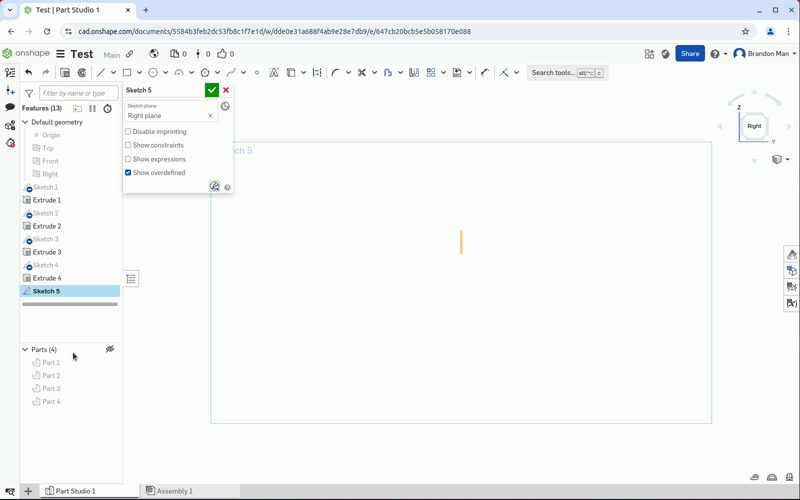
key(l)
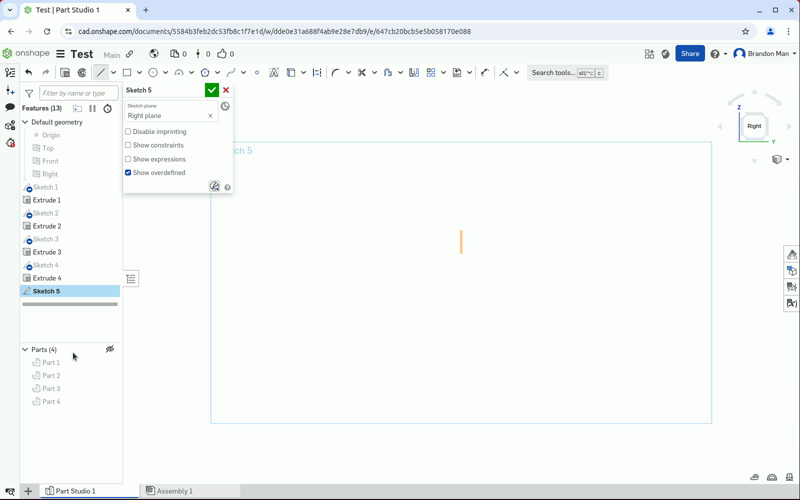
key_down(shift)
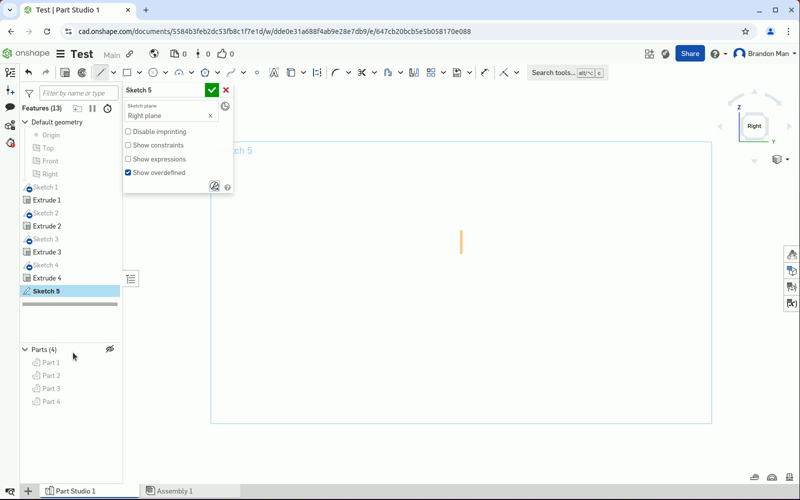
mouse_move(377, 330)
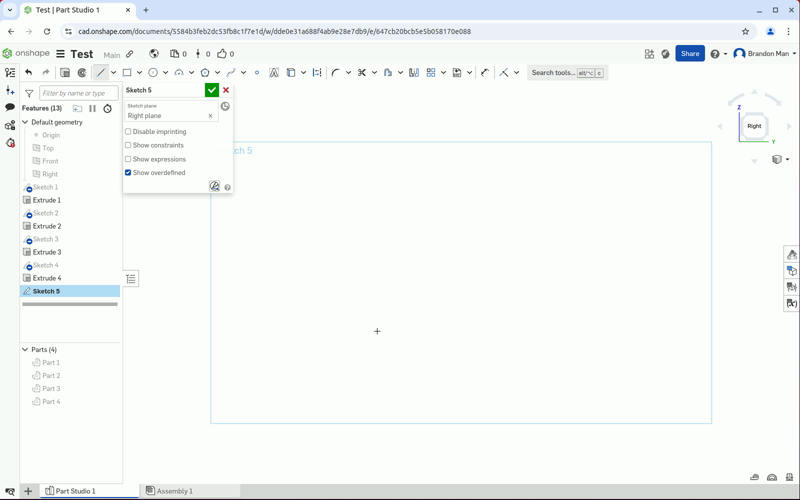
click(377, 330)
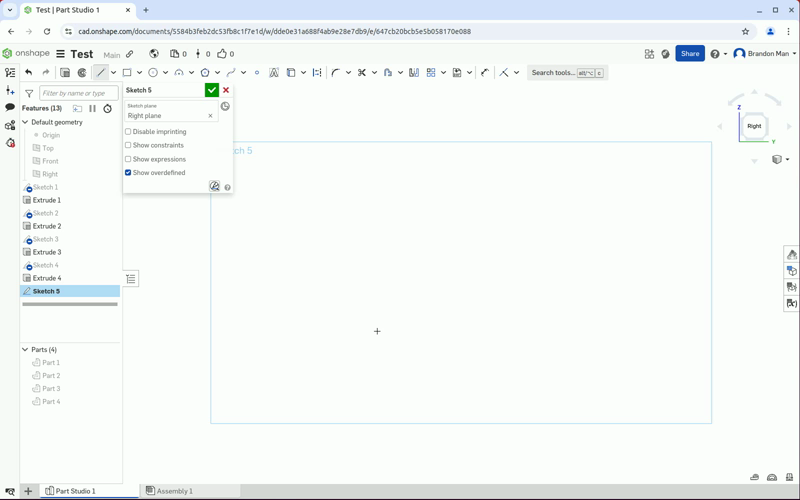
key_up(shift)
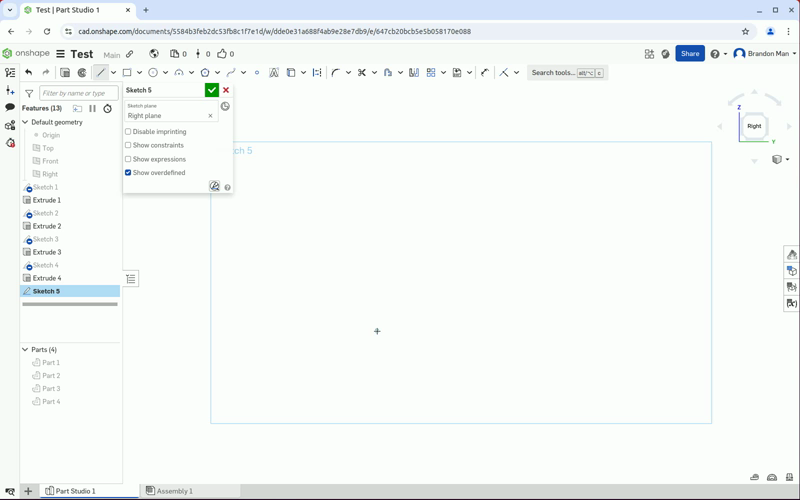
key_down(shift)
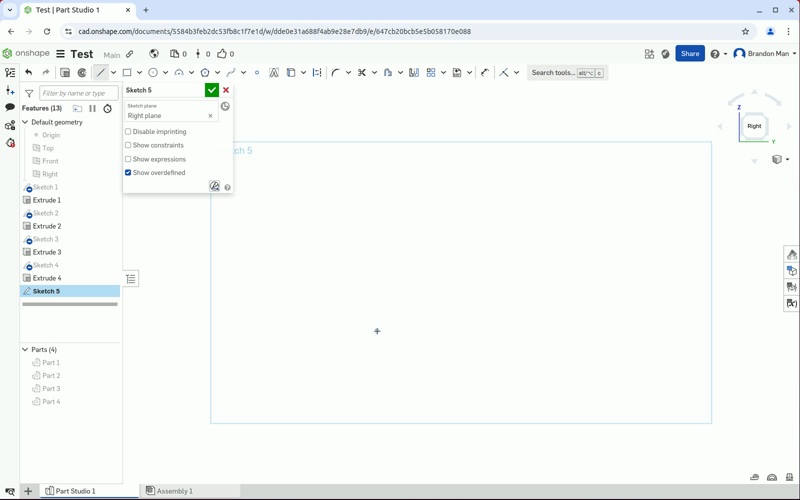
mouse_move(520, 330)
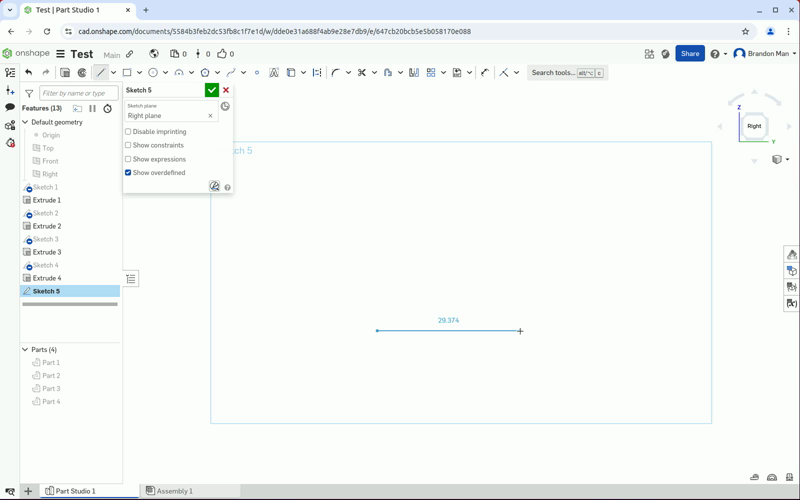
click(520, 330)
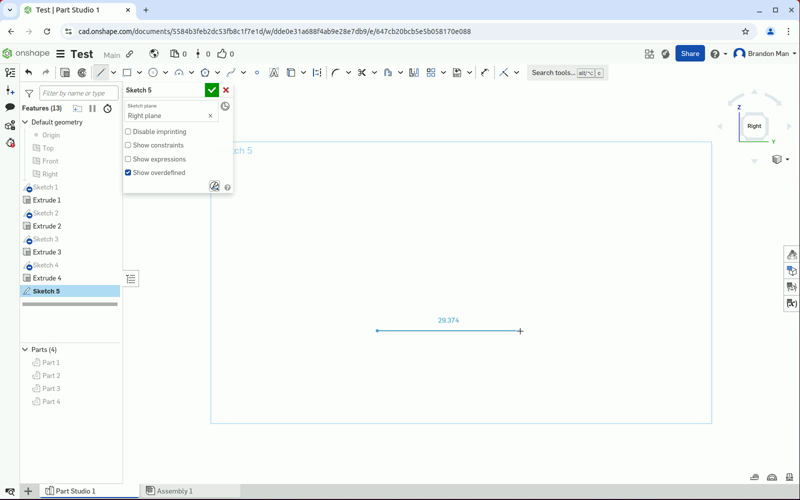
key_up(shift)
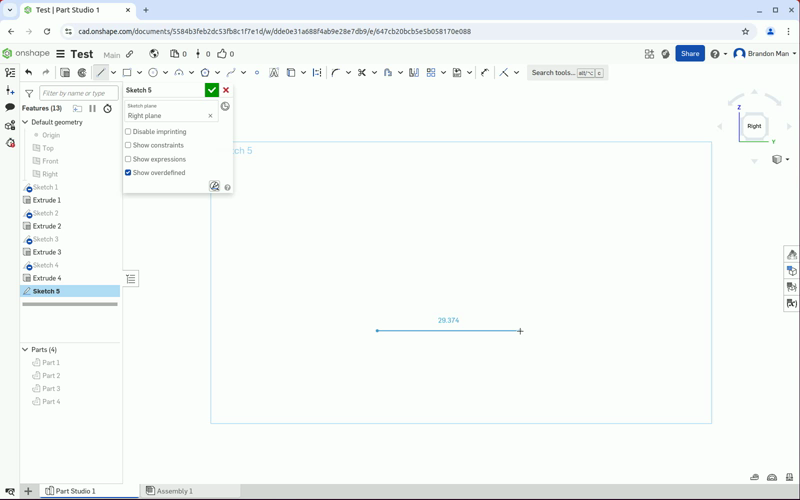
key_down(shift)
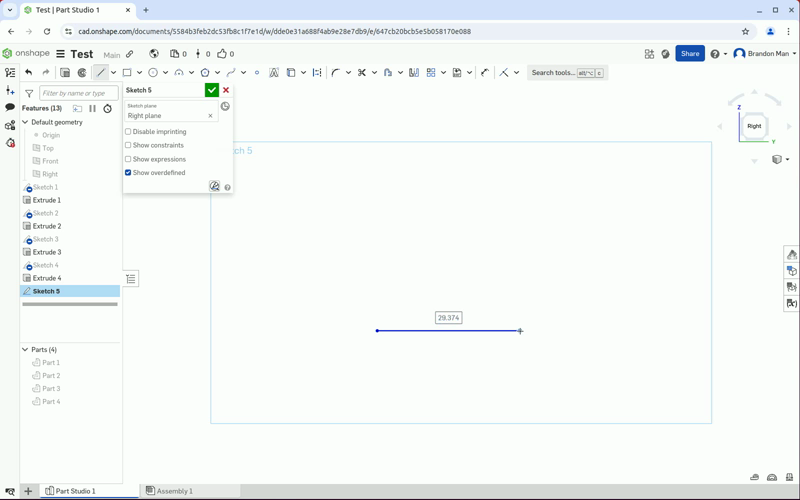
mouse_move(550, 330)
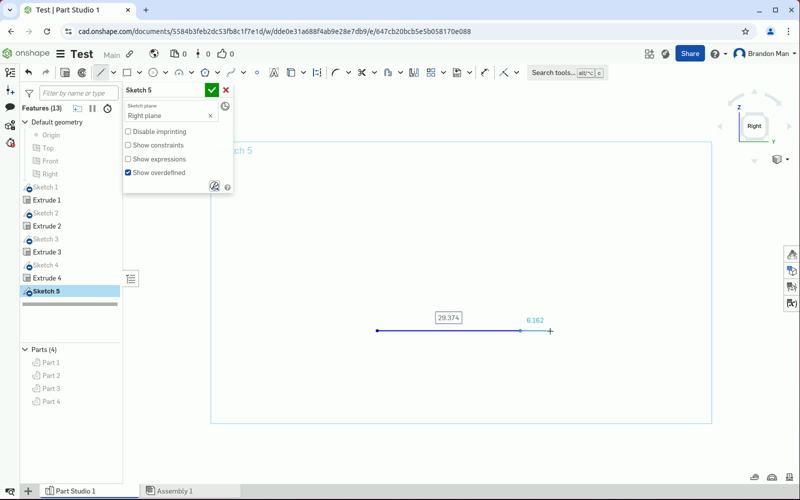
mouse_move(520, 308)
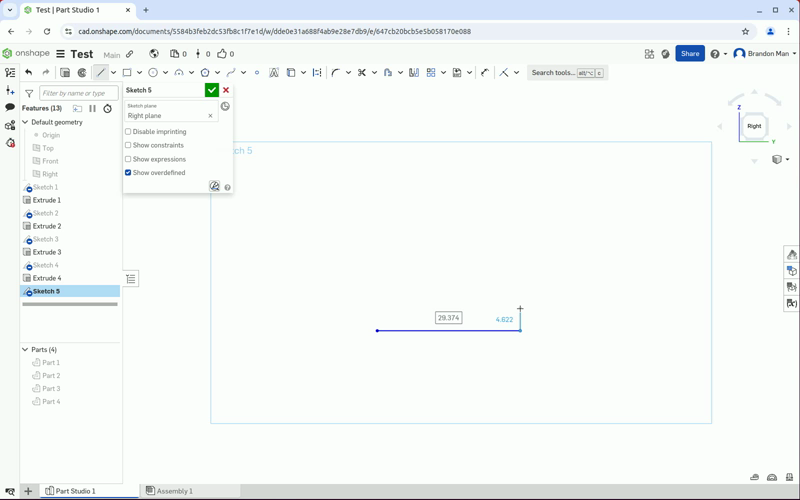
click(520, 308)
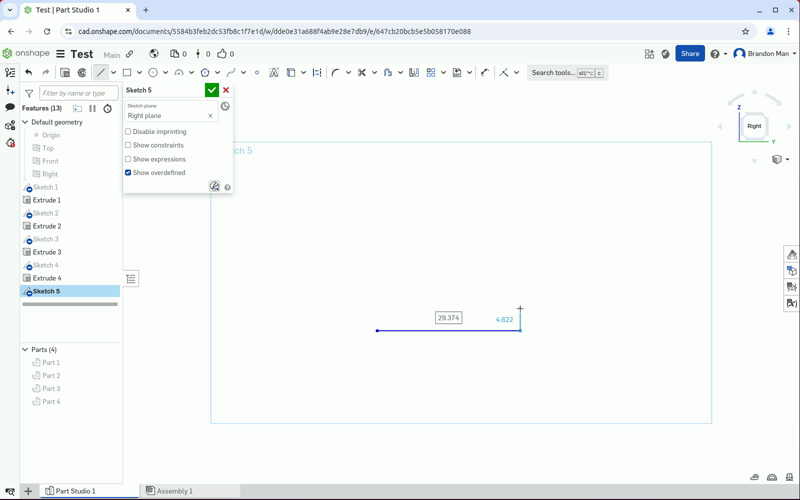
key_up(shift)
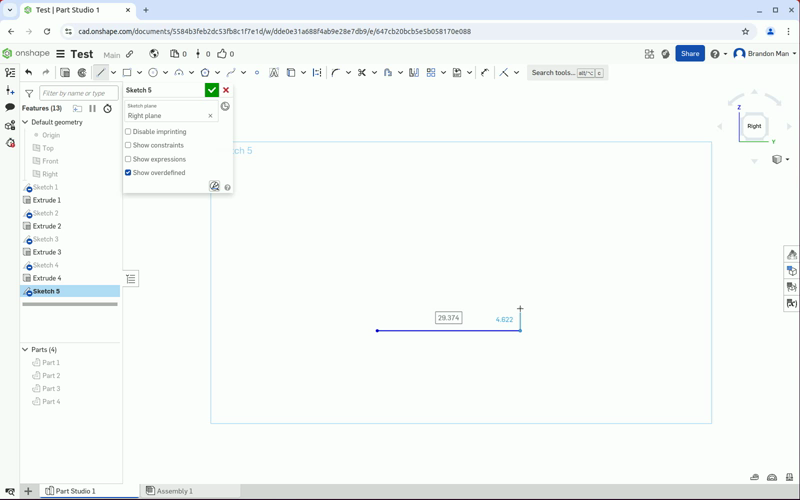
key_down(shift)
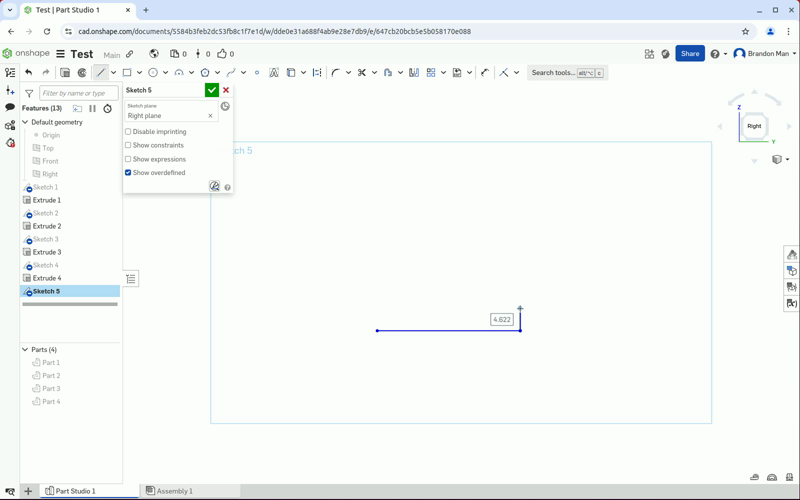
mouse_move(377, 308)
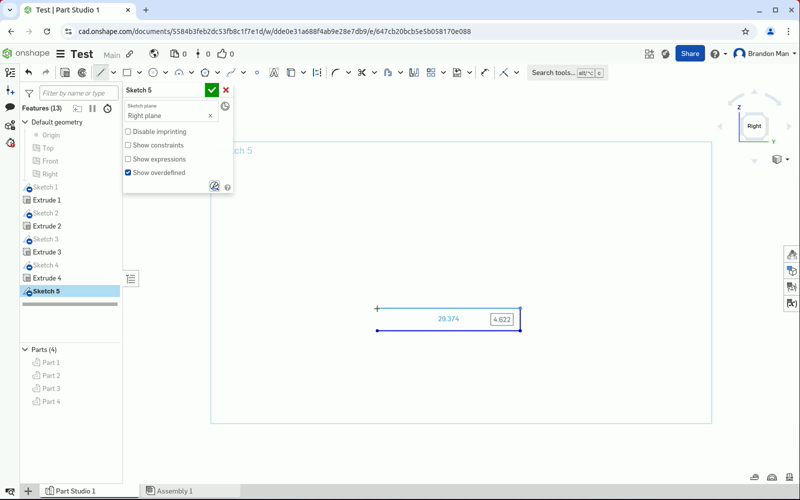
click(377, 308)
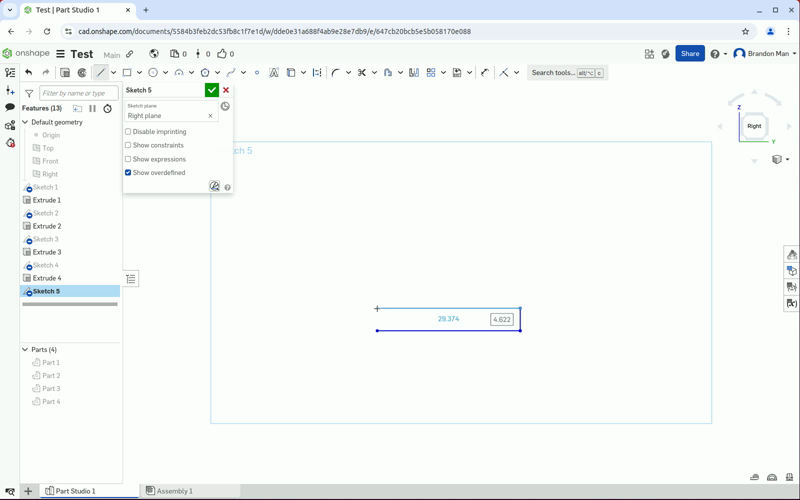
key_up(shift)
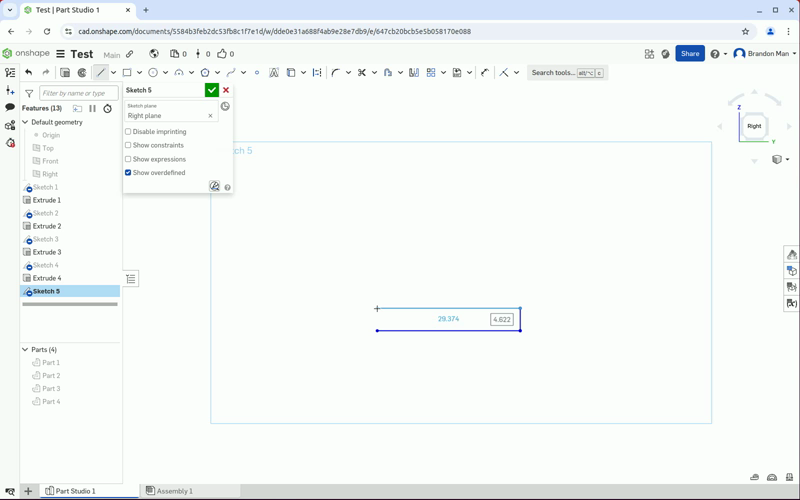
mouse_move(407, 308)
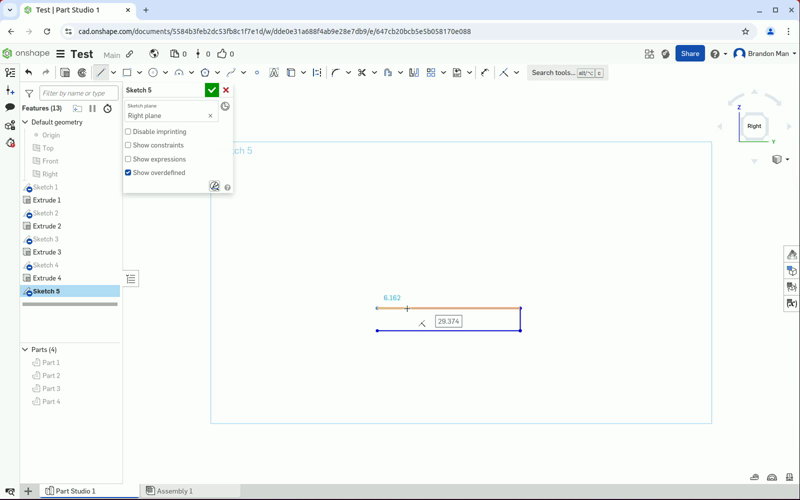
key_down(shift)
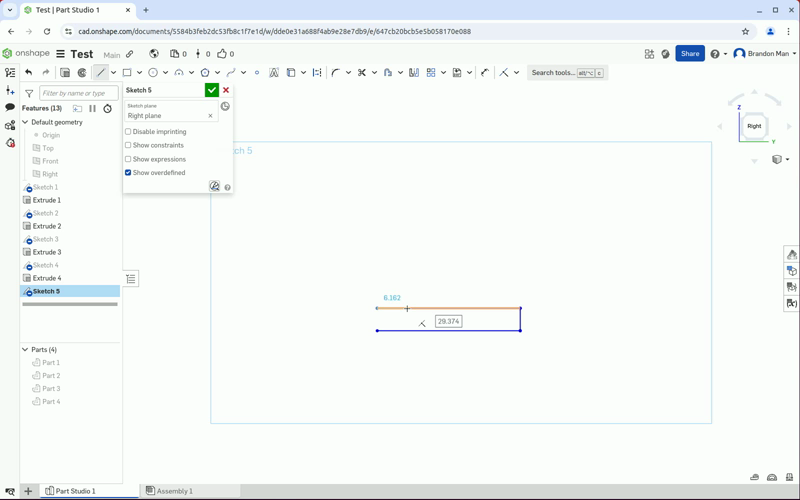
mouse_move(377, 330)
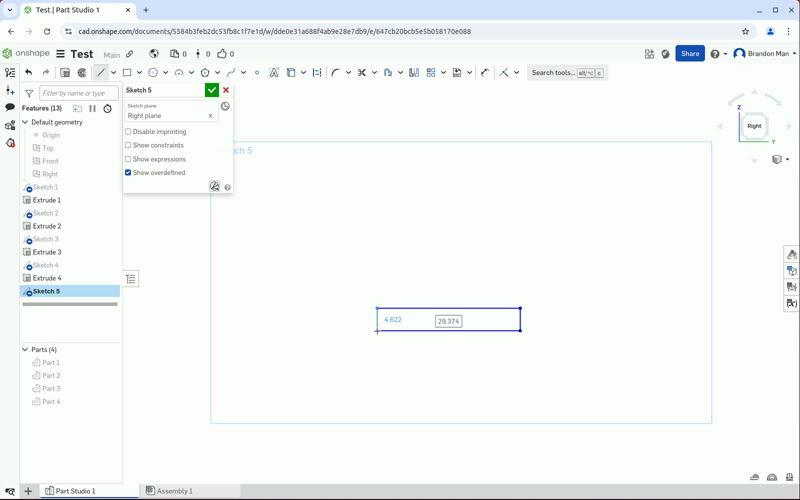
key_up(shift)
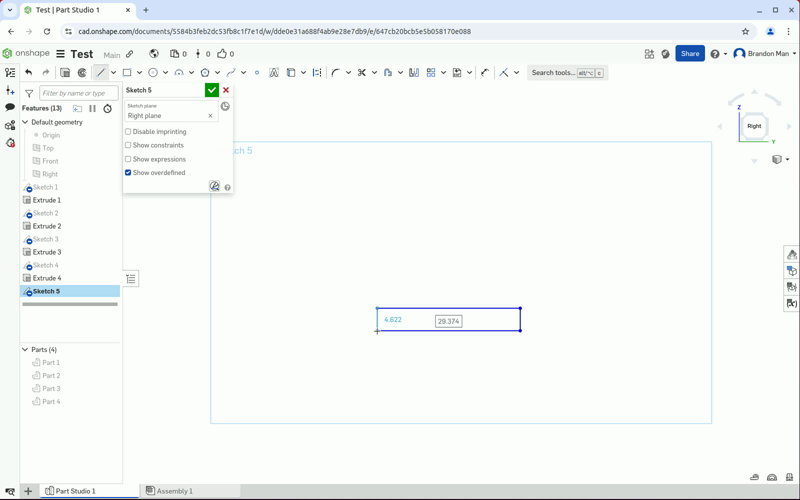
click(377, 330)
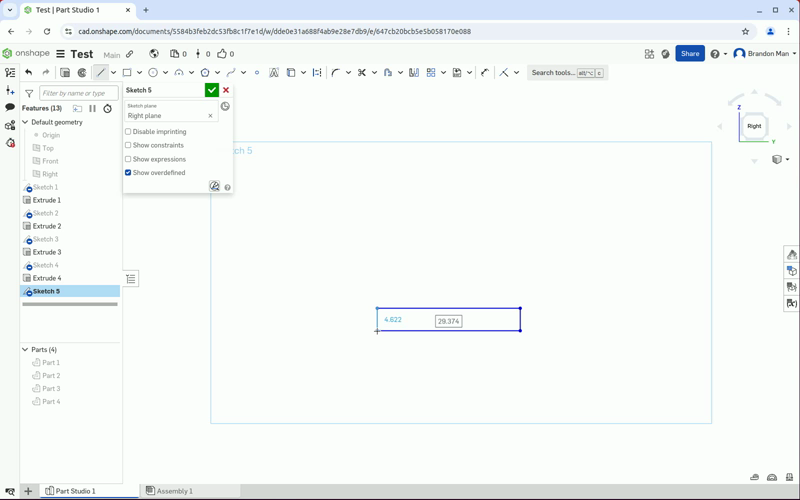
key(esc)
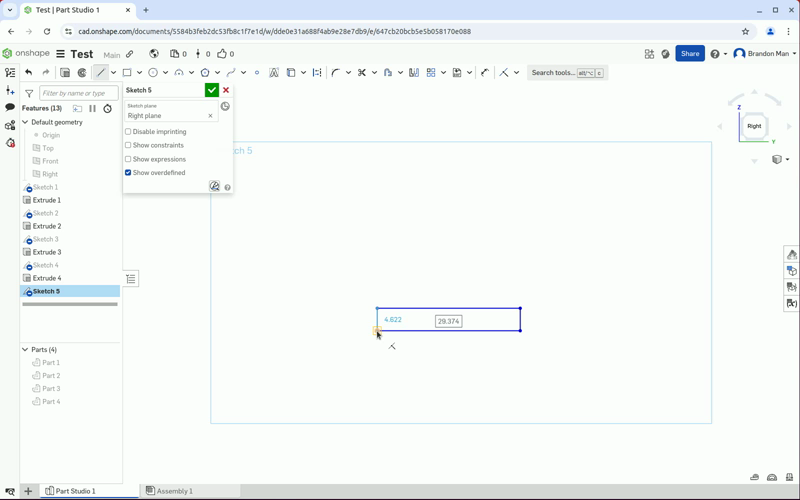
key(l)
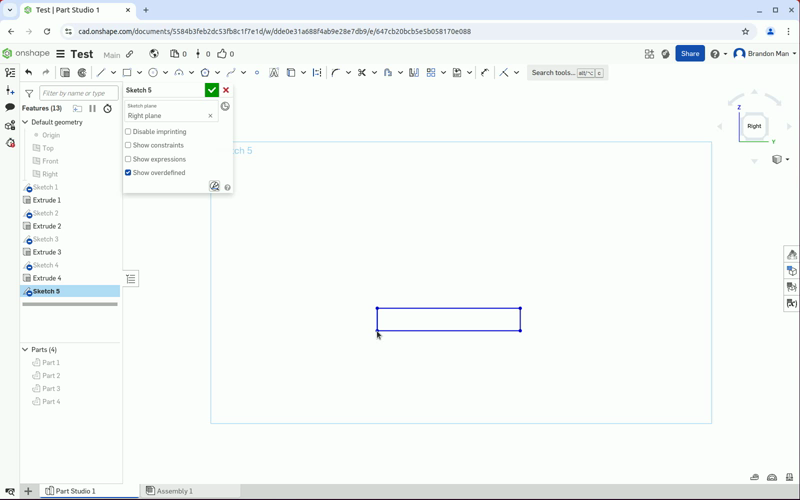
key_down(shift)
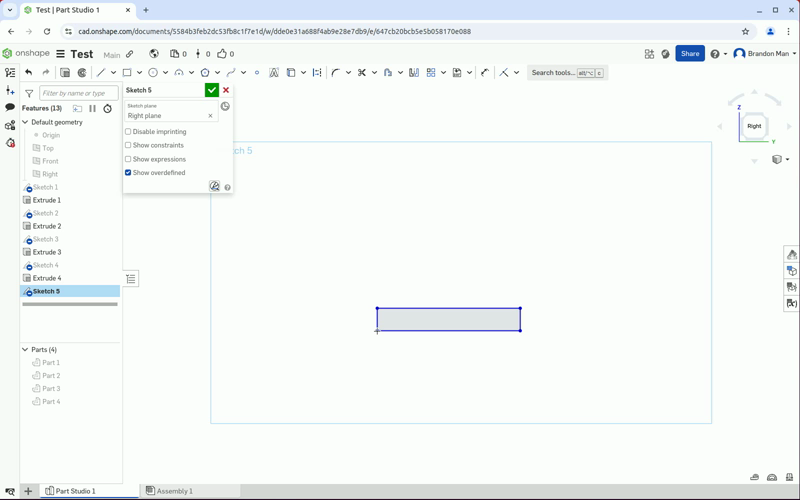
mouse_move(439, 321)
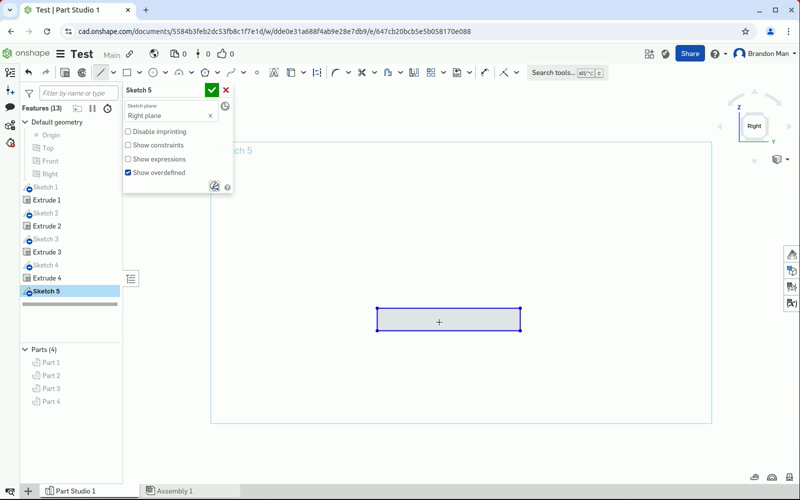
click(439, 321)
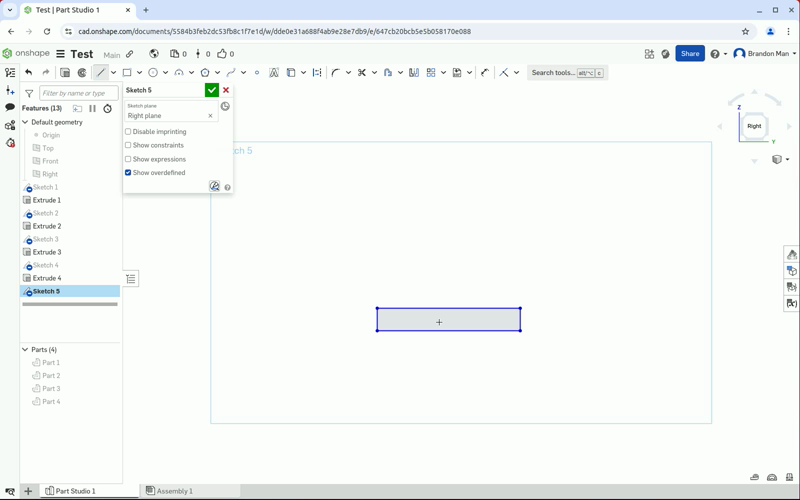
key_up(shift)
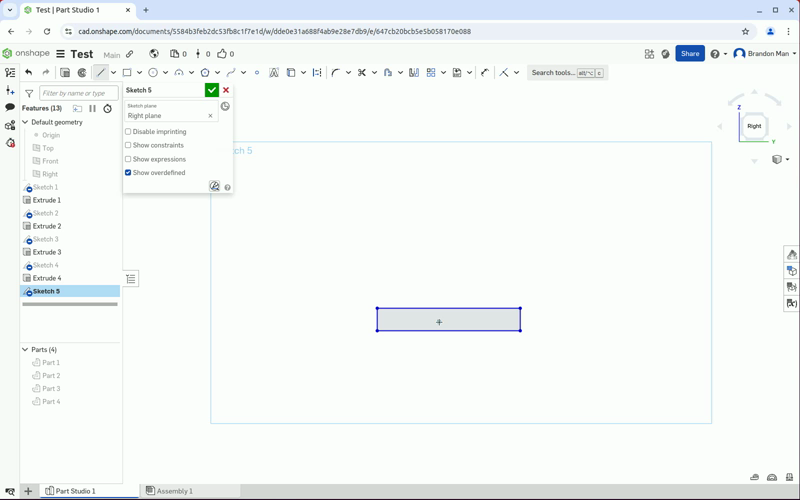
key_down(shift)
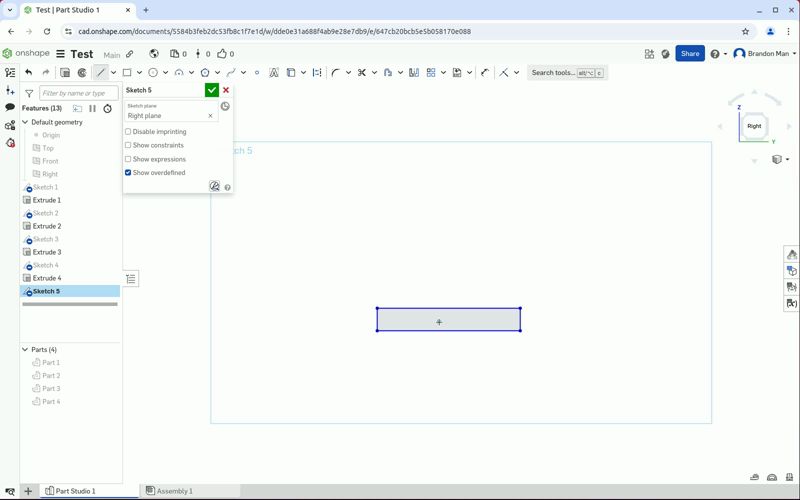
mouse_move(469, 321)
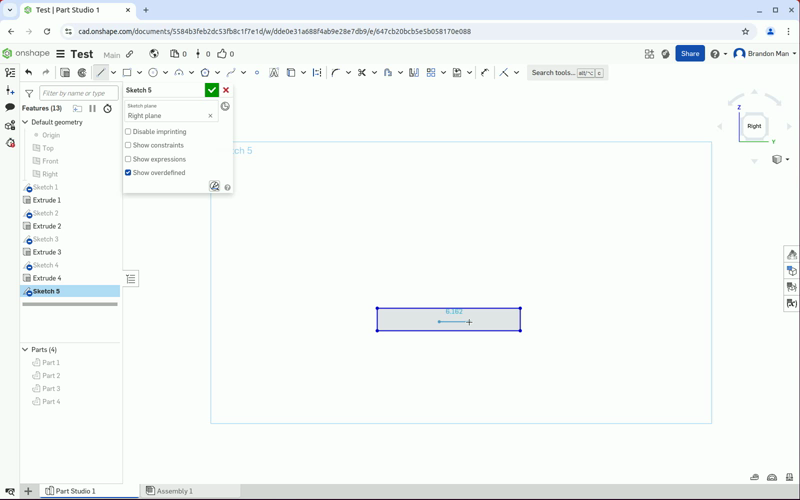
mouse_move(458, 321)
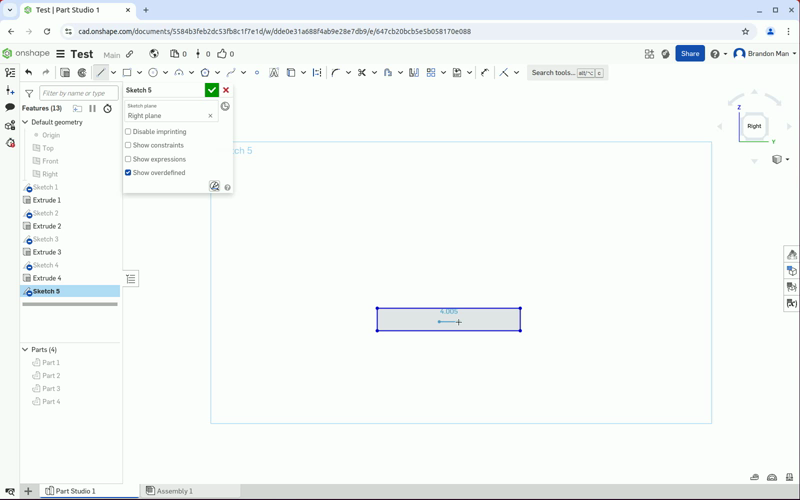
click(458, 321)
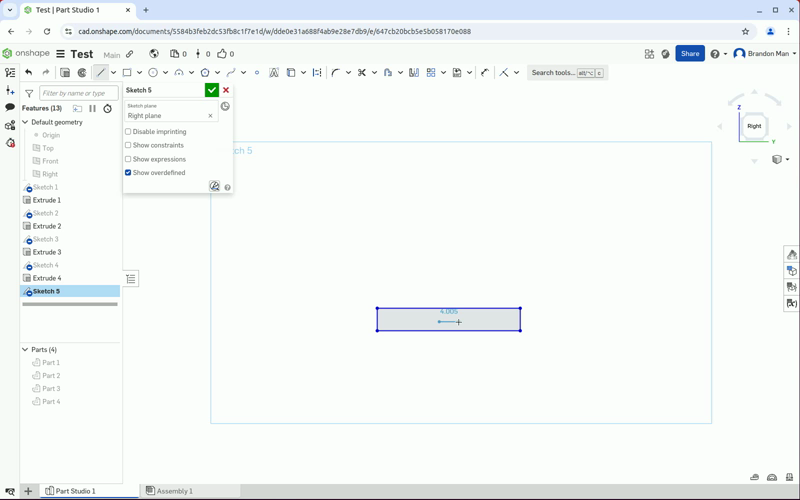
key_up(shift)
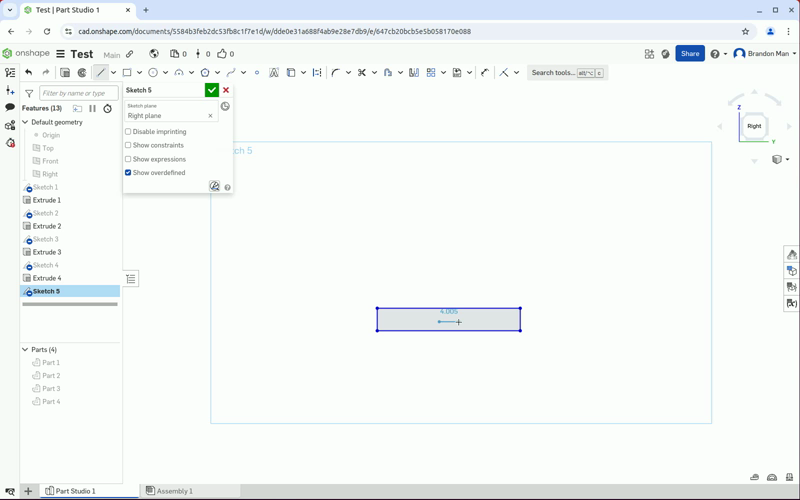
key(esc)
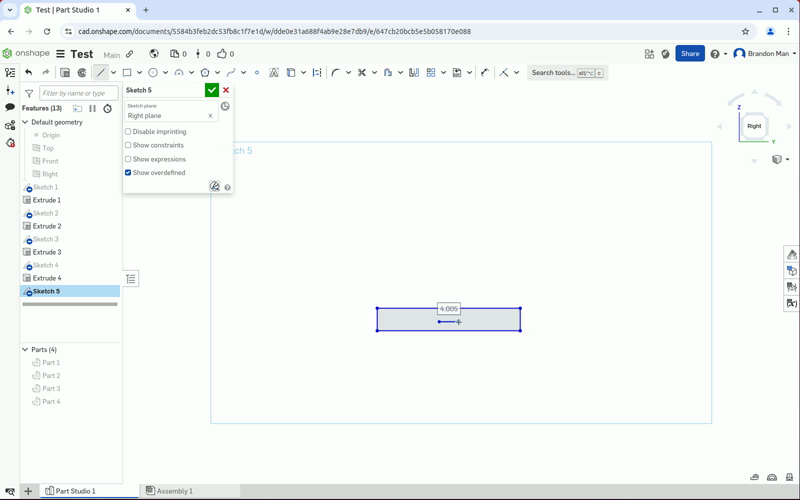
key(a)
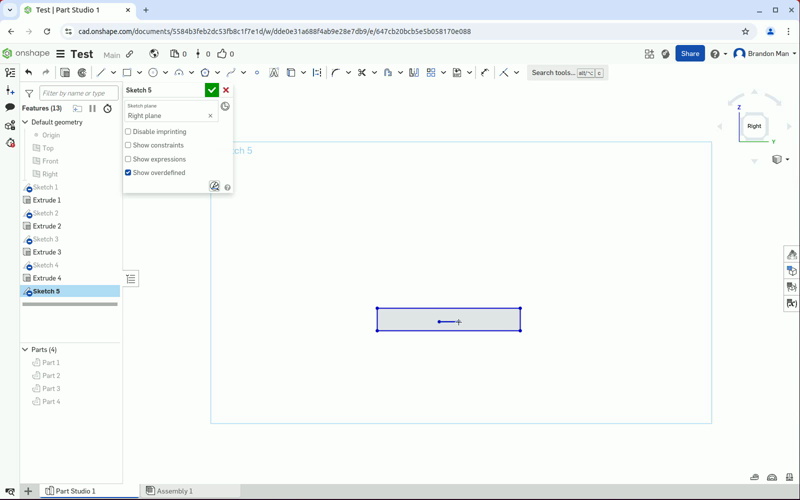
mouse_move(458, 321)
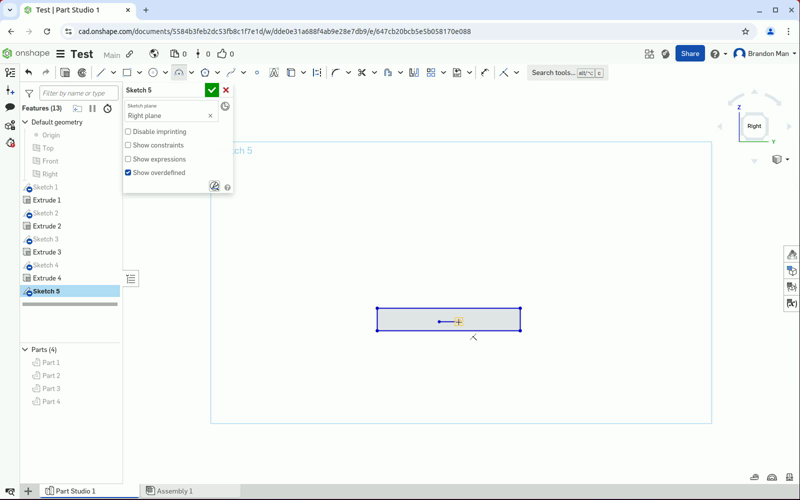
click(458, 321)
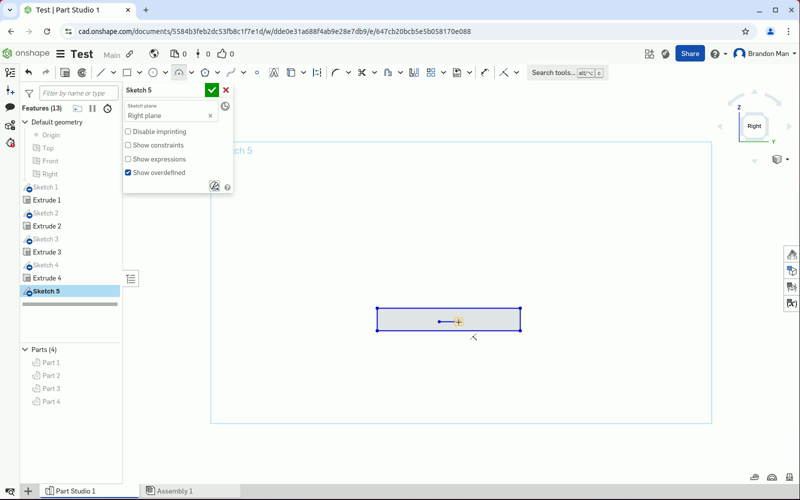
key_down(shift)
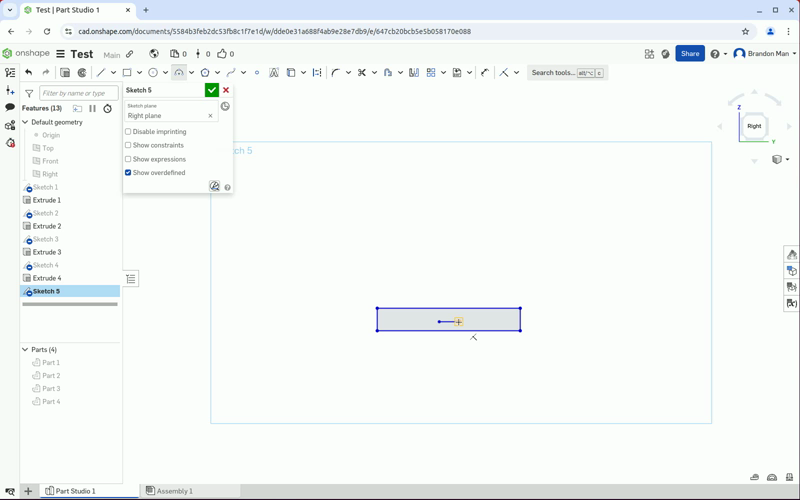
mouse_move(458, 314)
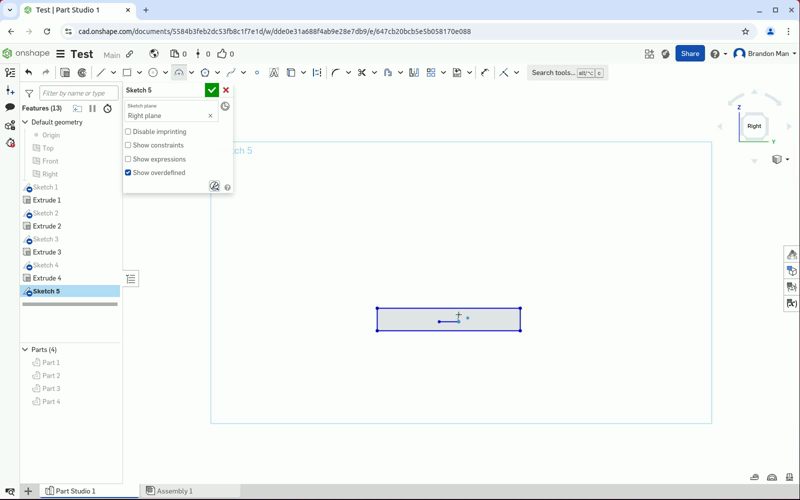
click(458, 314)
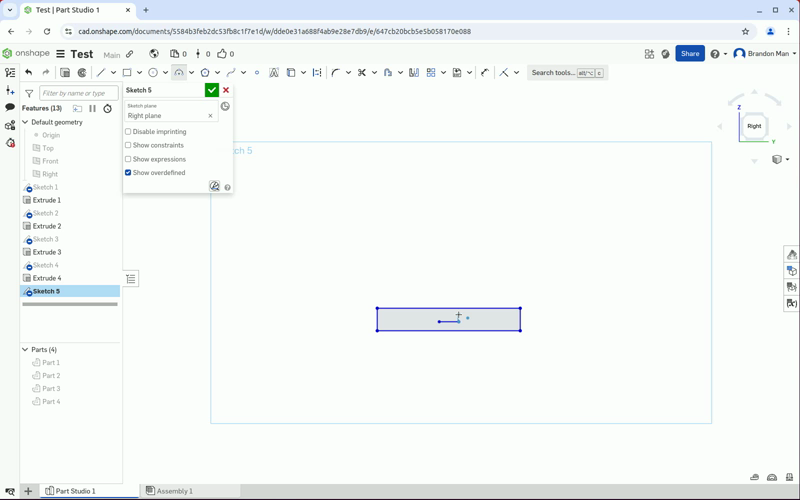
mouse_move(462, 318)
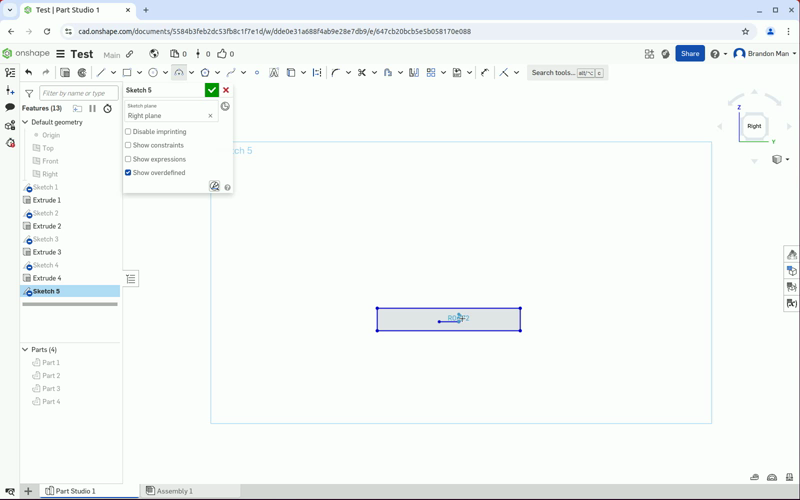
click(462, 318)
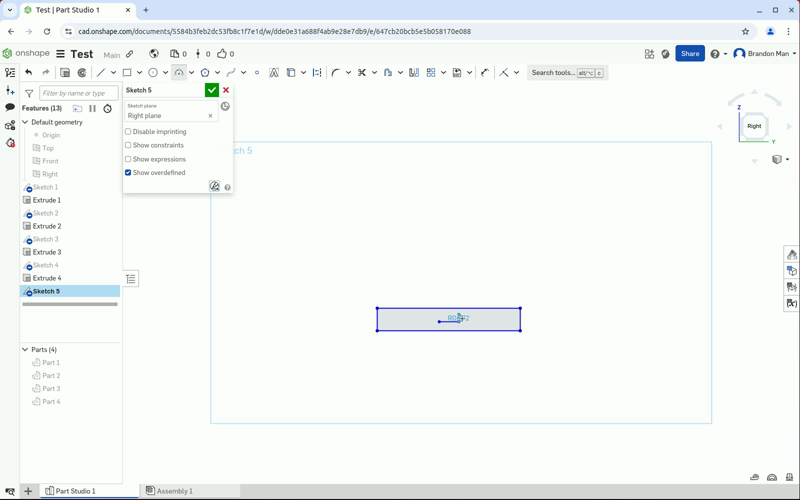
key_up(shift)
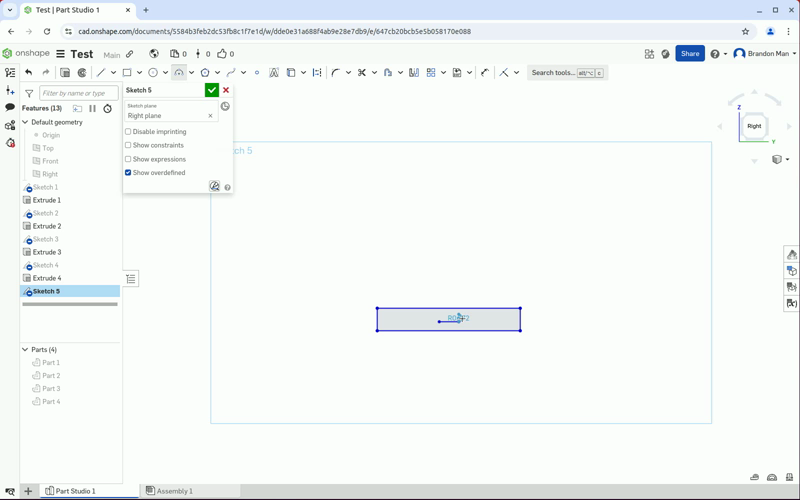
key(esc)
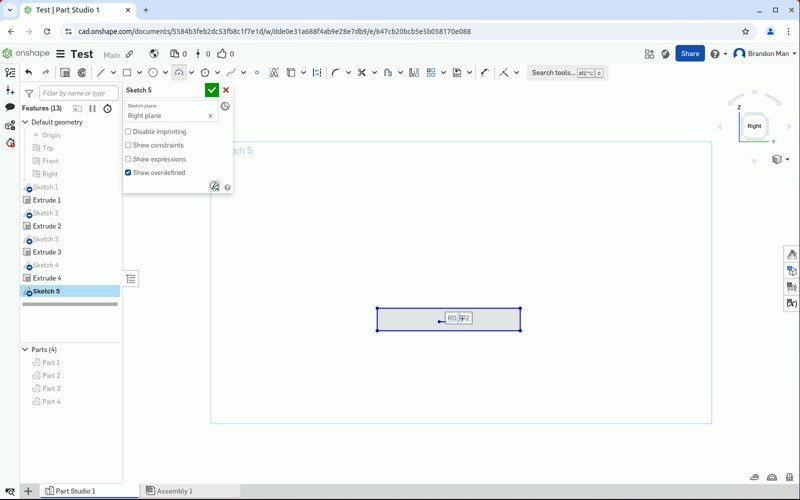
key(l)
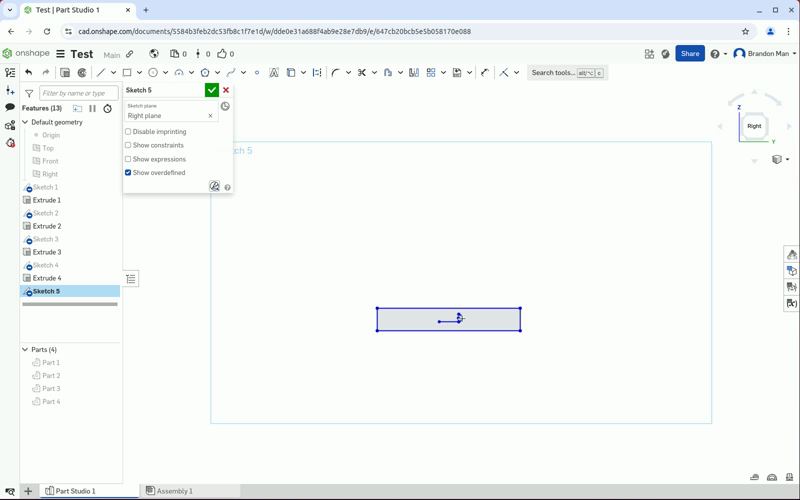
mouse_move(458, 314)
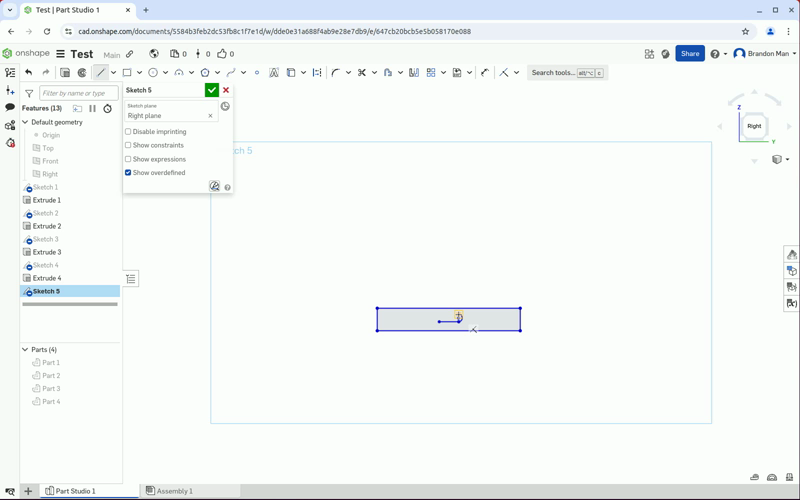
scroll(6)
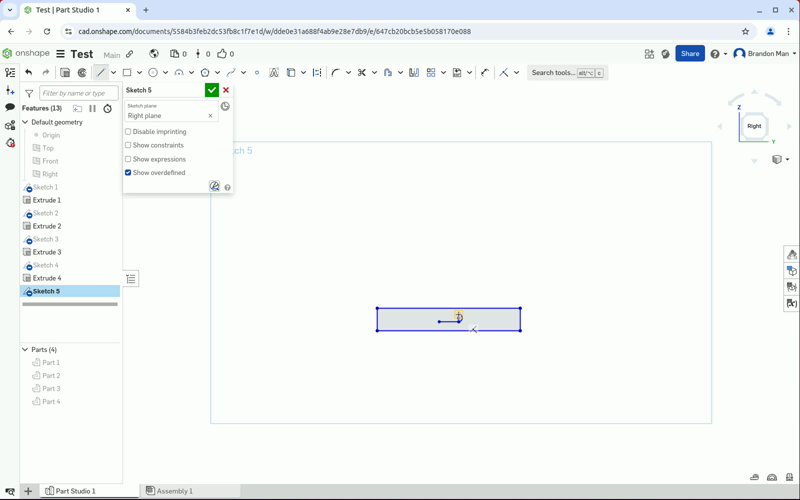
scroll(6)
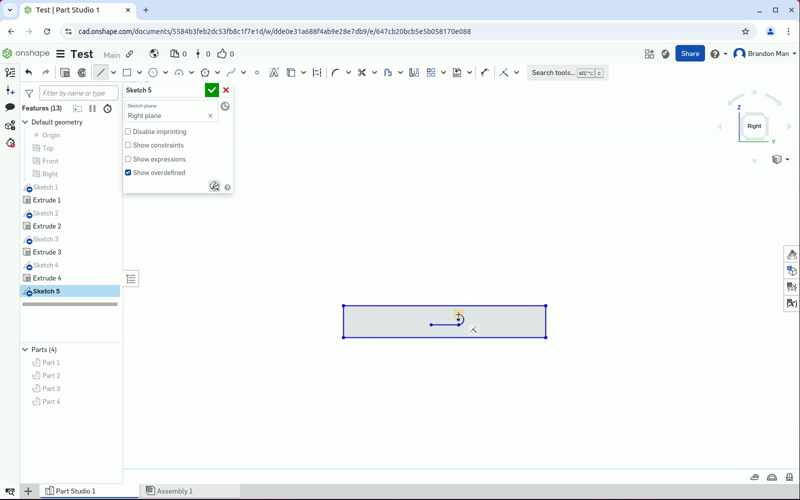
scroll(6)
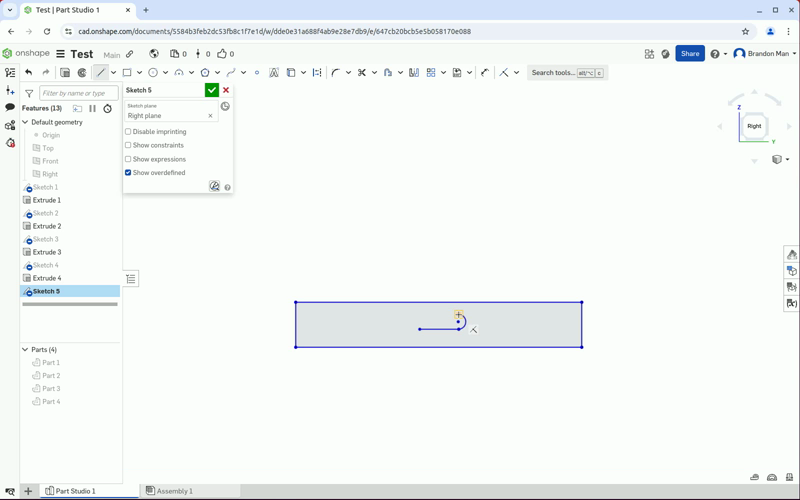
scroll(6)
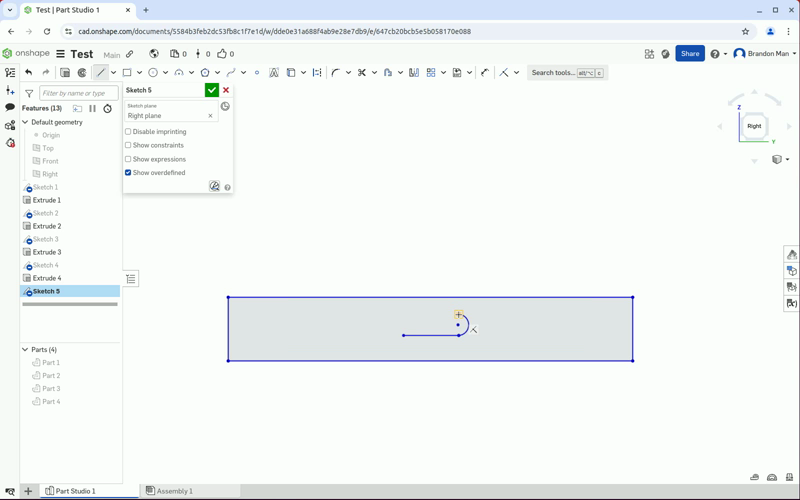
scroll(6)
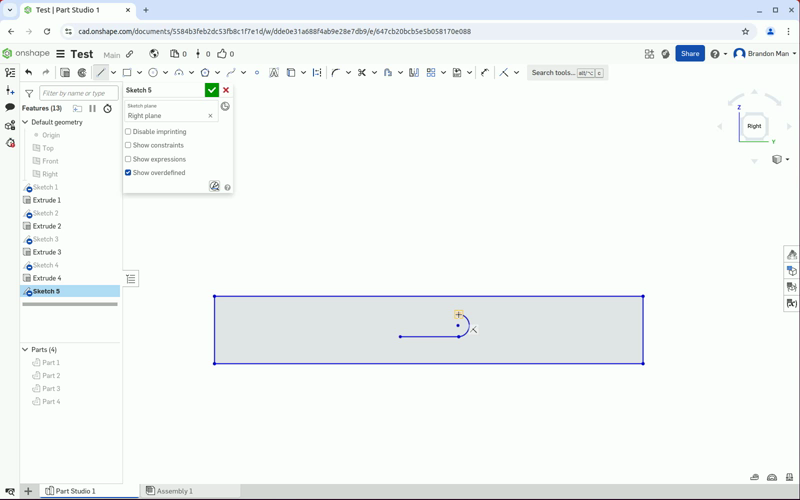
scroll(6)
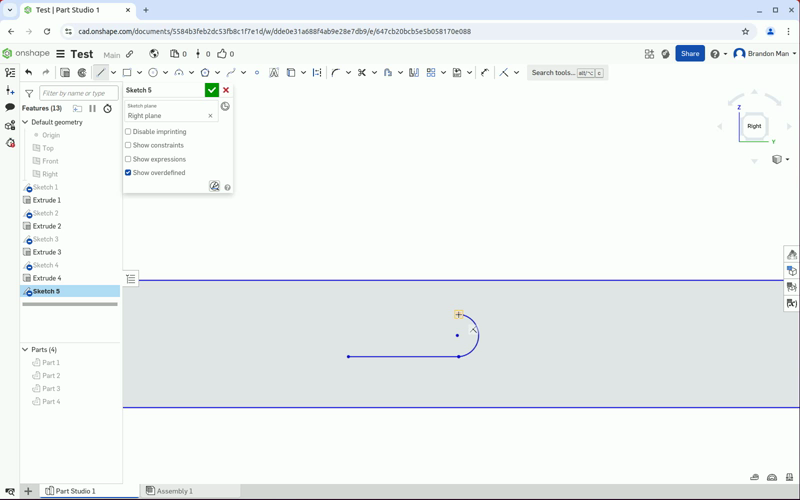
scroll(6)
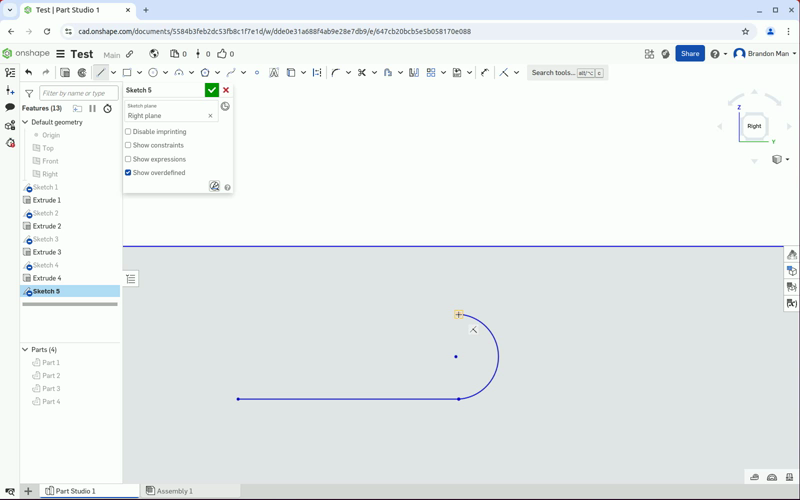
click(458, 314)
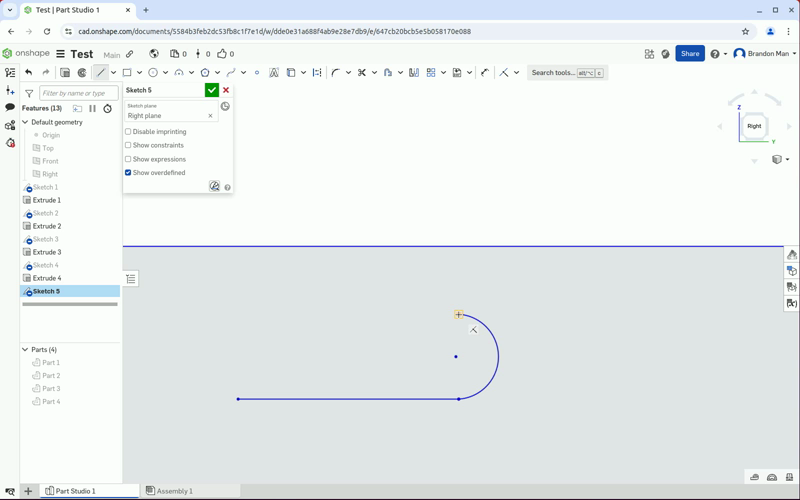
scroll(-6)
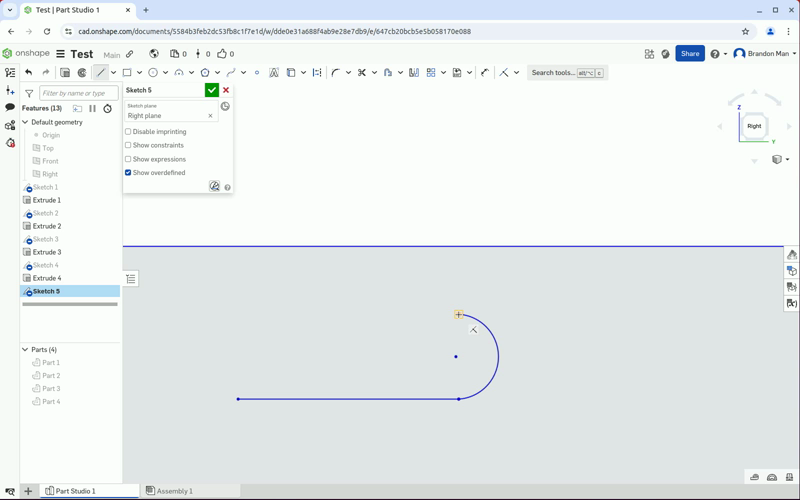
scroll(-6)
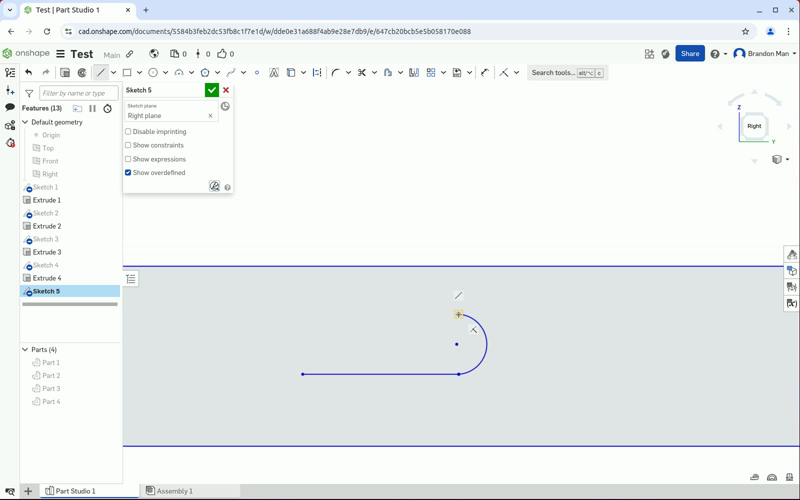
scroll(-6)
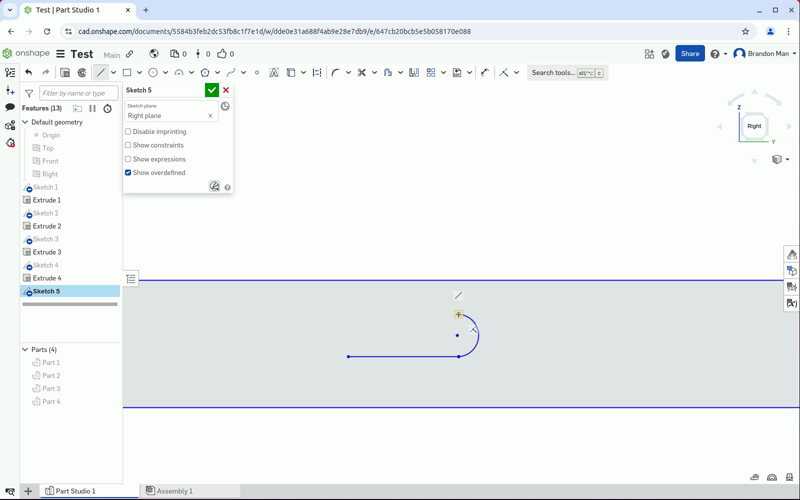
scroll(-6)
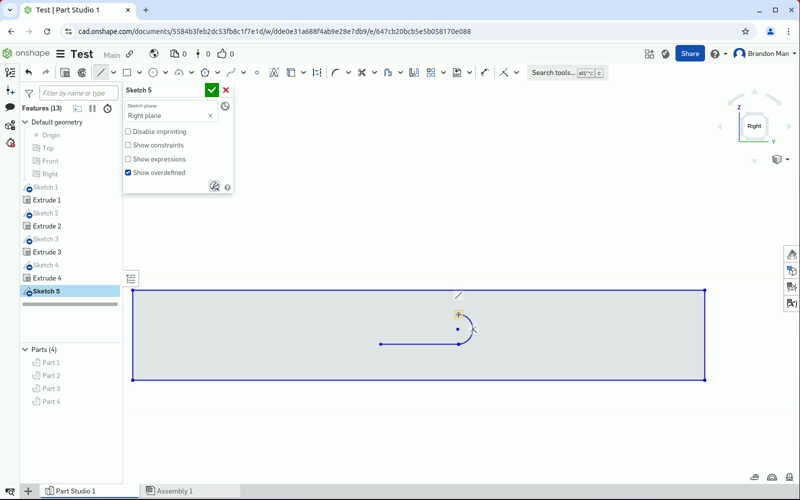
scroll(-6)
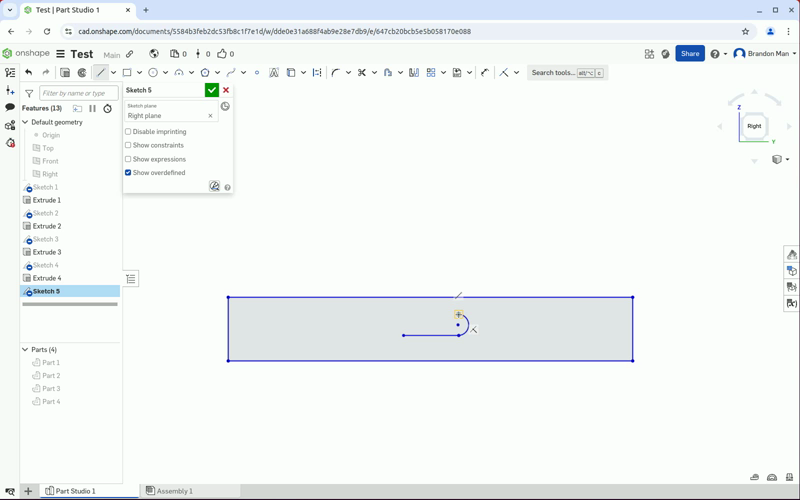
scroll(-6)
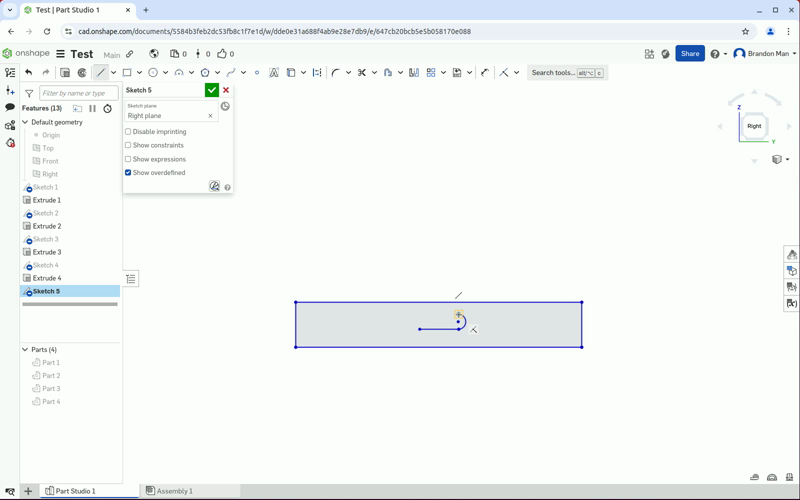
scroll(-6)
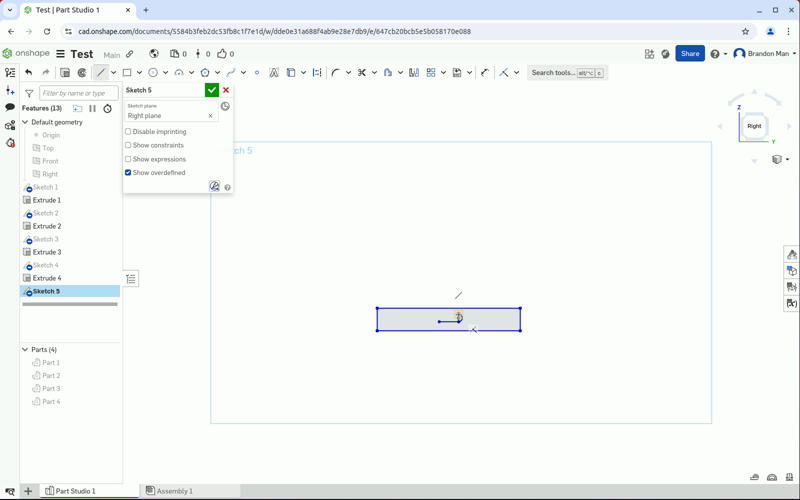
key_down(shift)
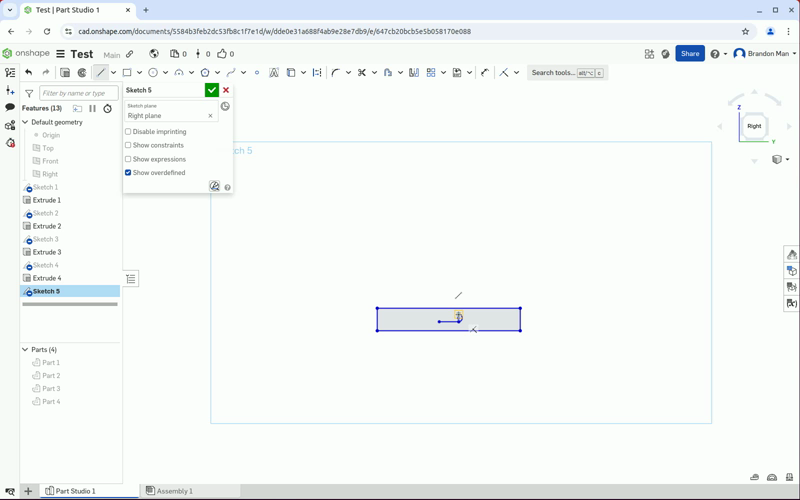
mouse_move(488, 314)
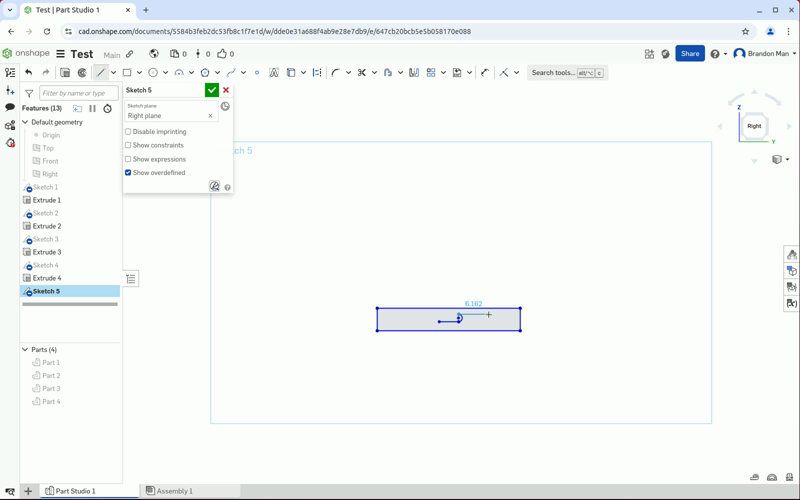
mouse_move(439, 314)
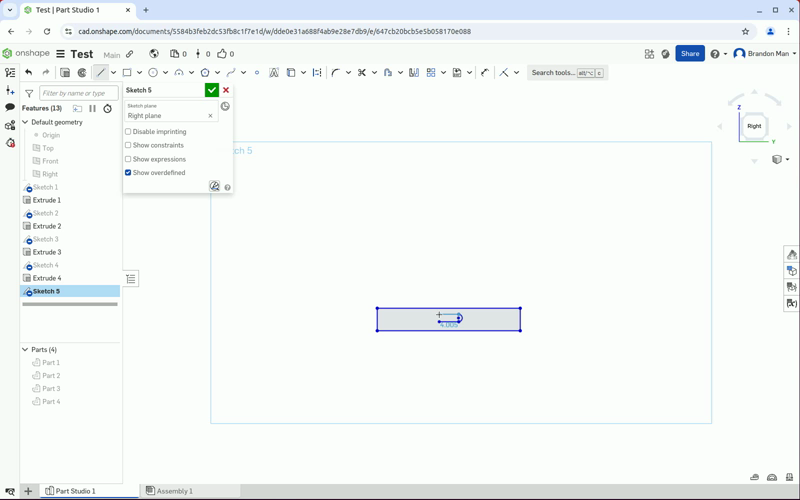
click(439, 314)
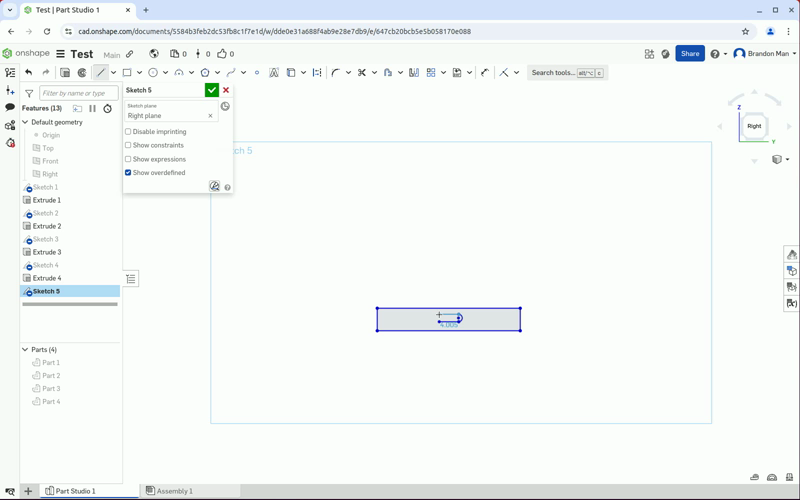
key_up(shift)
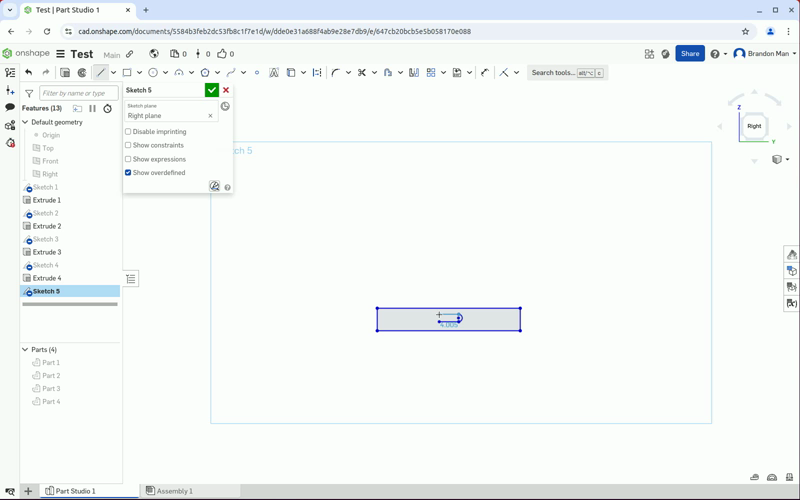
key(esc)
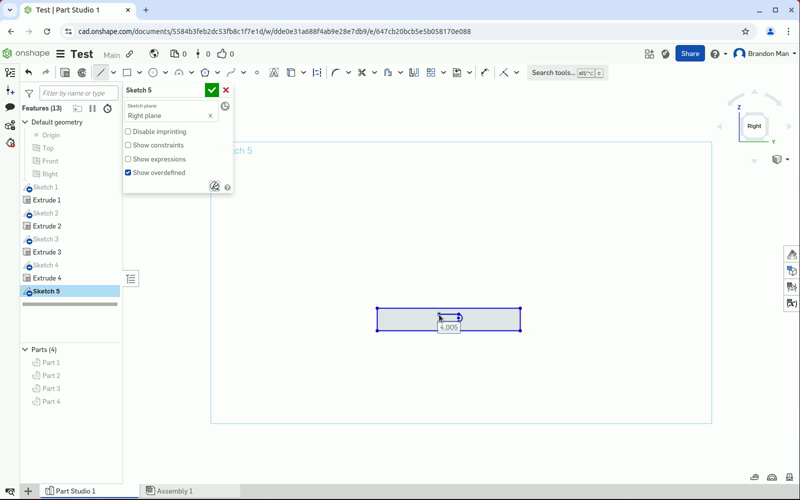
key(a)
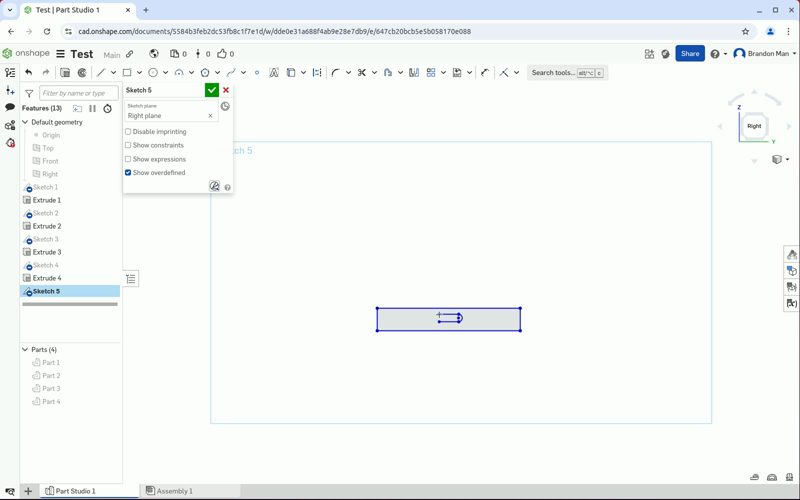
mouse_move(439, 314)
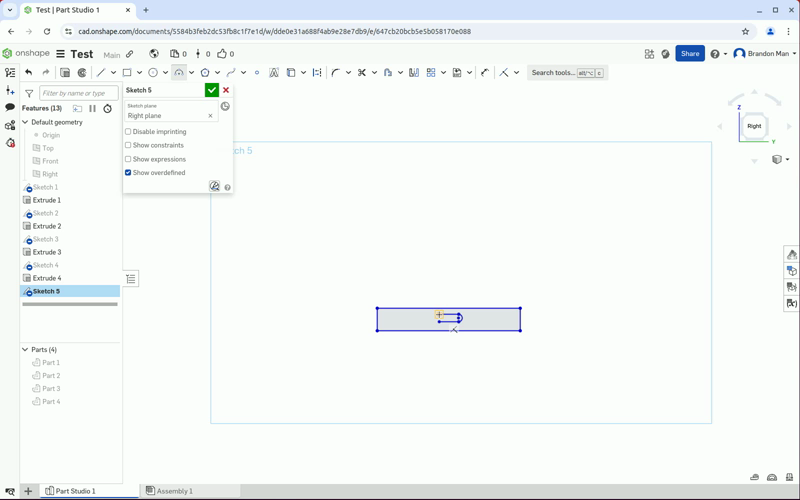
click(439, 314)
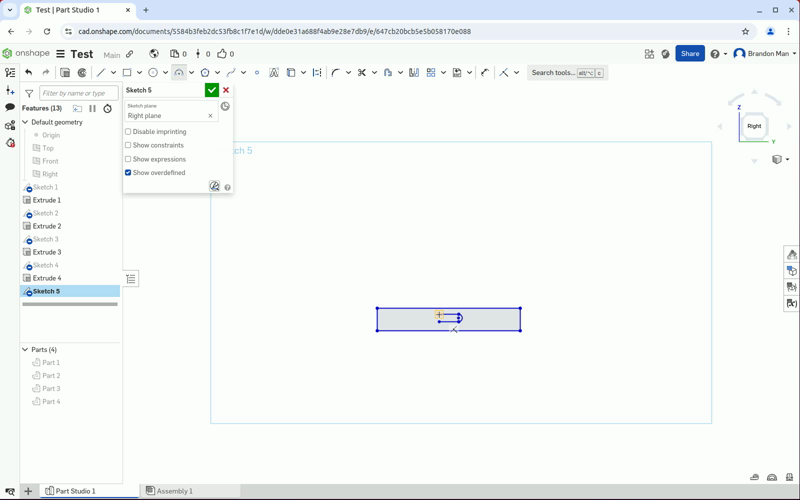
mouse_move(439, 321)
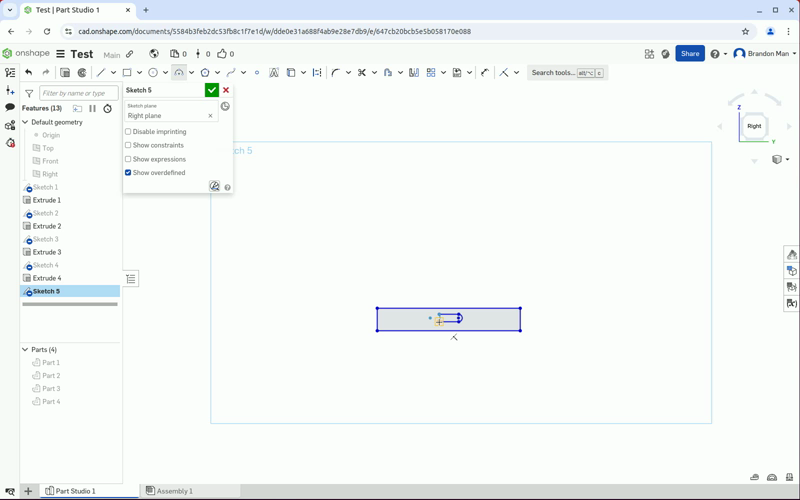
click(439, 321)
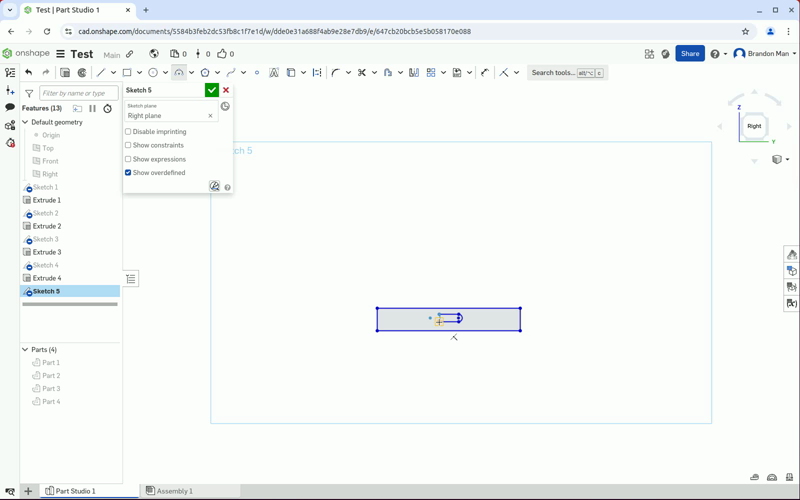
key_down(shift)
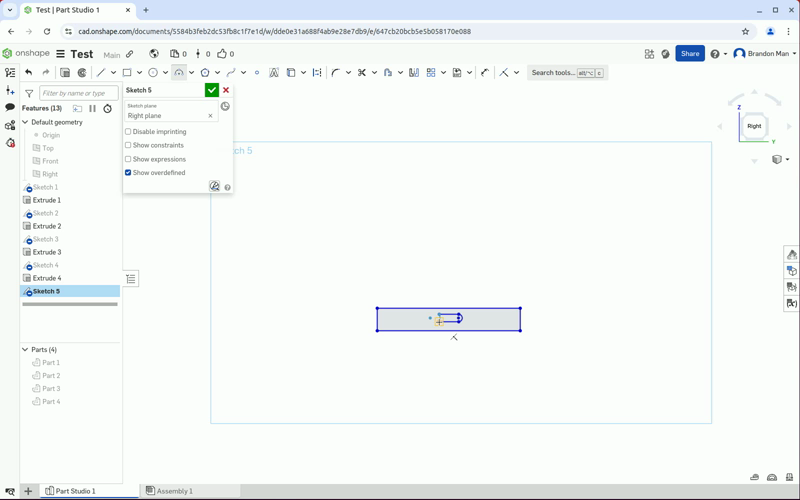
mouse_move(442, 318)
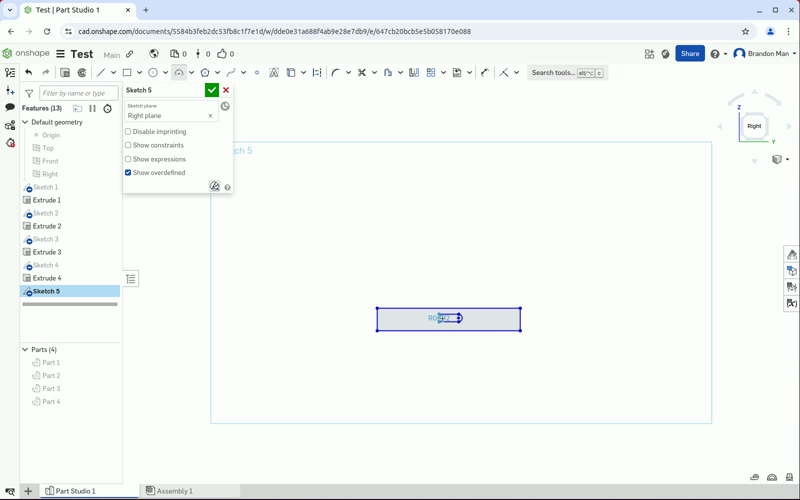
click(442, 318)
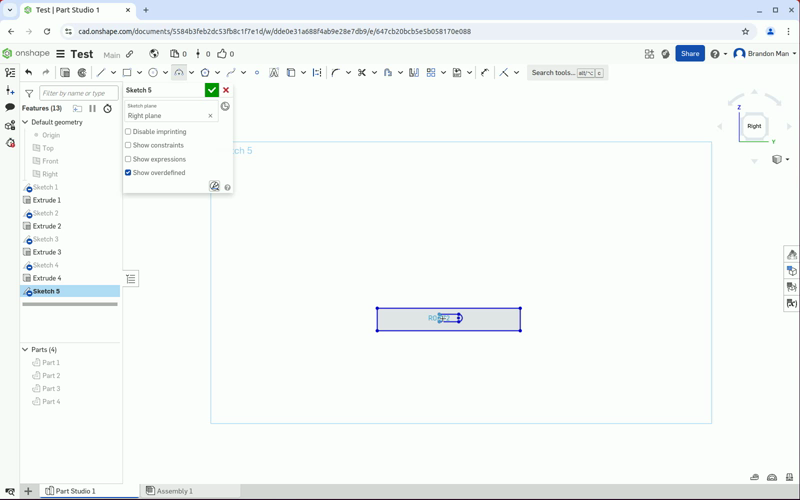
key_up(shift)
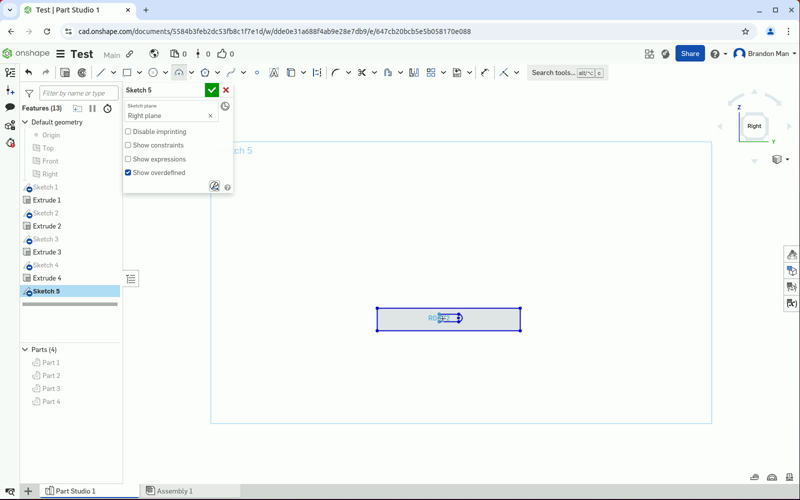
key(esc)
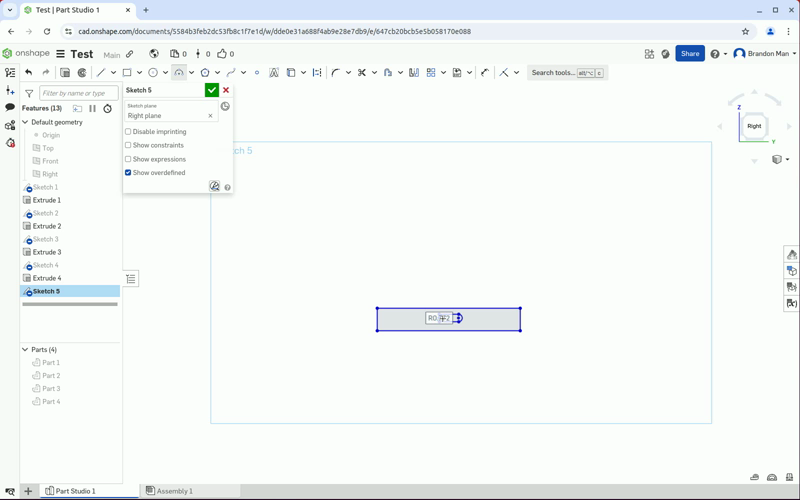
mouse_move(475, 327)
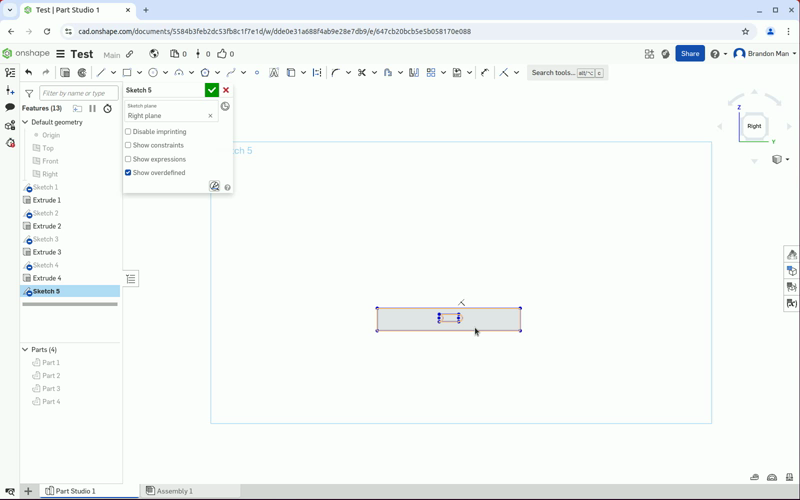
click(475, 327)
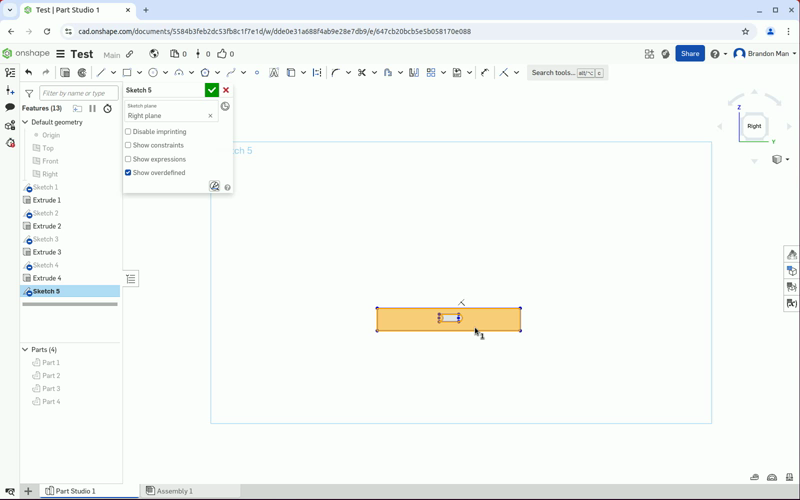
mouse_move(73, 352)
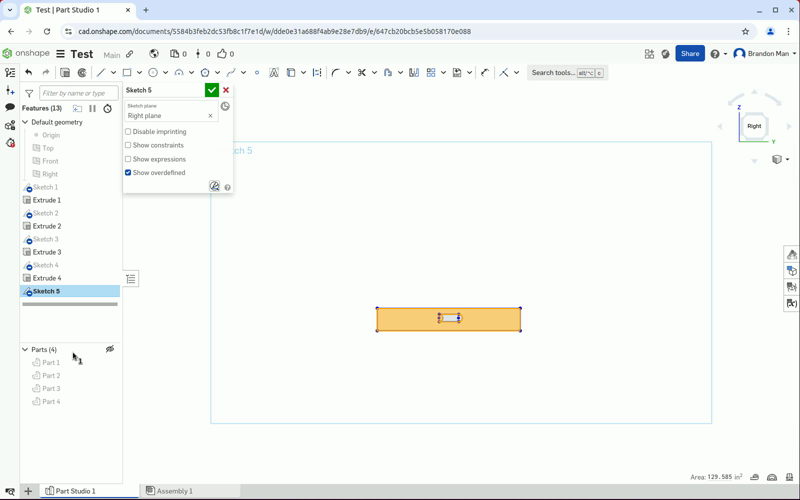
key(shift+y)
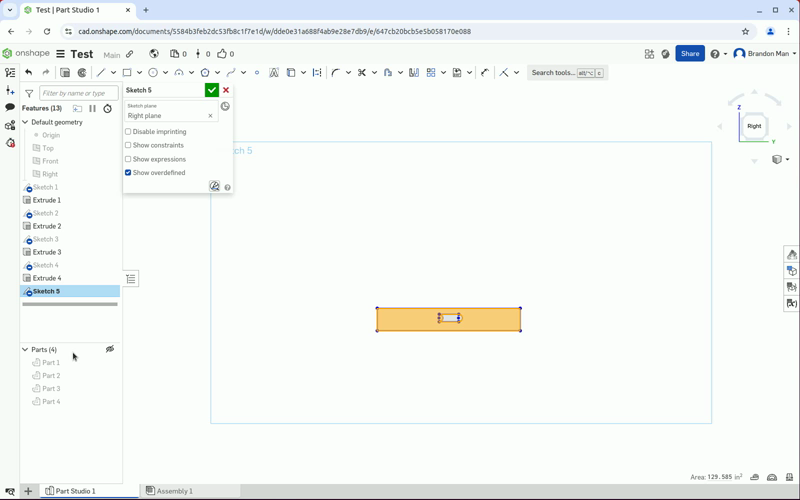
key(shift+e)
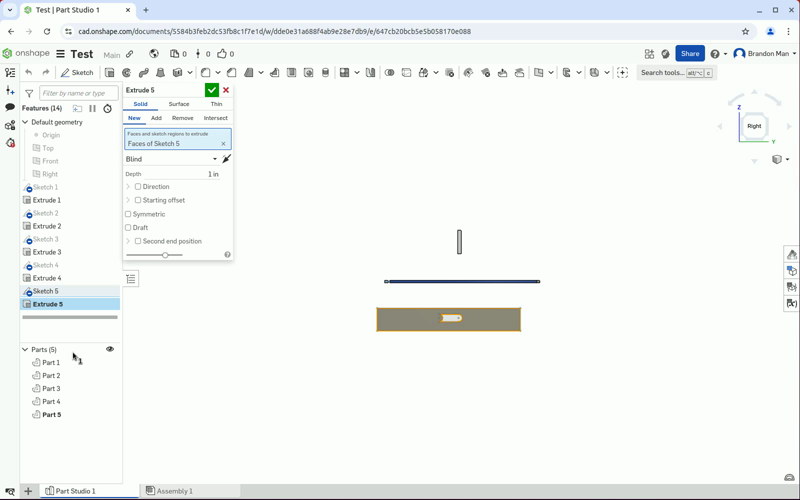
mouse_move(143, 106)
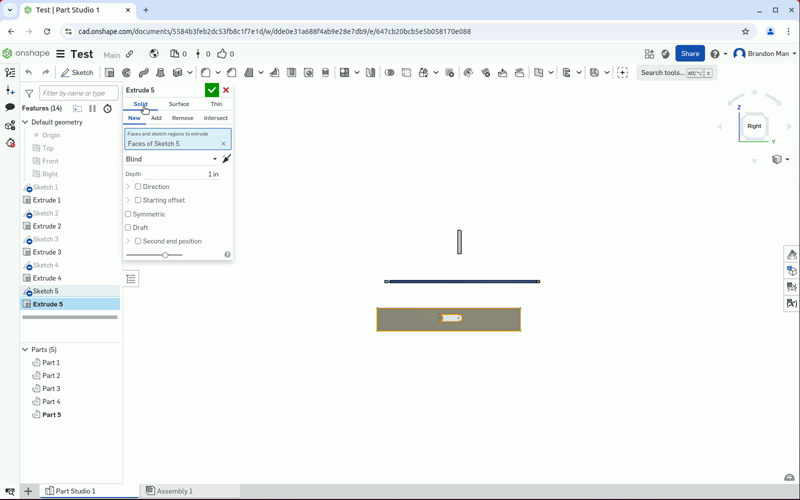
click(143, 106)
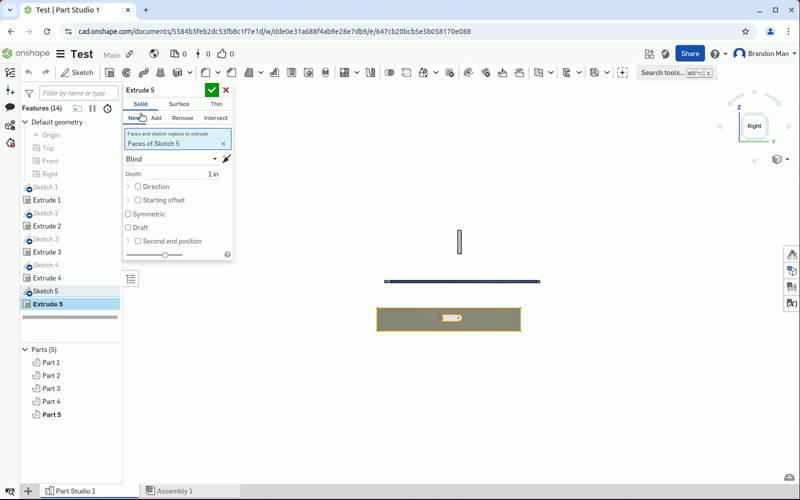
mouse_move(137, 120)
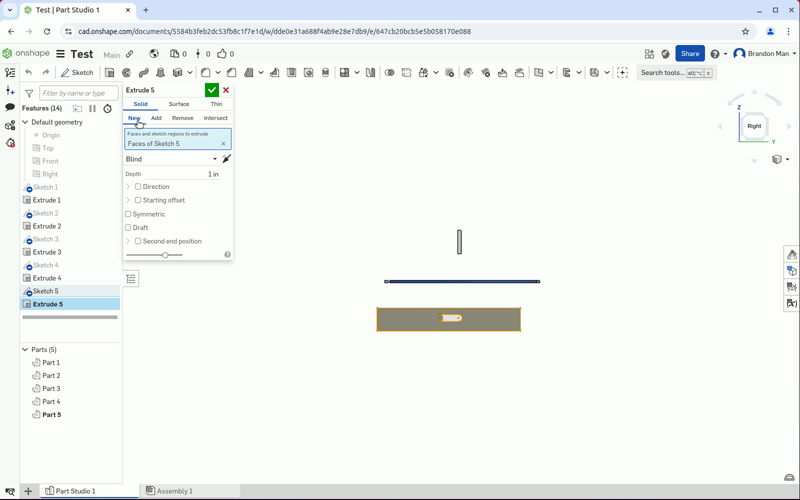
click(137, 120)
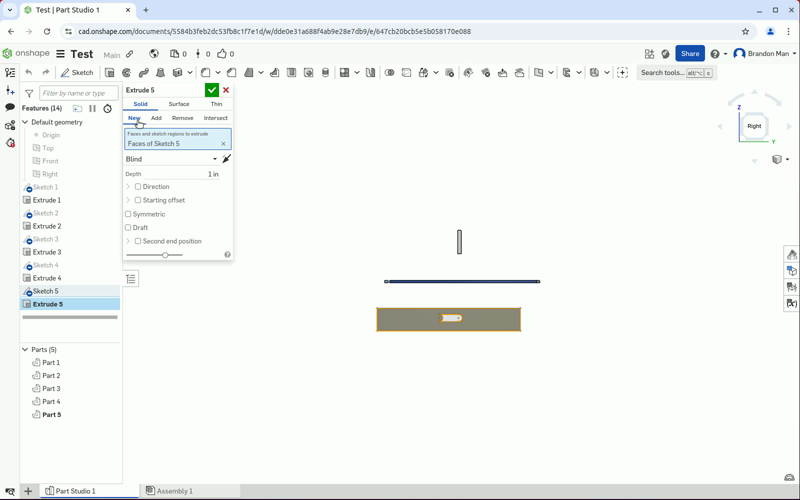
key(tab, 4)
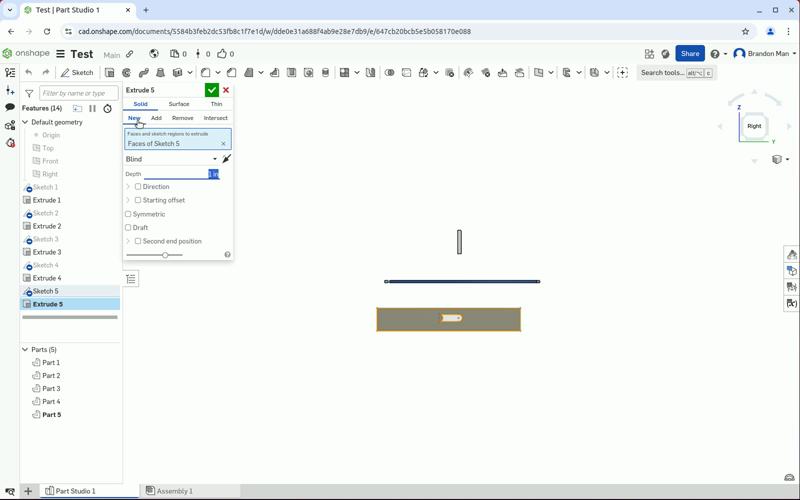
text(0.722)
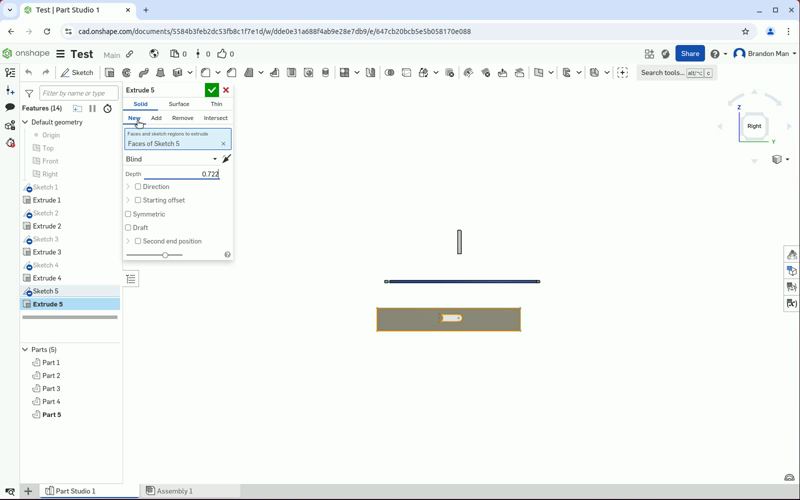
key(enter)
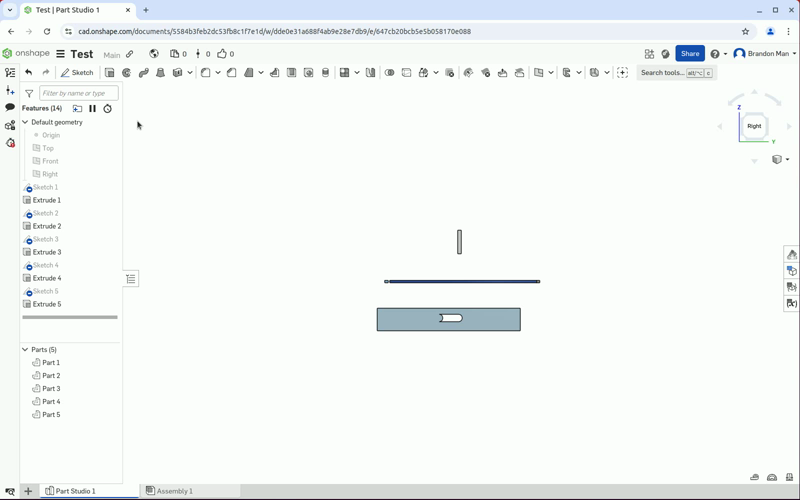
key(shift+h)
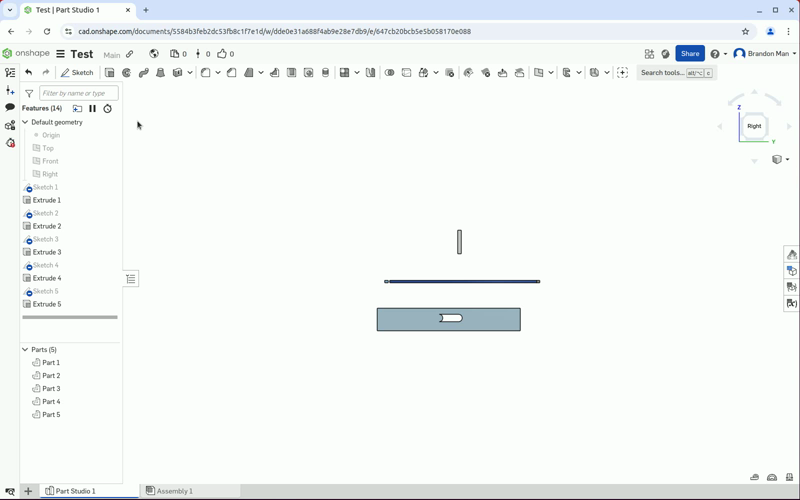
key(shift+h)
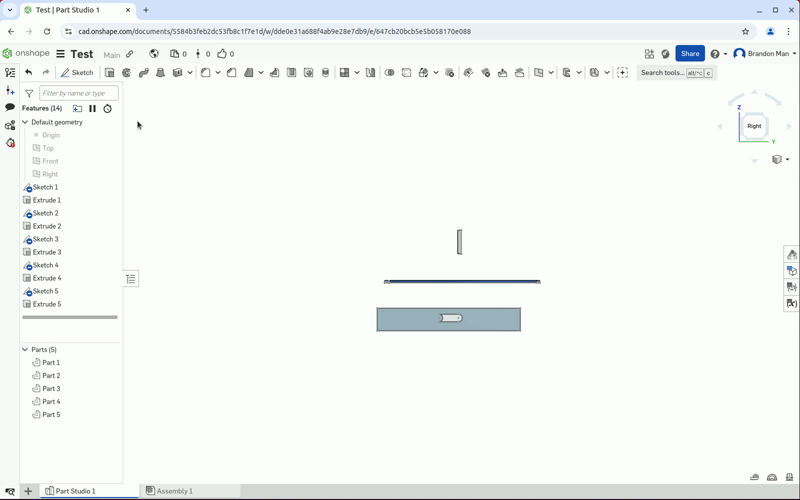
key(shift+7)
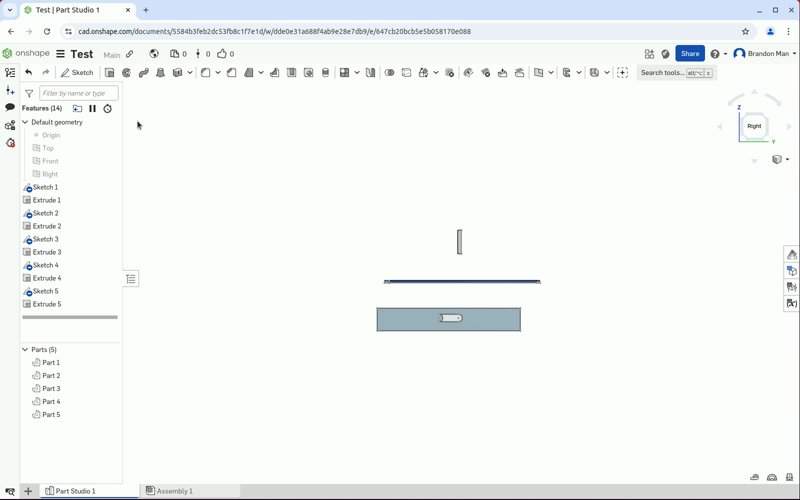
key(right, 2)
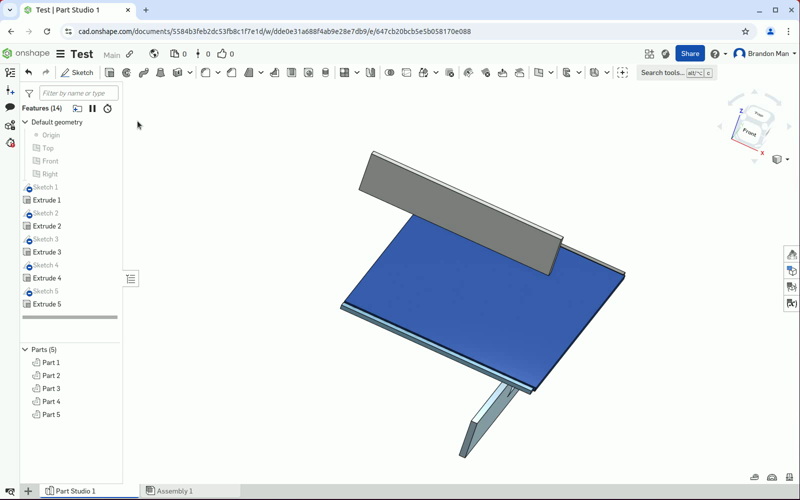
key(down, 2)
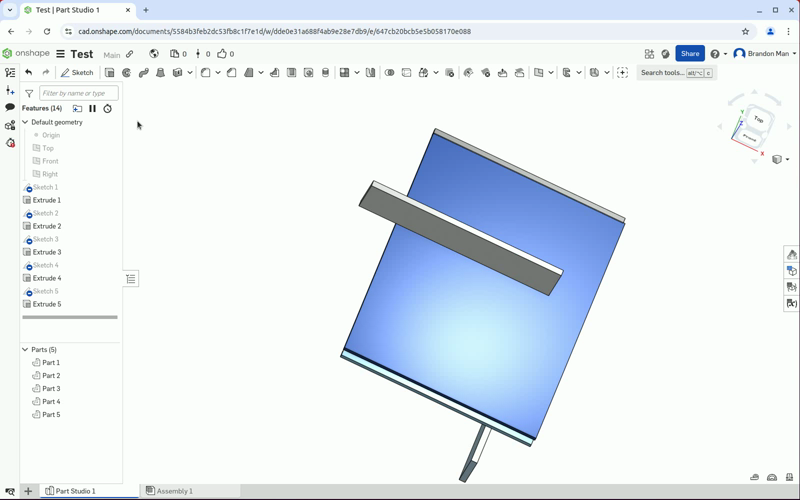
key(up, 2)
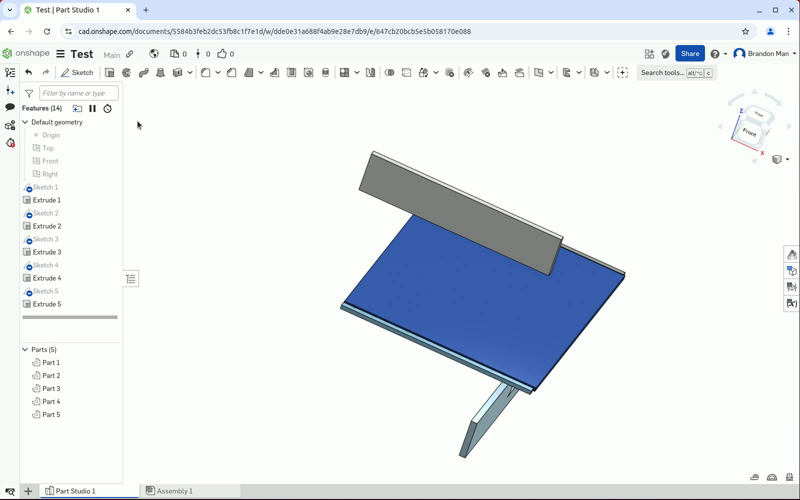
key(left, 2)
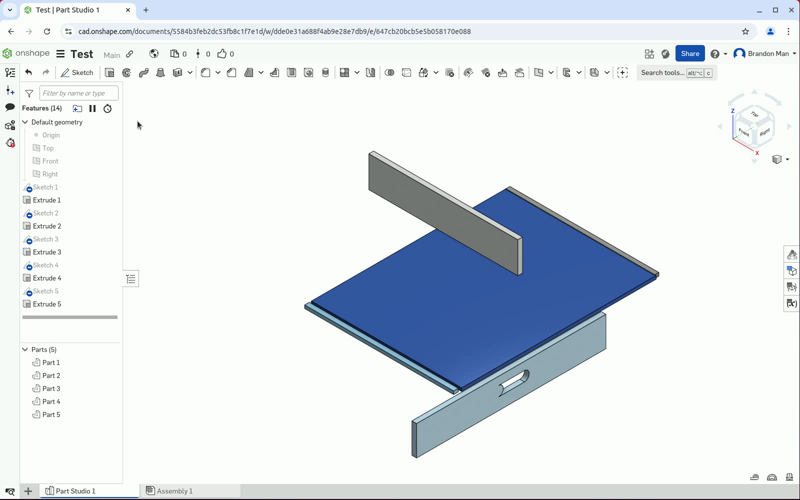
mouse_move(73, 189)
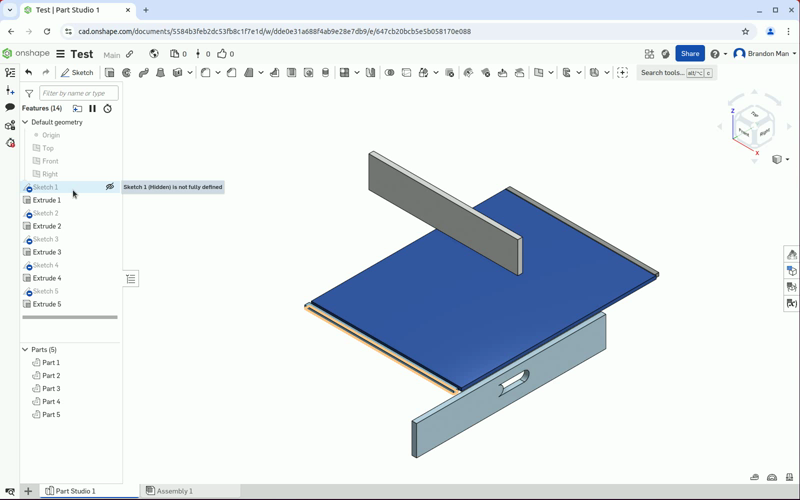
click(73, 189)